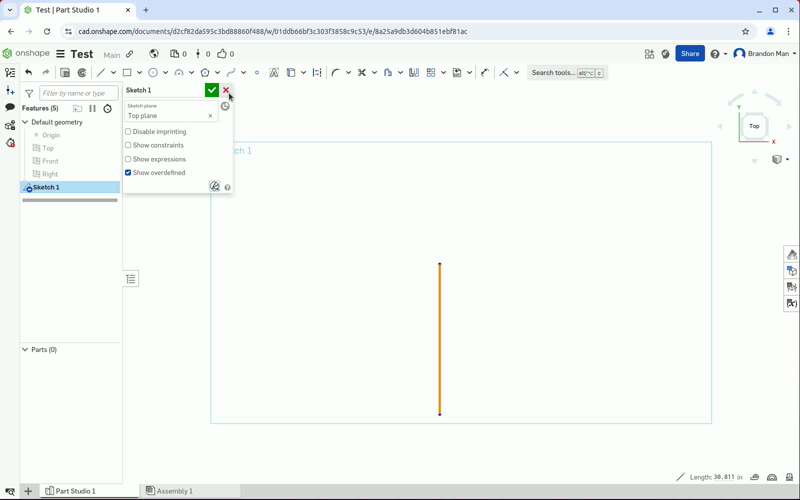
key(shift+h)
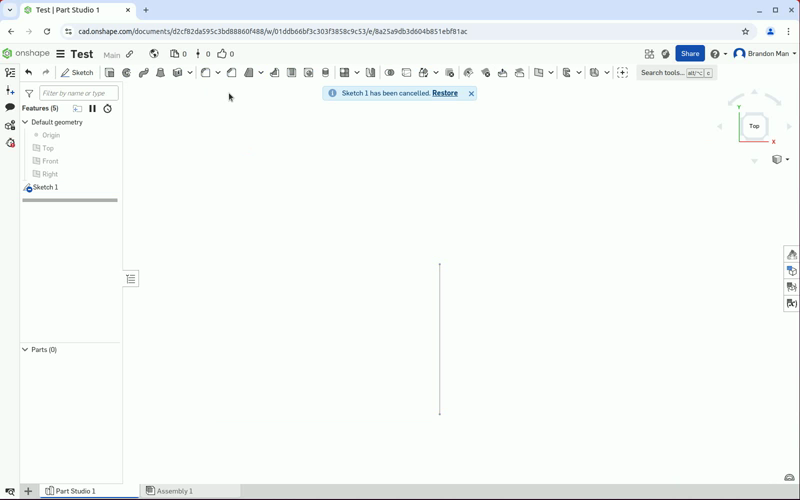
key(shift+s)
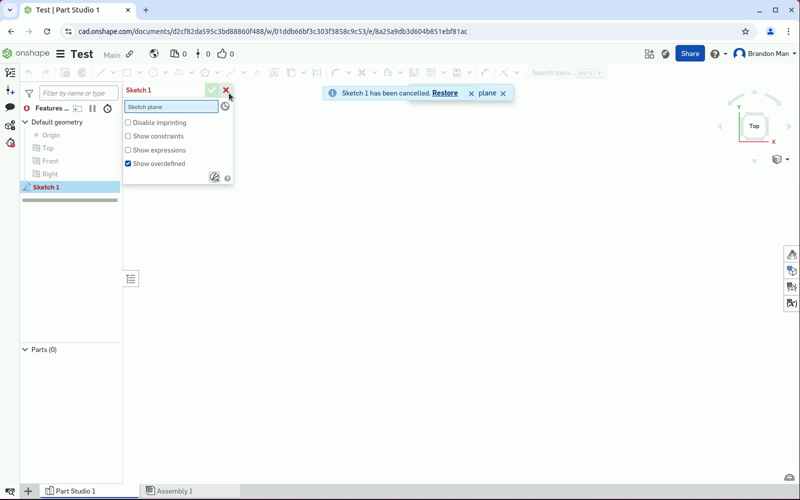
mouse_move(73, 150)
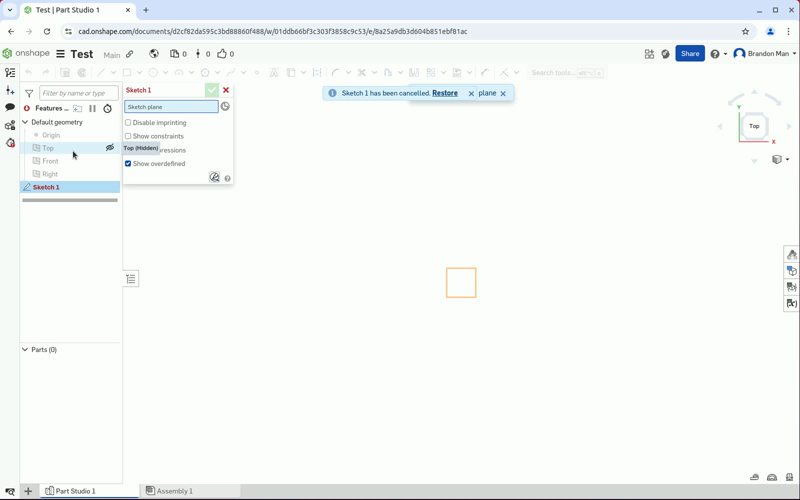
click(73, 150)
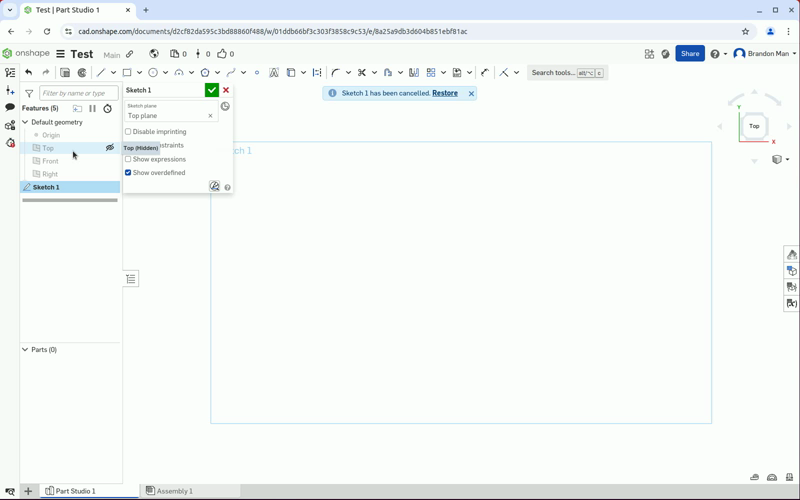
mouse_move(73, 352)
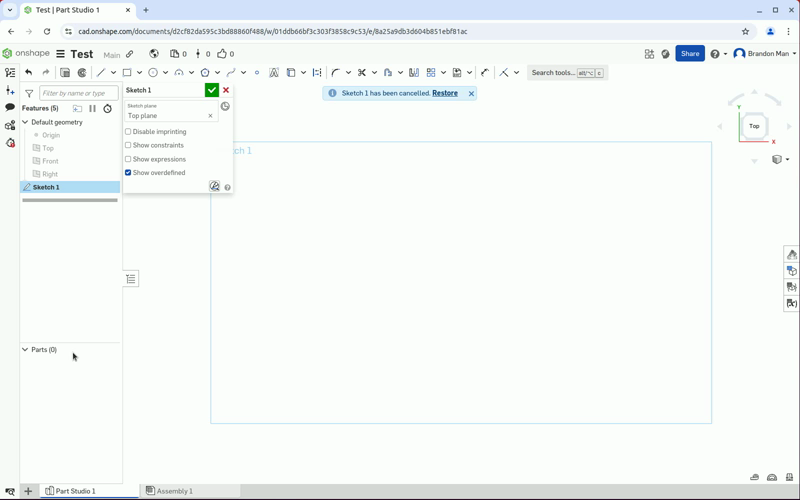
key(y)
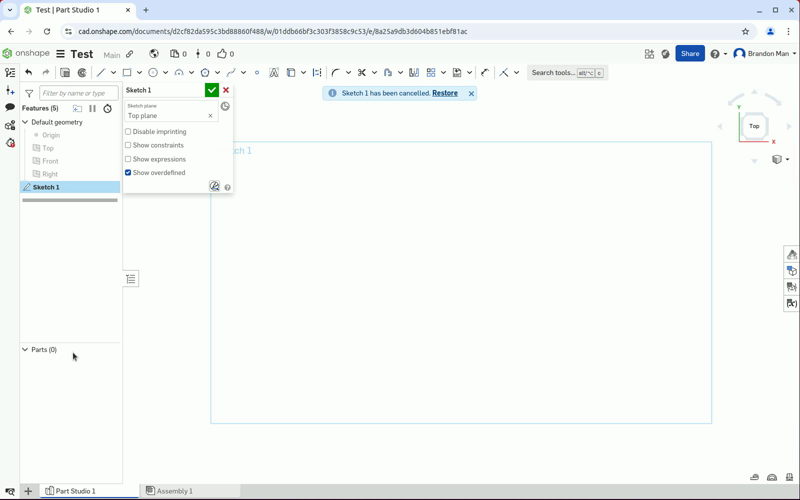
key(l)
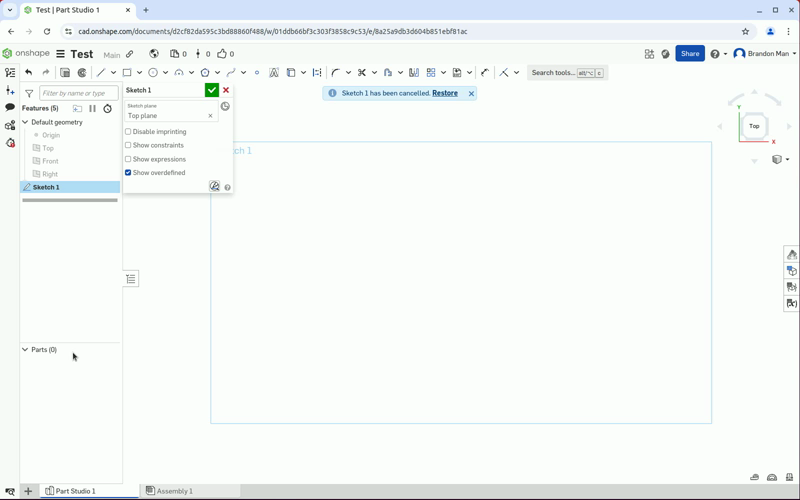
key_down(shift)
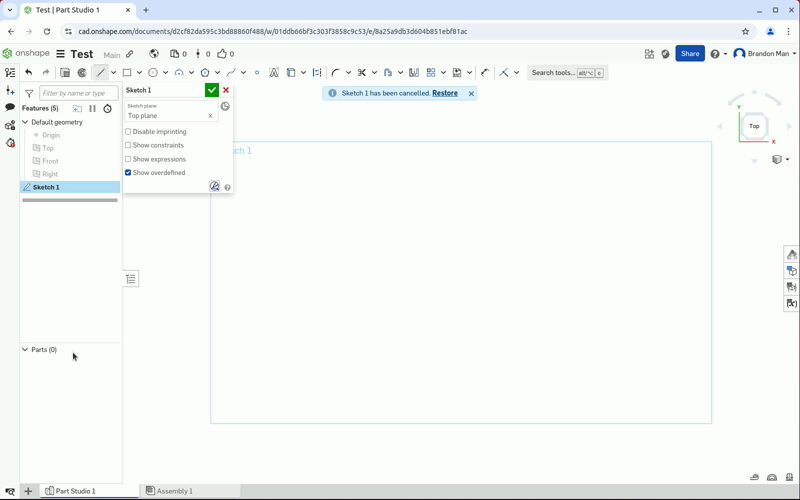
mouse_move(432, 282)
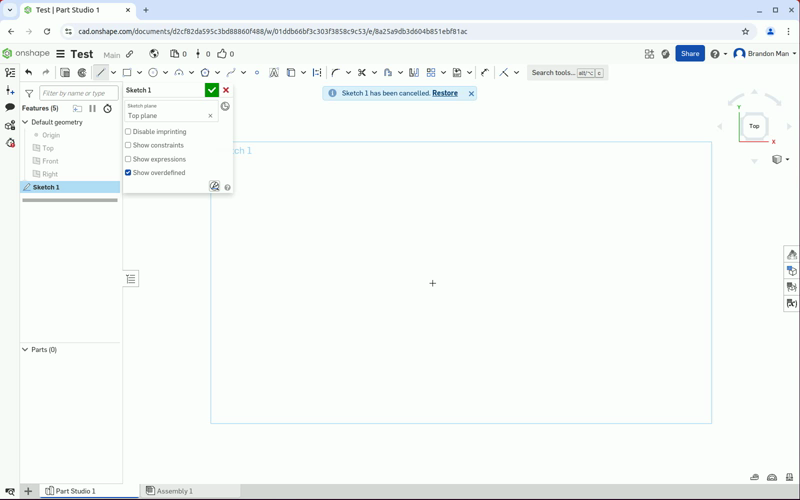
click(432, 282)
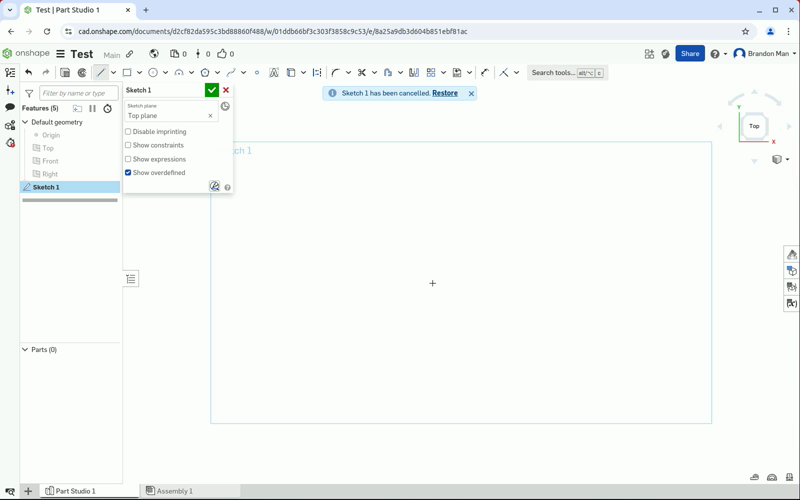
key_up(shift)
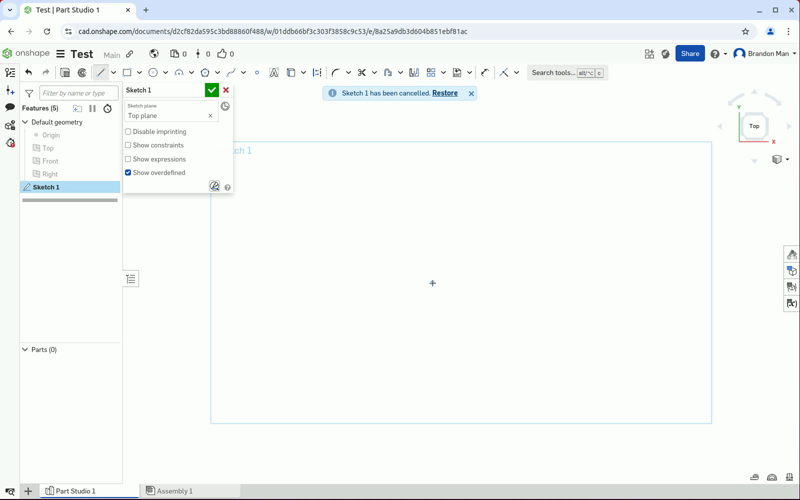
key_down(shift)
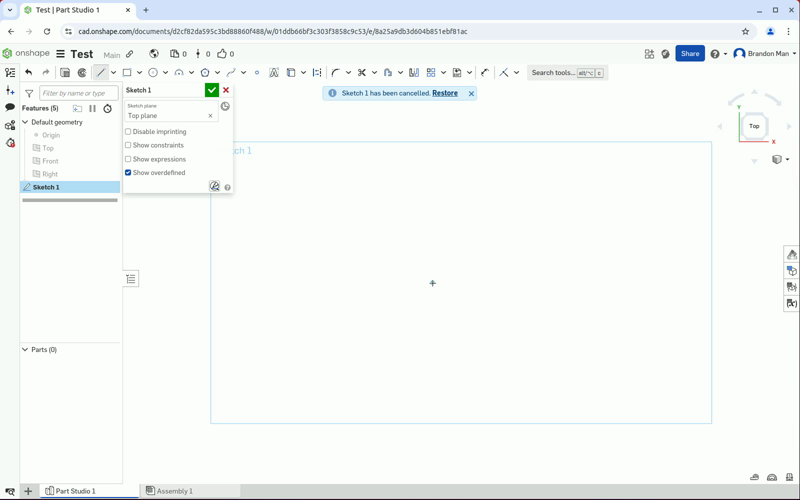
mouse_move(462, 282)
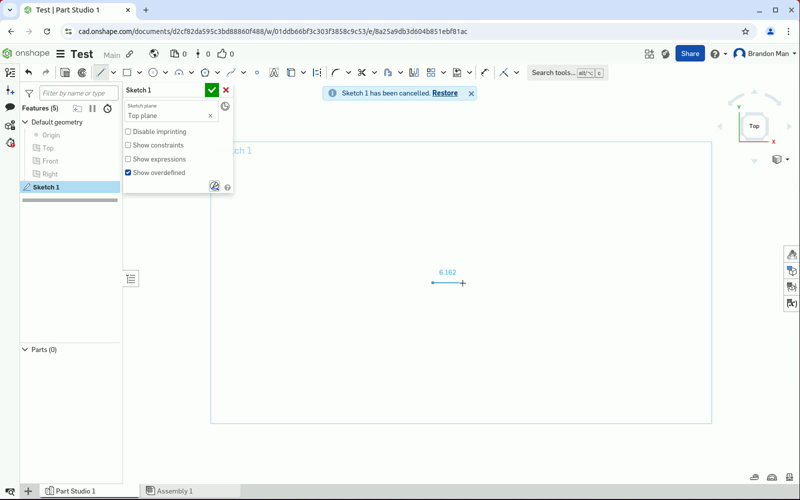
mouse_move(461, 282)
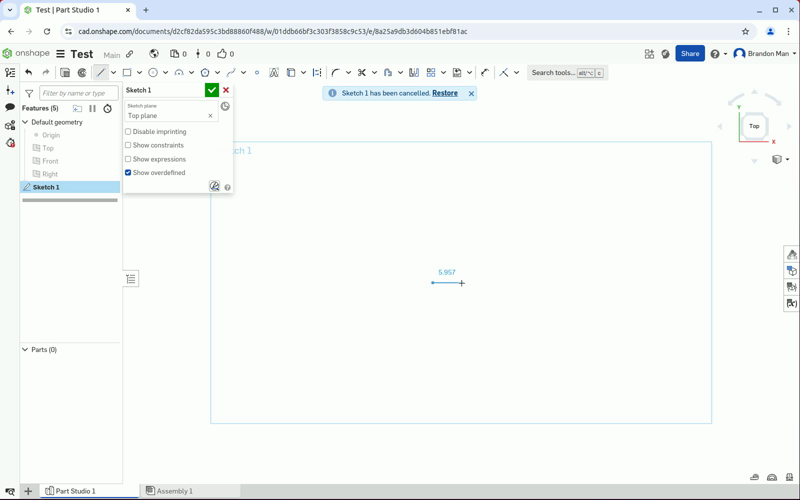
click(461, 282)
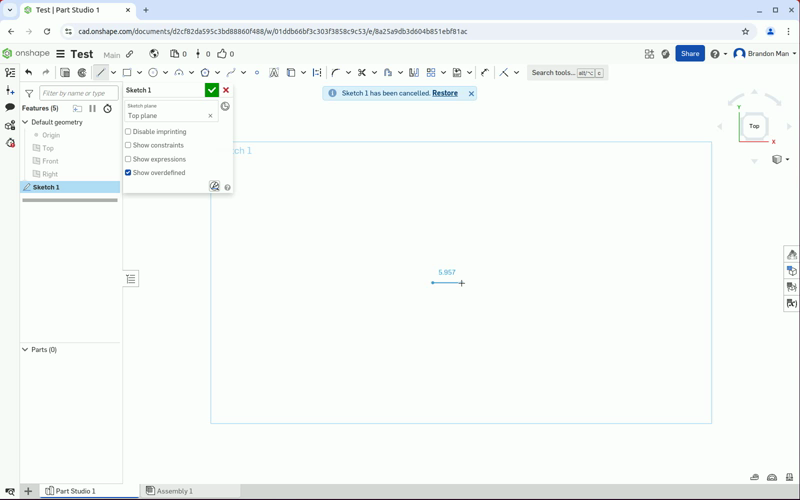
key_up(shift)
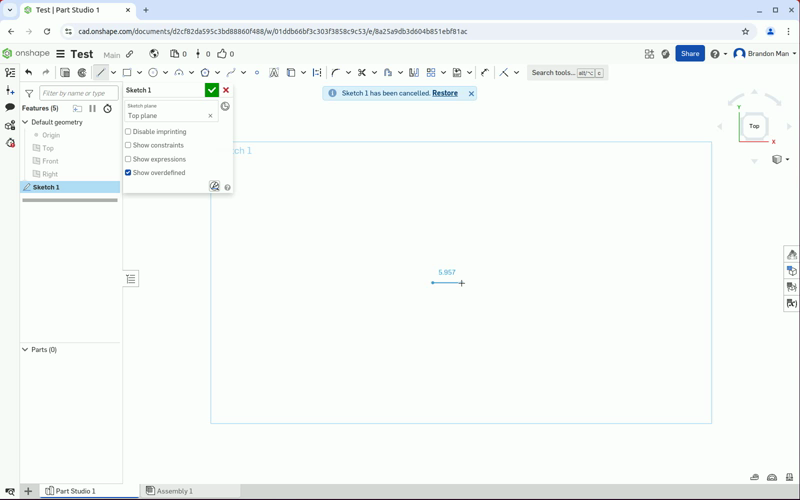
key_down(shift)
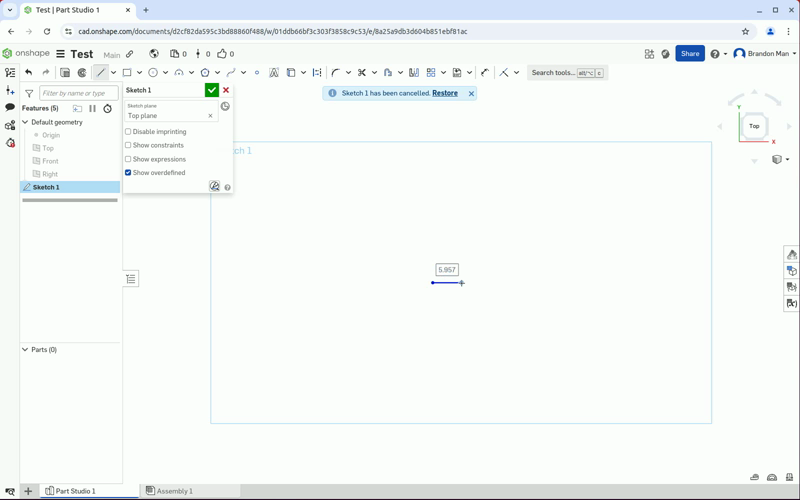
mouse_move(491, 282)
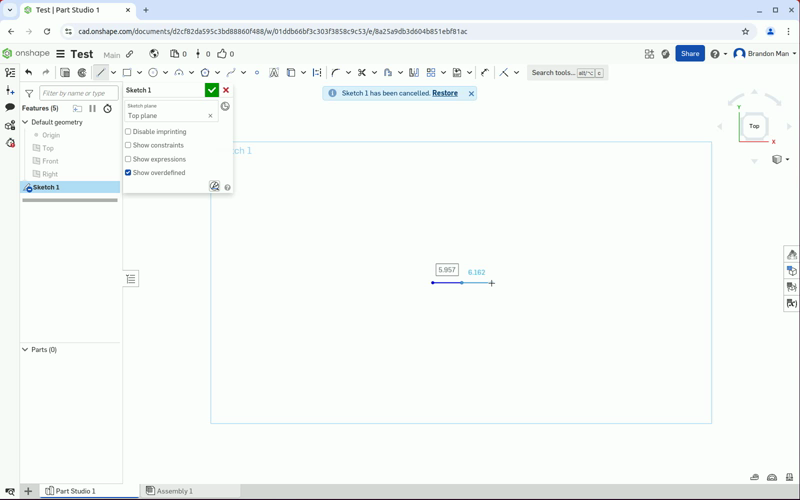
mouse_move(461, 279)
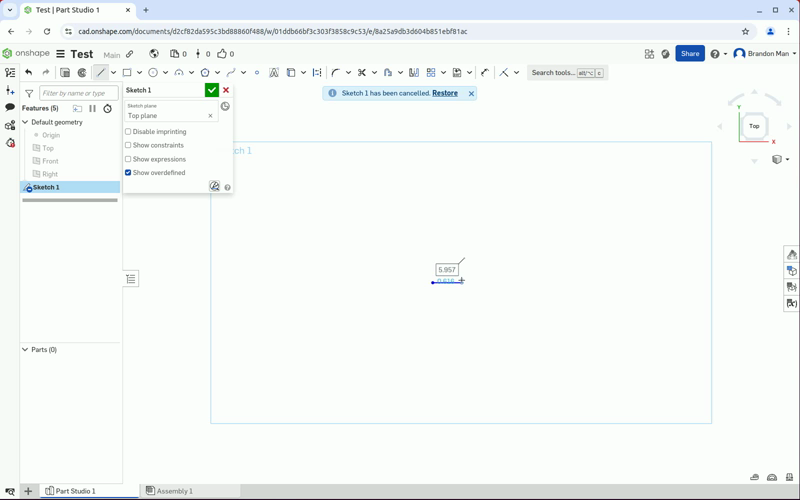
scroll(6)
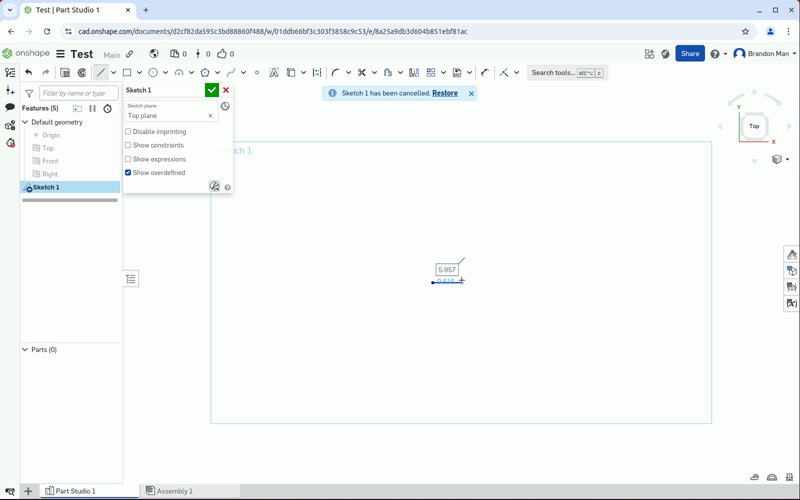
scroll(6)
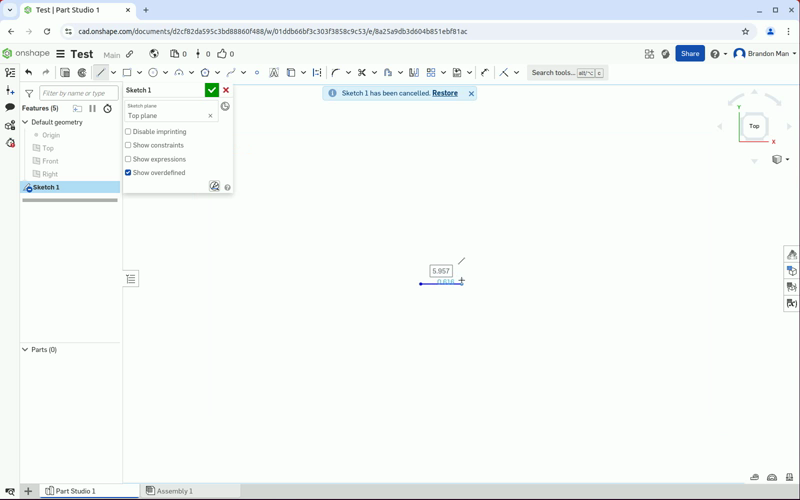
scroll(6)
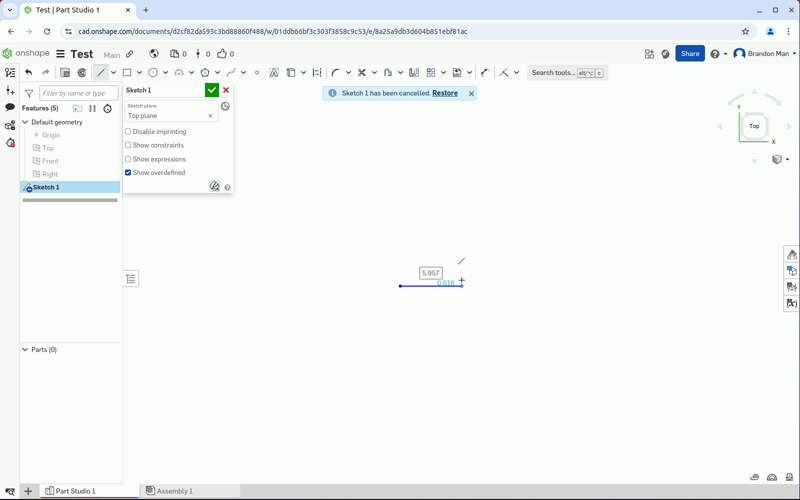
scroll(6)
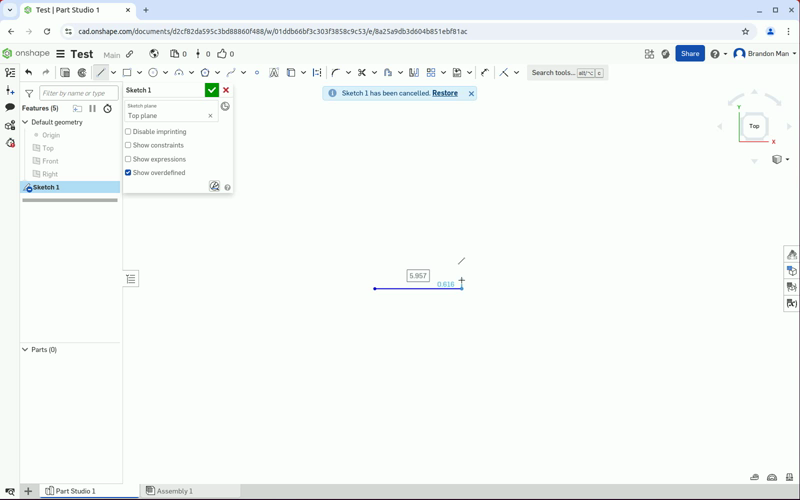
scroll(6)
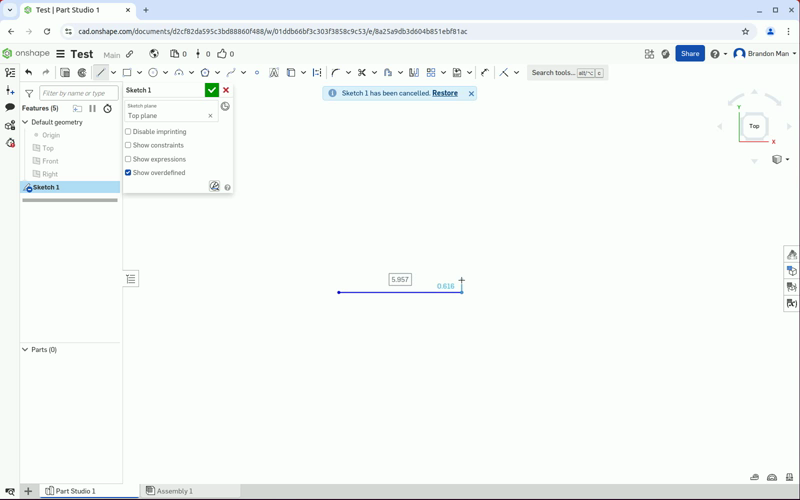
scroll(6)
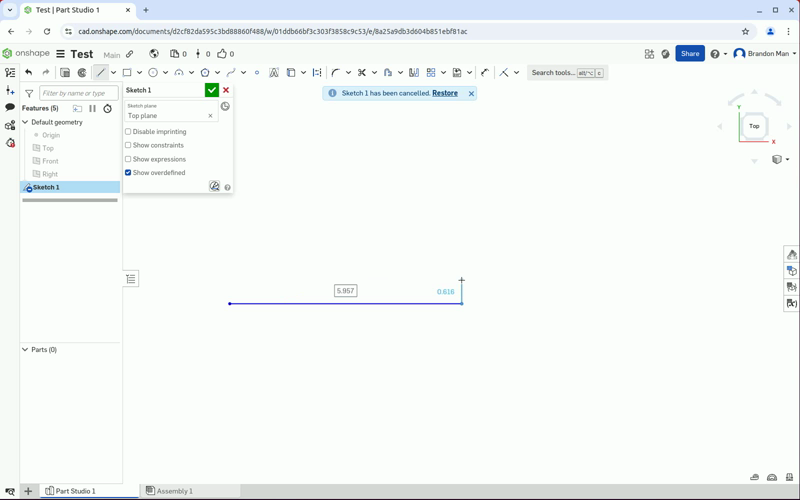
scroll(6)
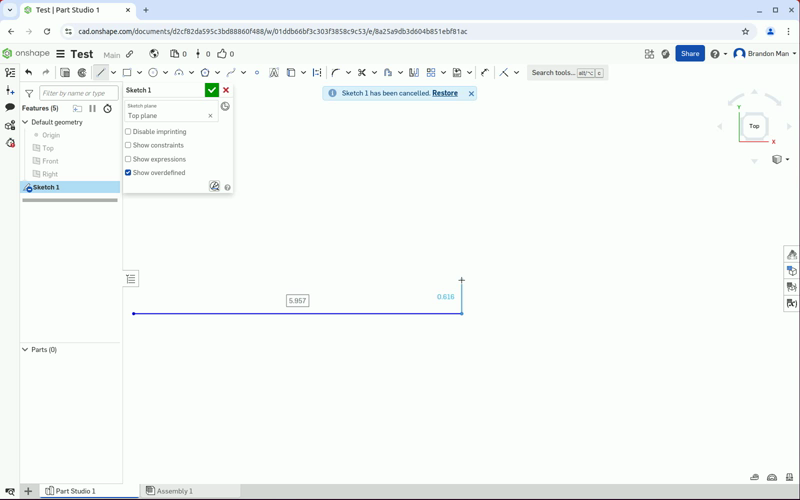
click(461, 279)
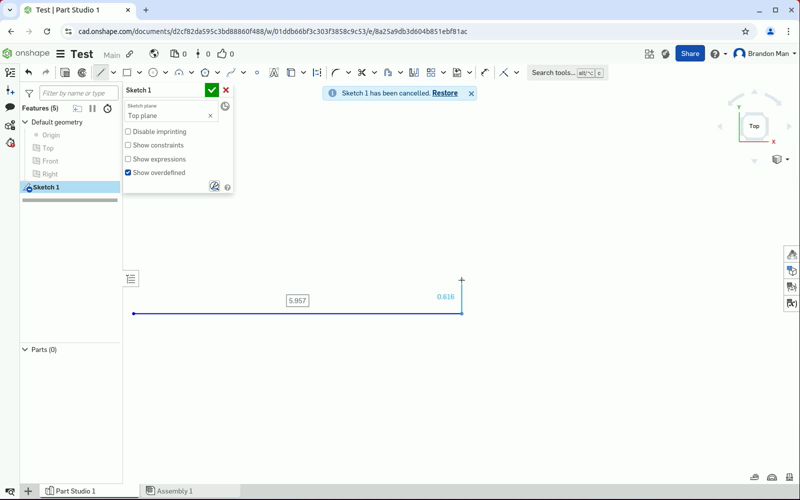
scroll(-6)
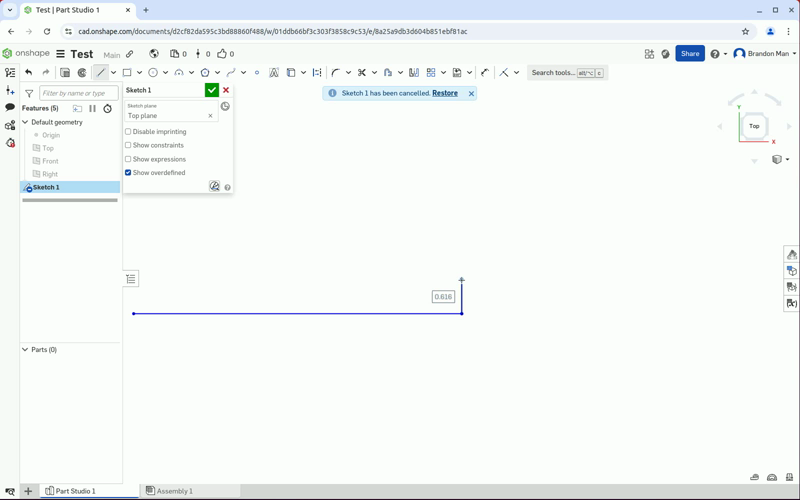
scroll(-6)
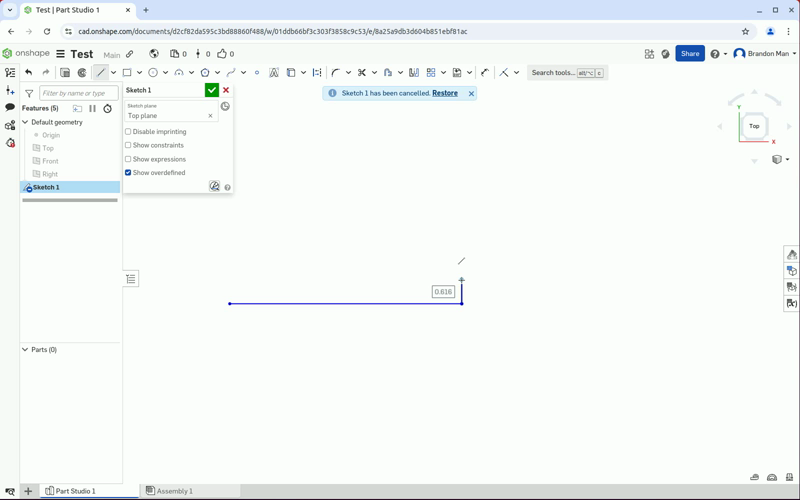
scroll(-6)
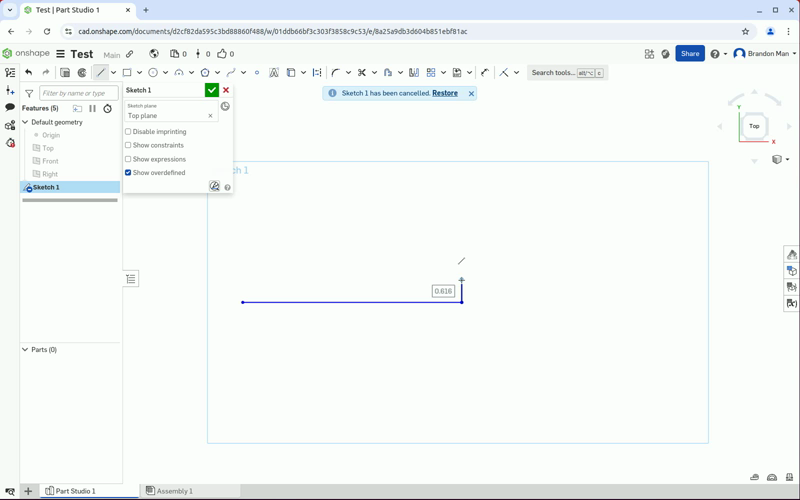
scroll(-6)
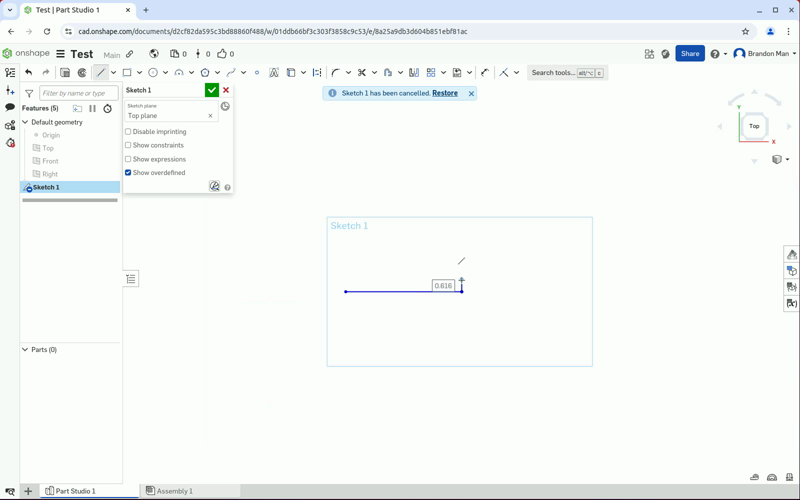
scroll(-6)
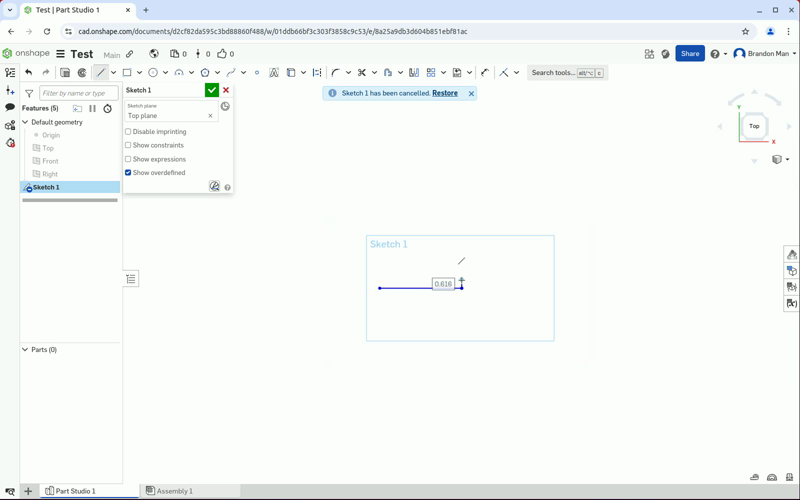
scroll(-6)
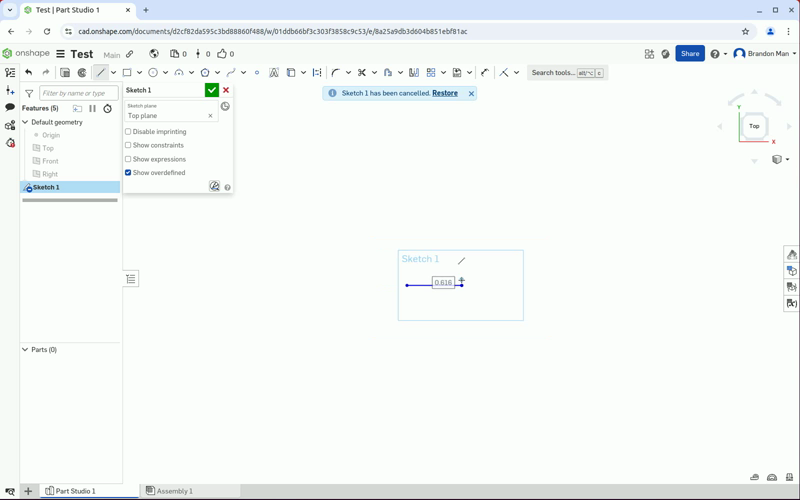
scroll(-6)
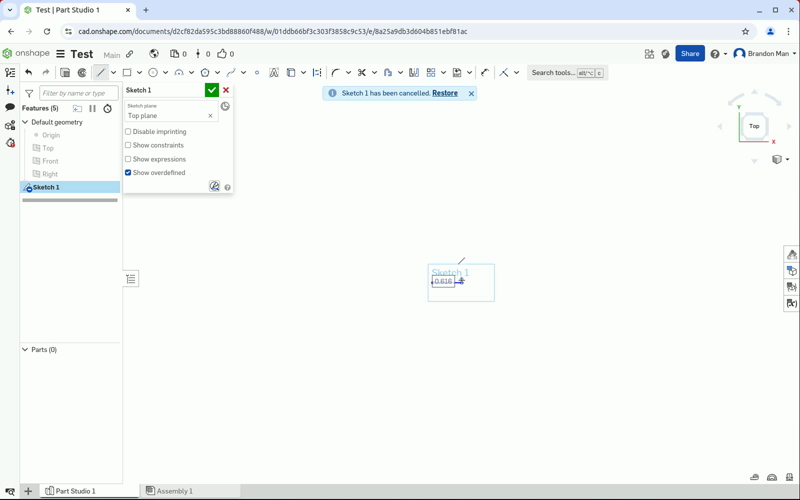
key_up(shift)
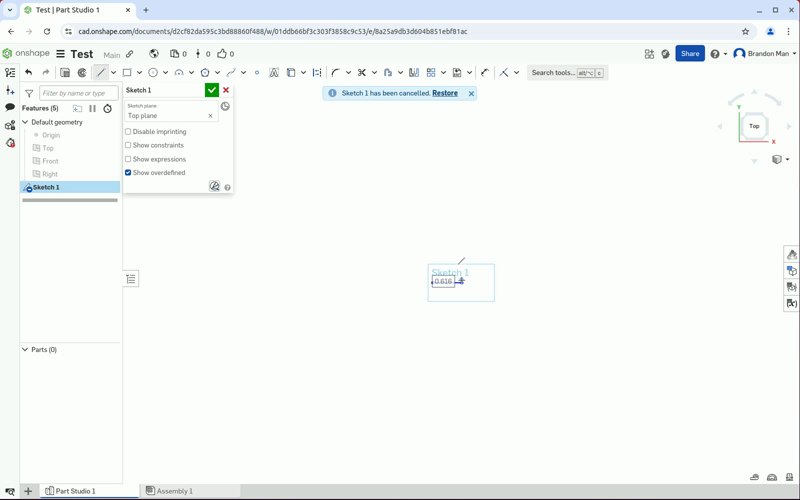
key_down(shift)
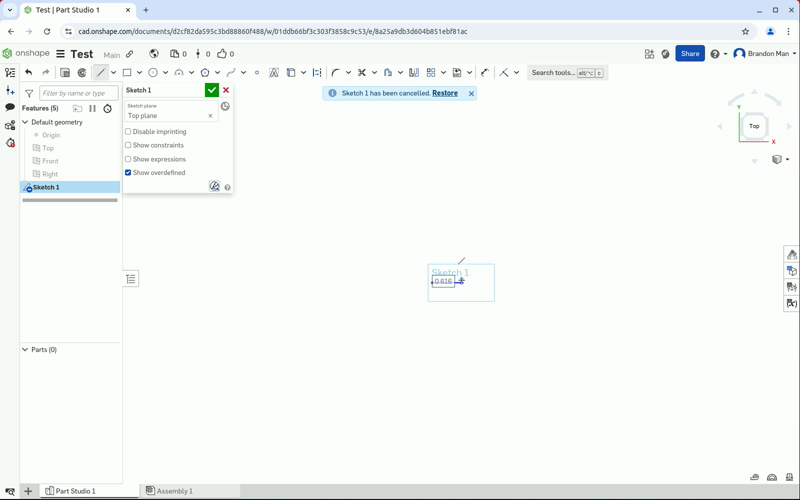
mouse_move(491, 279)
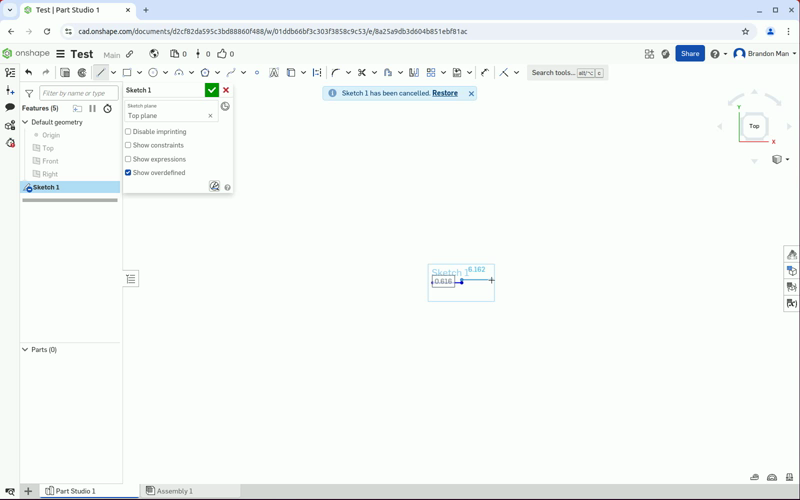
mouse_move(432, 279)
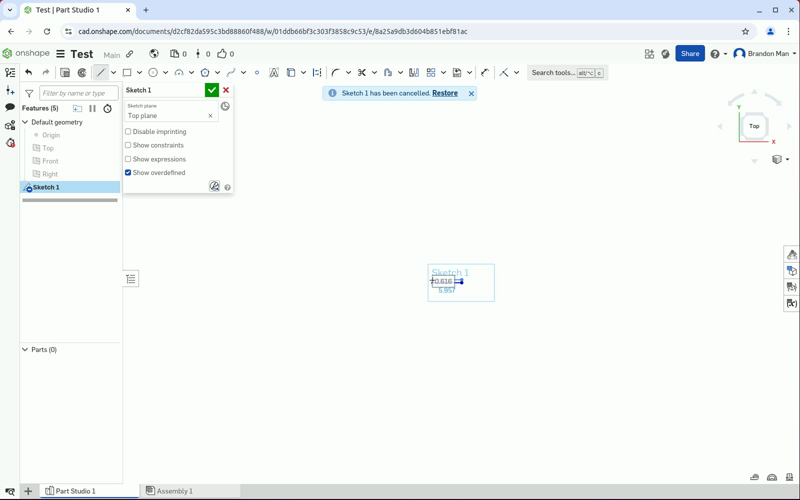
scroll(6)
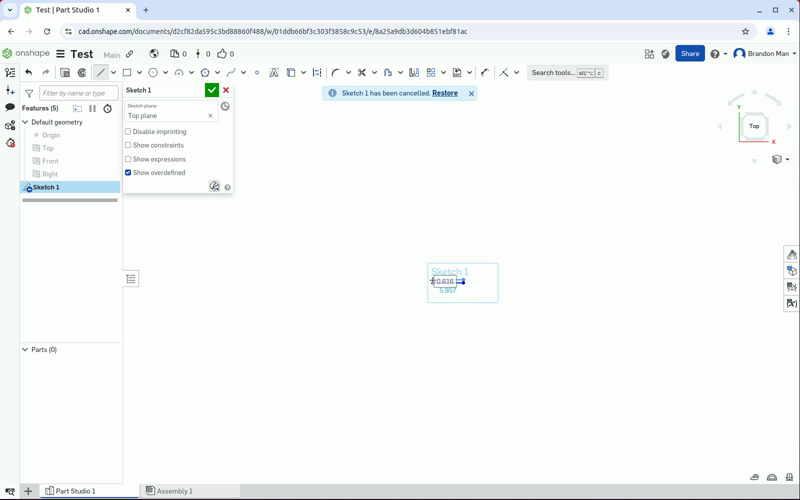
scroll(6)
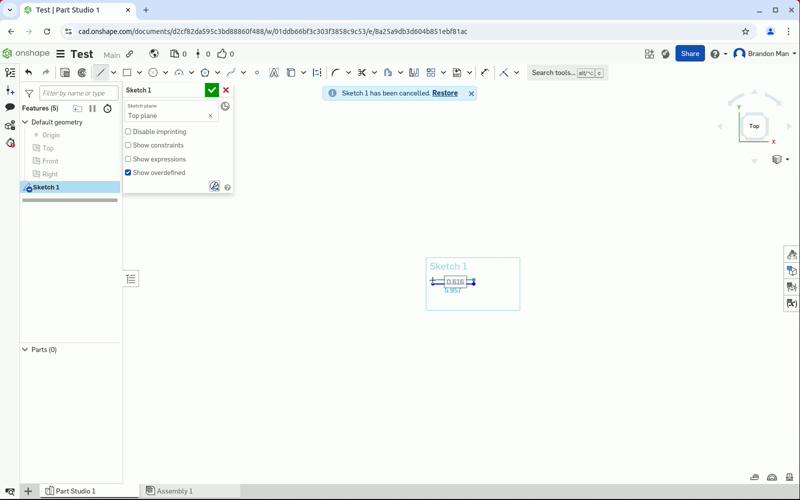
scroll(6)
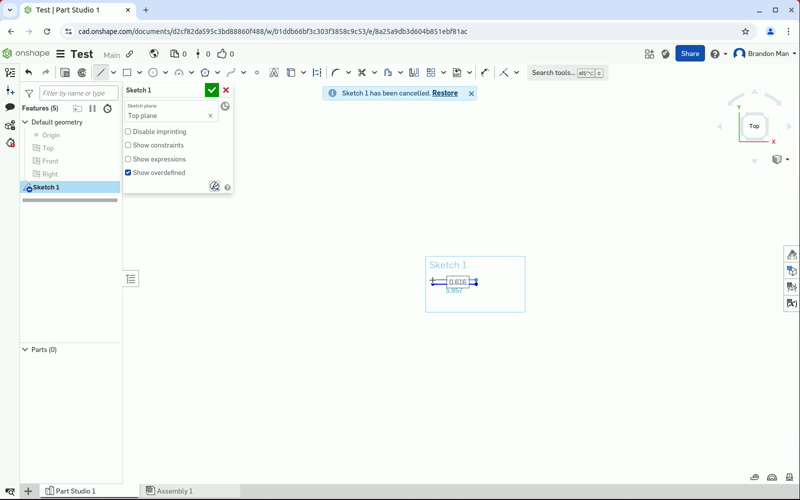
scroll(6)
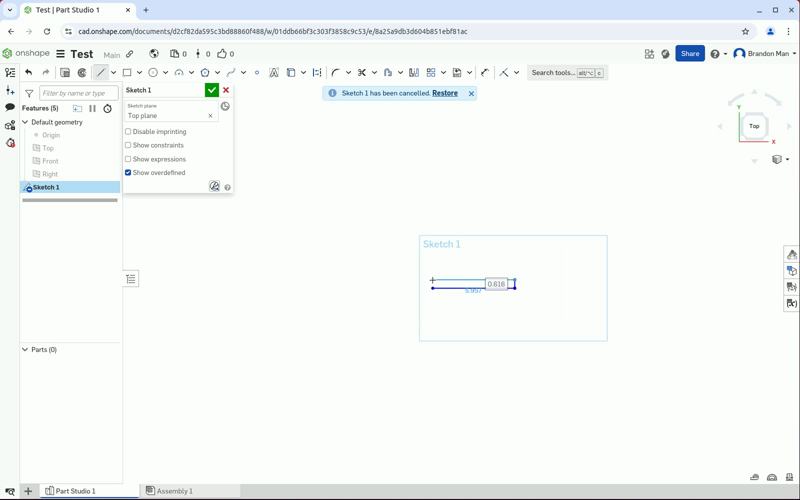
scroll(6)
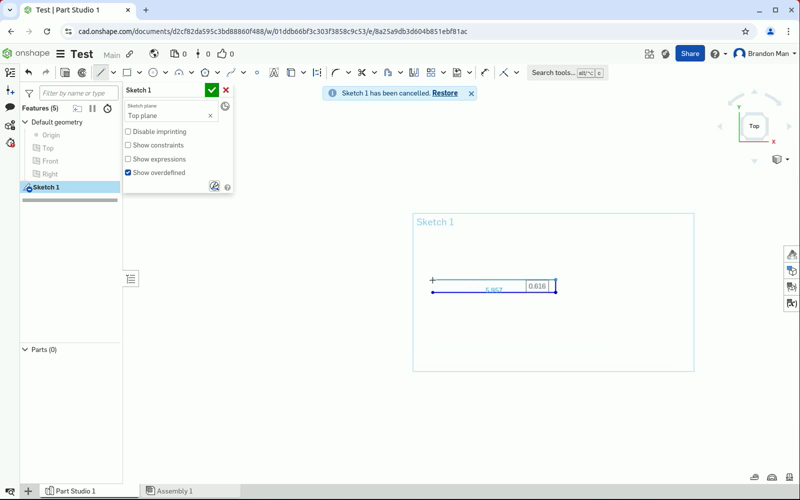
scroll(6)
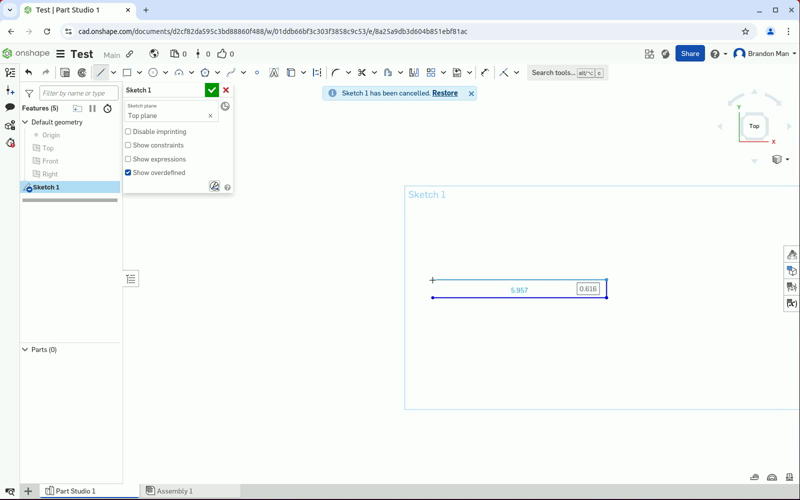
scroll(6)
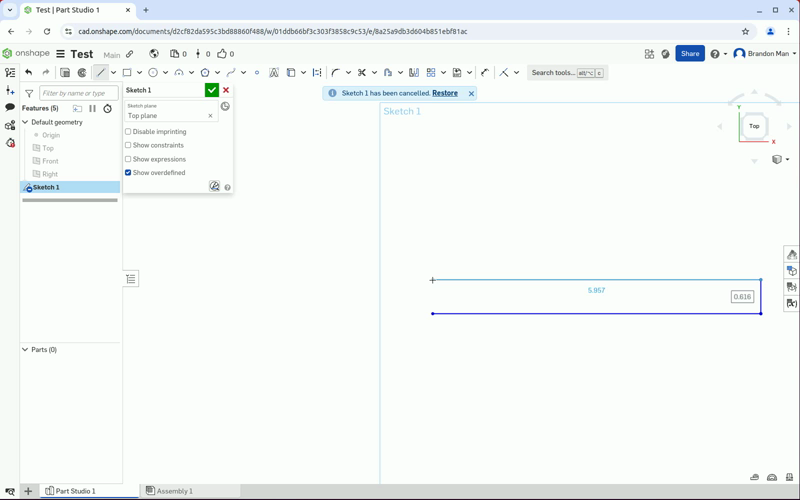
click(432, 279)
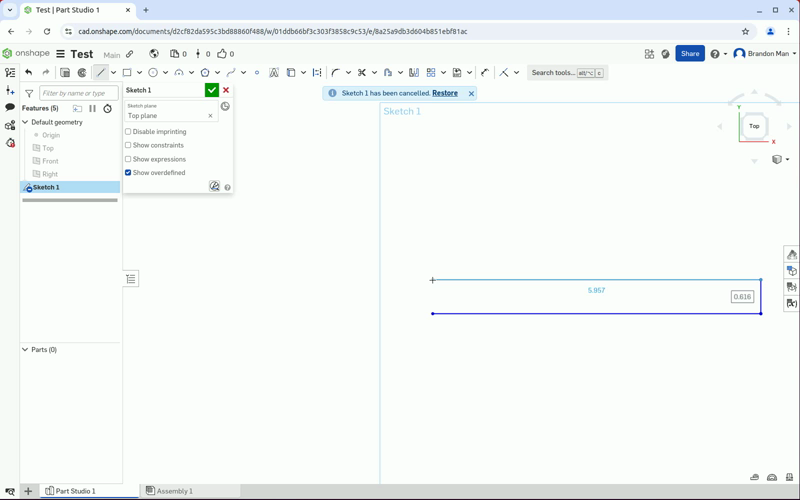
scroll(-6)
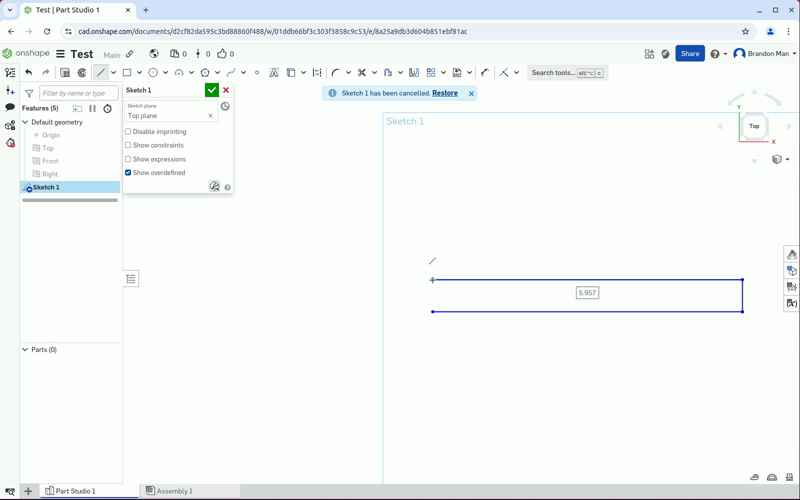
scroll(-6)
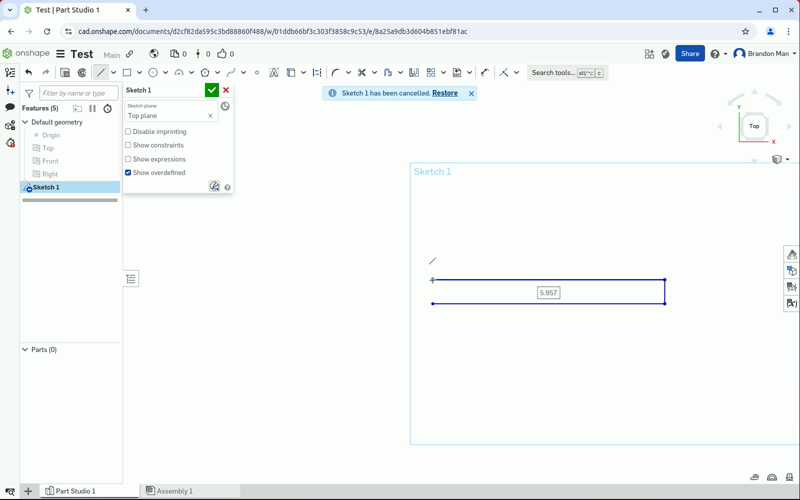
scroll(-6)
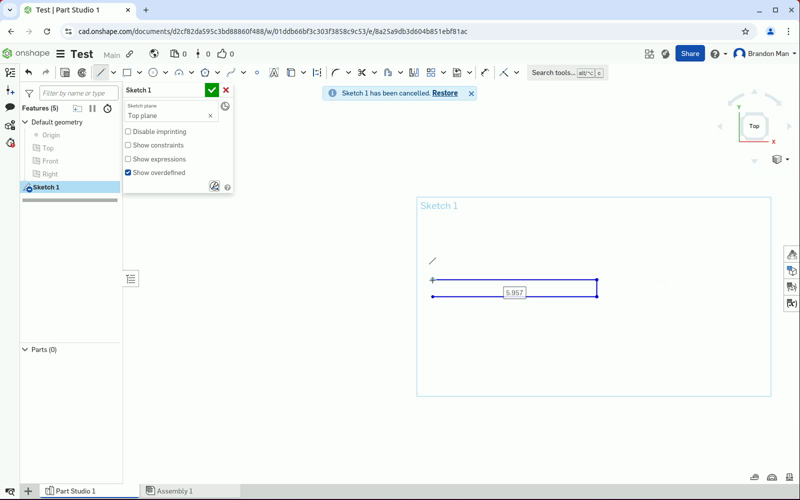
scroll(-6)
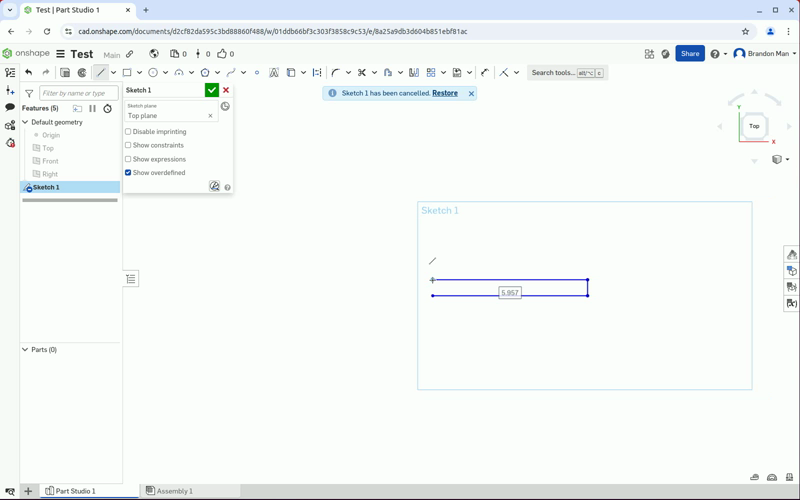
scroll(-6)
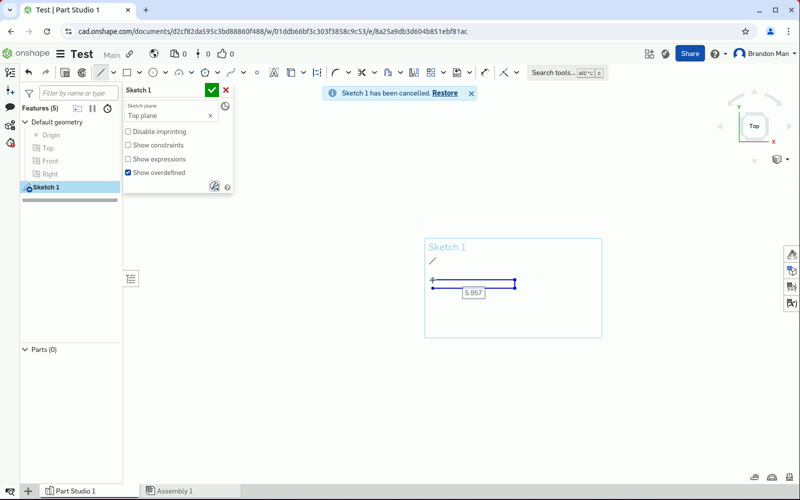
scroll(-6)
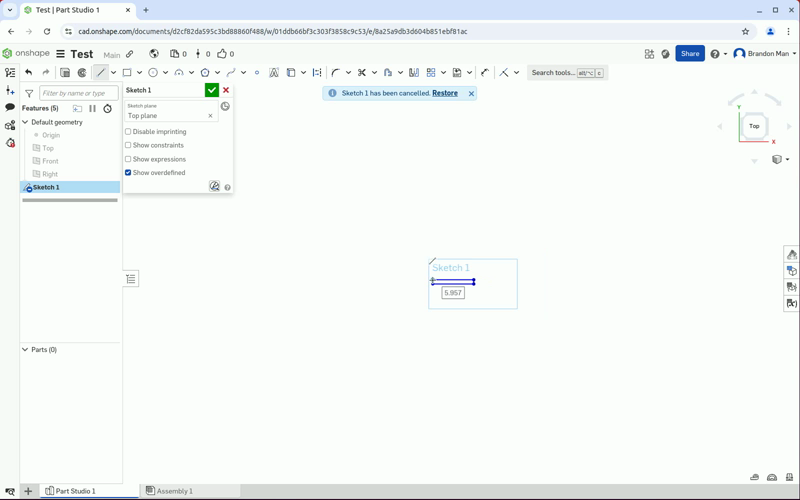
scroll(-6)
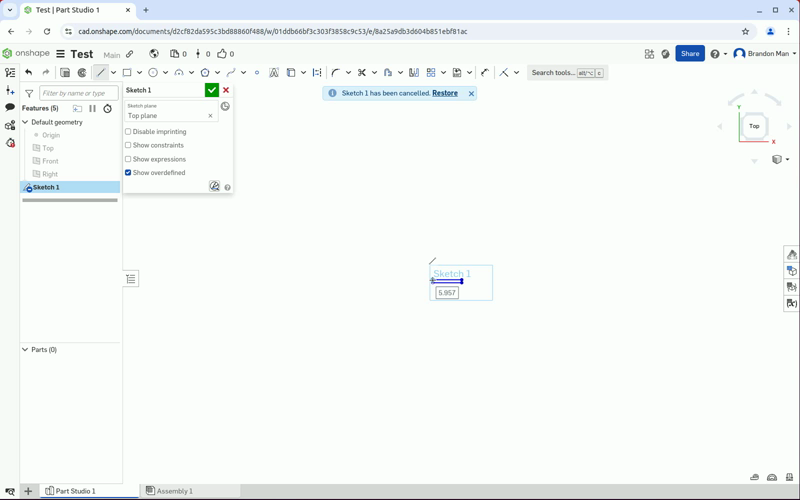
key_up(shift)
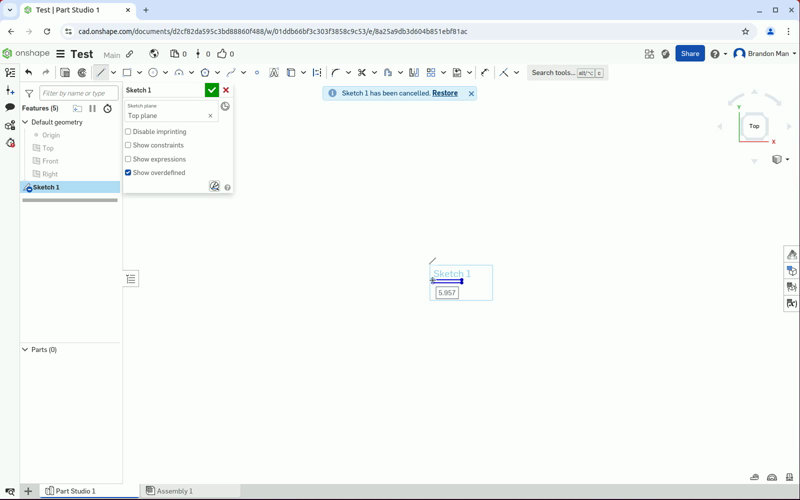
mouse_move(462, 279)
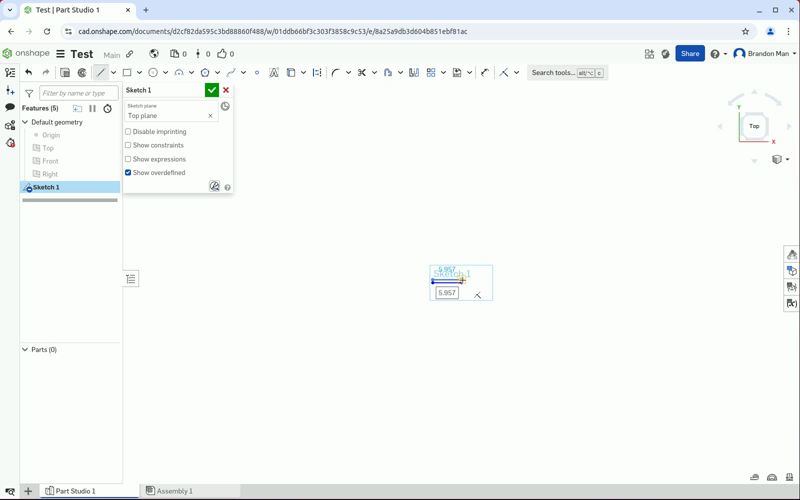
key_down(shift)
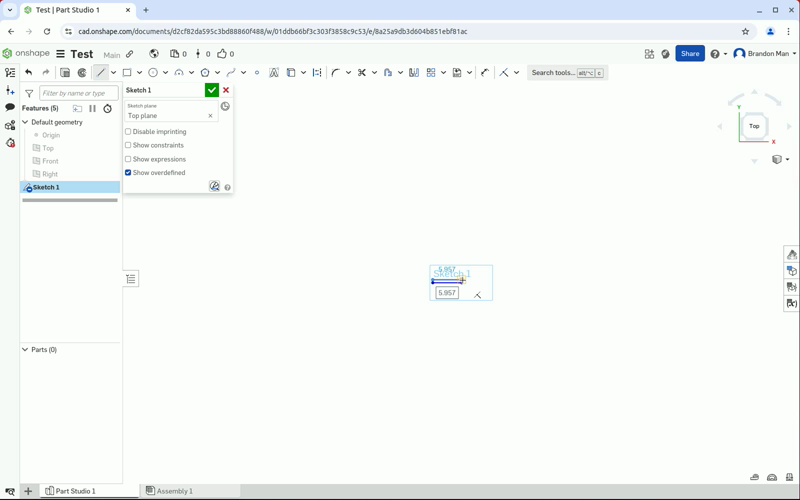
mouse_move(432, 282)
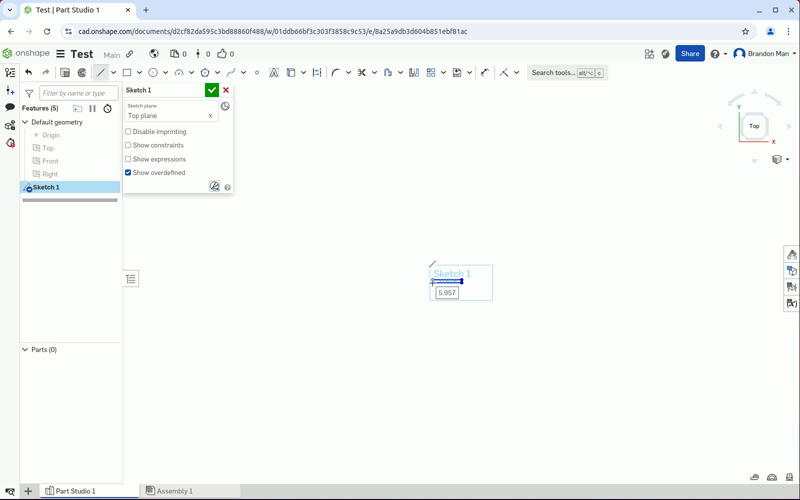
scroll(6)
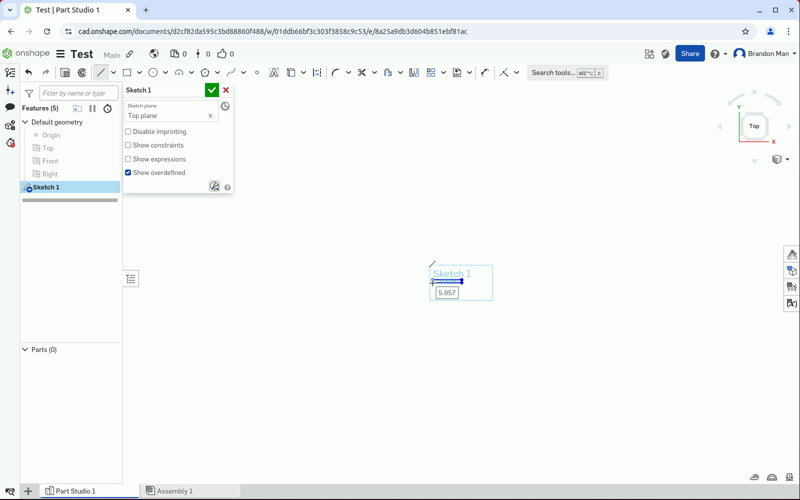
scroll(6)
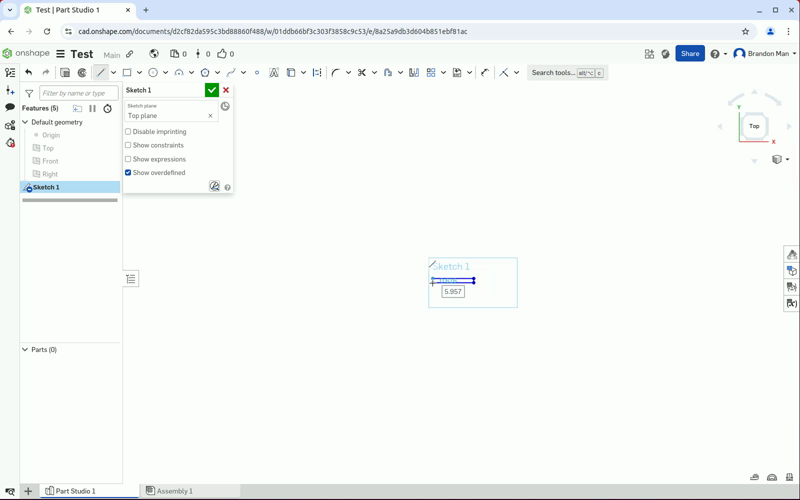
scroll(6)
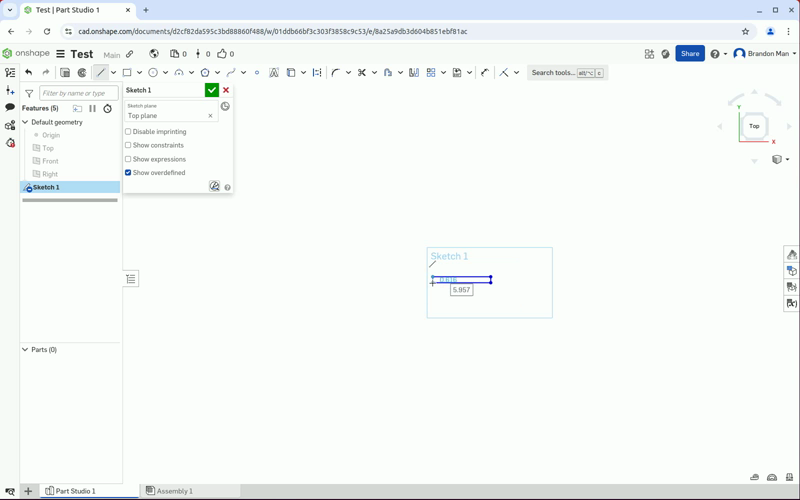
scroll(6)
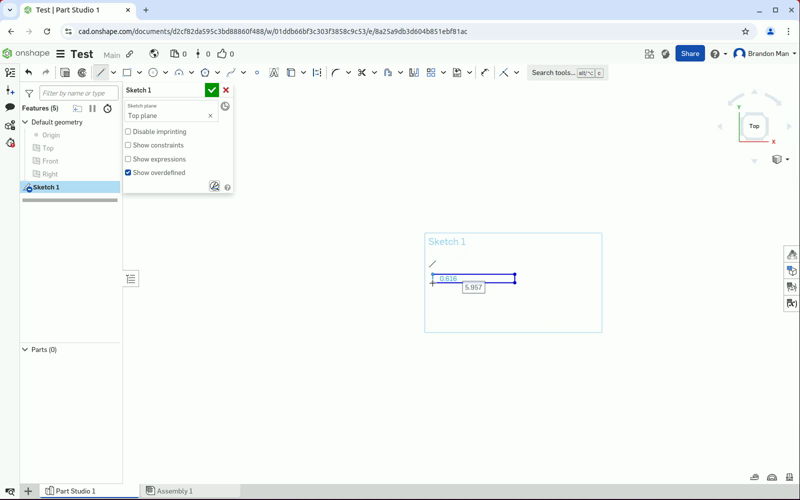
scroll(6)
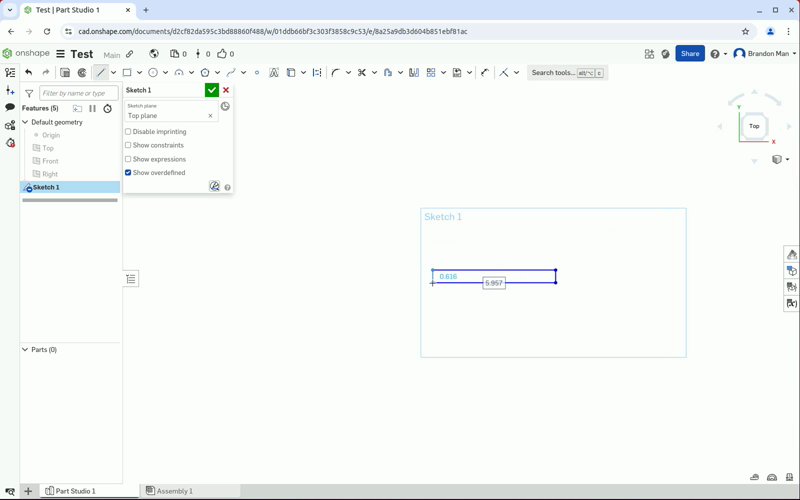
scroll(6)
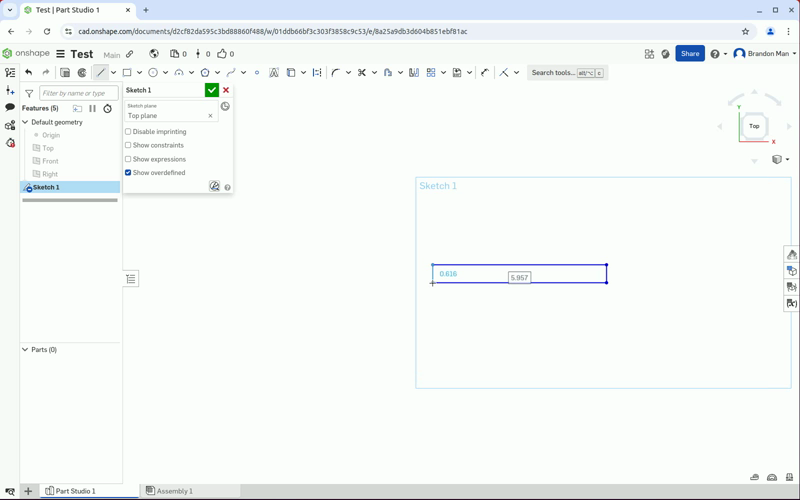
scroll(6)
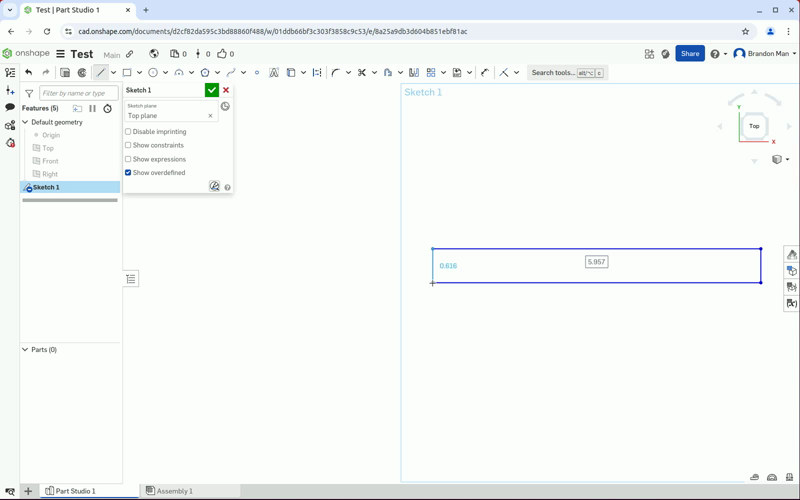
key_up(shift)
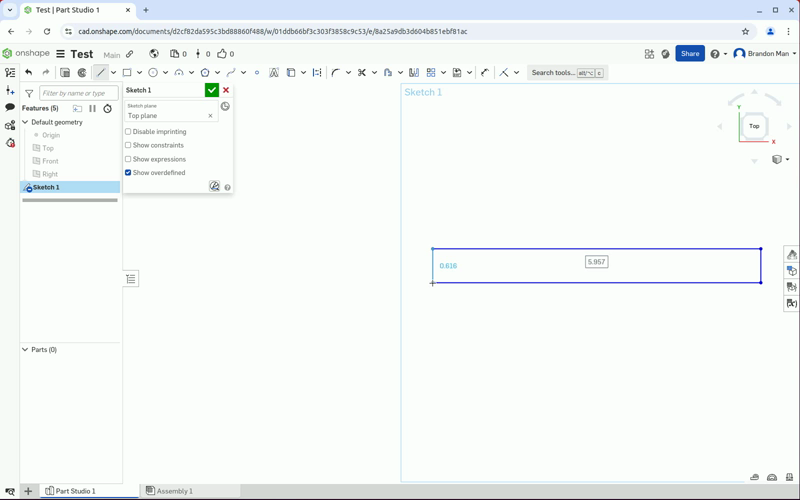
click(432, 282)
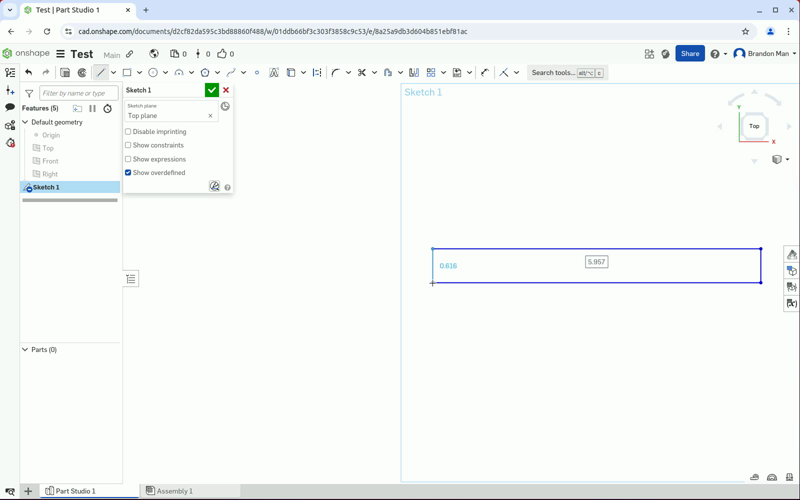
scroll(-6)
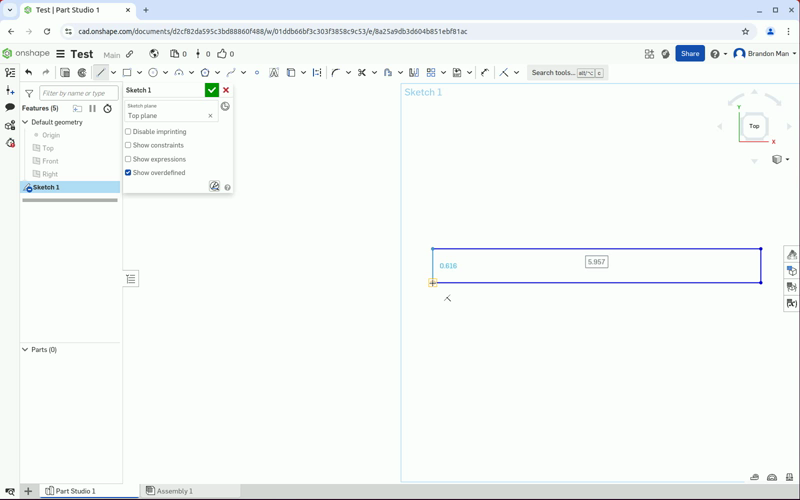
scroll(-6)
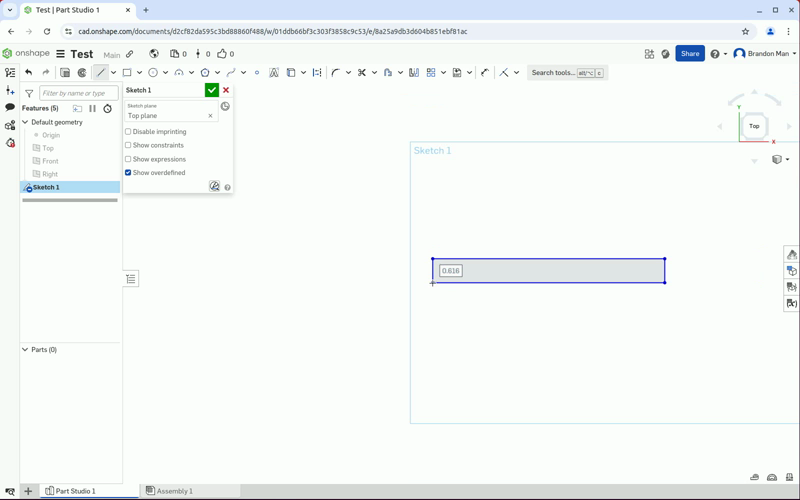
scroll(-6)
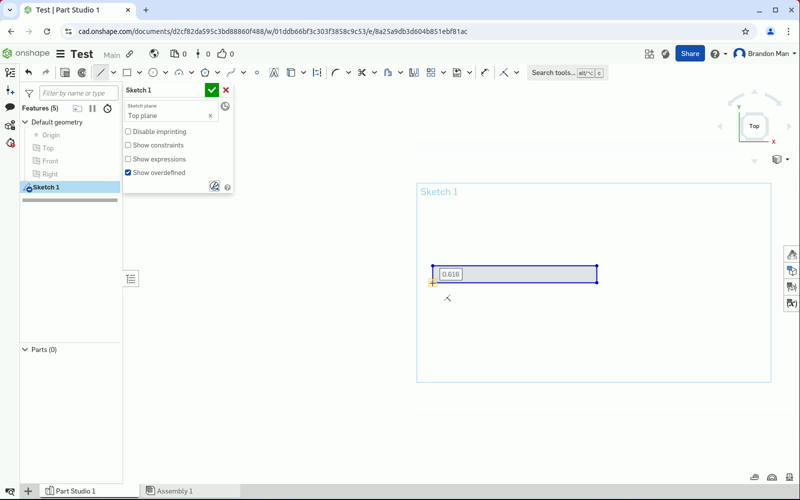
scroll(-6)
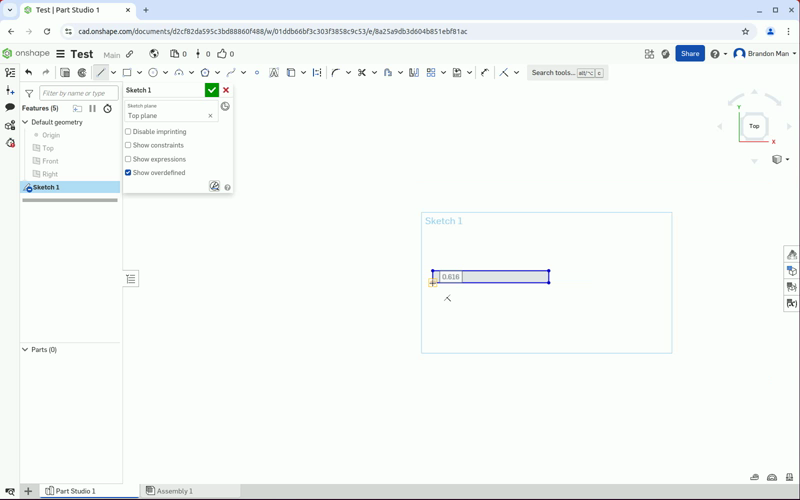
scroll(-6)
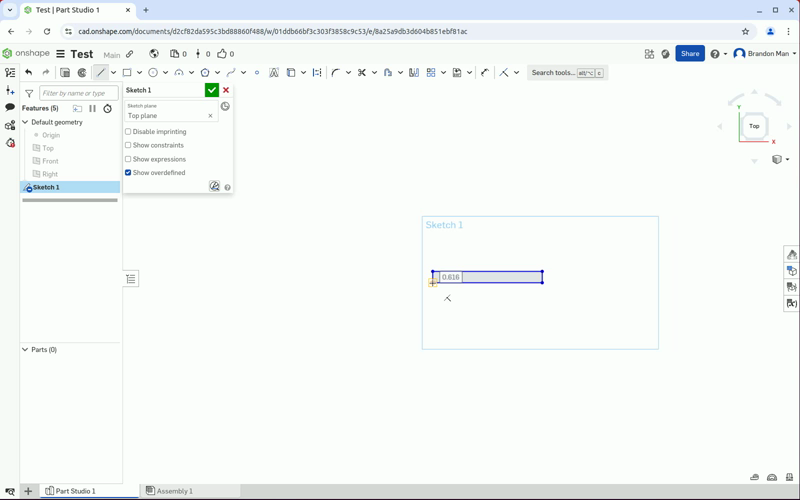
scroll(-6)
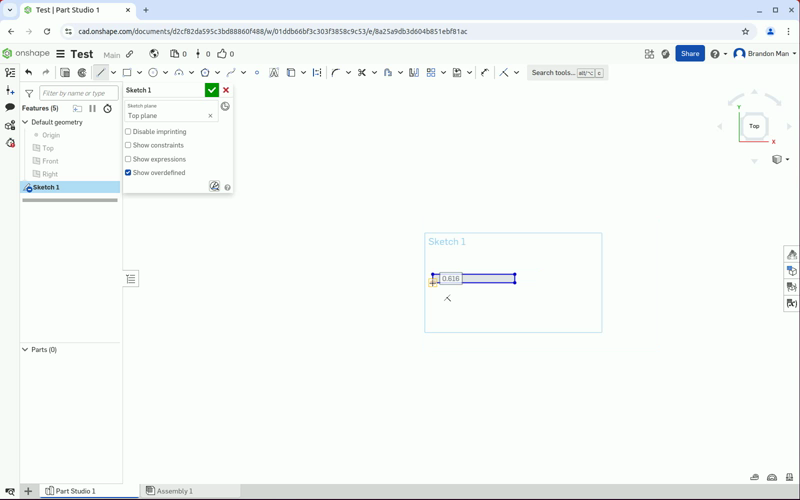
scroll(-6)
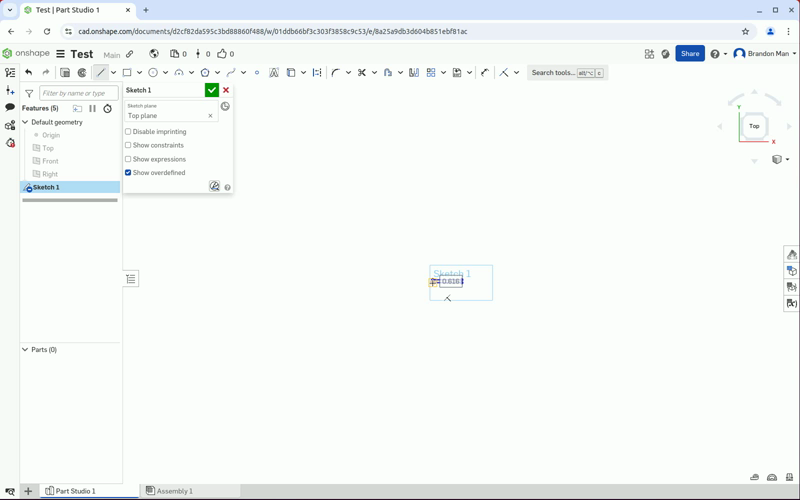
key(esc)
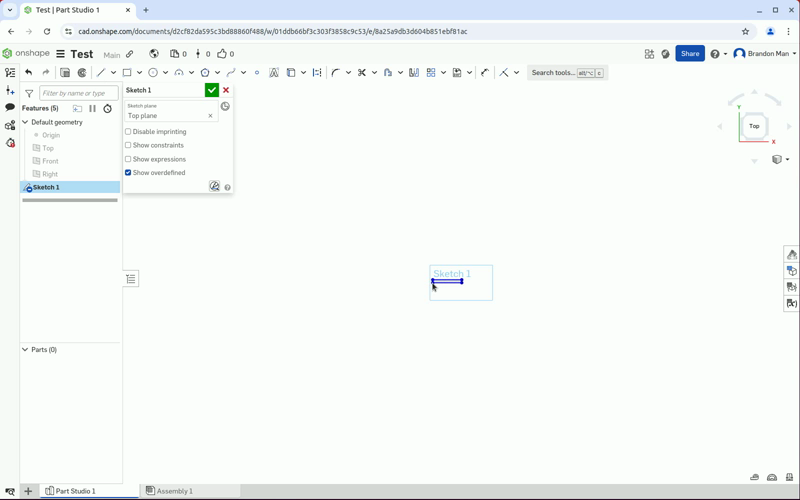
mouse_move(456, 281)
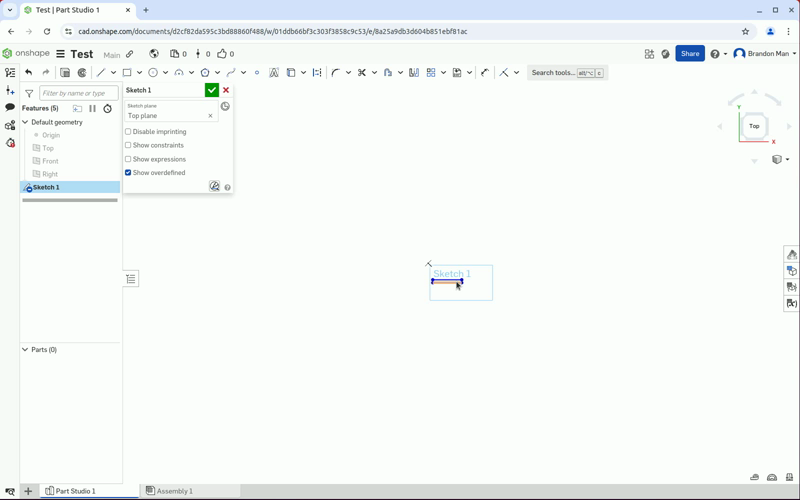
scroll(6)
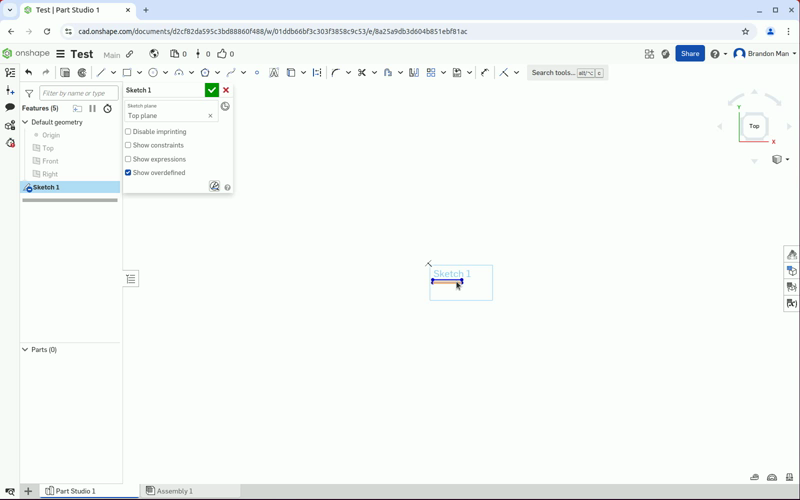
scroll(6)
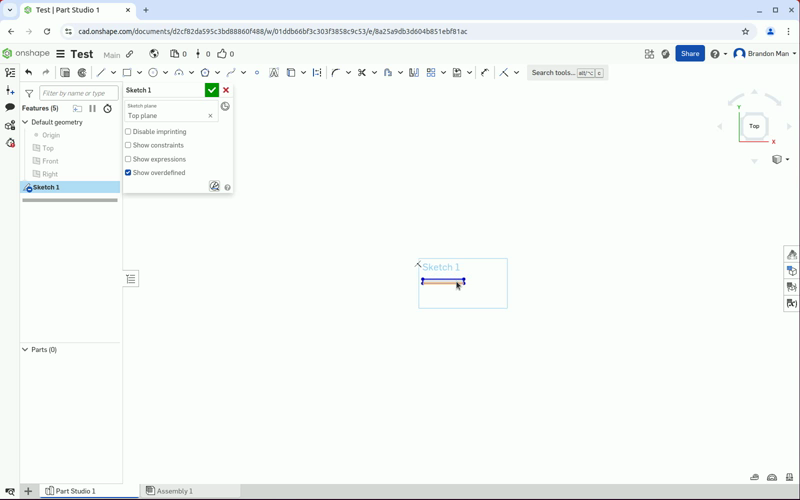
scroll(6)
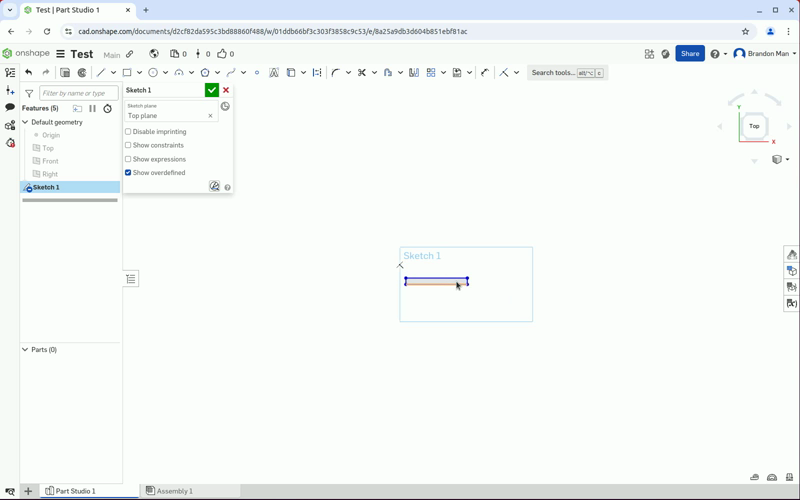
scroll(6)
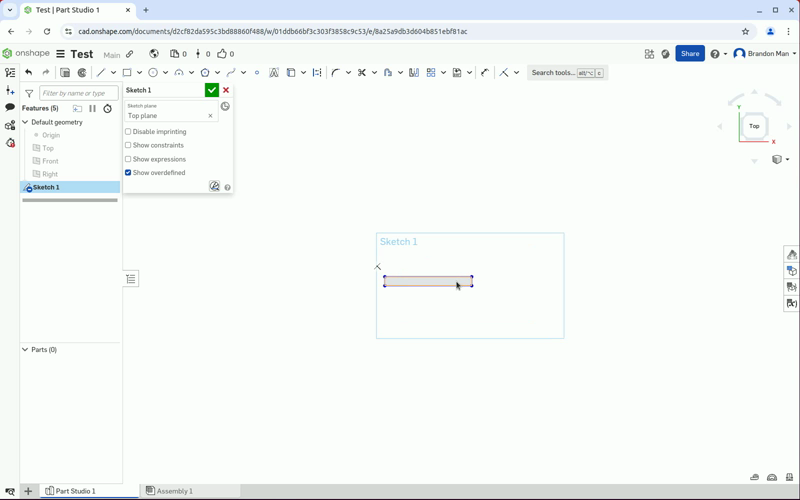
scroll(6)
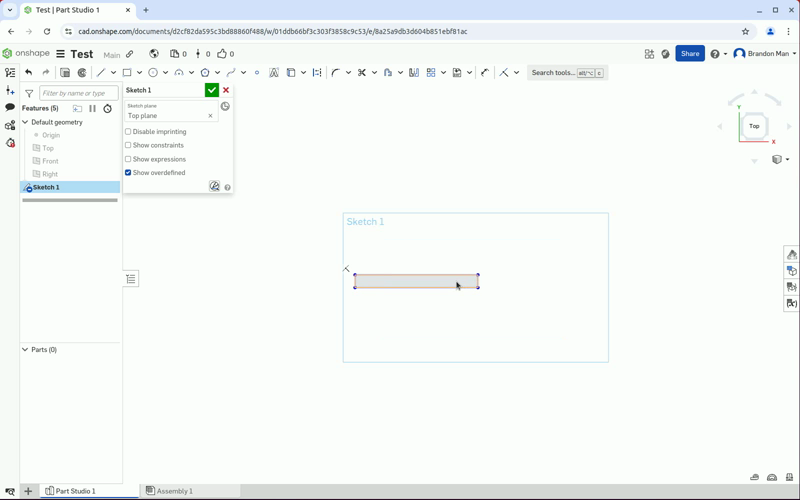
scroll(6)
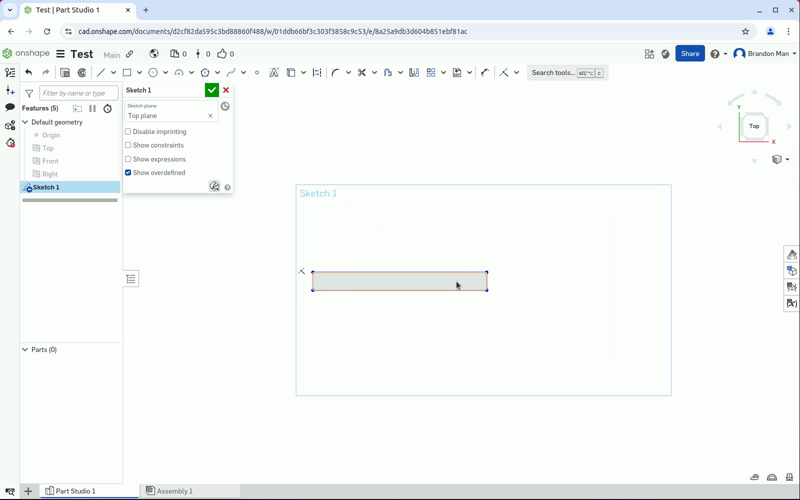
scroll(6)
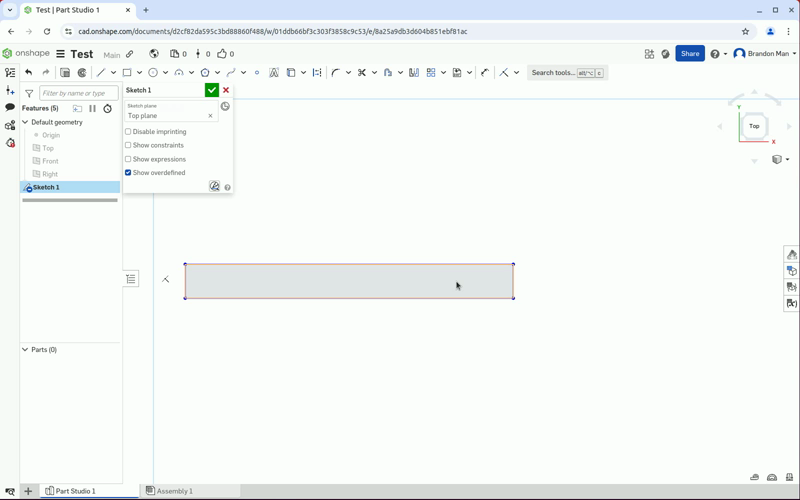
click(456, 281)
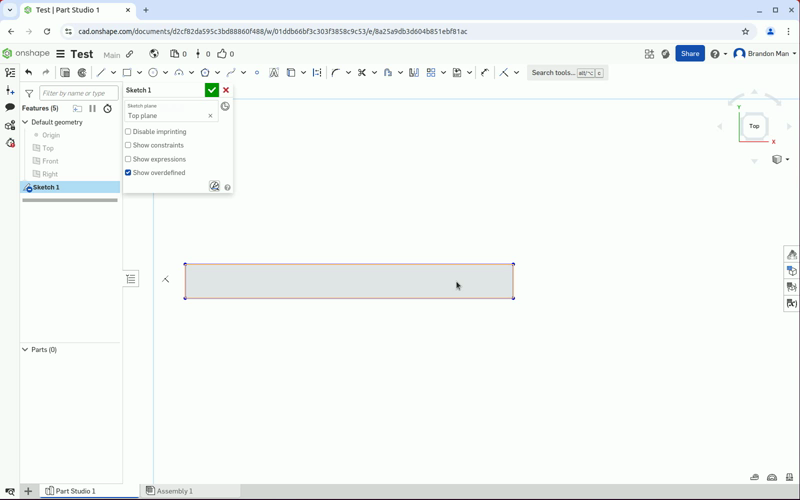
scroll(-6)
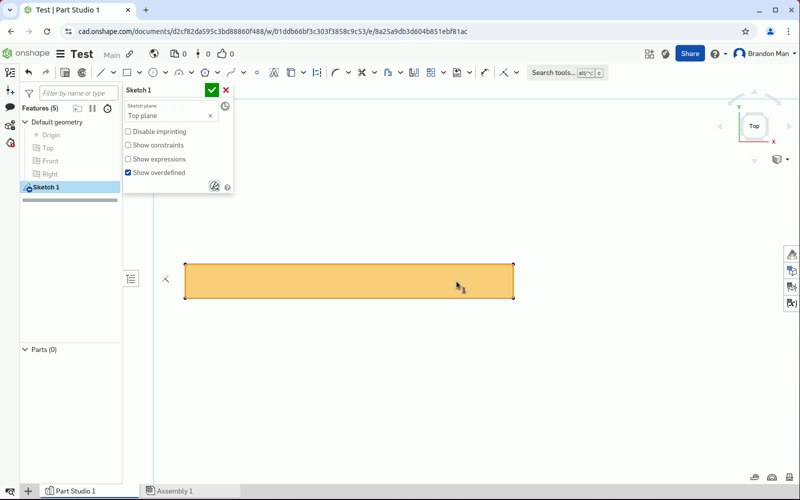
scroll(-6)
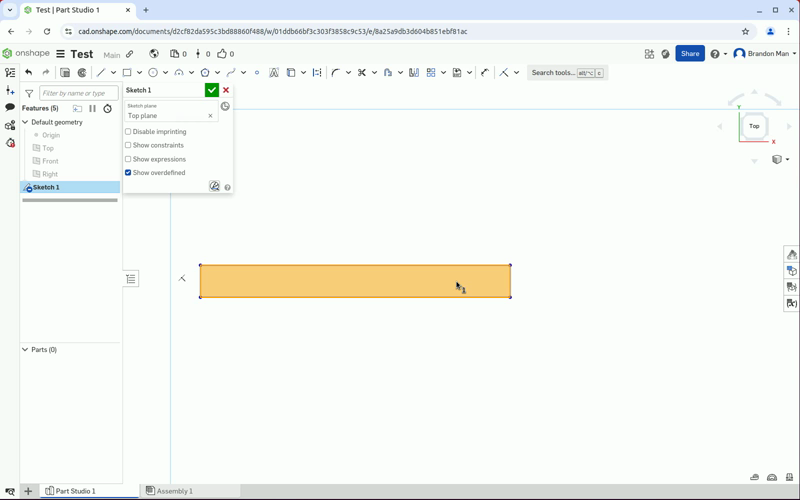
scroll(-6)
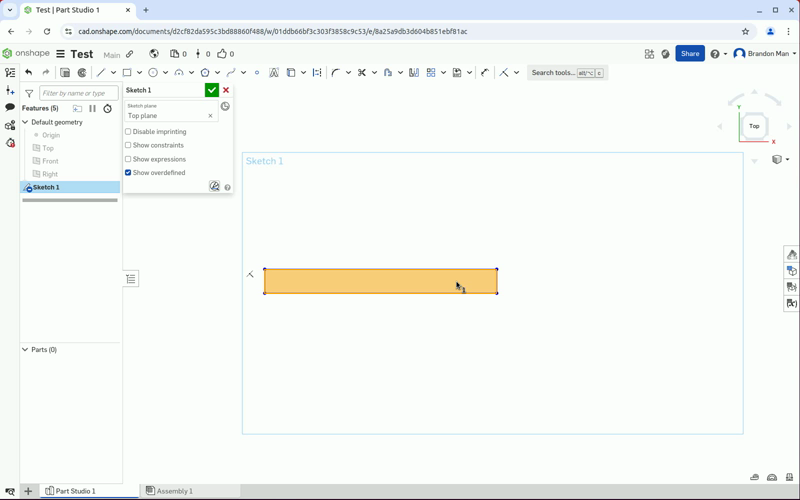
scroll(-6)
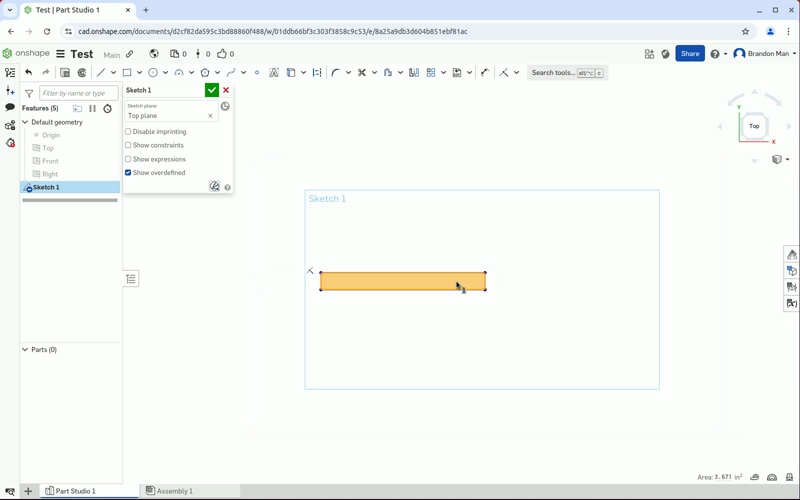
scroll(-6)
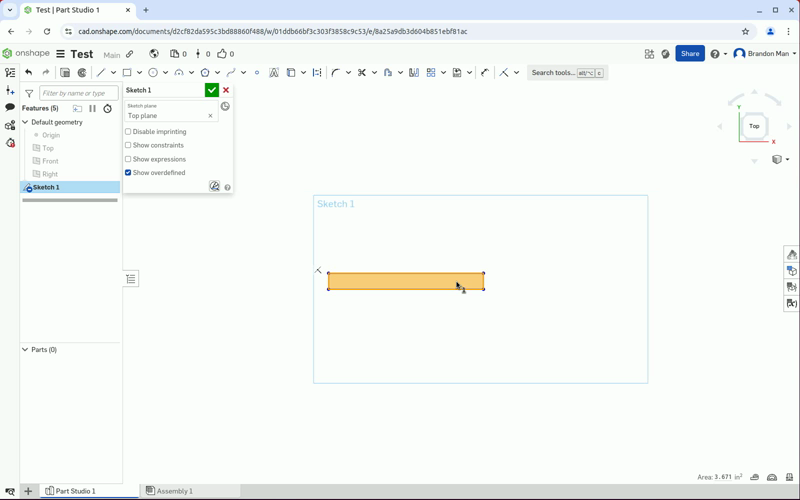
scroll(-6)
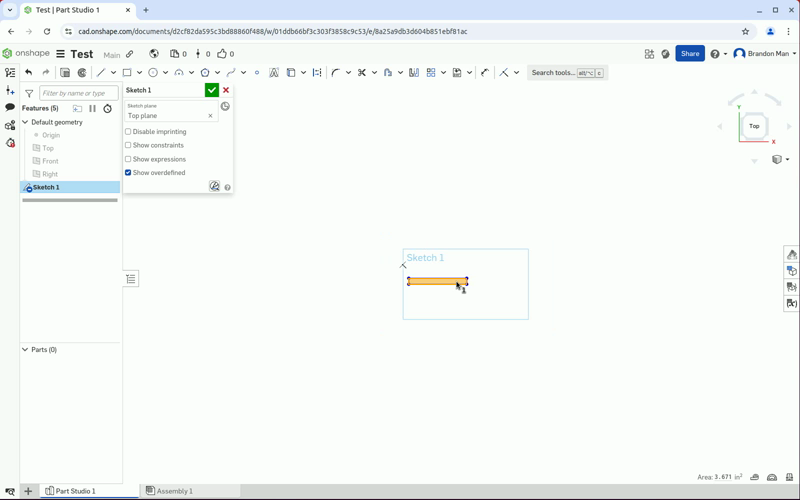
scroll(-6)
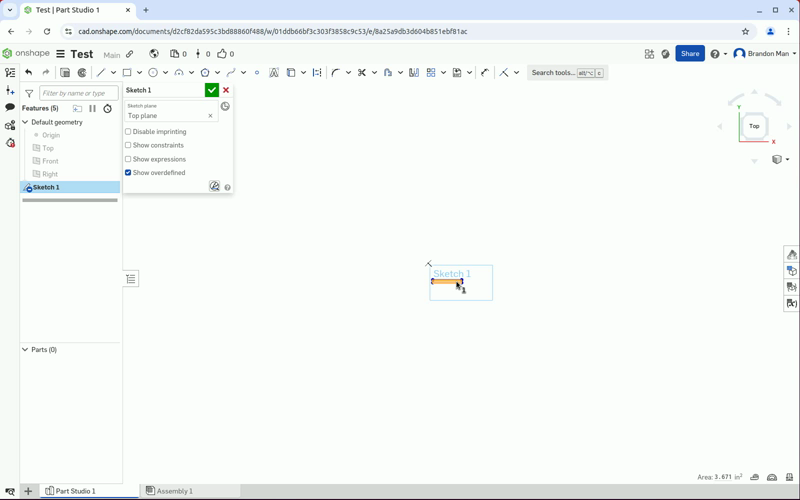
mouse_move(73, 352)
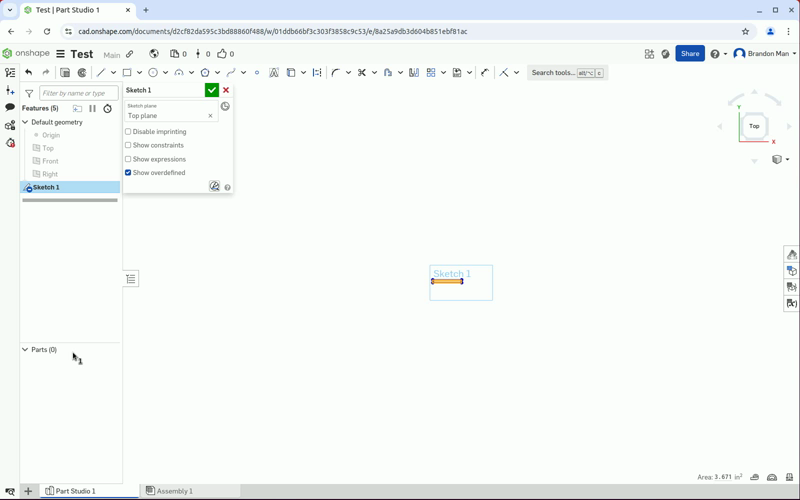
key(shift+y)
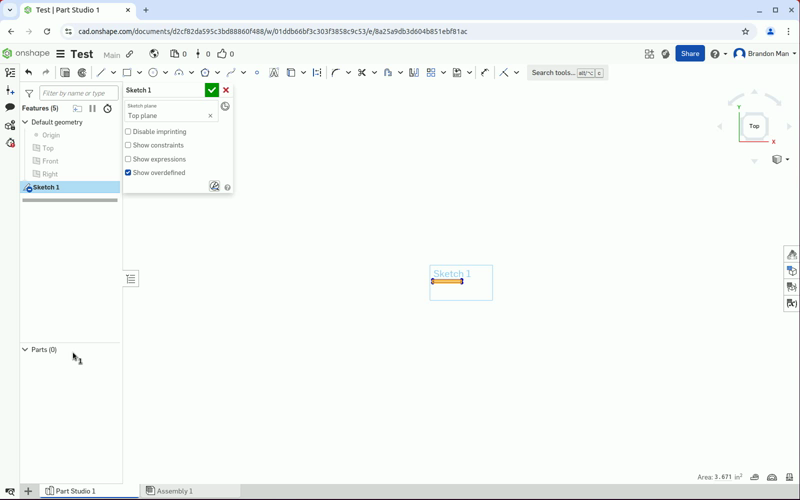
key(shift+e)
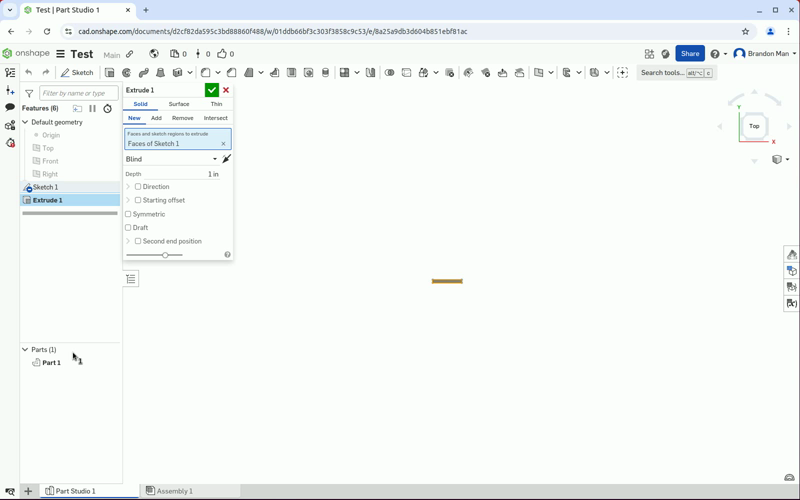
mouse_move(143, 106)
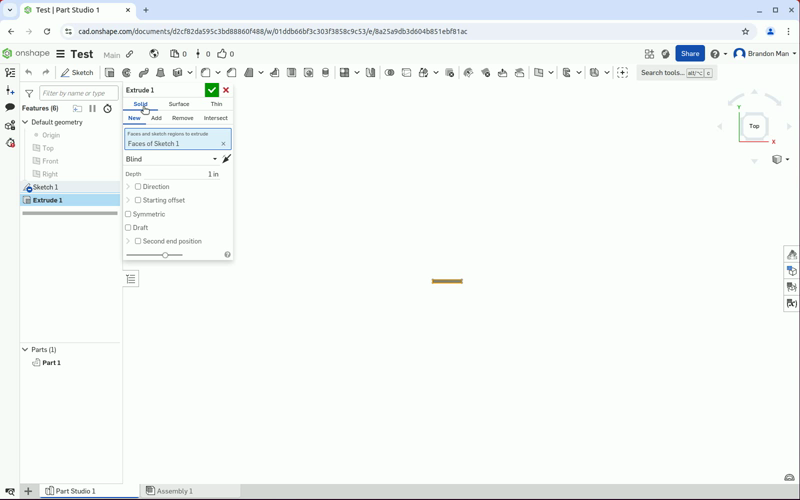
click(143, 106)
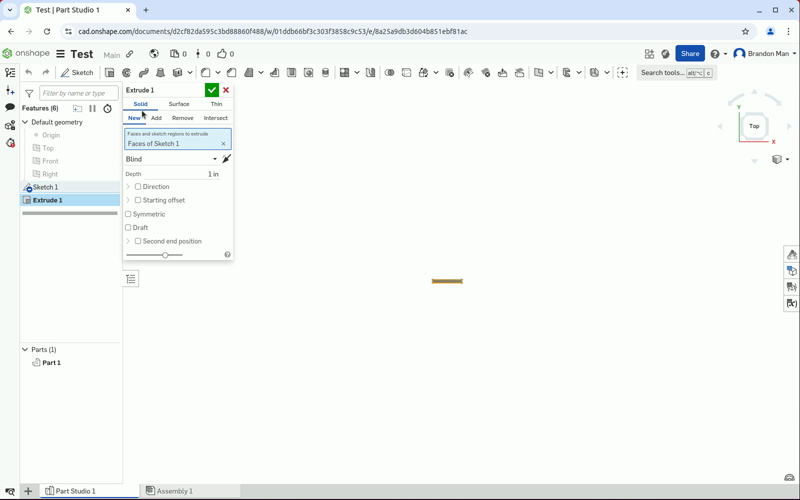
mouse_move(137, 120)
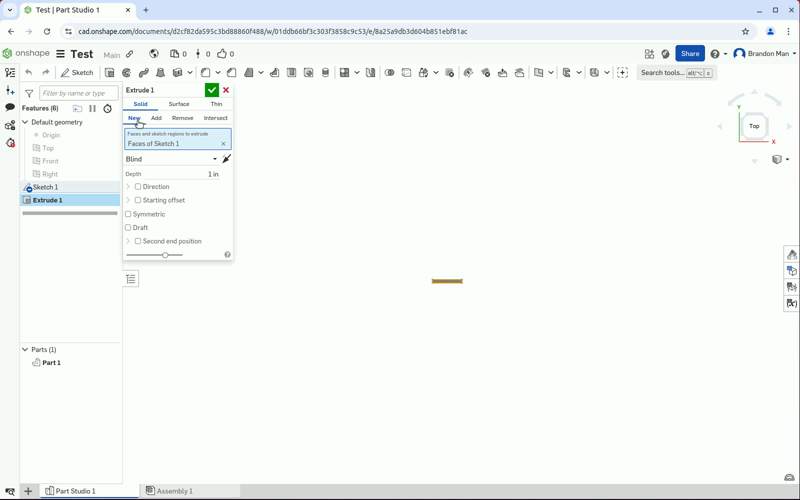
click(137, 120)
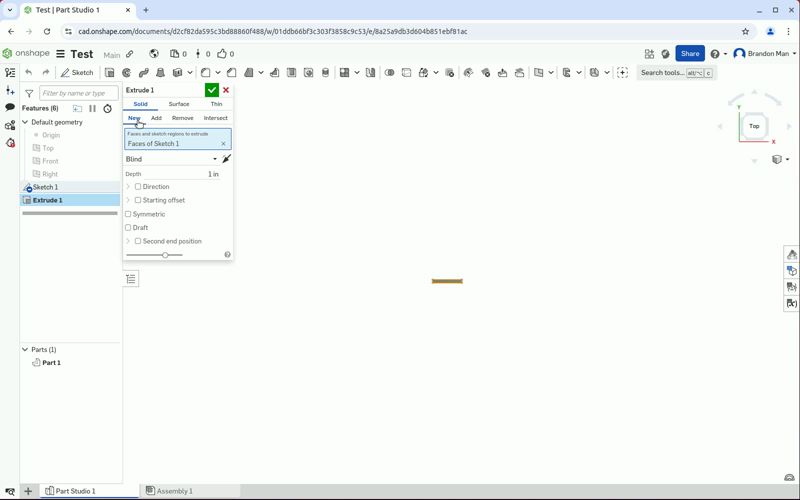
key(tab, 4)
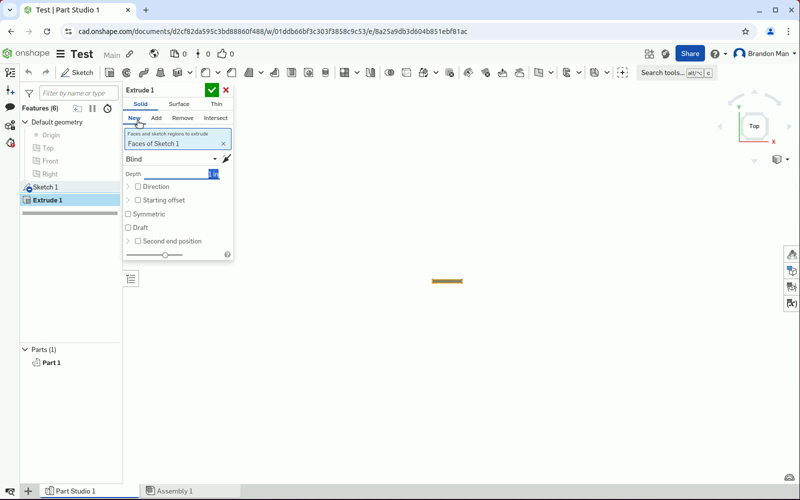
text(0.481)
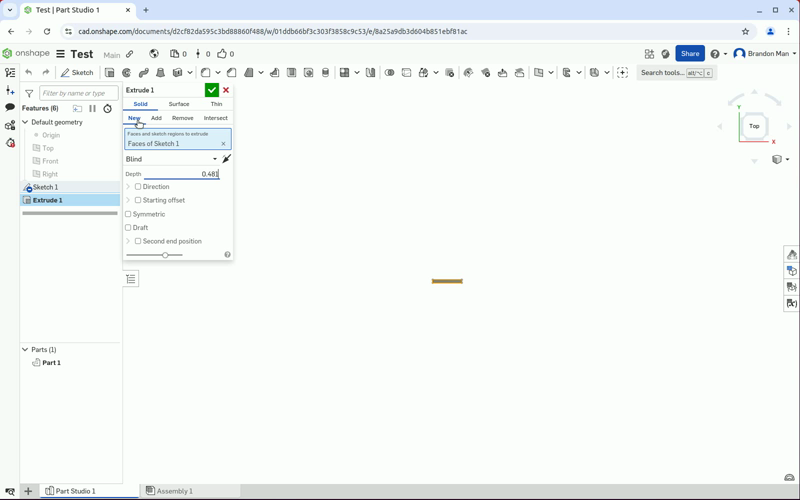
key(enter)
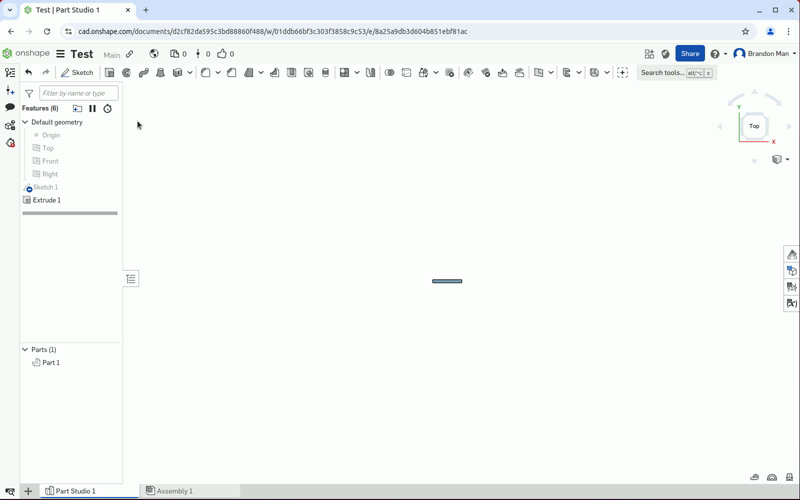
key(shift+h)
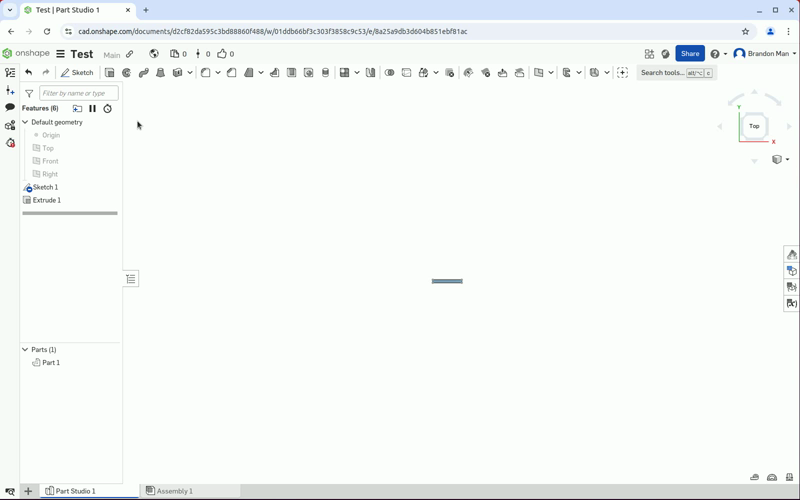
key(shift+h)
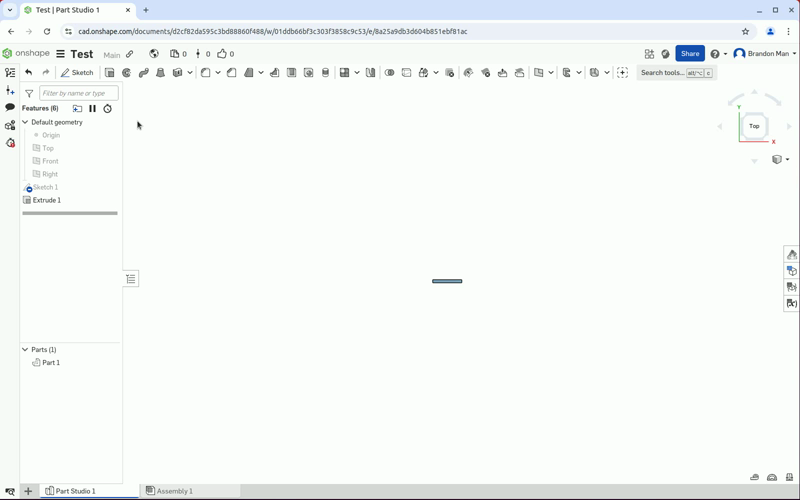
mouse_move(73, 189)
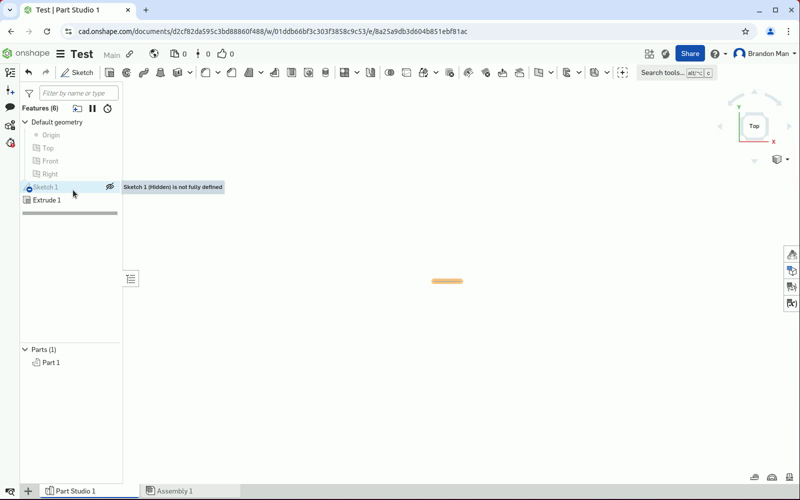
click(73, 189)
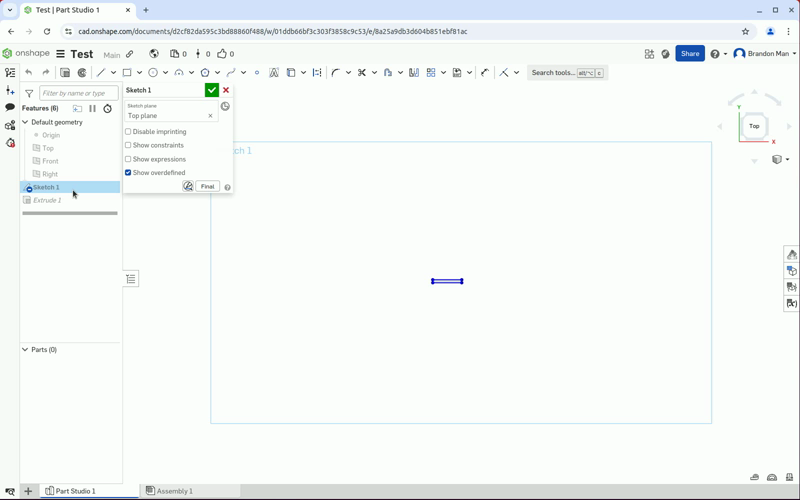
mouse_move(229, 92)
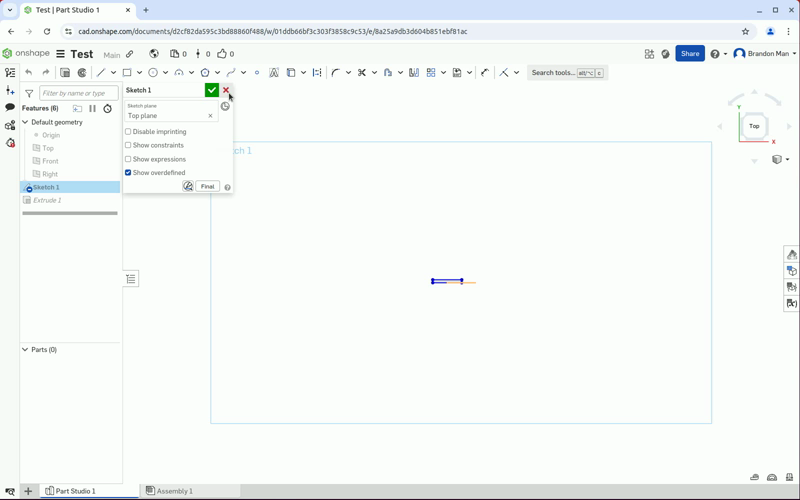
click(229, 92)
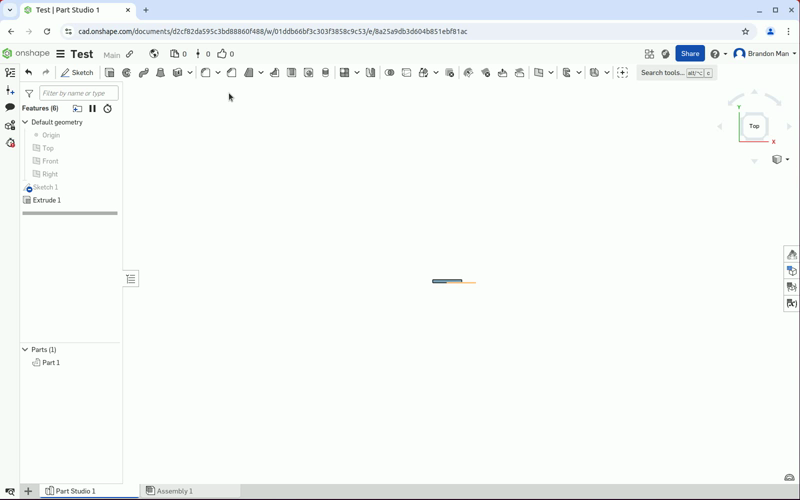
mouse_move(541, 75)
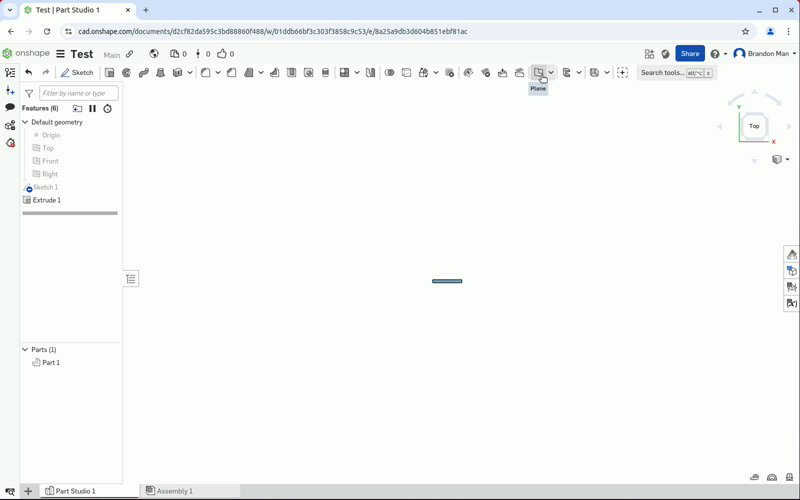
click(541, 75)
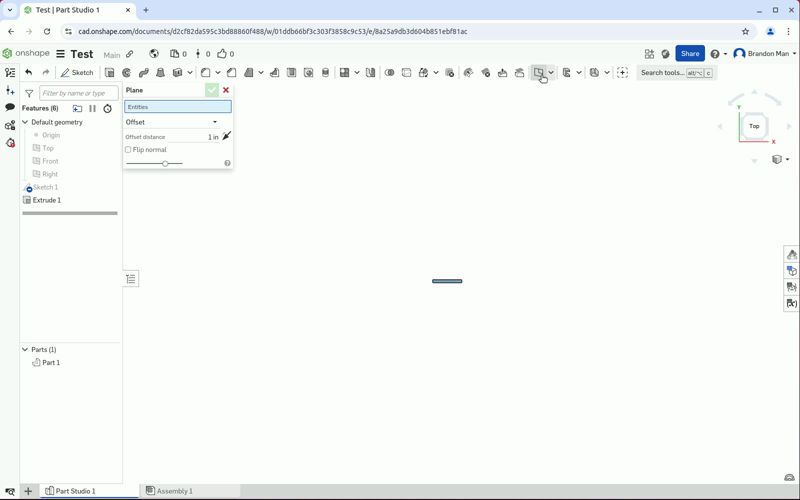
mouse_move(73, 150)
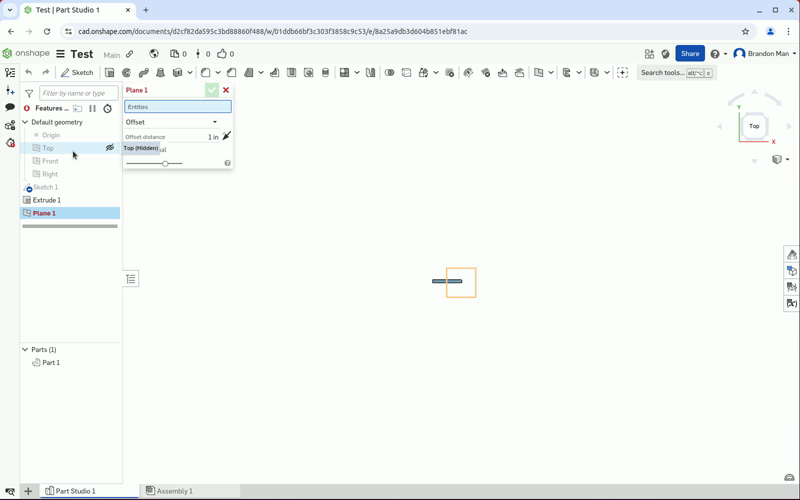
click(73, 150)
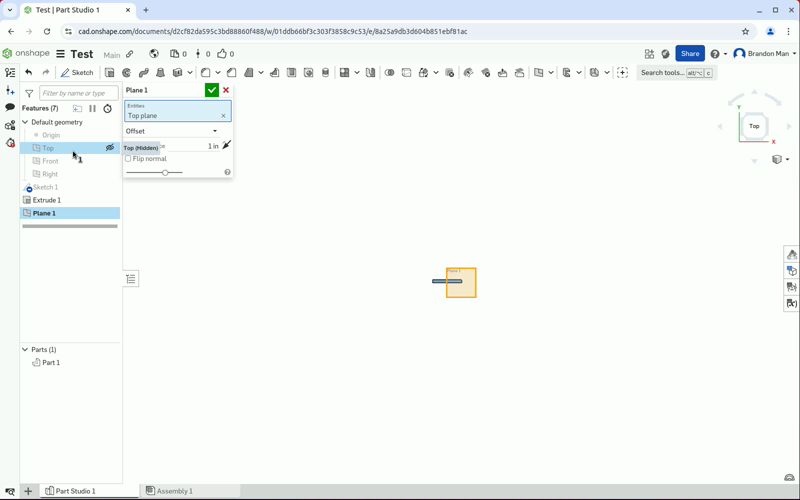
key(tab, 2)
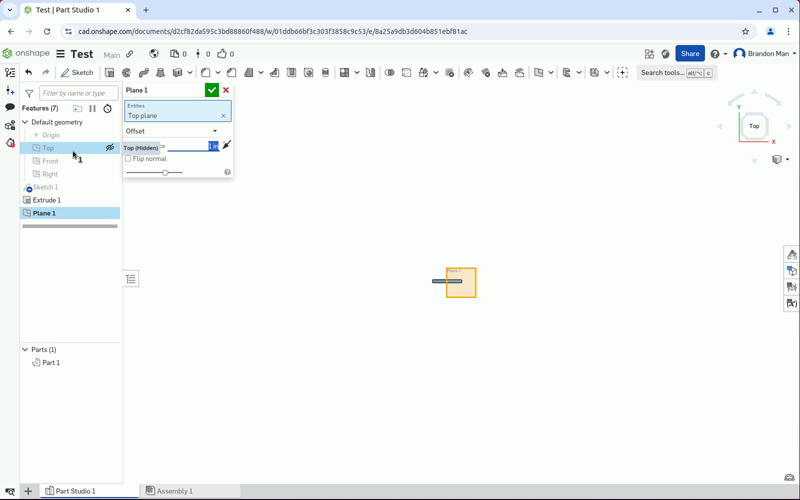
text(0.493)
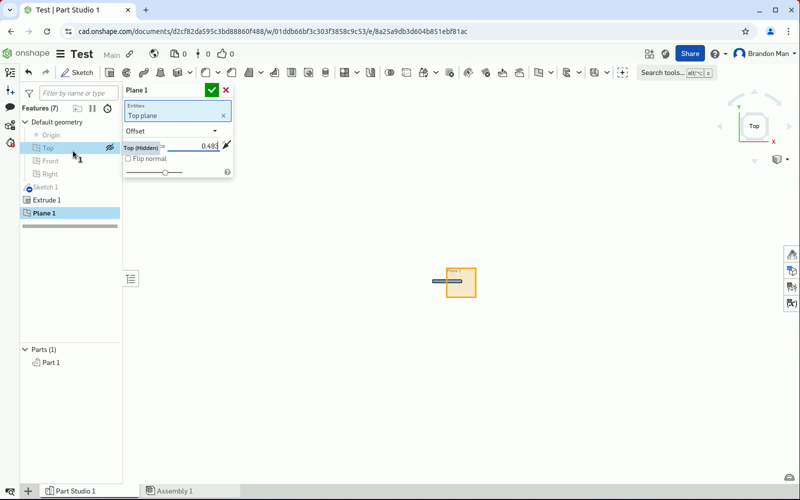
key(enter, 2)
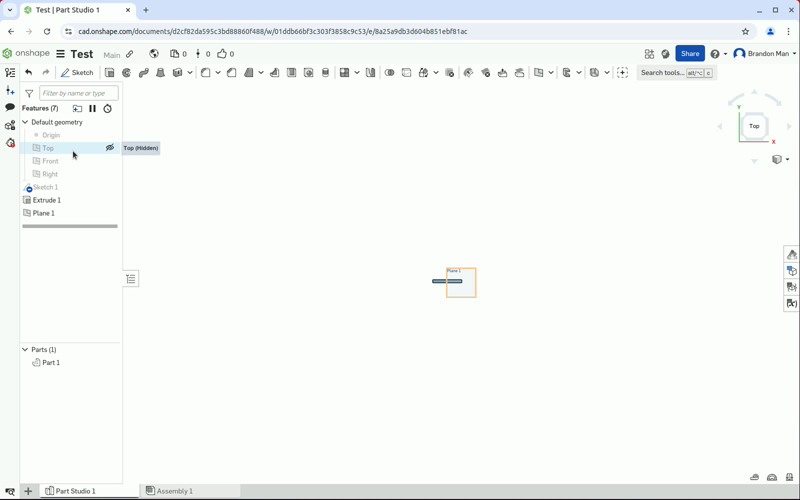
key(shift+s)
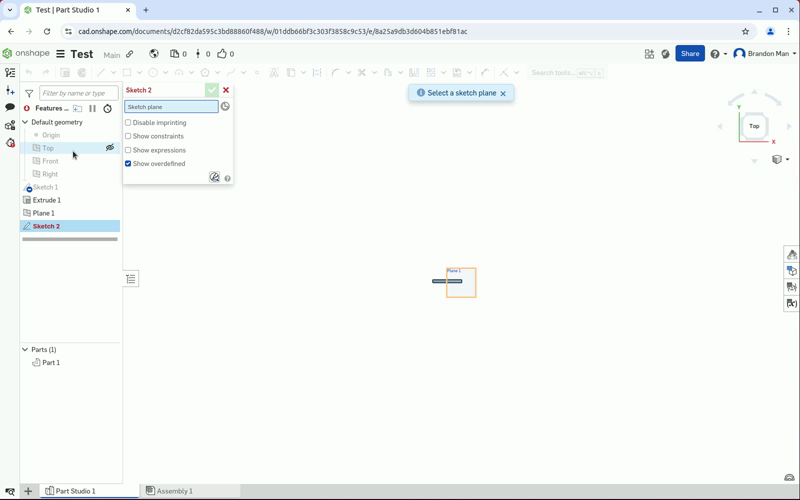
mouse_move(73, 215)
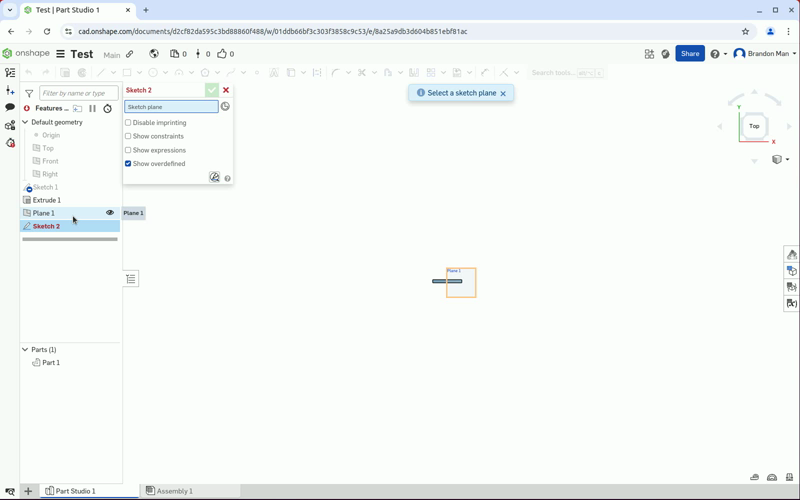
click(73, 215)
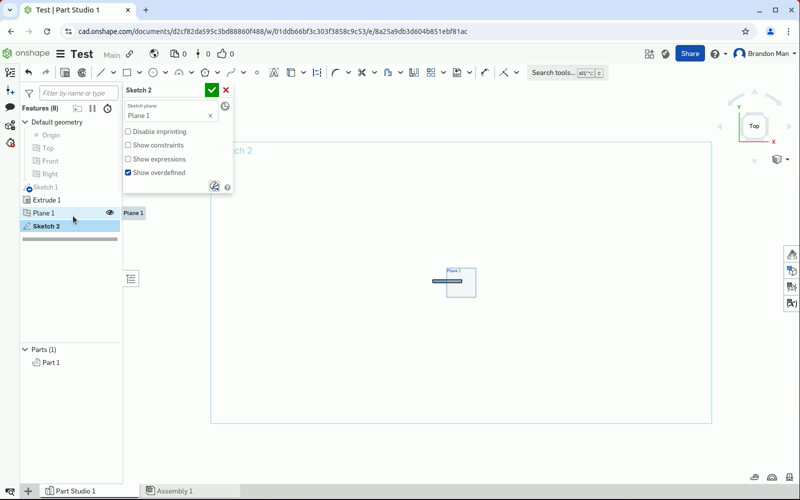
mouse_move(73, 352)
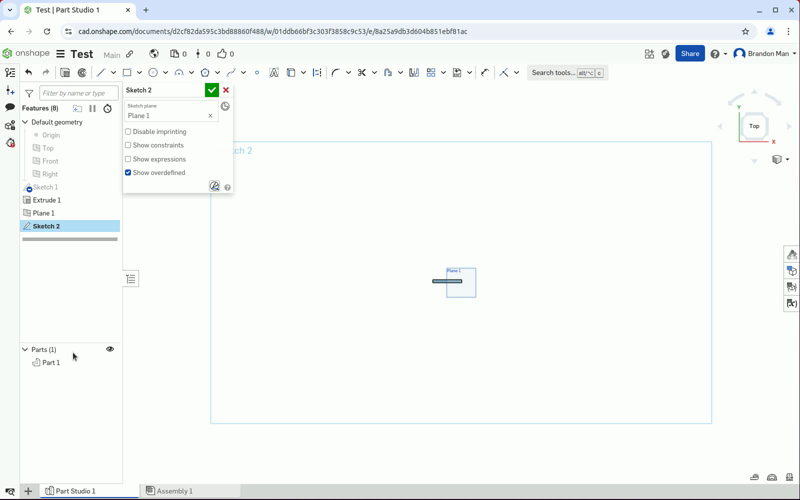
key(y)
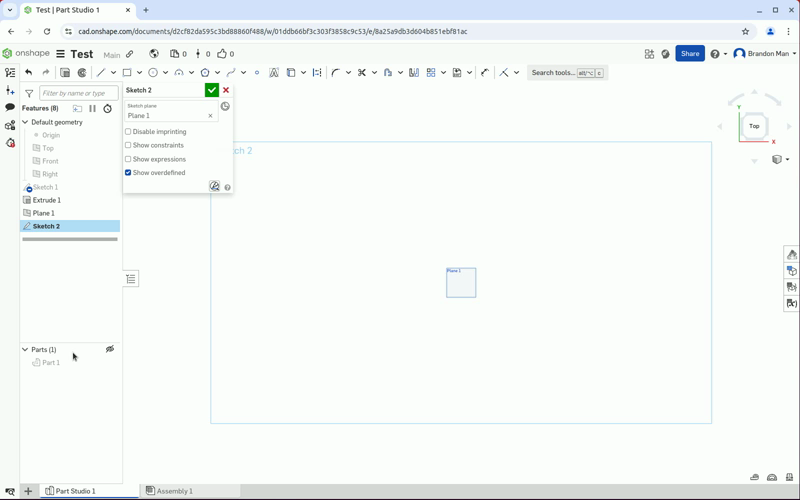
key(l)
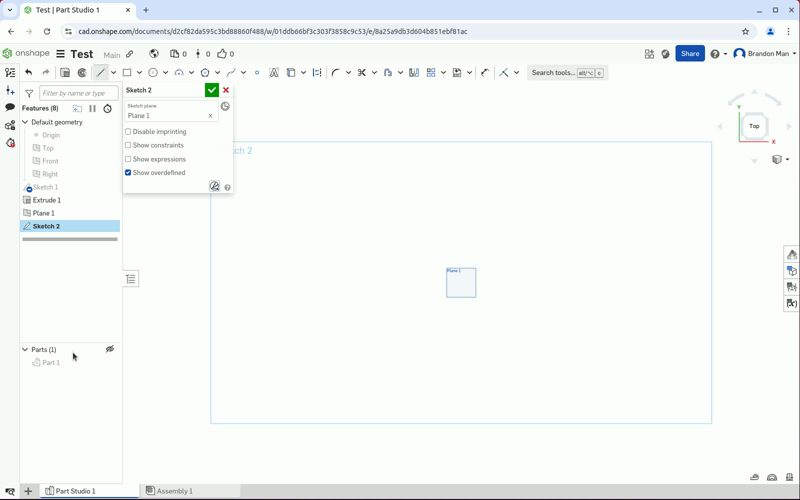
key_down(shift)
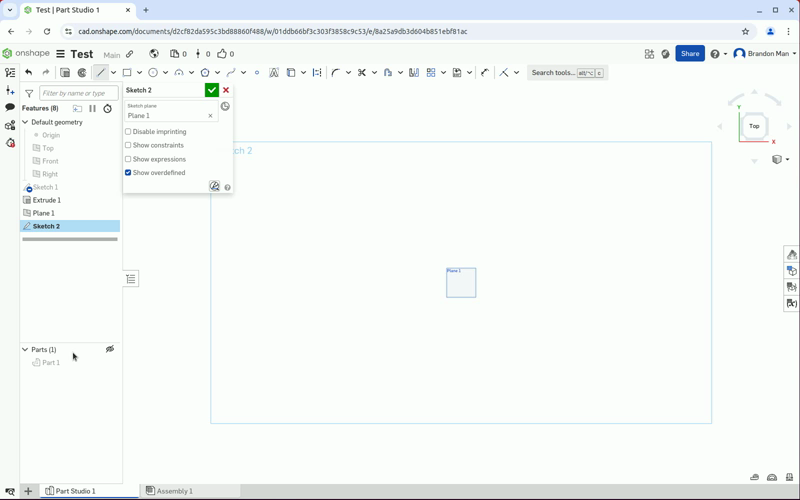
mouse_move(432, 282)
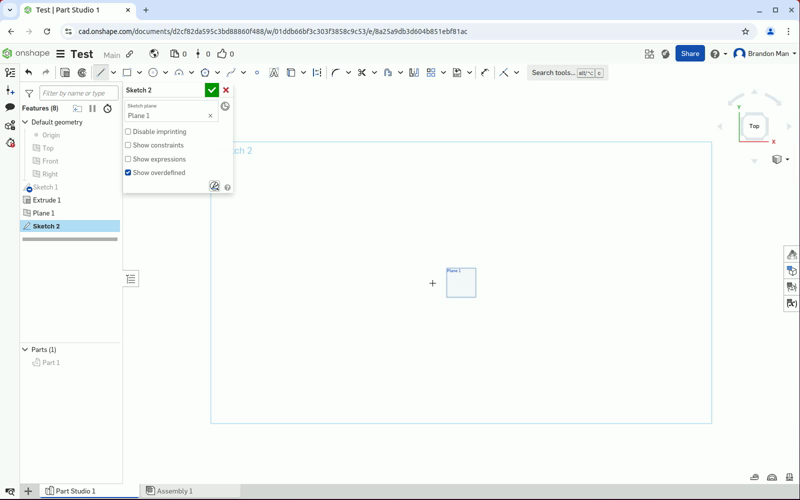
click(432, 282)
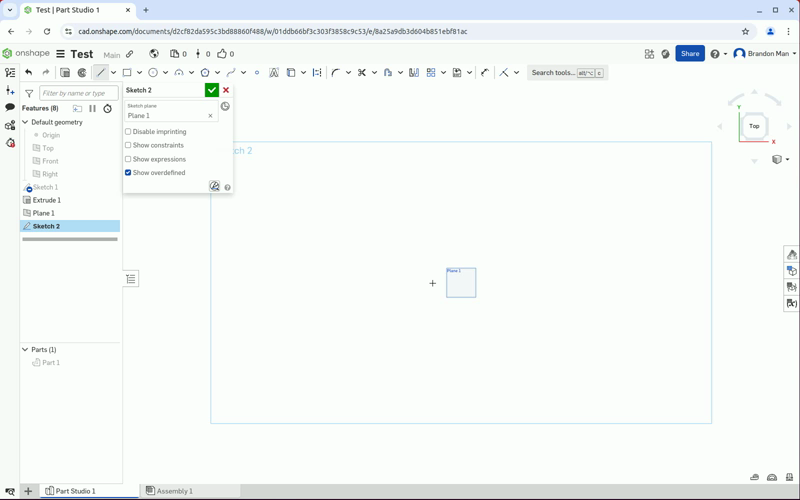
key_up(shift)
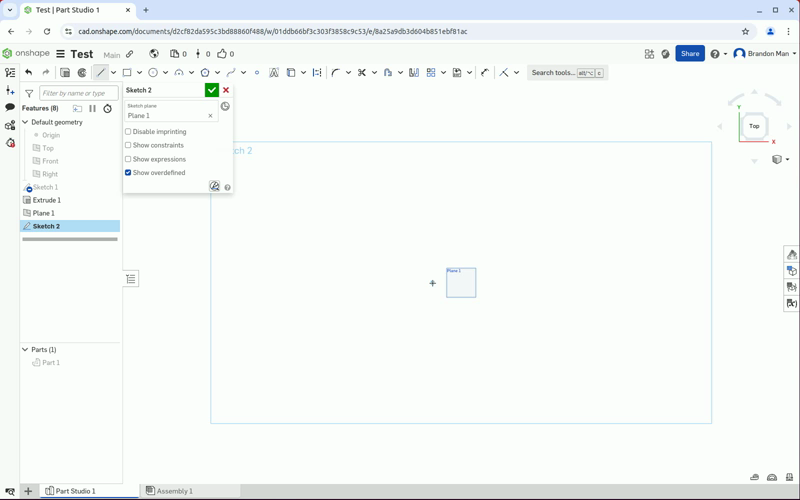
key_down(shift)
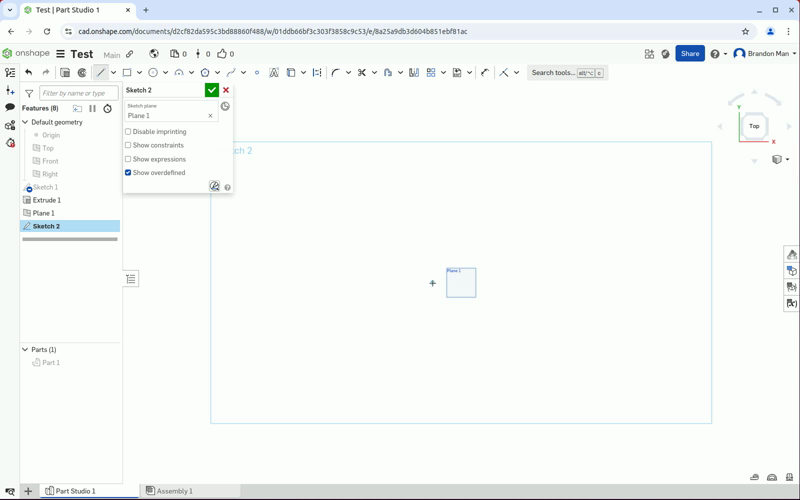
mouse_move(462, 282)
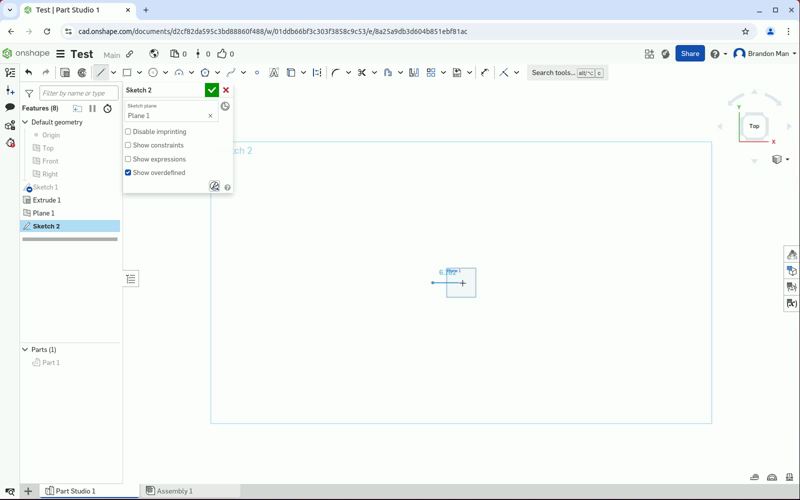
mouse_move(435, 282)
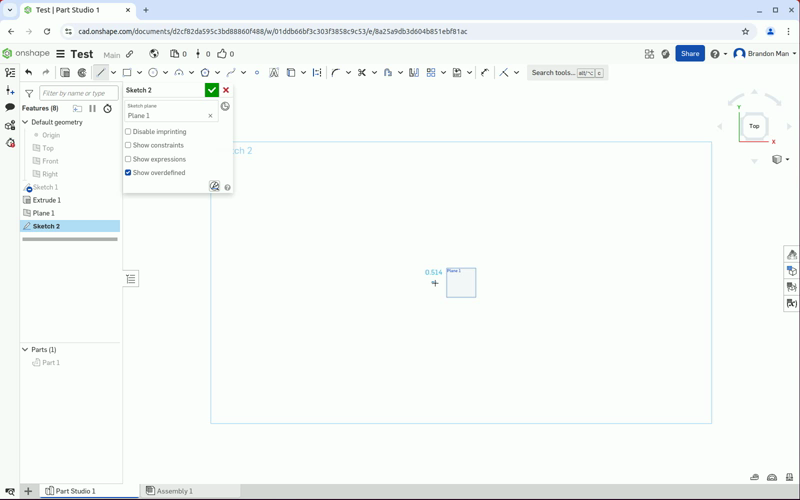
scroll(6)
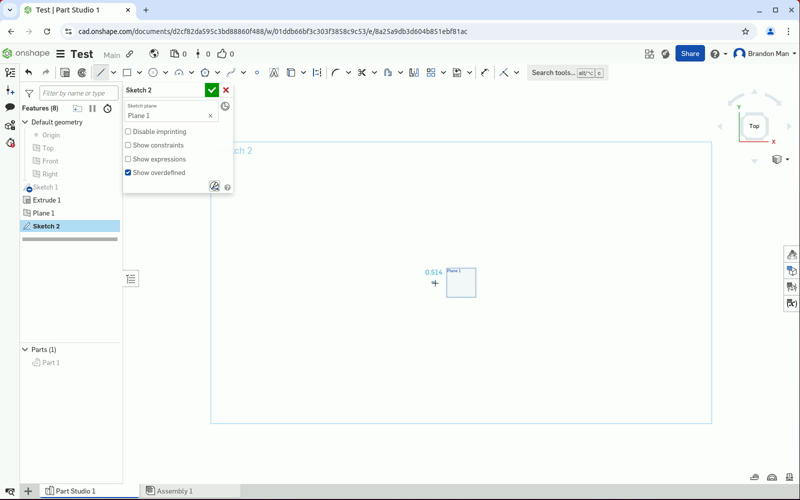
scroll(6)
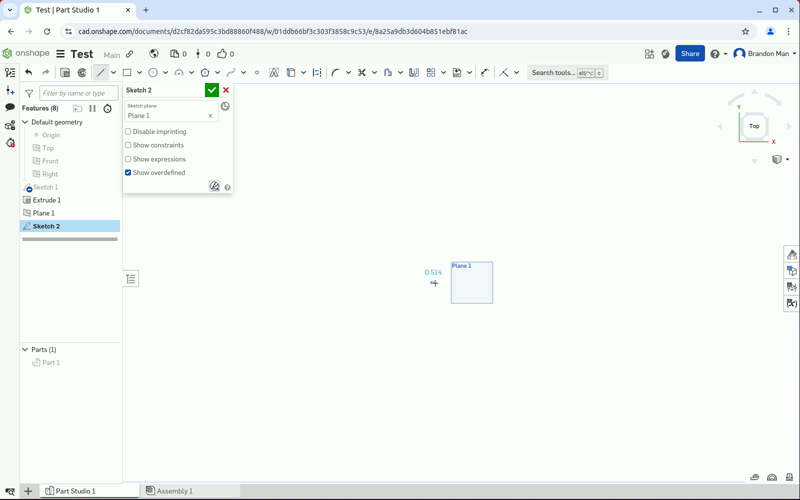
scroll(6)
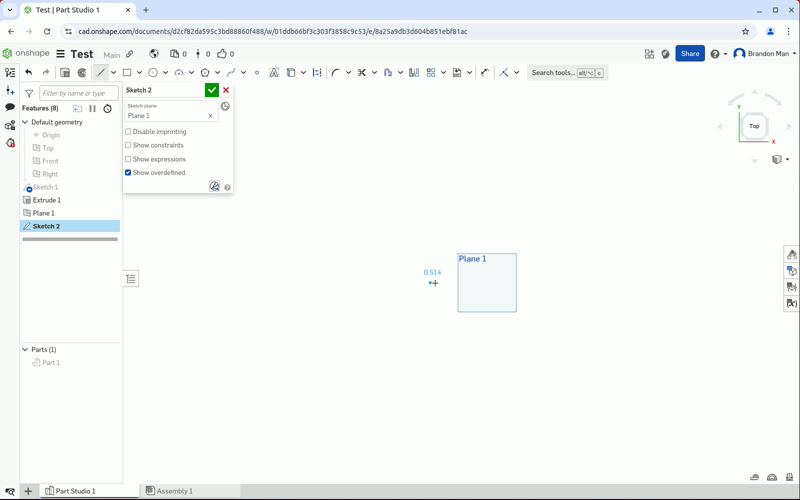
scroll(6)
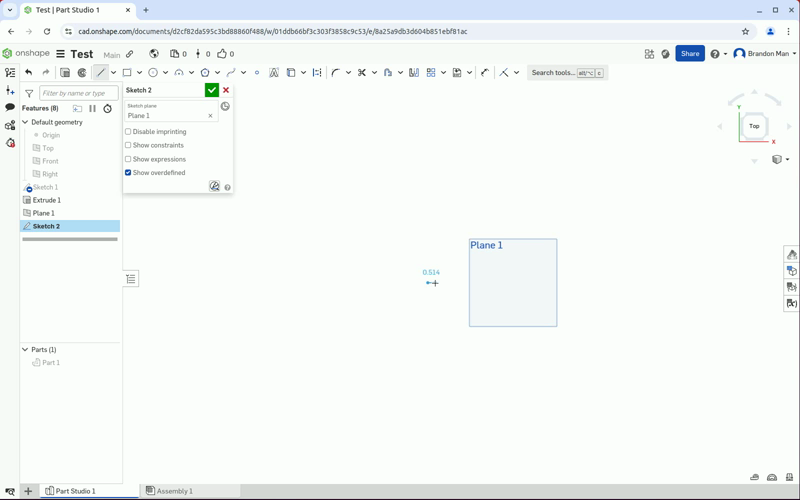
scroll(6)
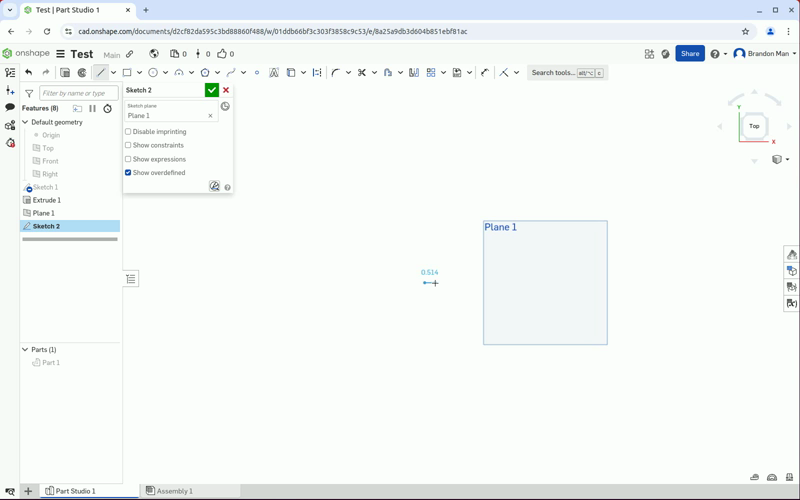
scroll(6)
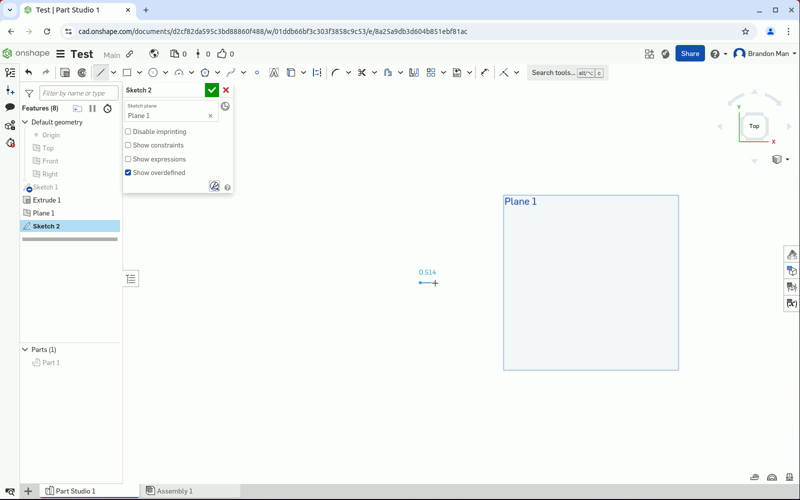
scroll(6)
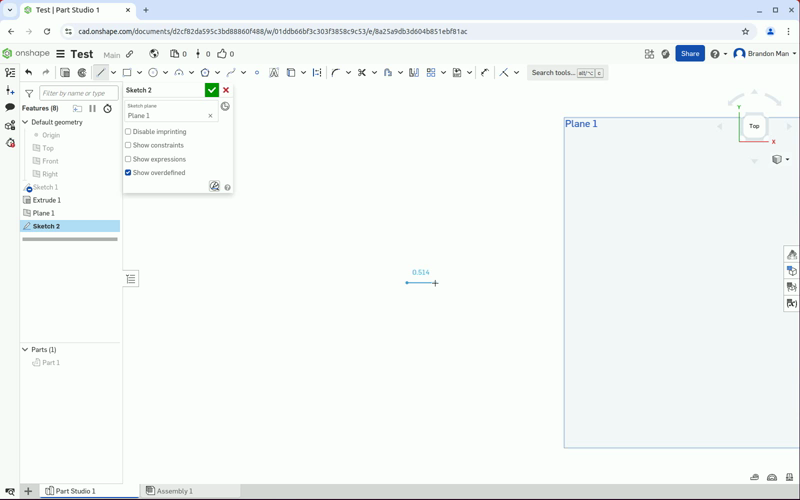
click(435, 282)
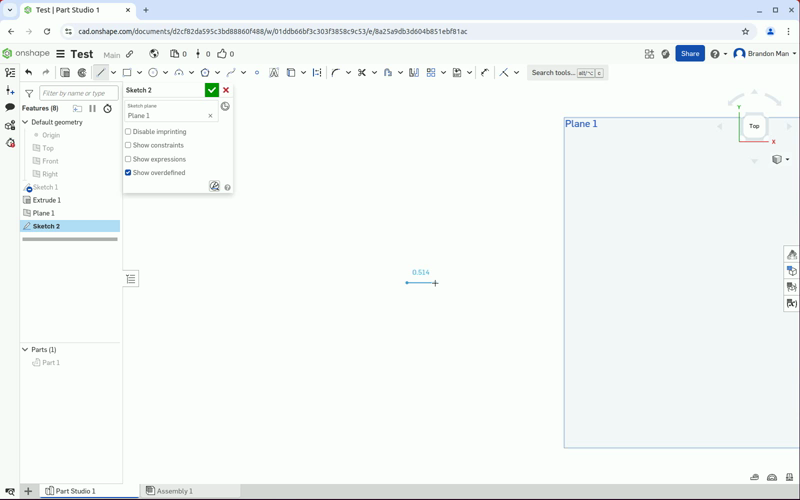
scroll(-6)
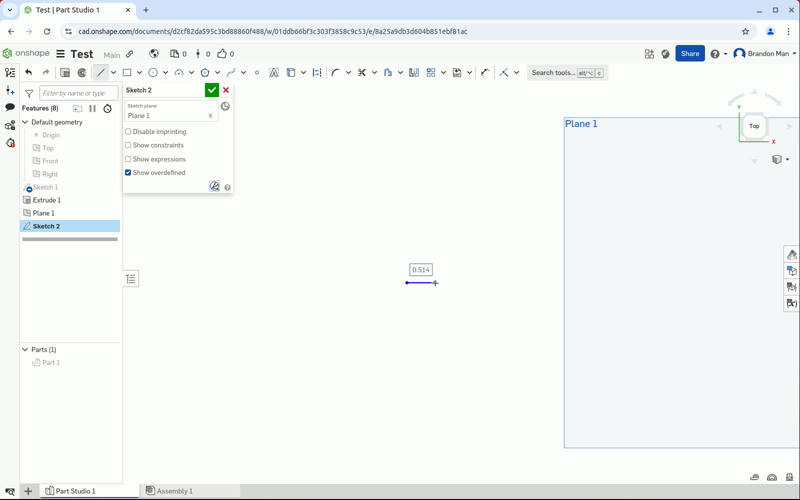
scroll(-6)
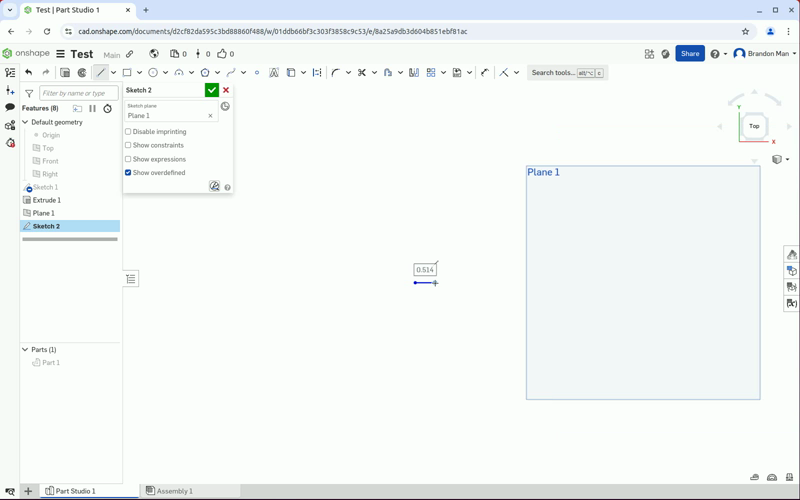
scroll(-6)
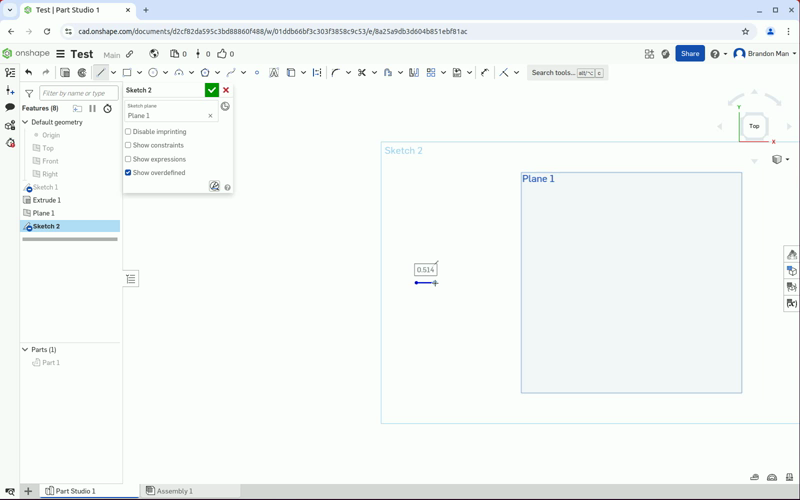
scroll(-6)
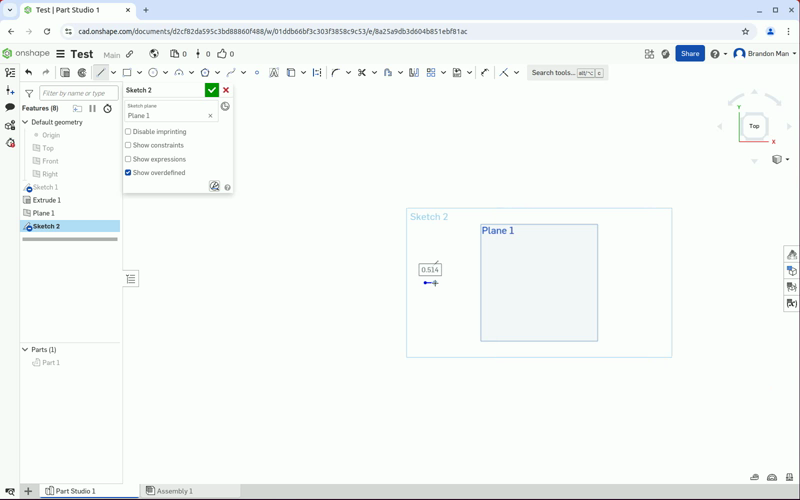
scroll(-6)
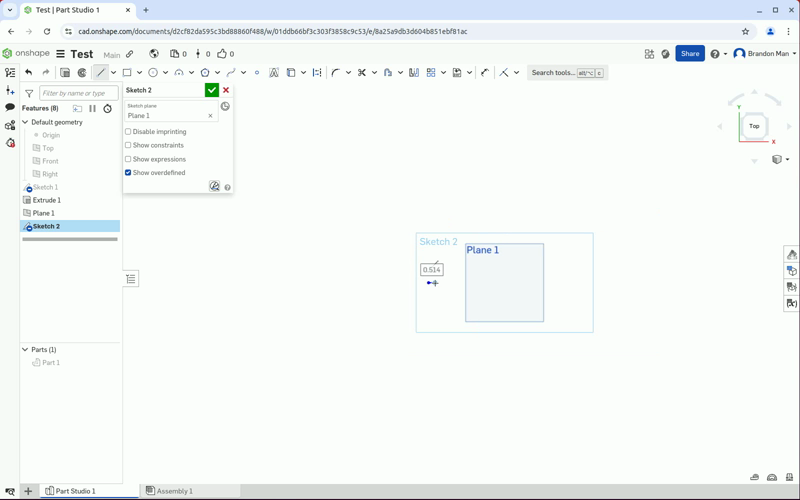
scroll(-6)
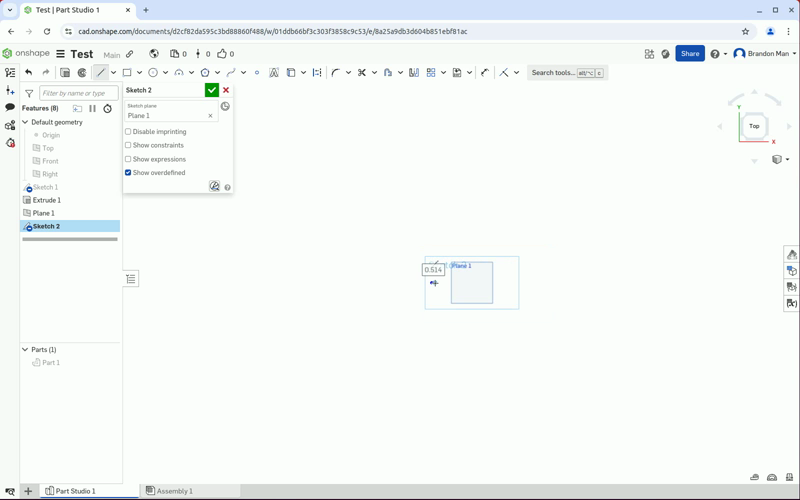
scroll(-6)
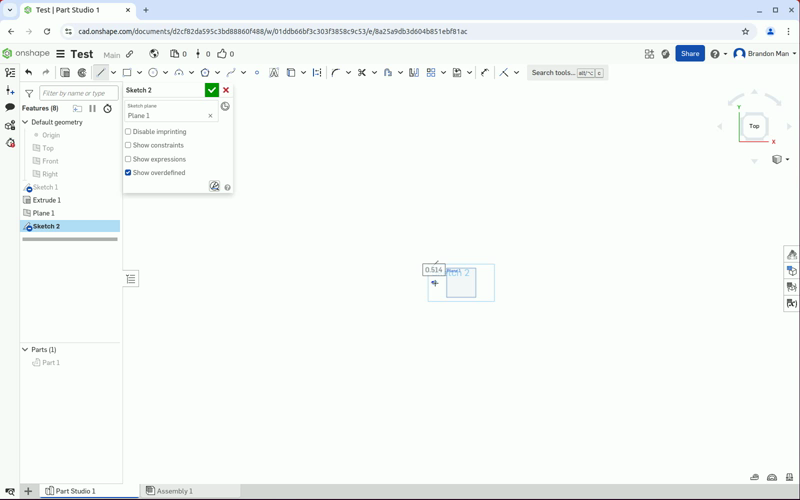
key_up(shift)
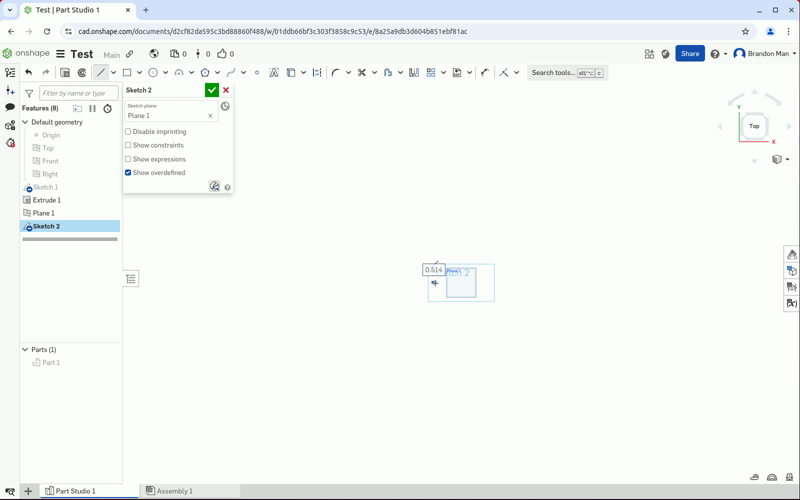
key_down(shift)
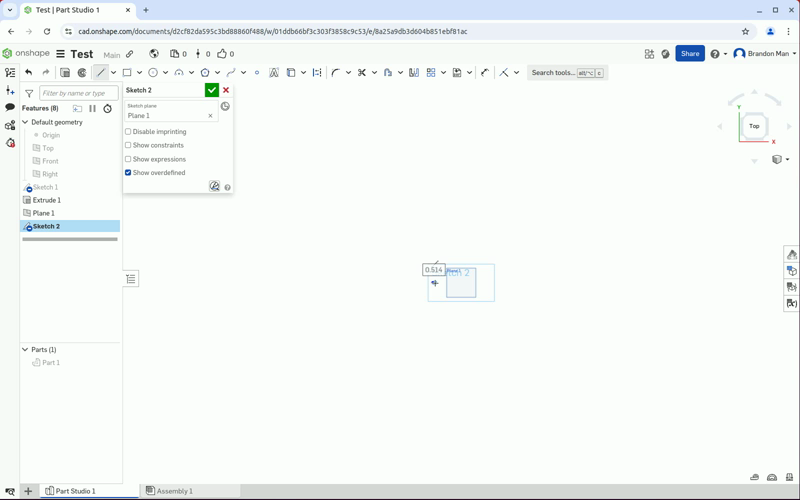
mouse_move(465, 282)
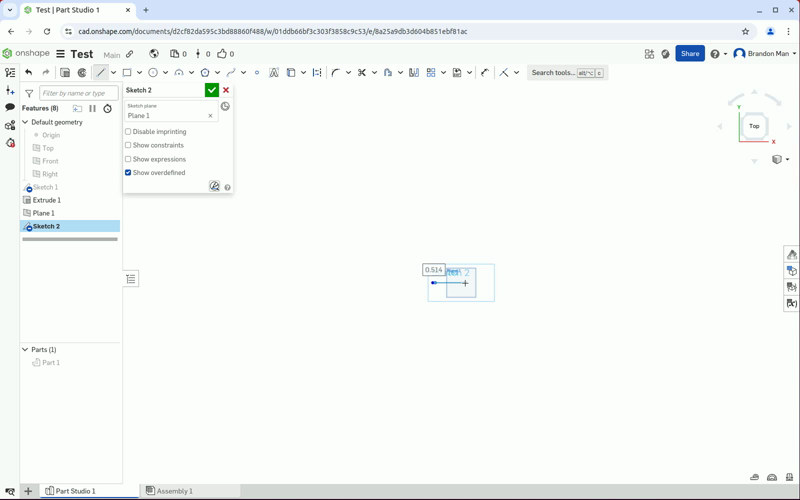
mouse_move(435, 278)
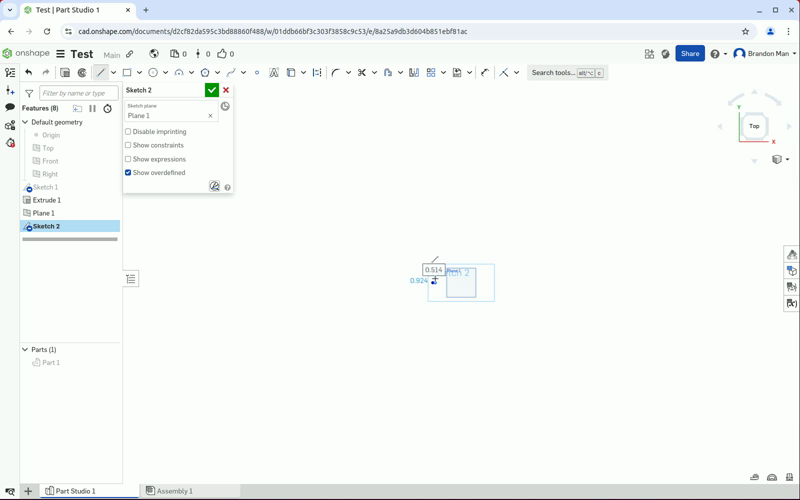
scroll(6)
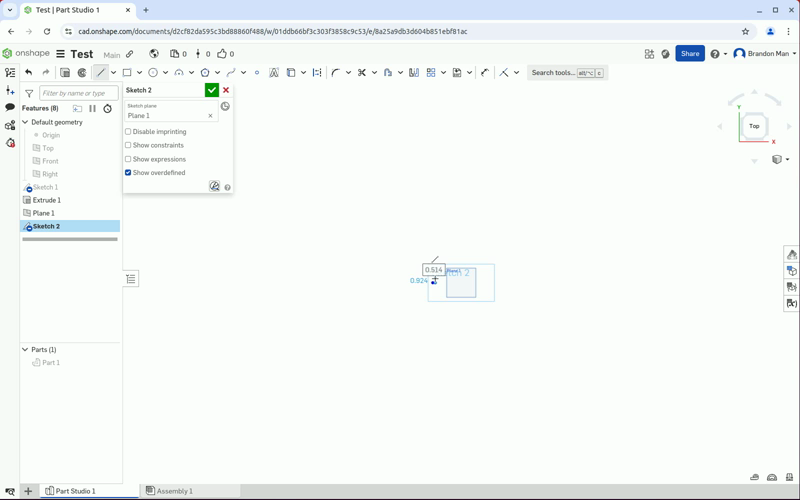
scroll(6)
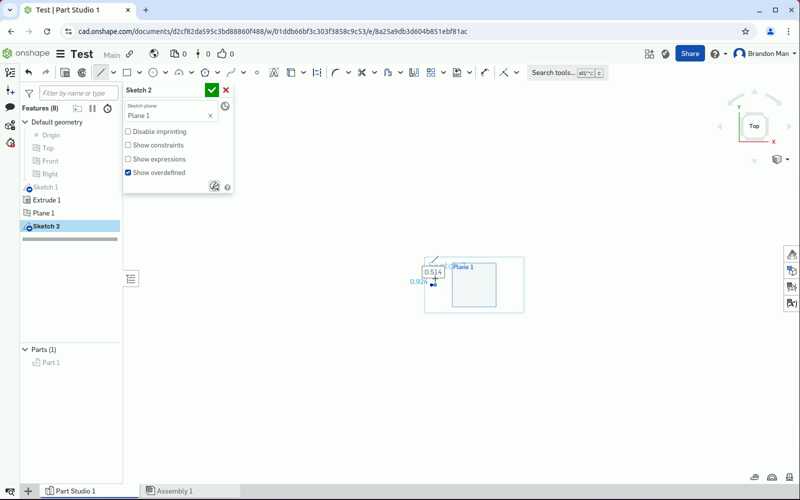
scroll(6)
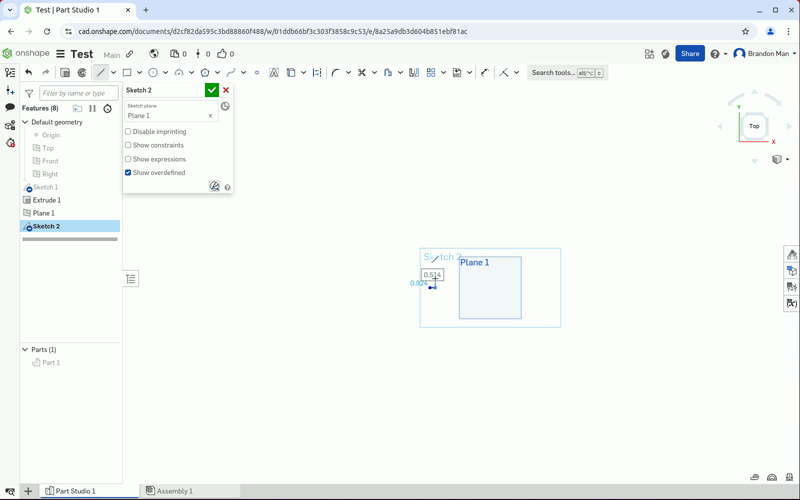
scroll(6)
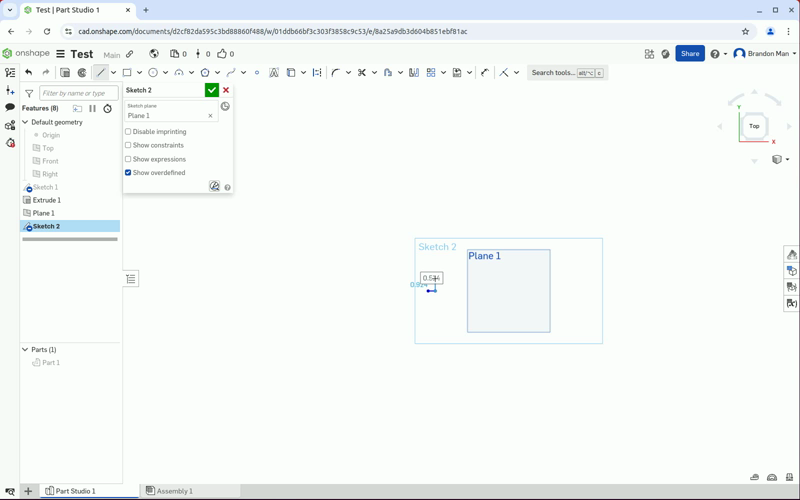
scroll(6)
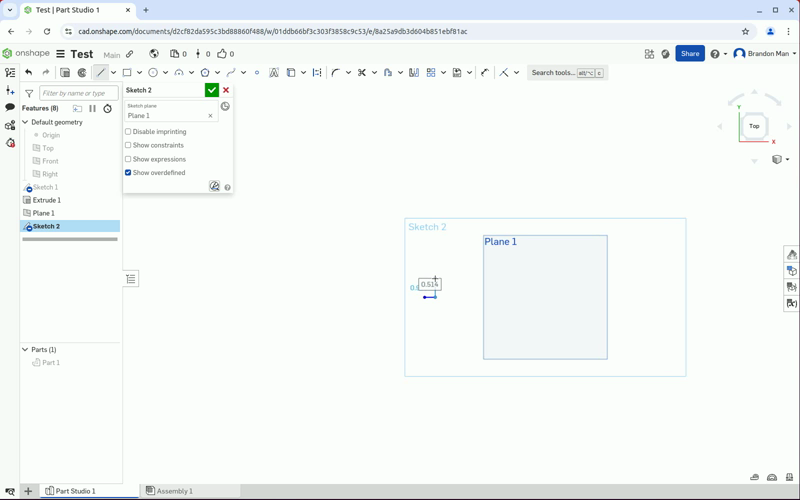
scroll(6)
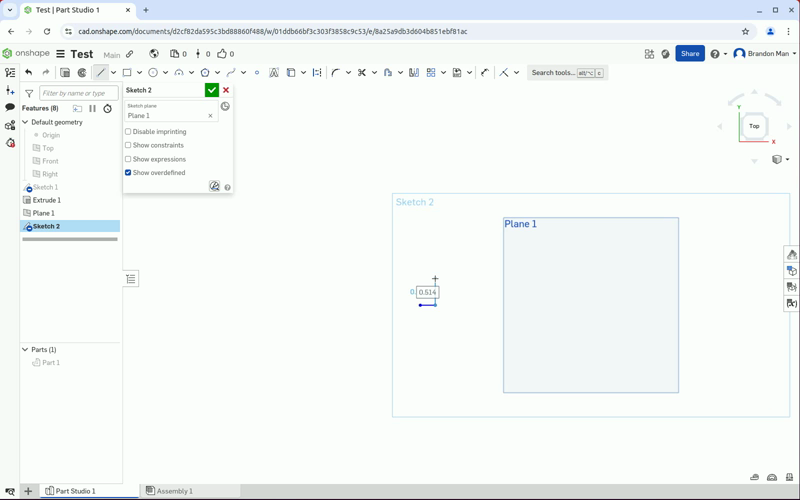
scroll(6)
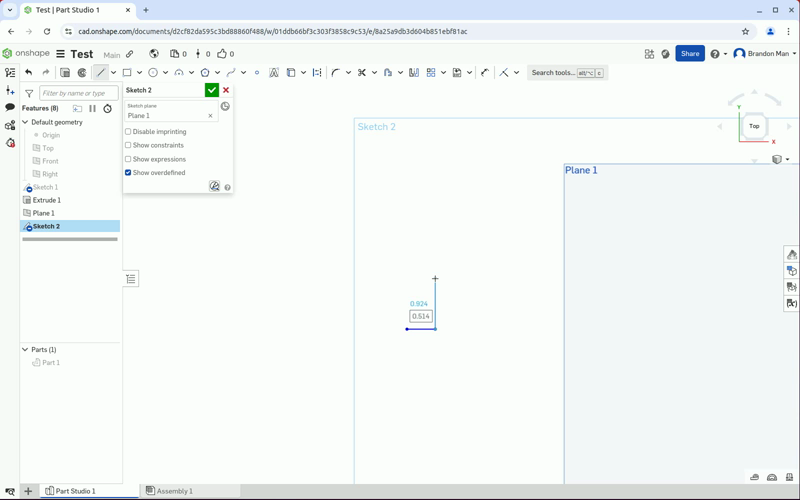
click(435, 278)
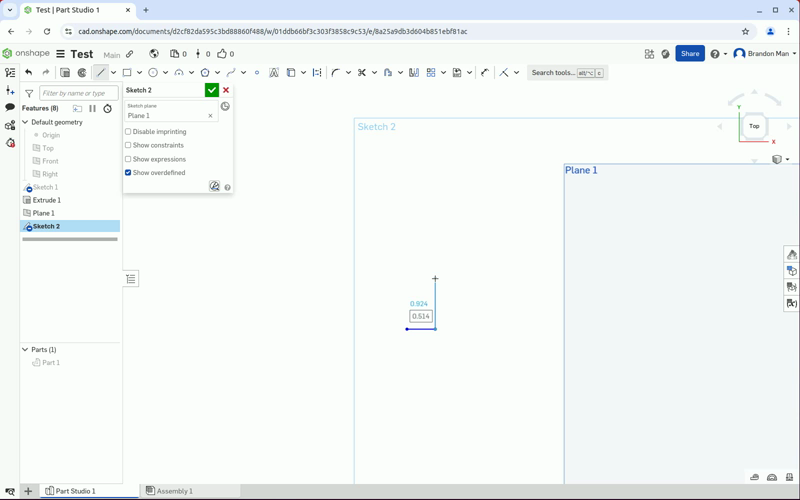
scroll(-6)
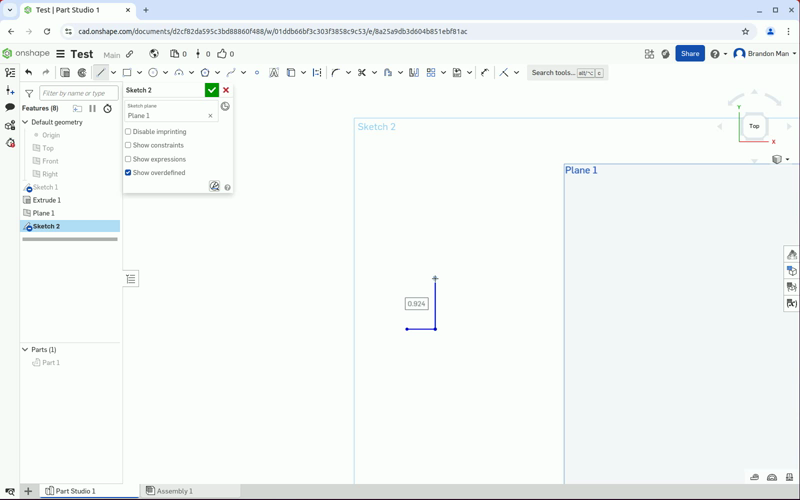
scroll(-6)
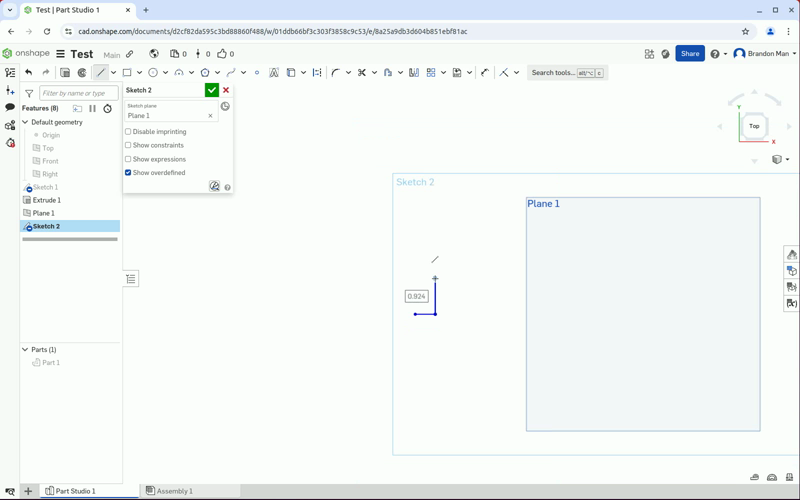
scroll(-6)
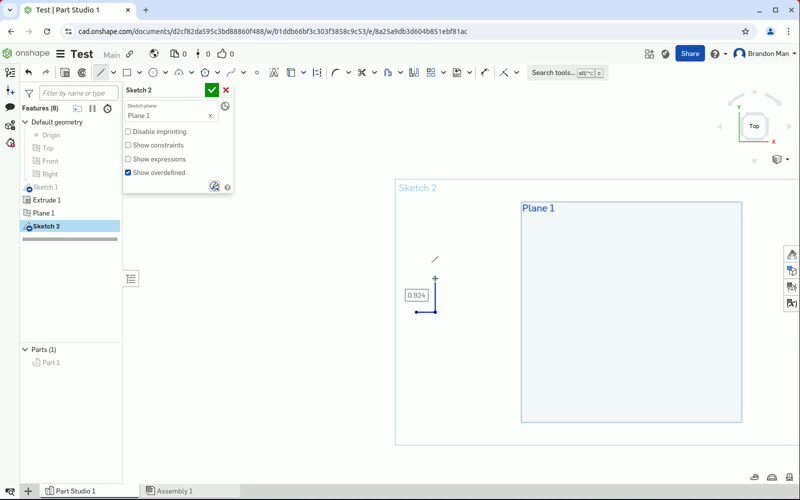
scroll(-6)
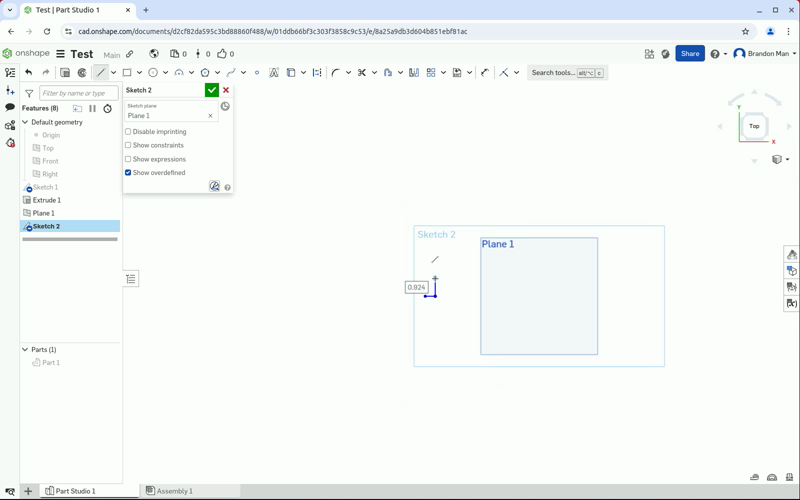
scroll(-6)
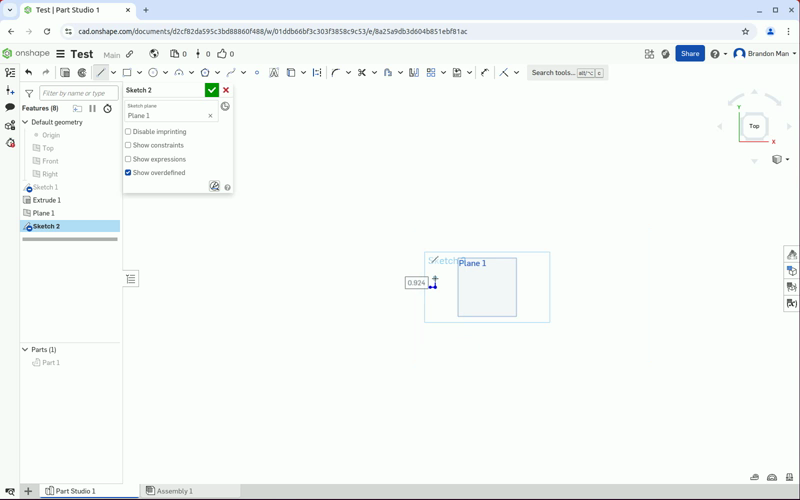
scroll(-6)
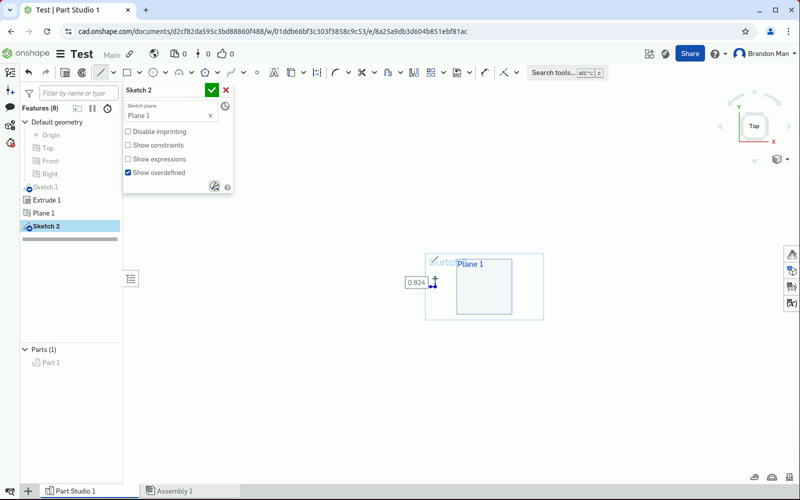
scroll(-6)
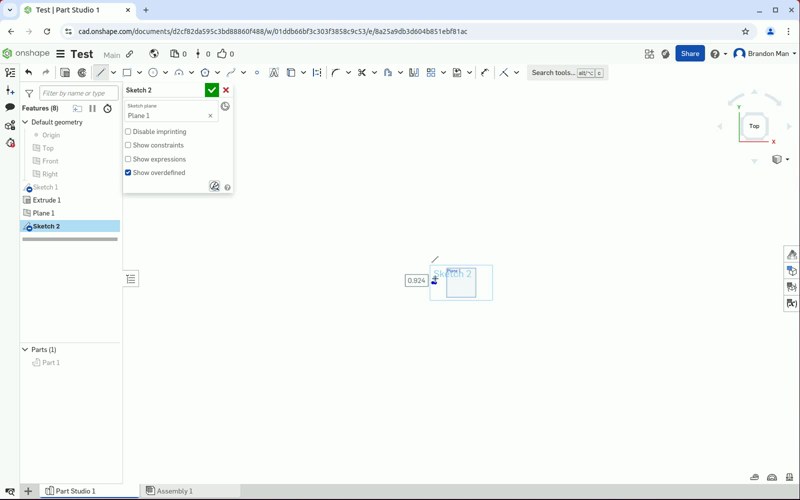
key_up(shift)
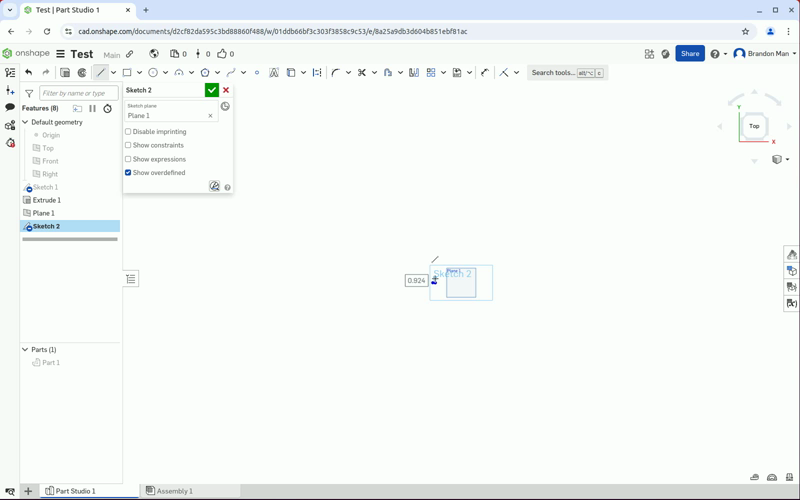
key_down(shift)
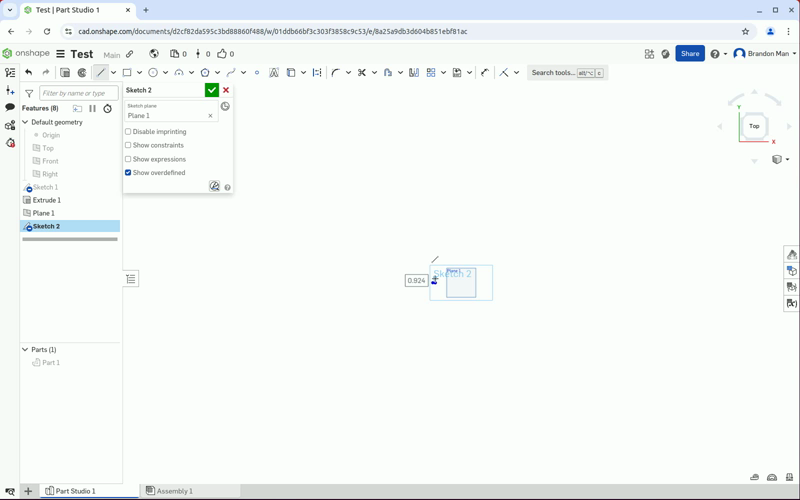
mouse_move(465, 278)
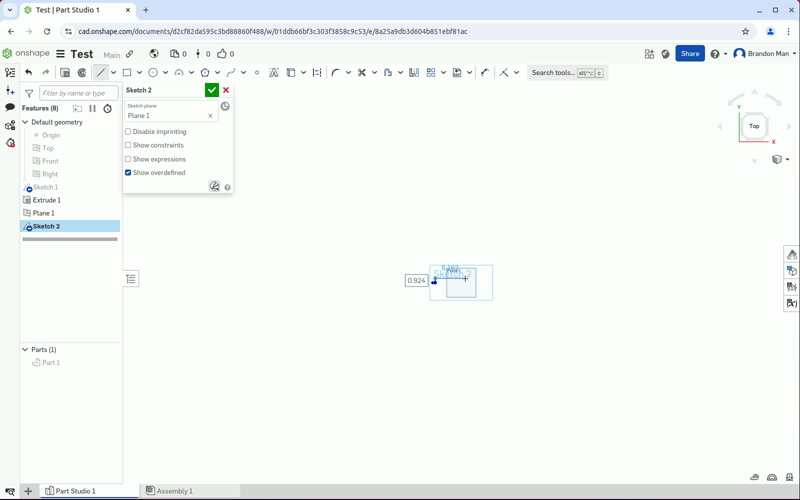
mouse_move(432, 278)
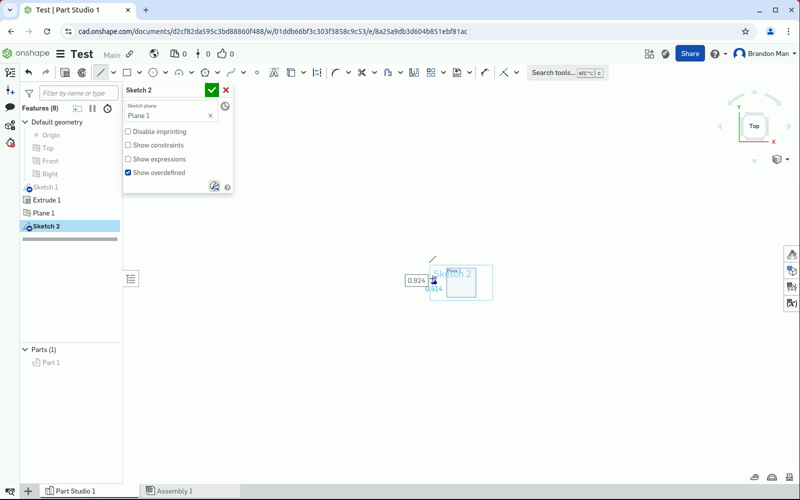
scroll(6)
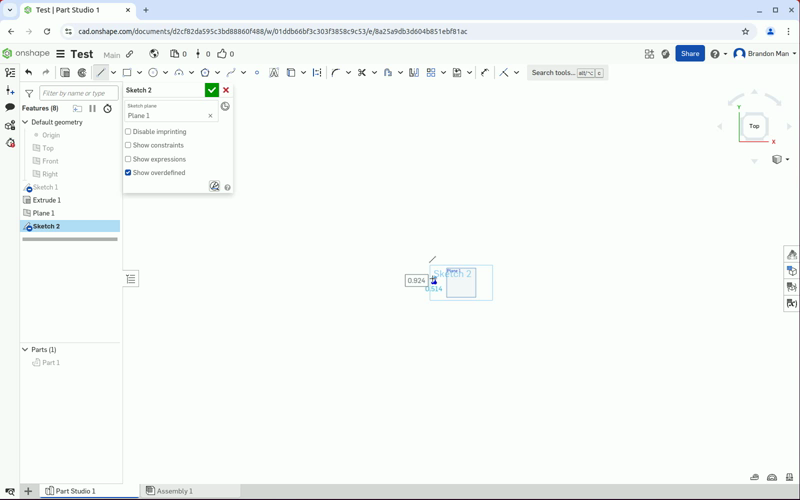
scroll(6)
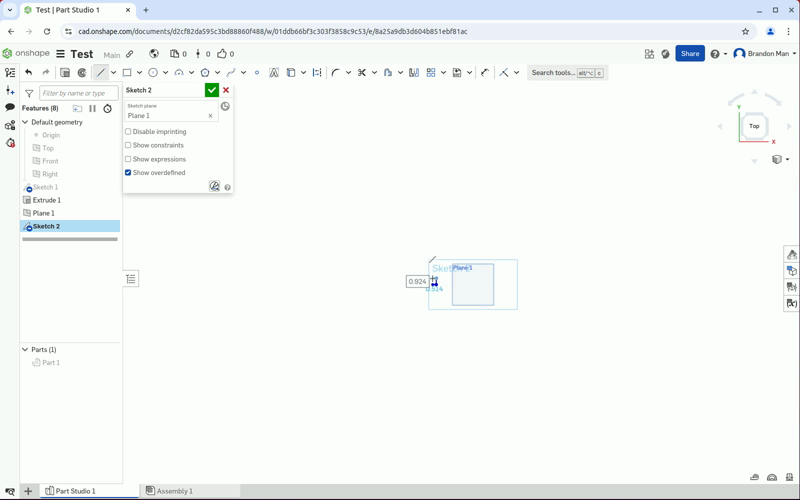
scroll(6)
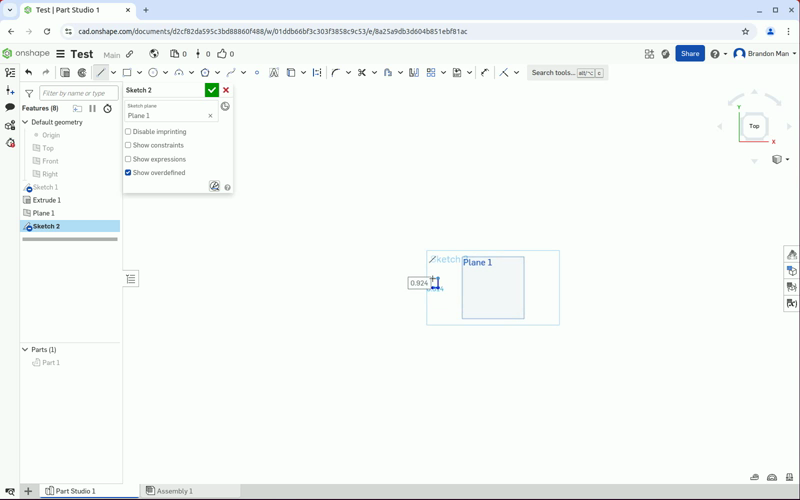
scroll(6)
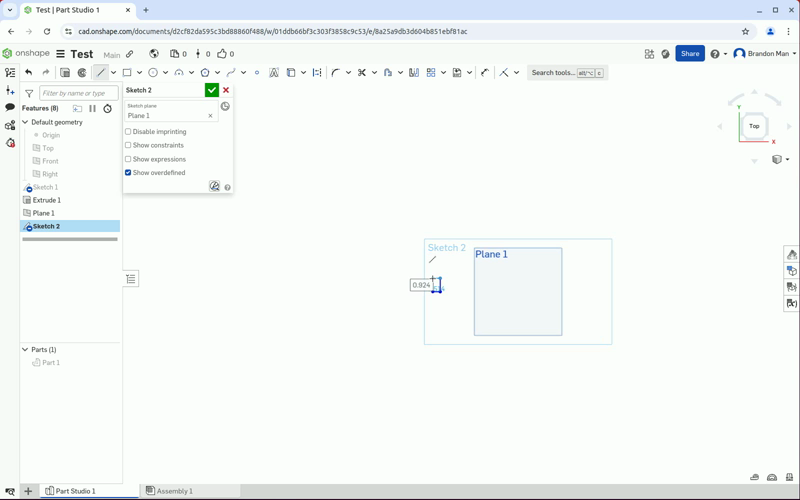
scroll(6)
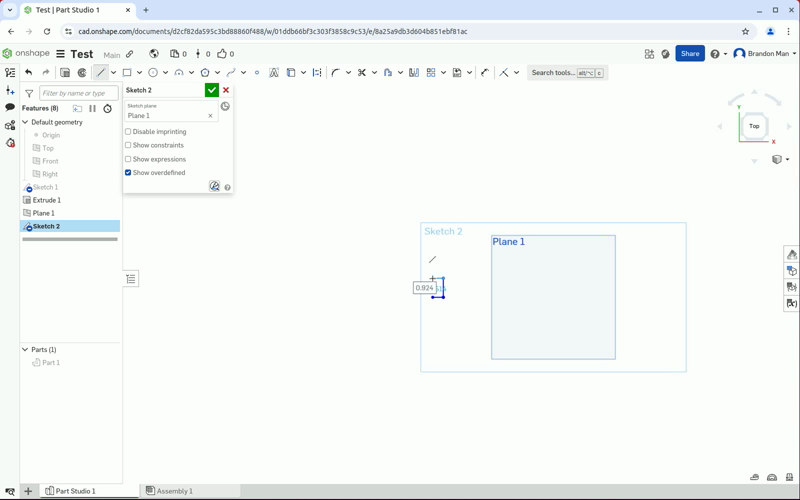
scroll(6)
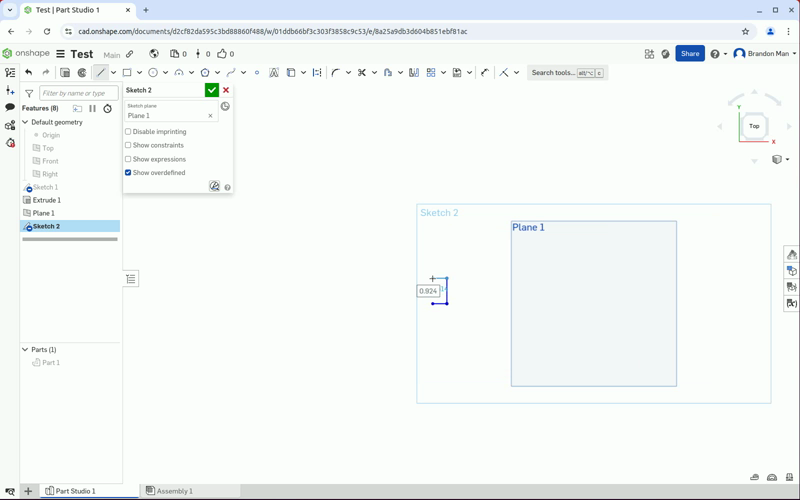
scroll(6)
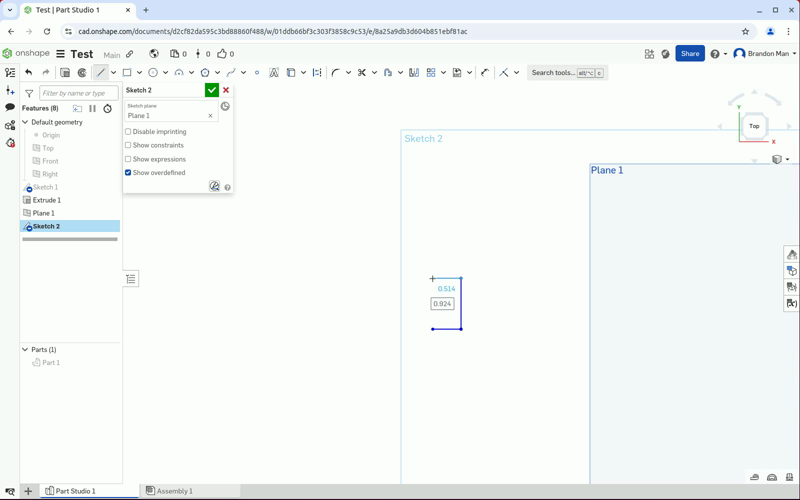
click(432, 278)
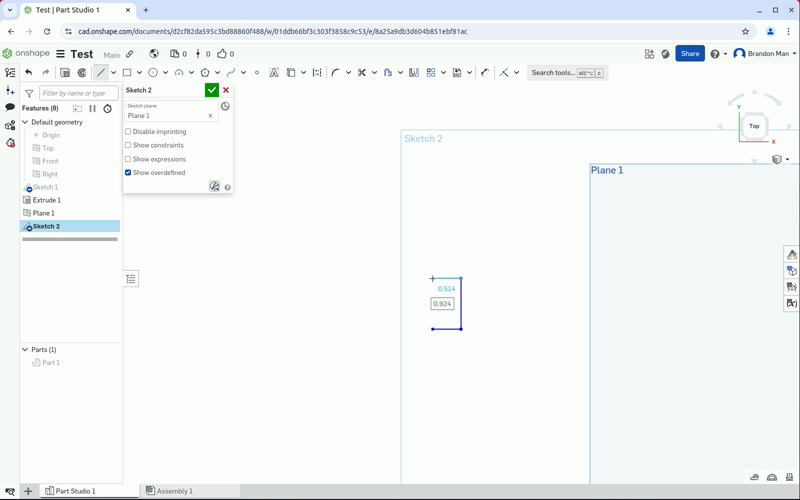
scroll(-6)
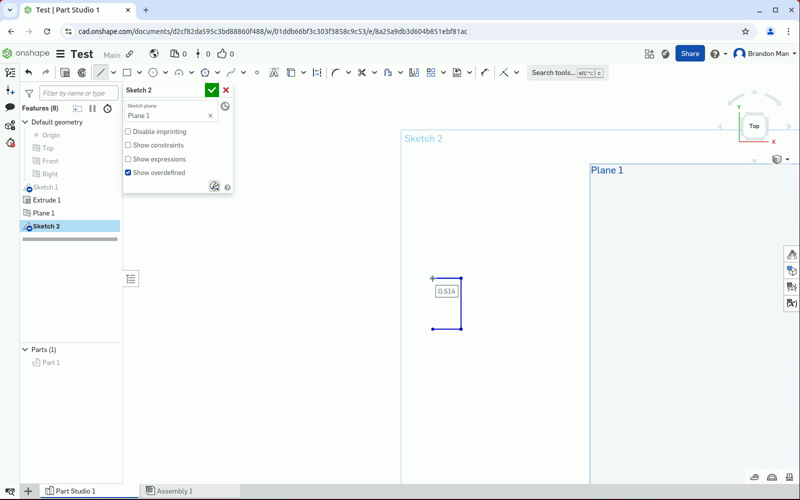
scroll(-6)
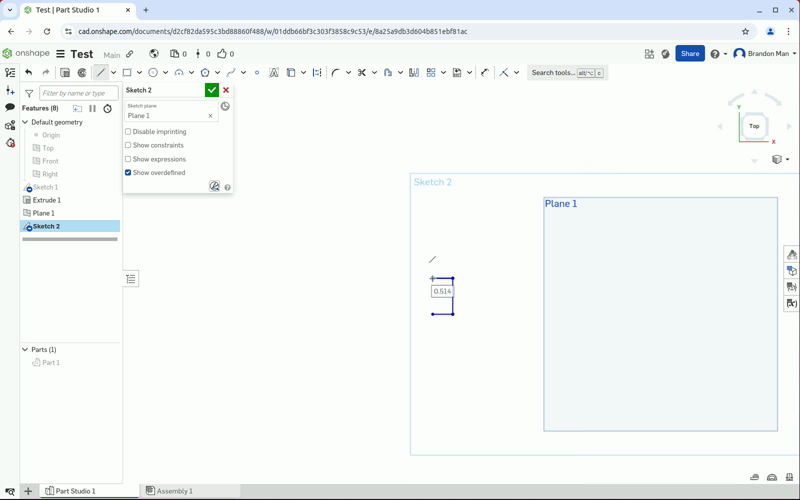
scroll(-6)
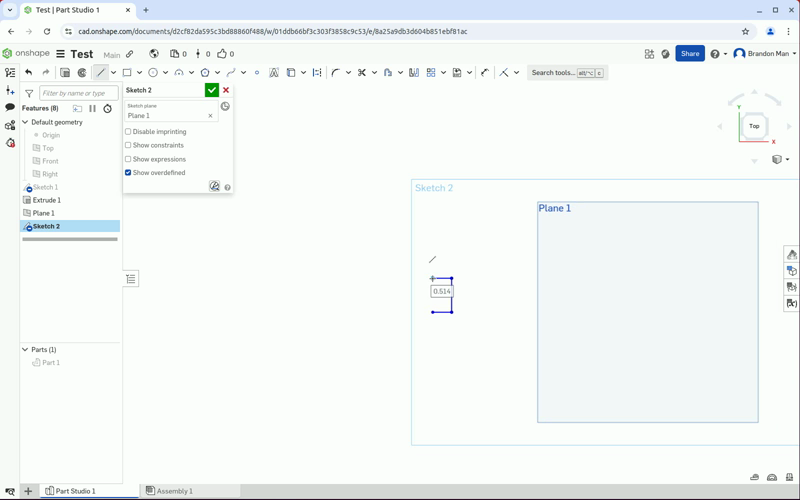
scroll(-6)
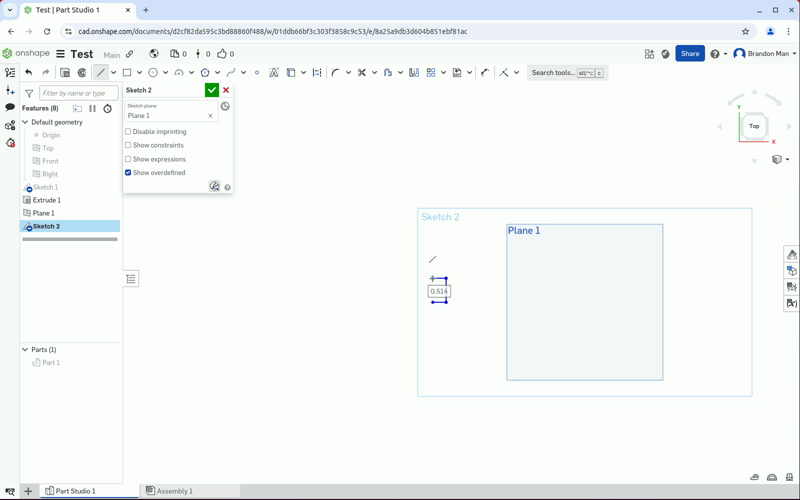
scroll(-6)
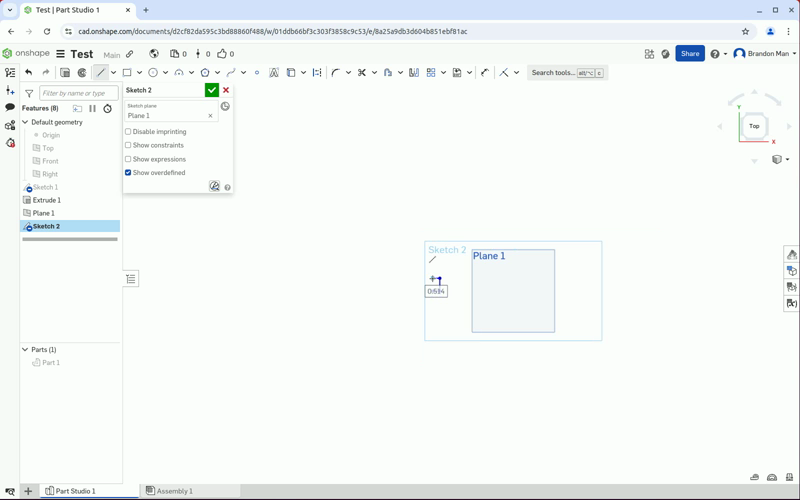
scroll(-6)
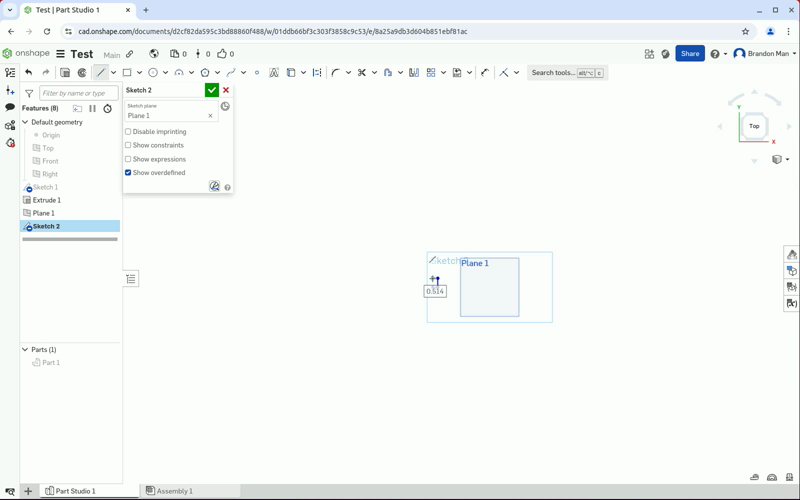
scroll(-6)
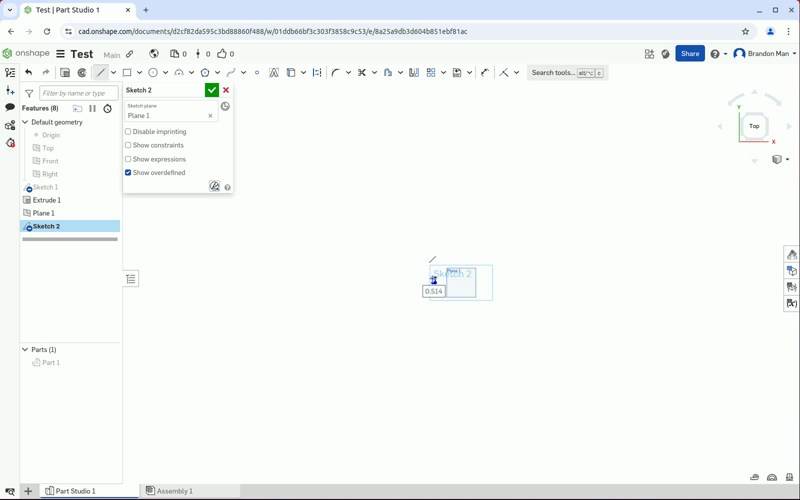
key_up(shift)
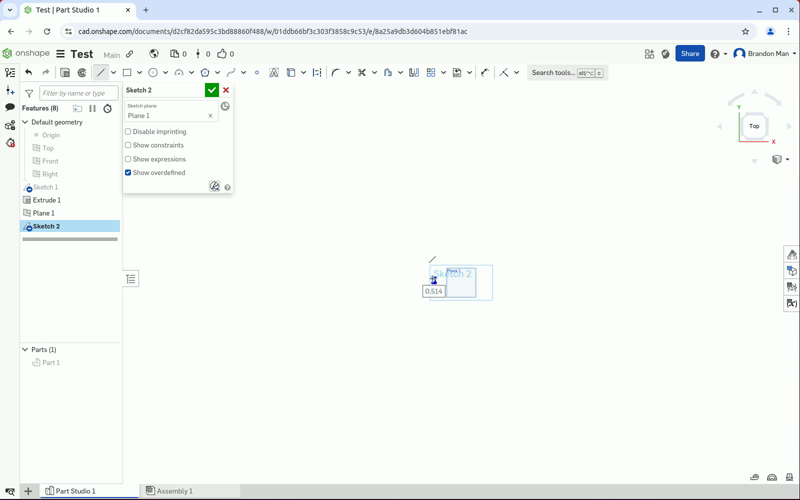
mouse_move(462, 278)
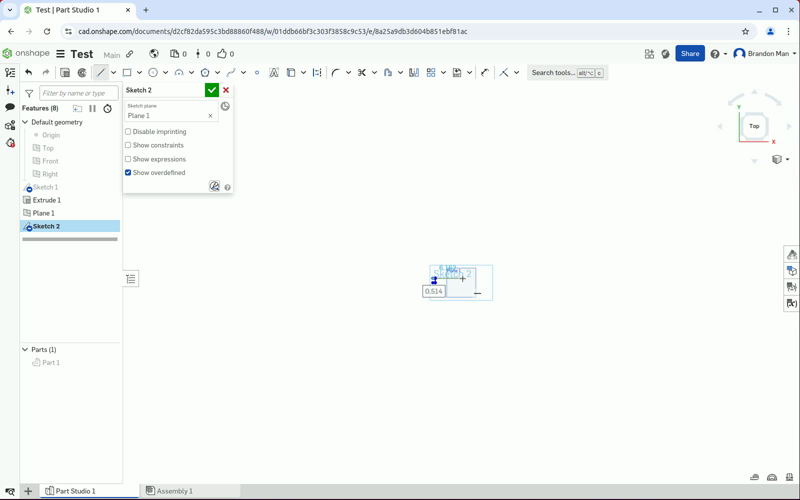
key_down(shift)
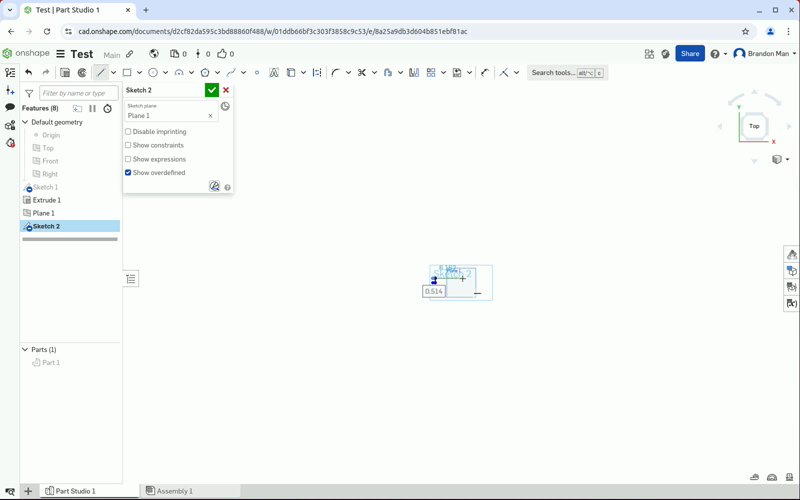
mouse_move(432, 282)
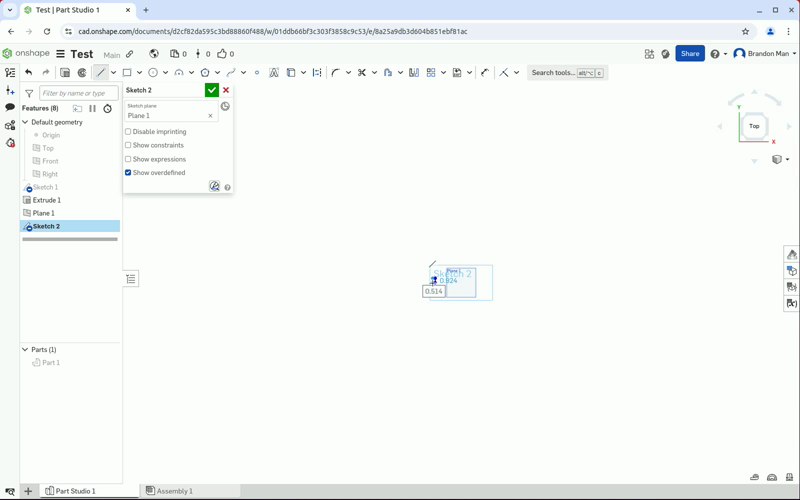
scroll(6)
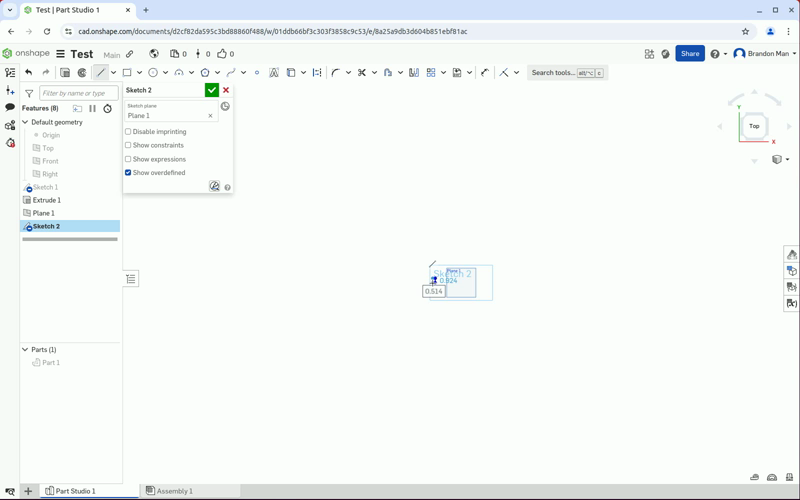
scroll(6)
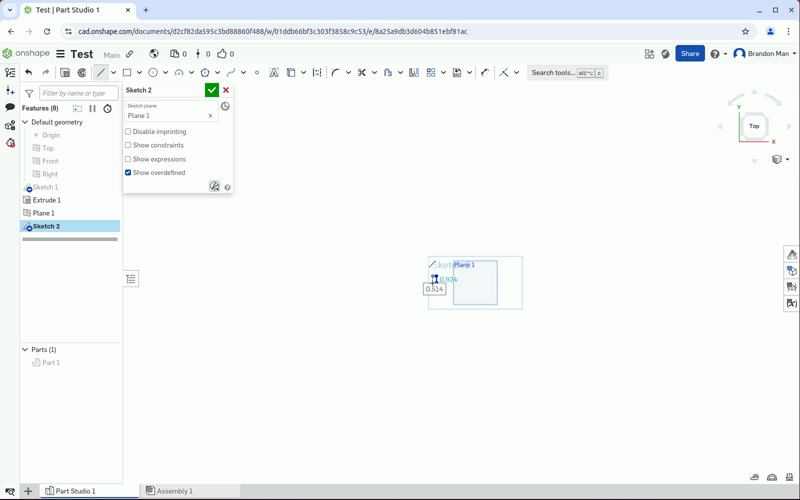
scroll(6)
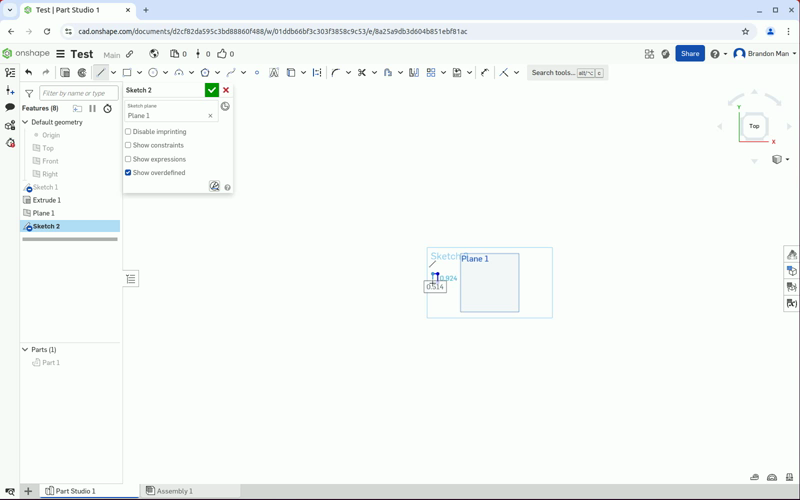
scroll(6)
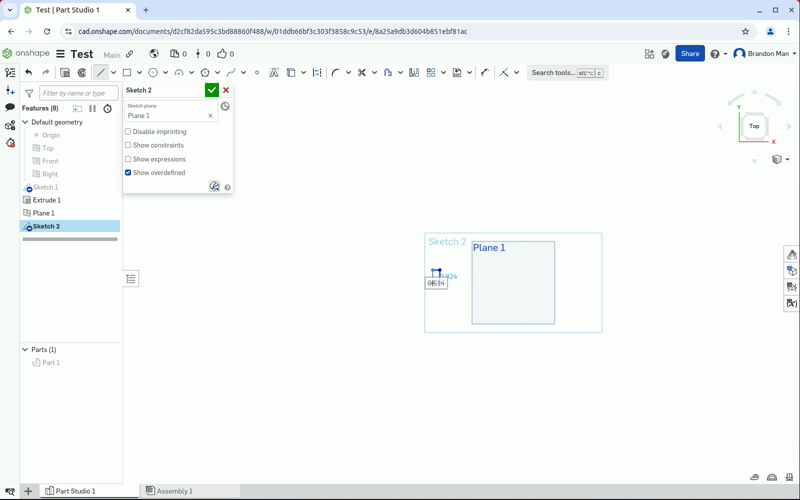
scroll(6)
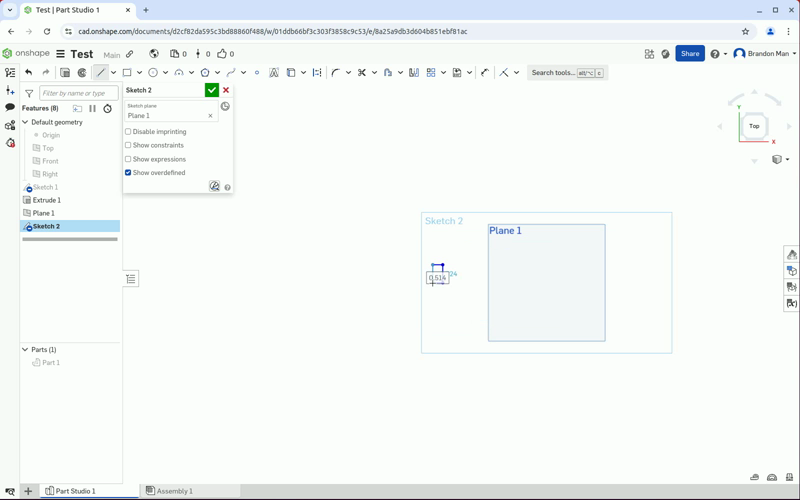
scroll(6)
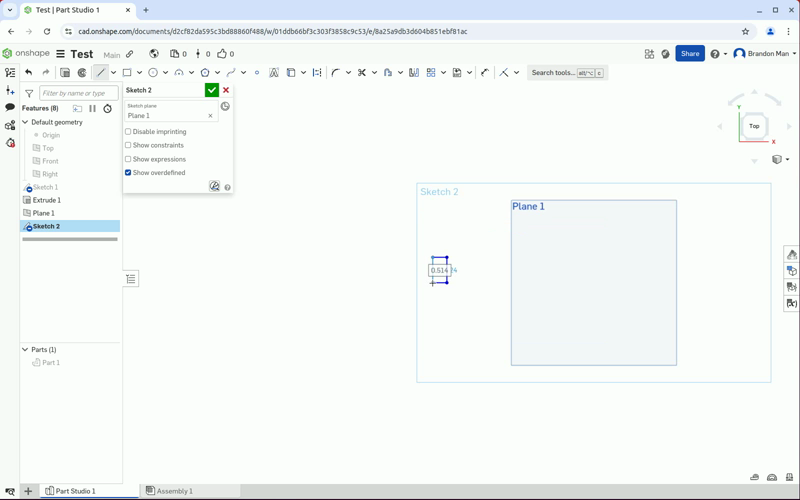
scroll(6)
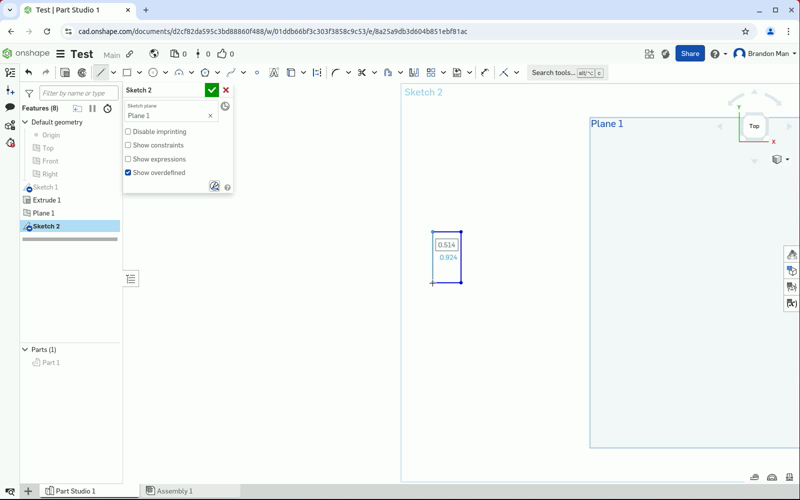
key_up(shift)
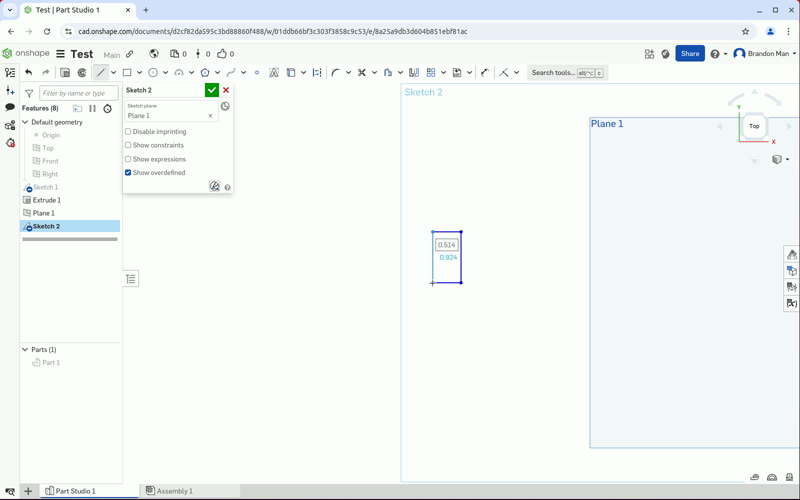
click(432, 282)
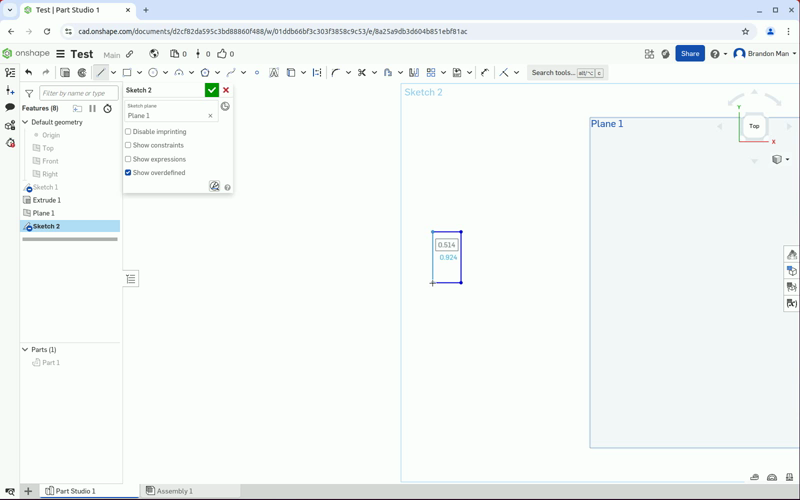
scroll(-6)
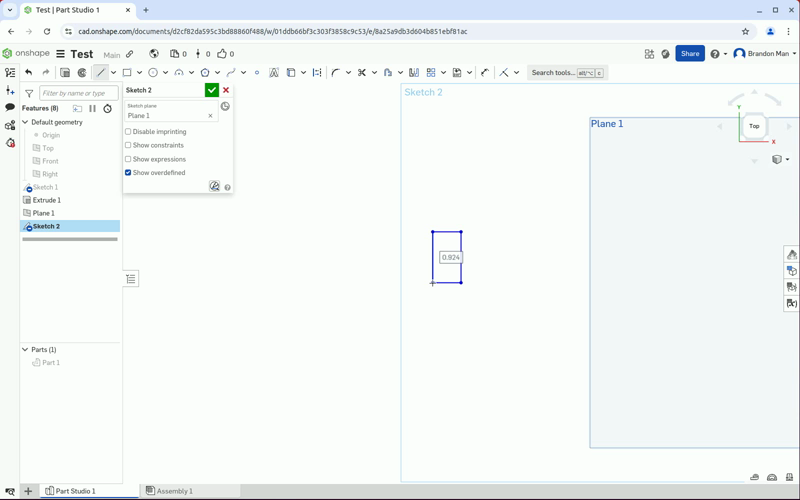
scroll(-6)
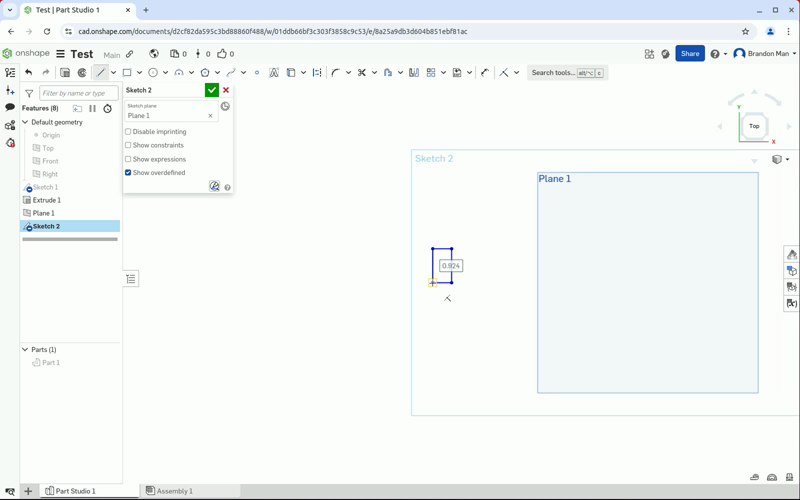
scroll(-6)
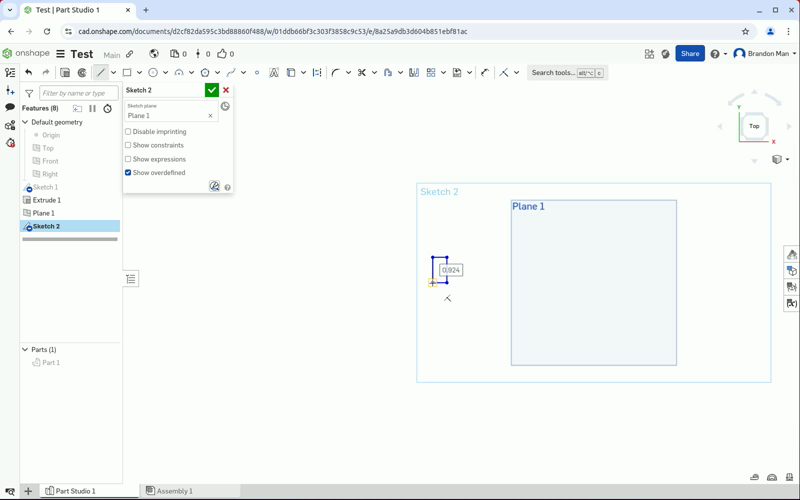
scroll(-6)
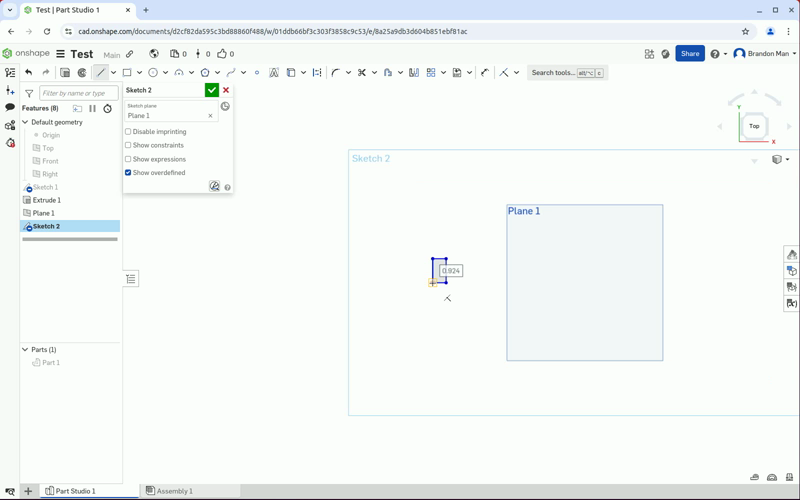
scroll(-6)
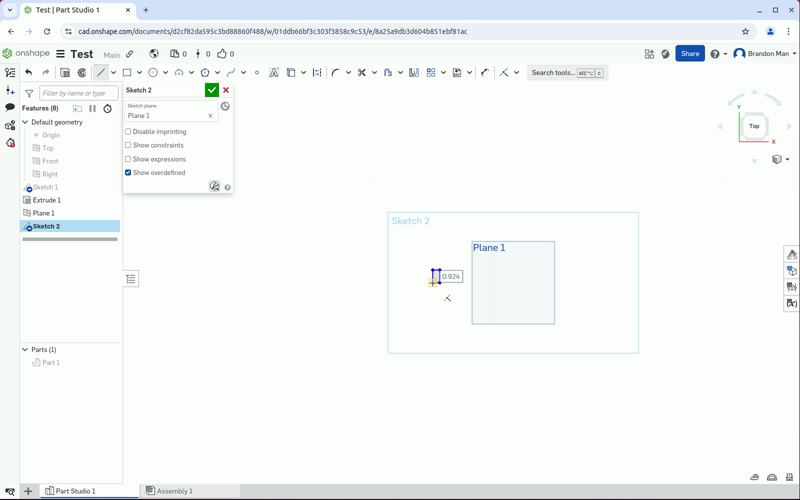
scroll(-6)
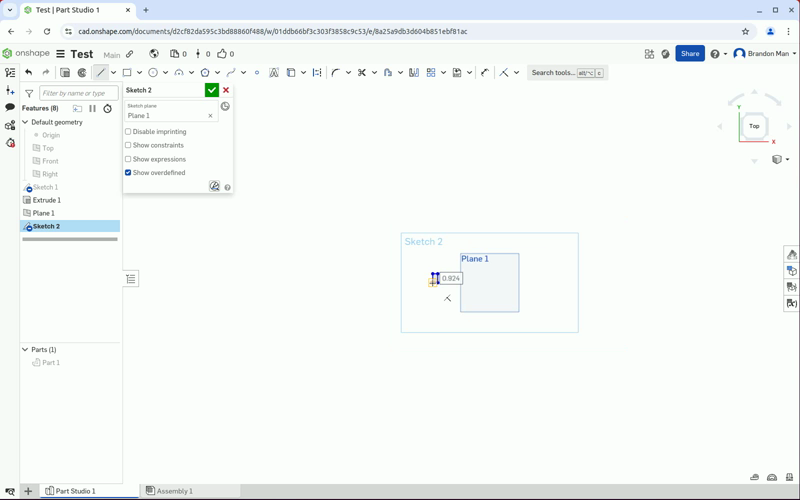
scroll(-6)
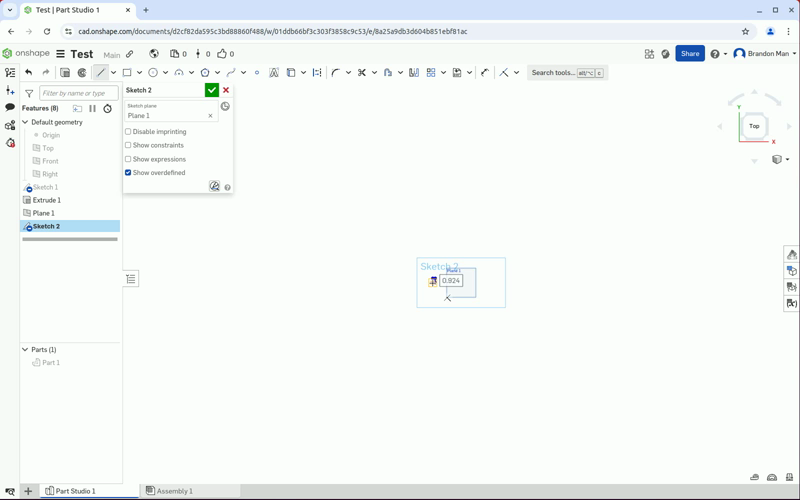
key(esc)
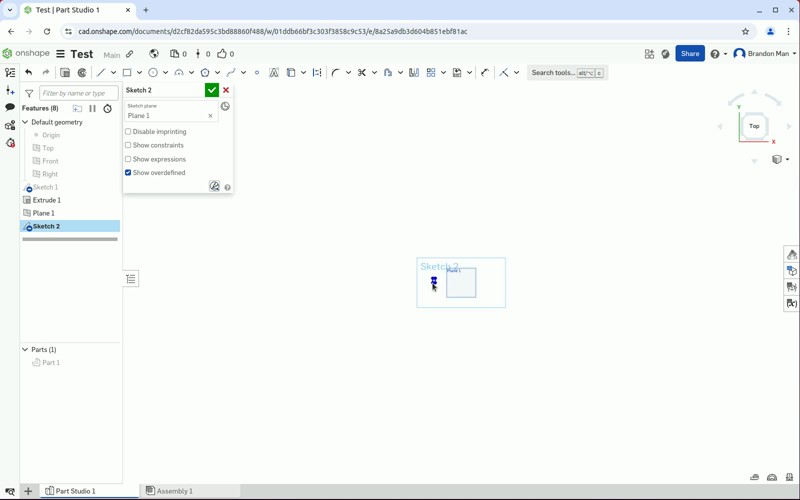
mouse_move(433, 279)
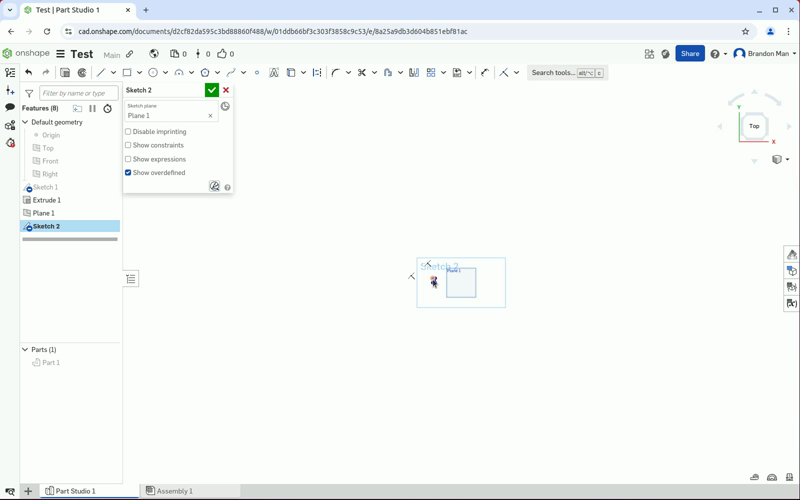
scroll(6)
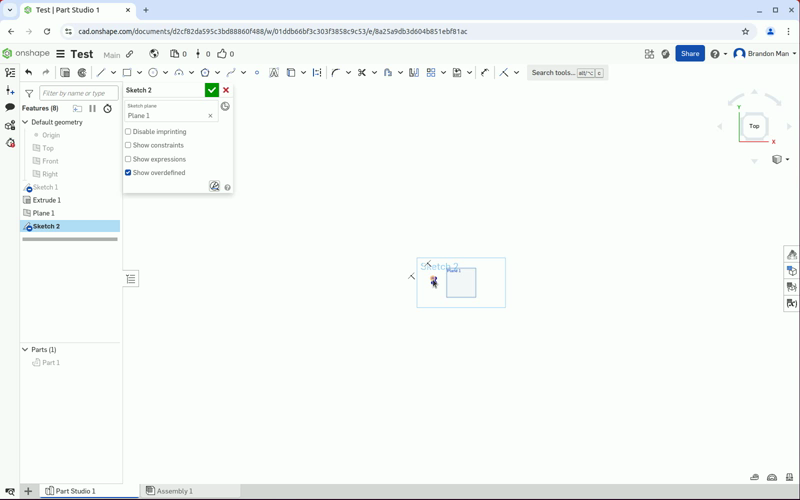
scroll(6)
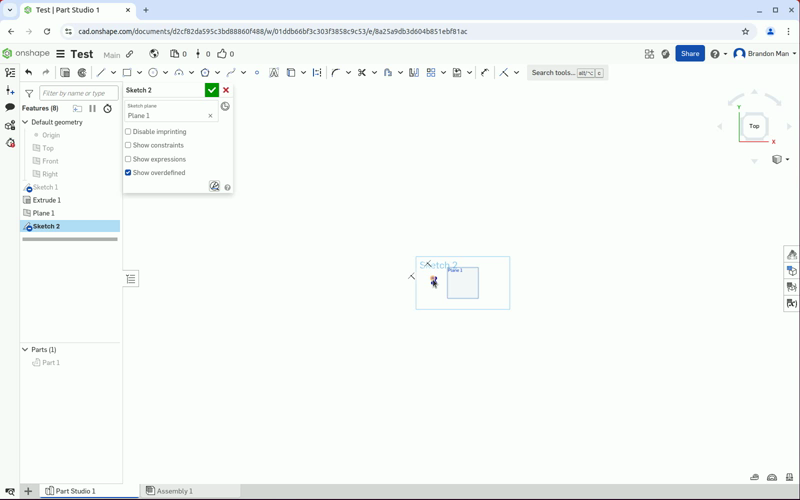
scroll(6)
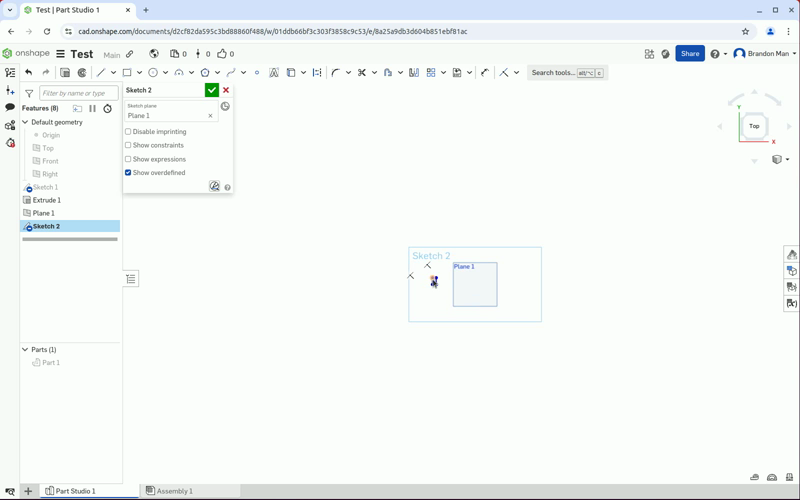
scroll(6)
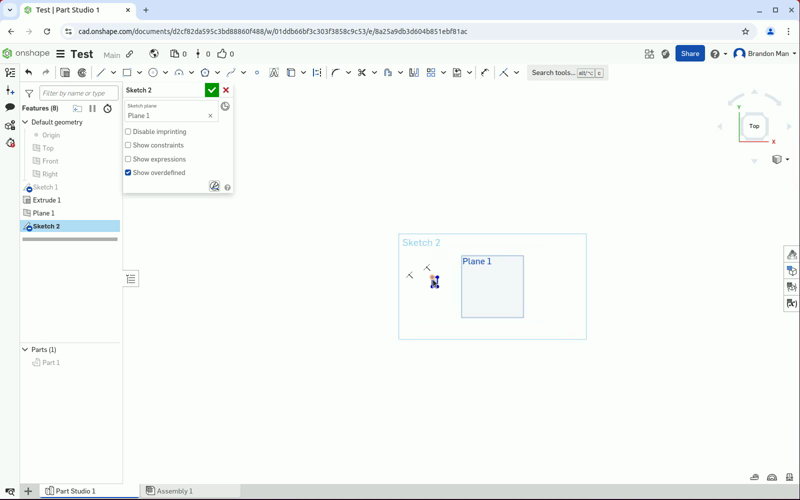
scroll(6)
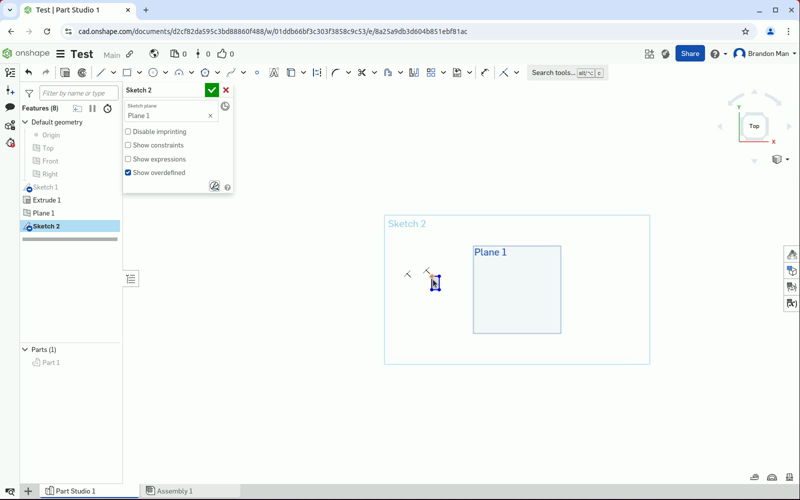
scroll(6)
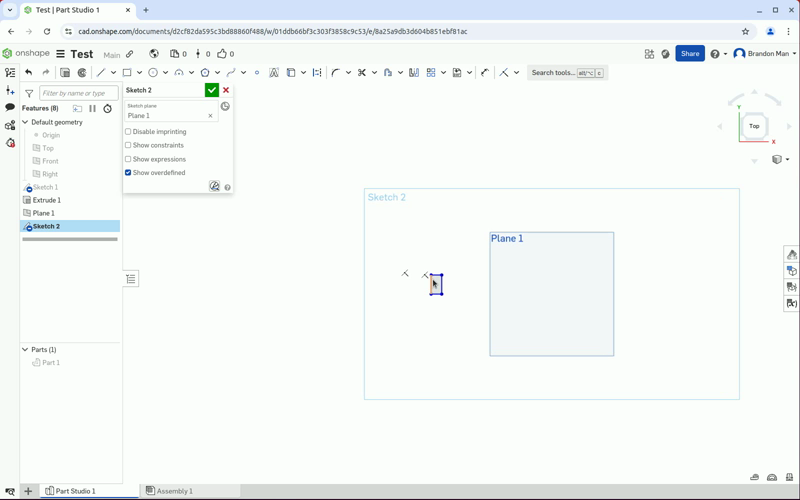
scroll(6)
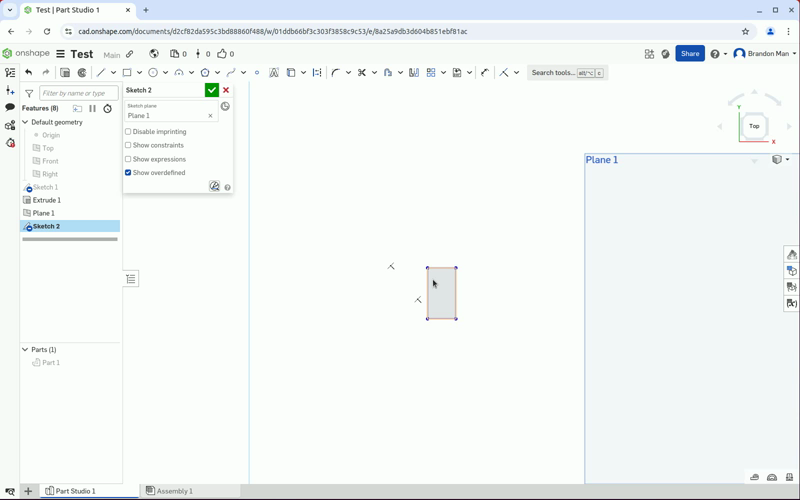
click(433, 279)
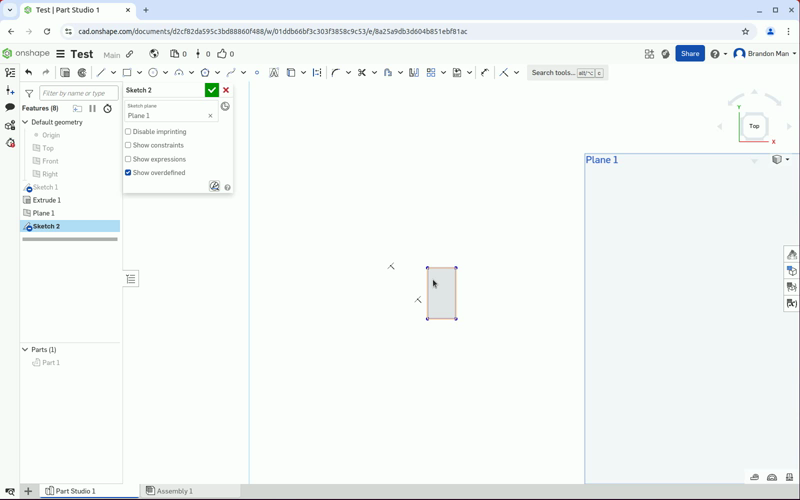
scroll(-6)
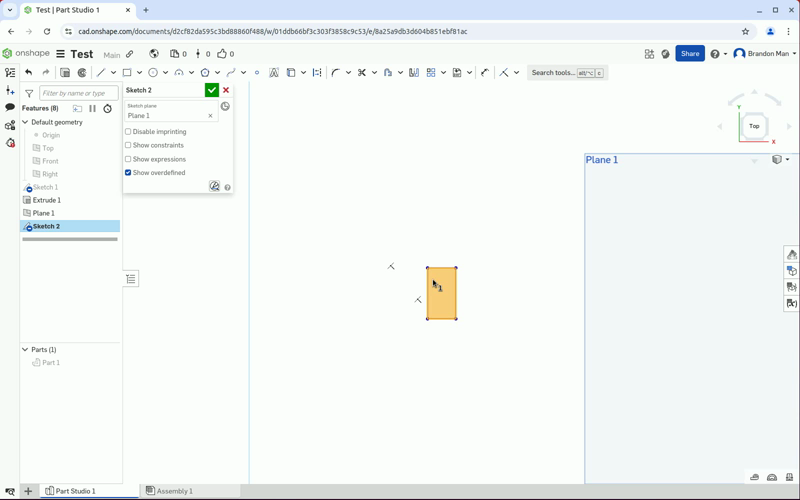
scroll(-6)
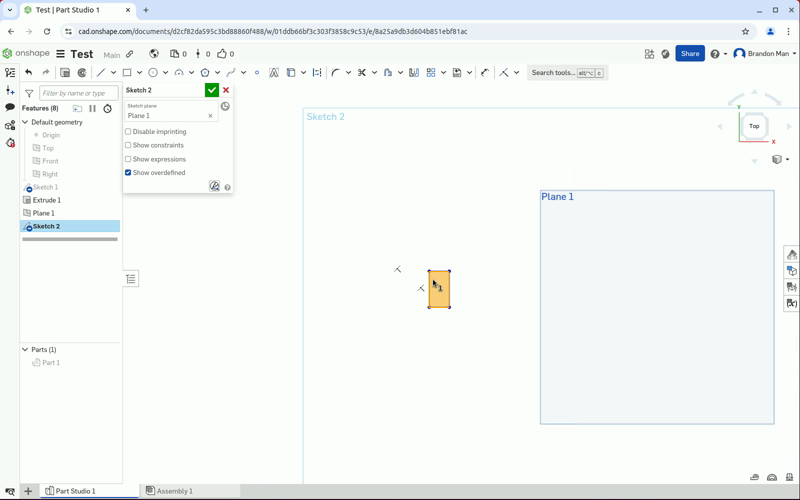
scroll(-6)
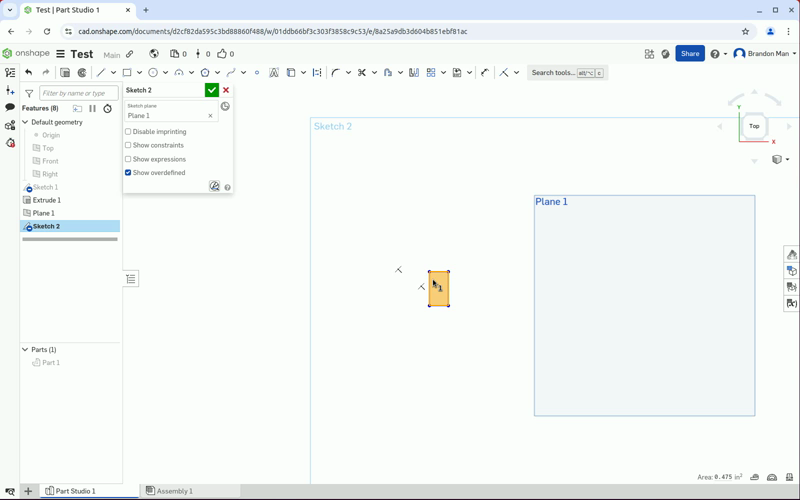
scroll(-6)
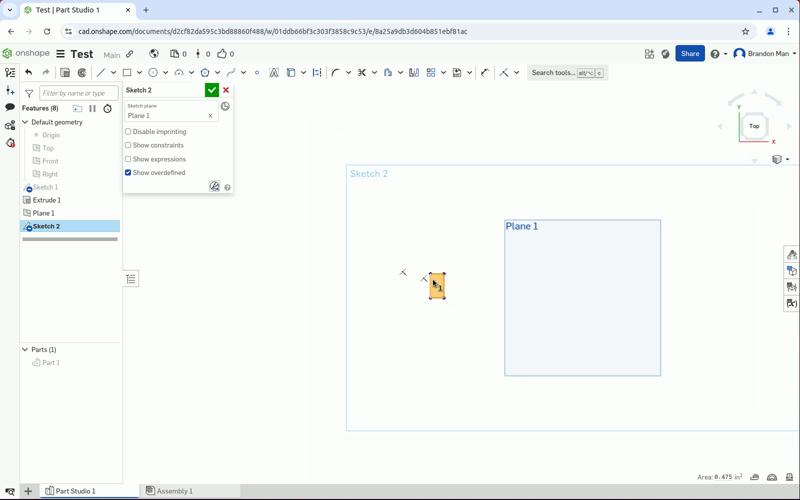
scroll(-6)
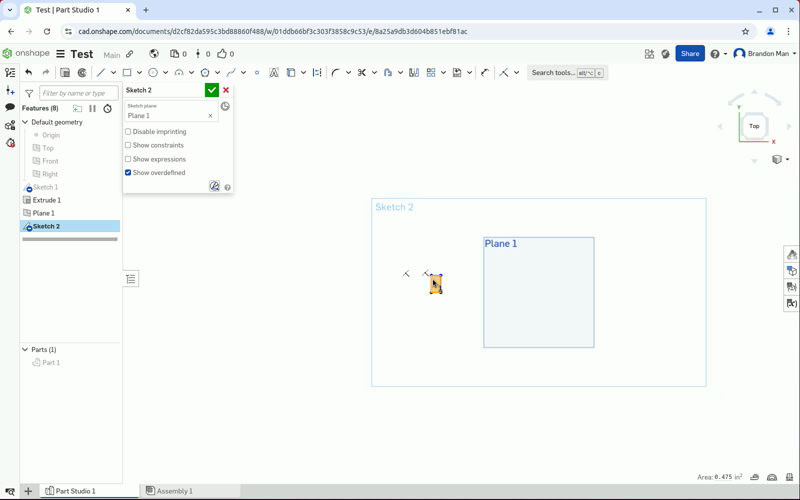
scroll(-6)
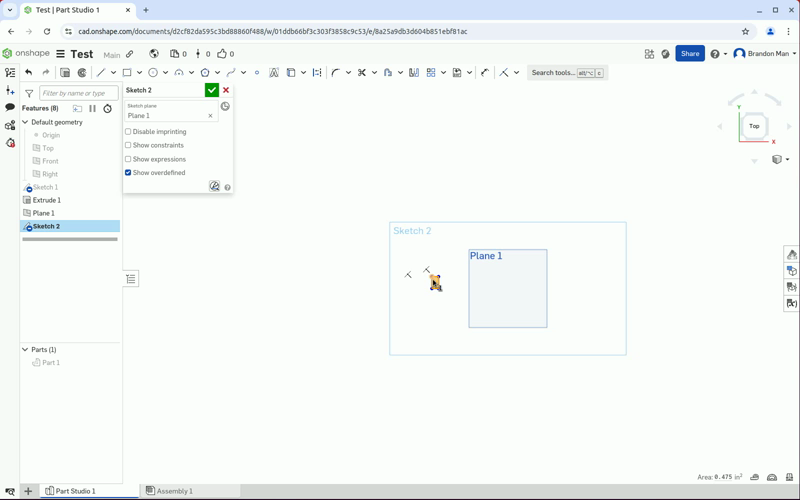
scroll(-6)
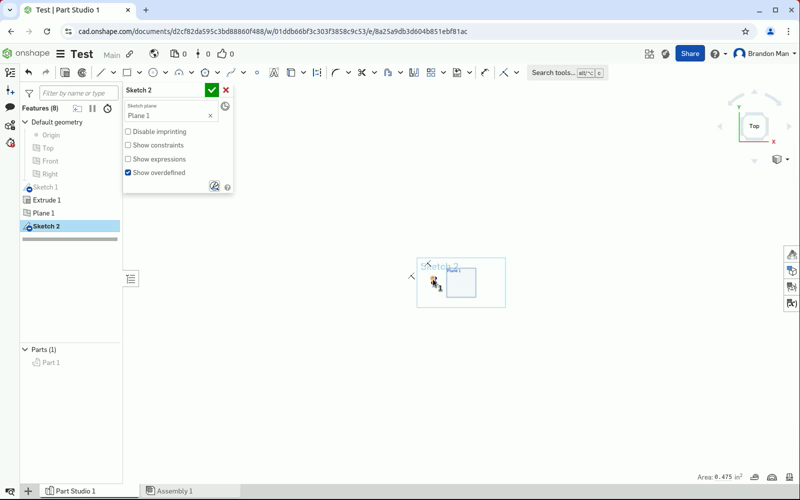
mouse_move(73, 352)
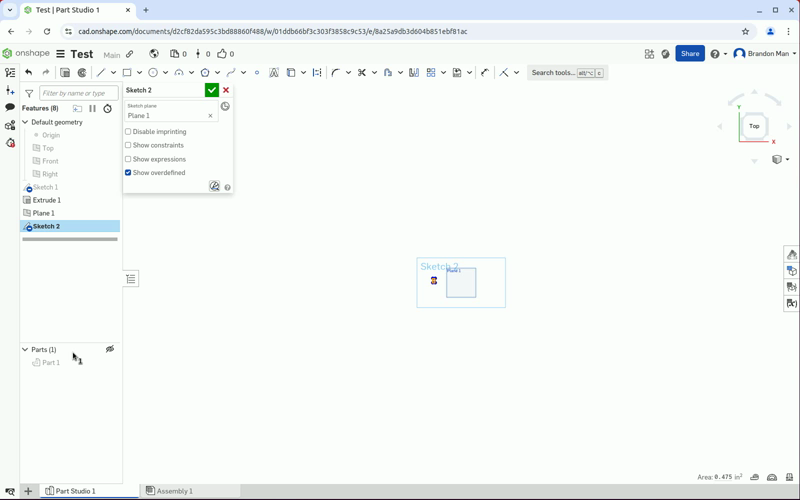
key(shift+y)
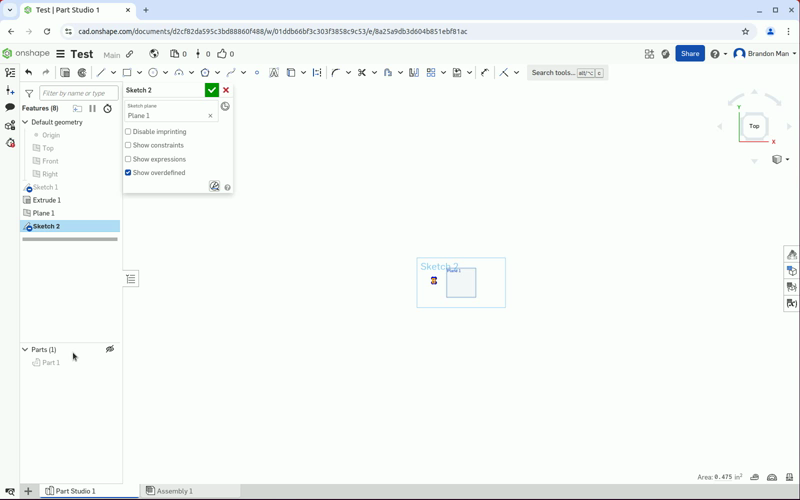
key(shift+e)
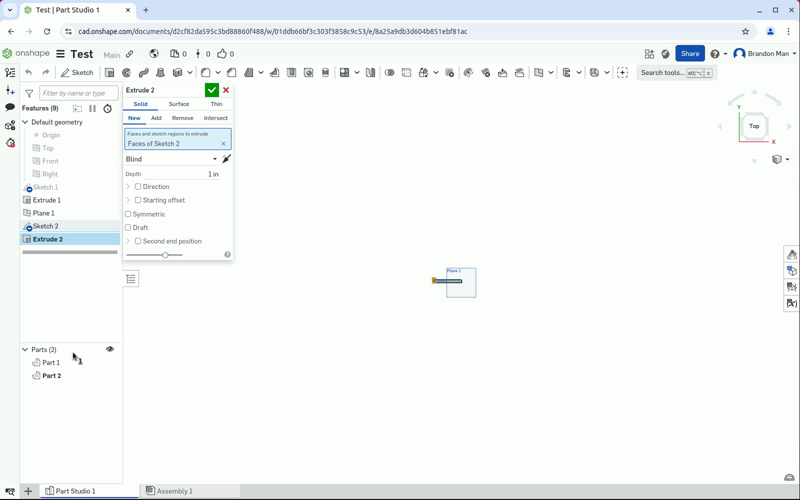
mouse_move(143, 106)
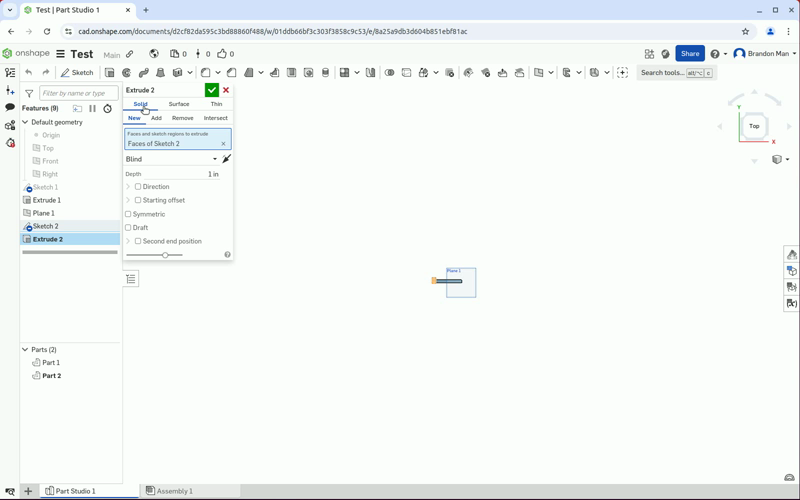
click(143, 106)
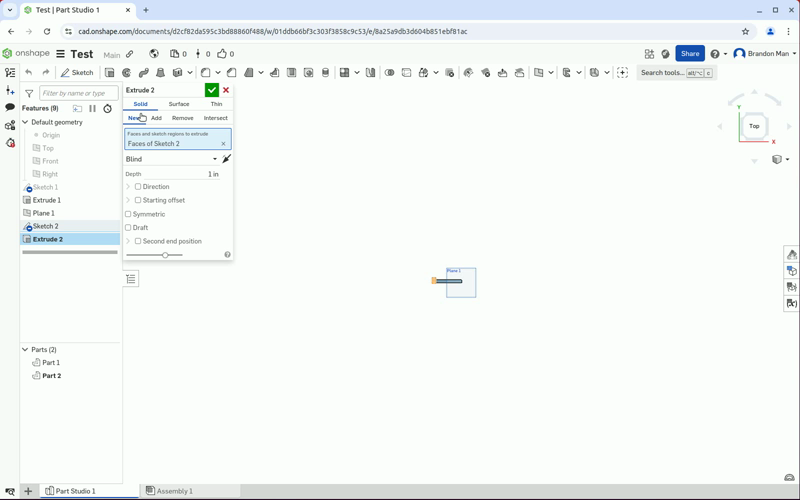
mouse_move(137, 120)
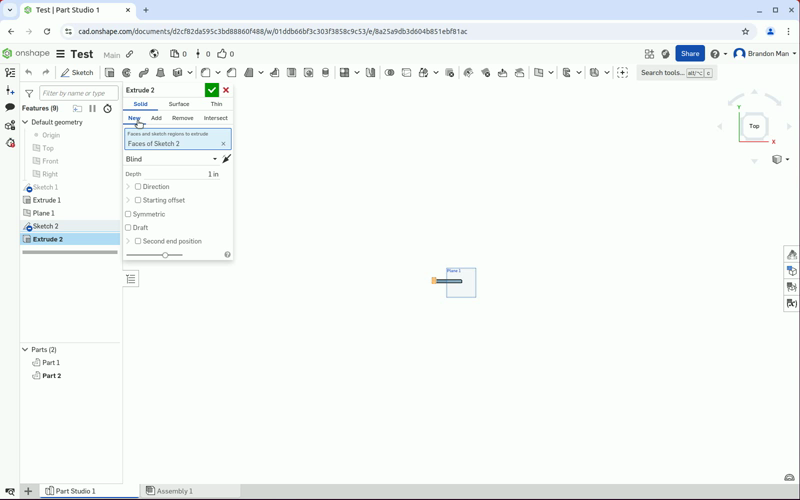
click(137, 120)
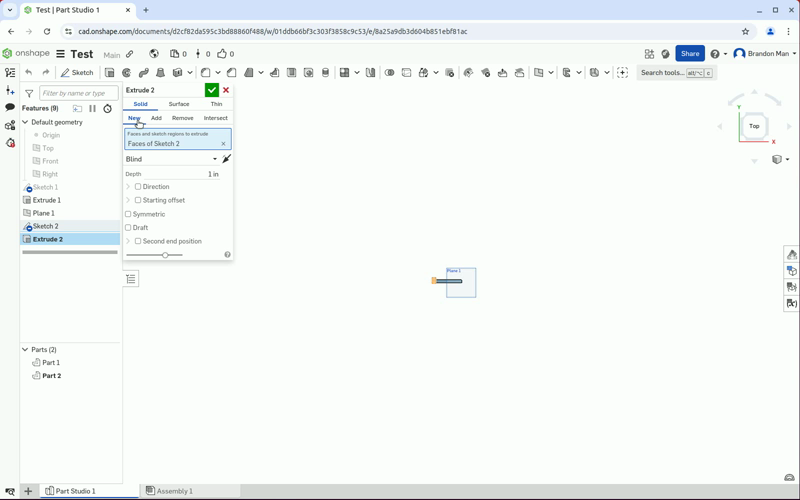
key(tab, 4)
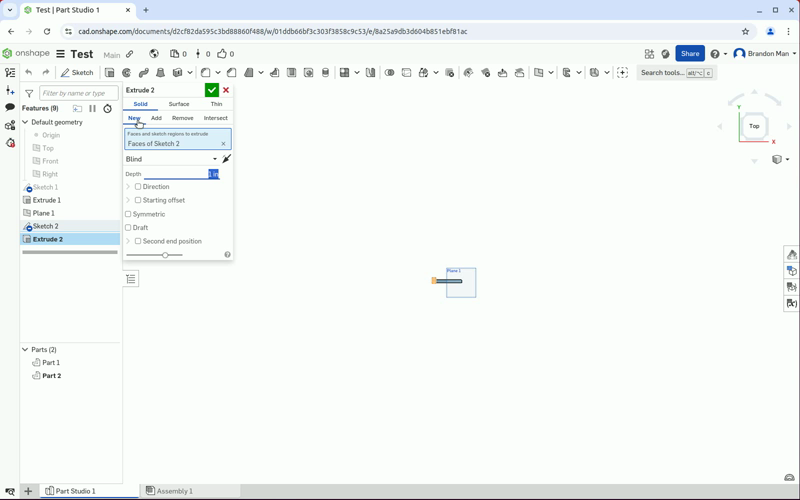
text(22.386)
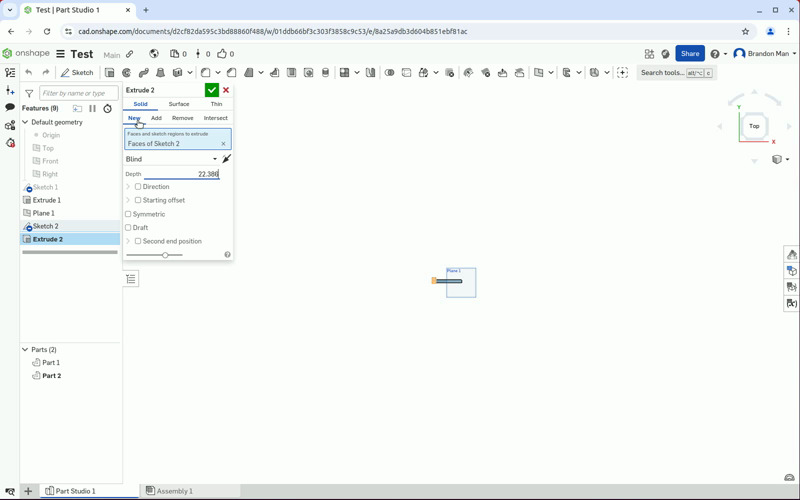
key(enter)
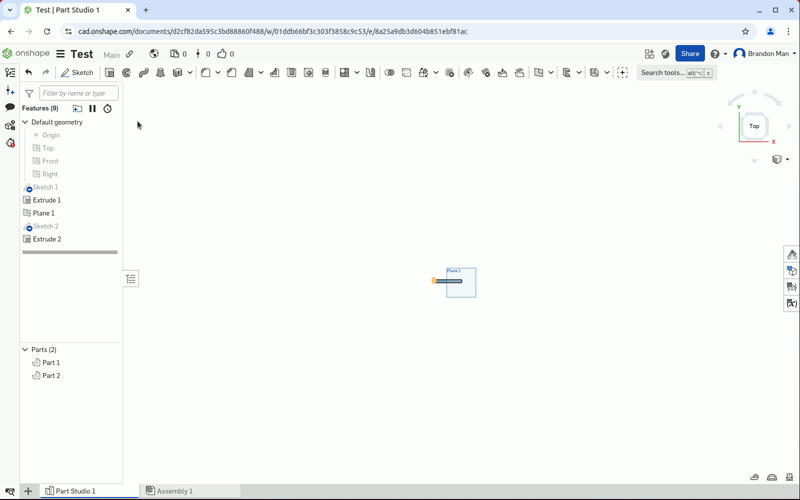
key(shift+h)
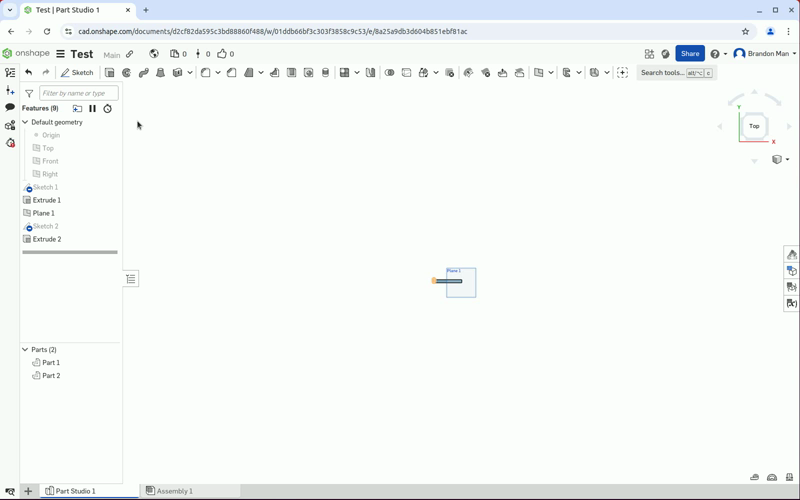
key(shift+h)
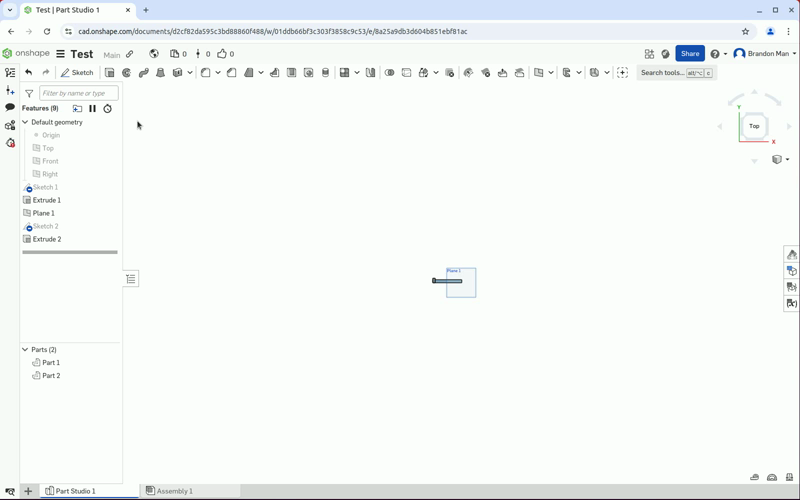
mouse_move(73, 189)
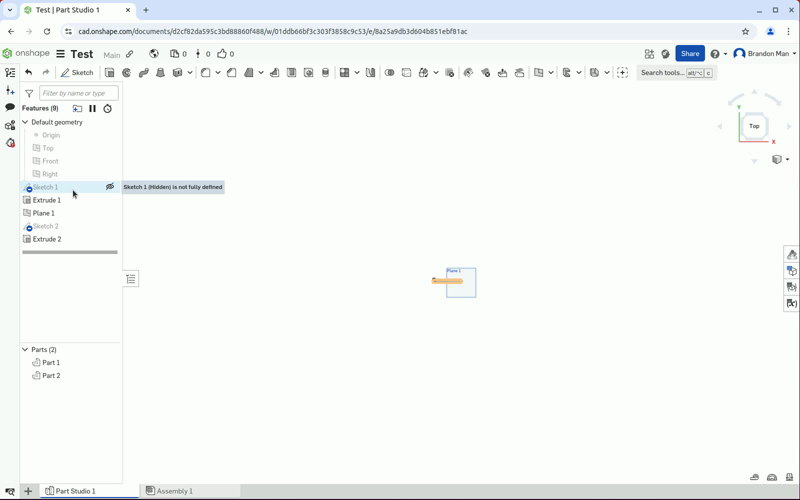
click(73, 189)
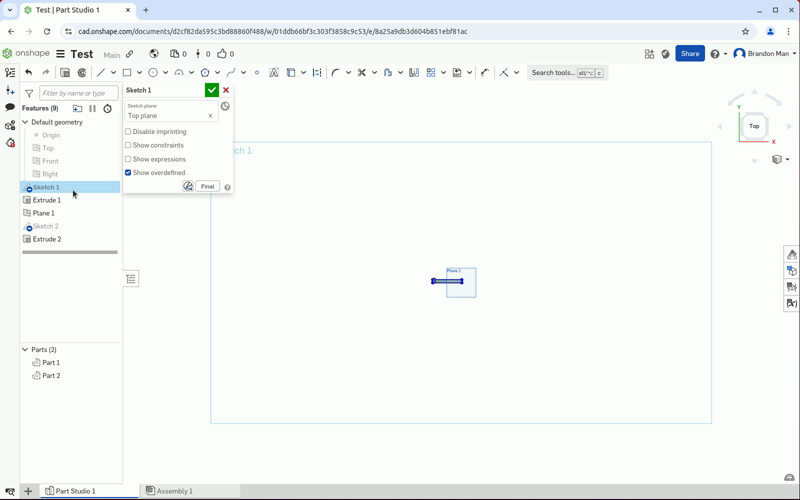
mouse_move(229, 92)
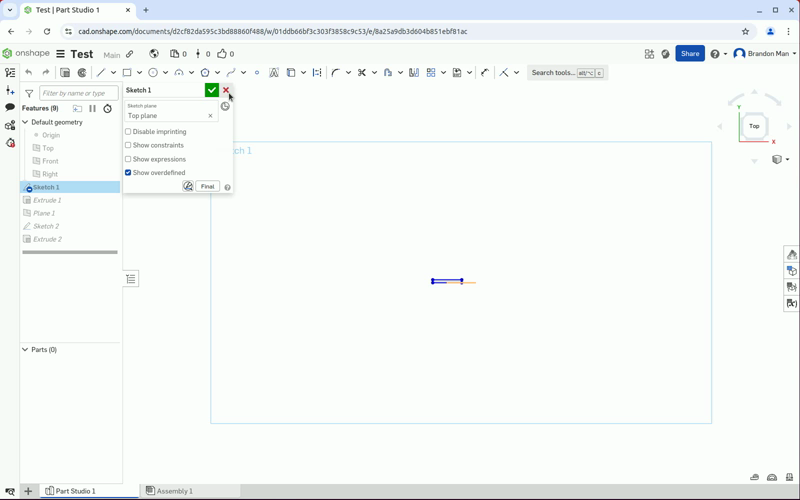
click(229, 92)
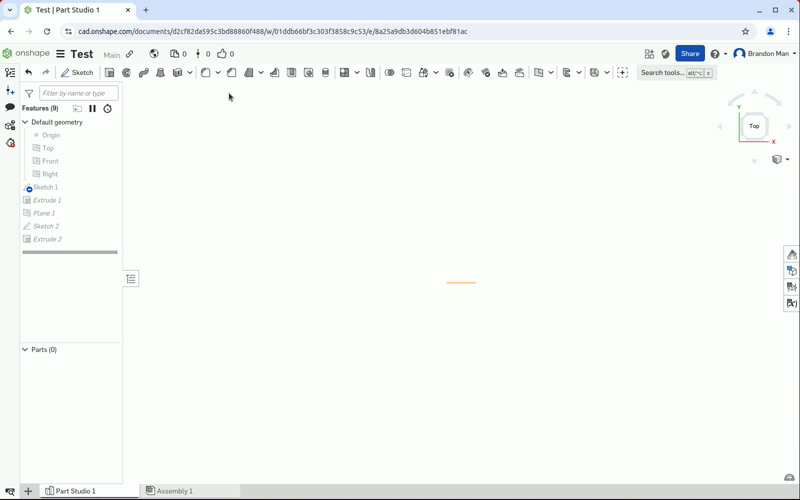
key(shift+s)
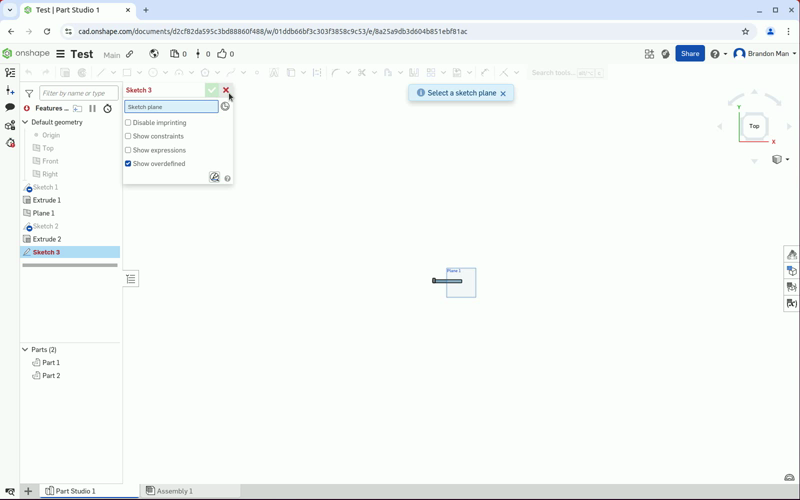
mouse_move(73, 215)
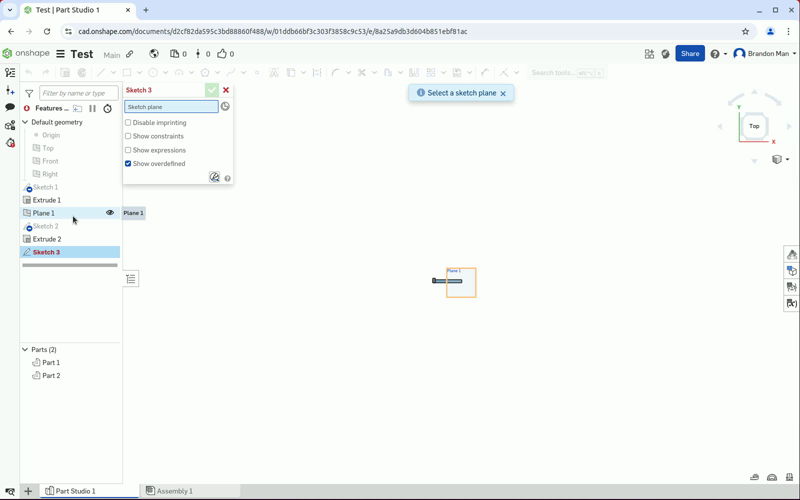
click(73, 215)
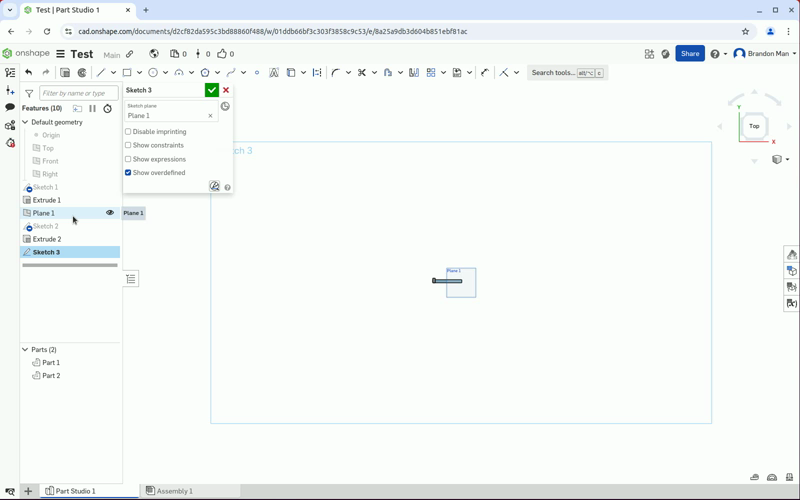
mouse_move(73, 352)
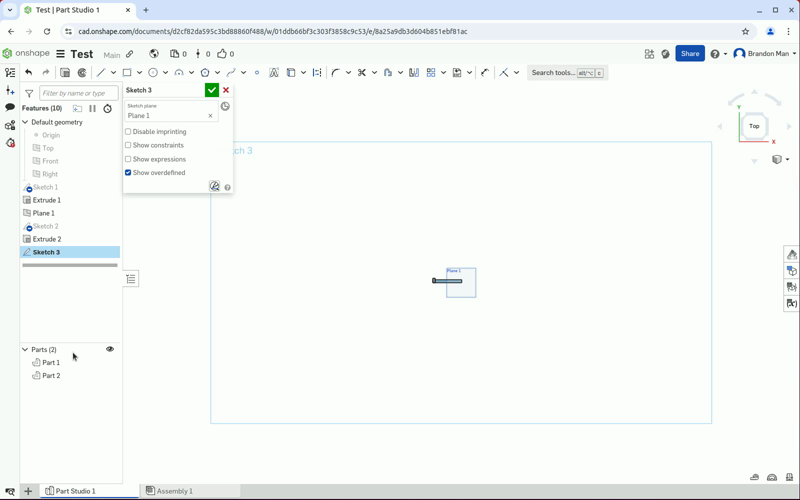
key(y)
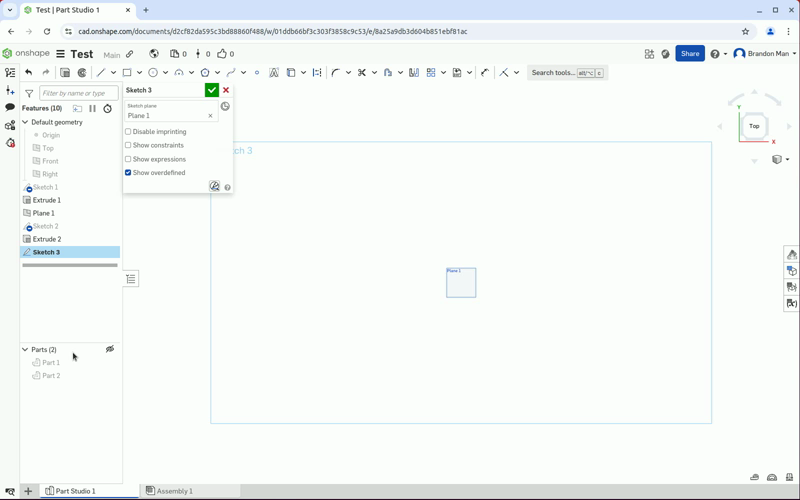
key(l)
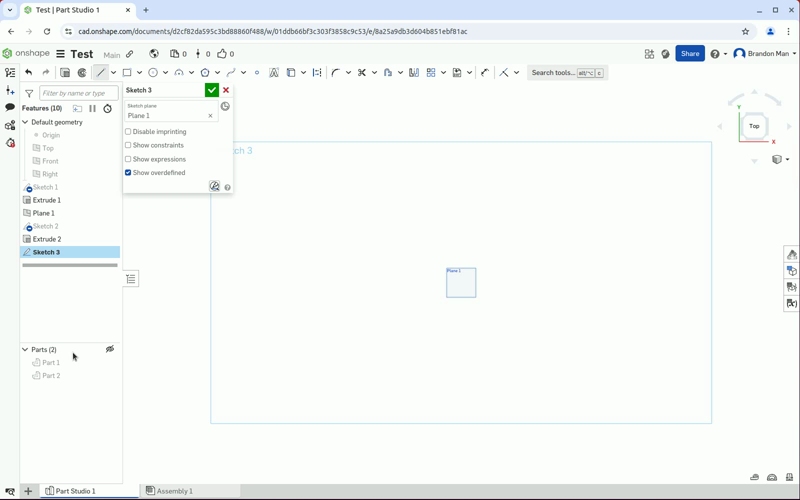
key_down(shift)
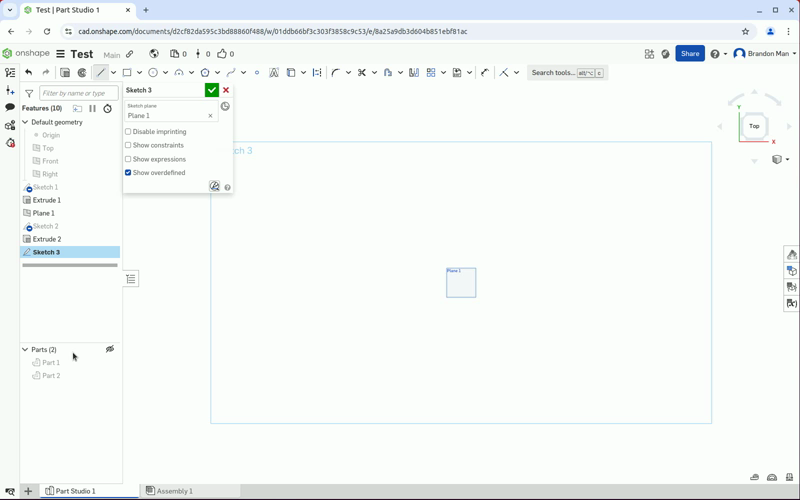
mouse_move(458, 282)
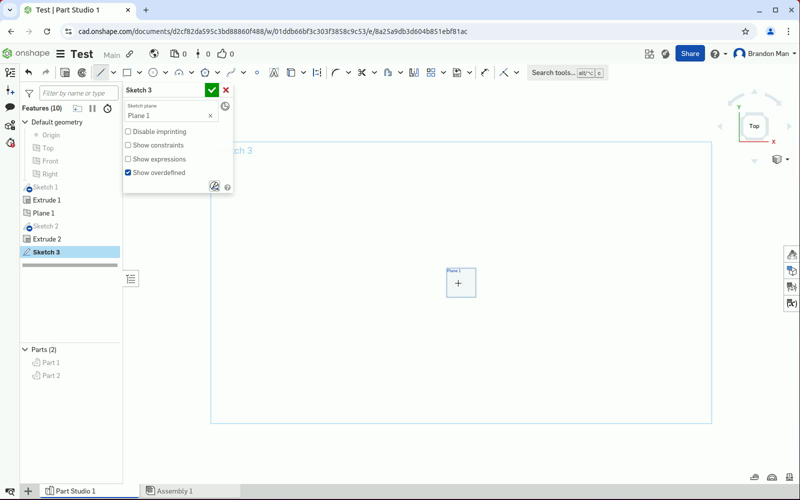
click(458, 282)
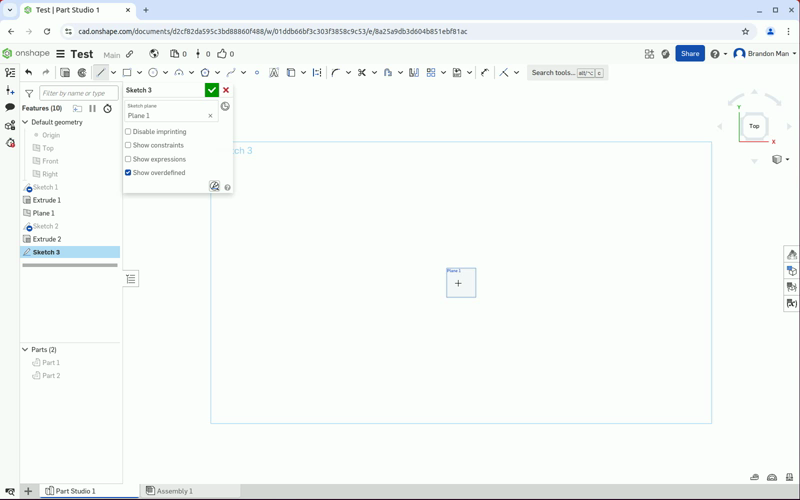
key_up(shift)
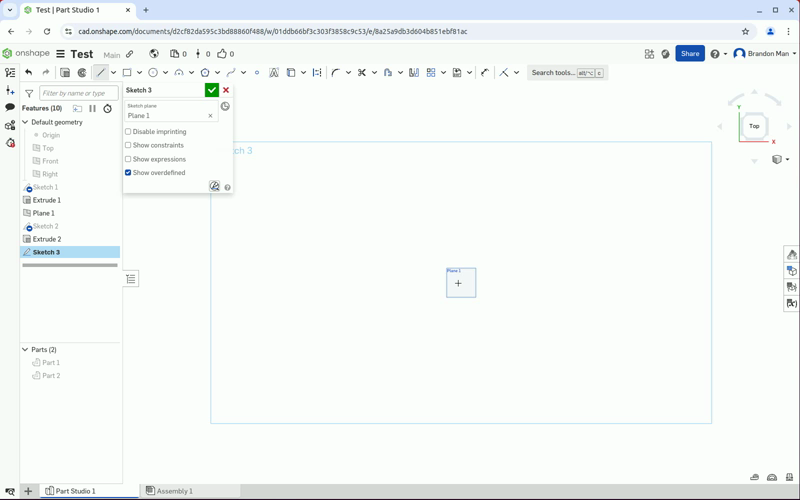
key_down(shift)
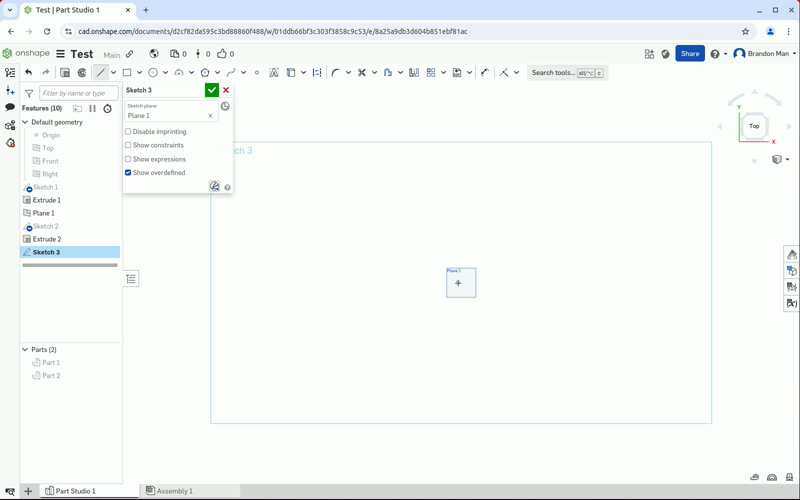
mouse_move(488, 282)
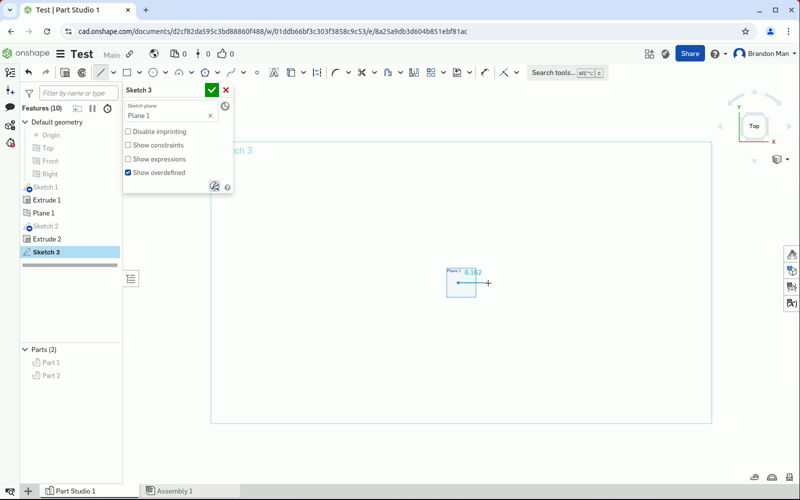
mouse_move(461, 282)
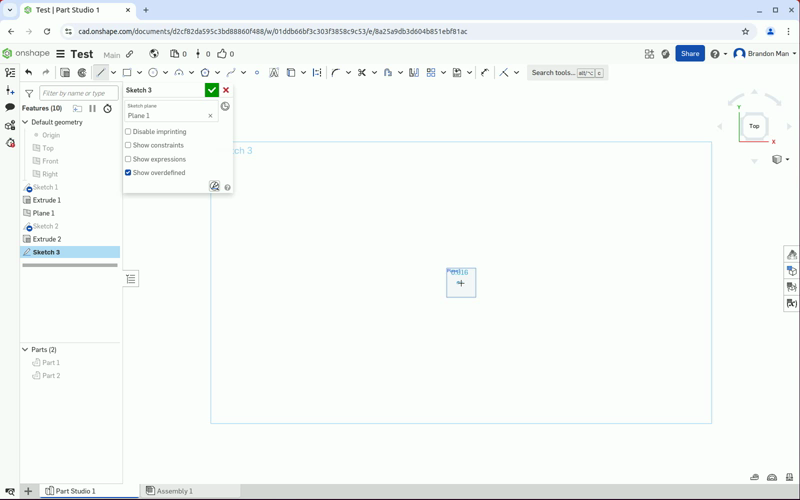
scroll(6)
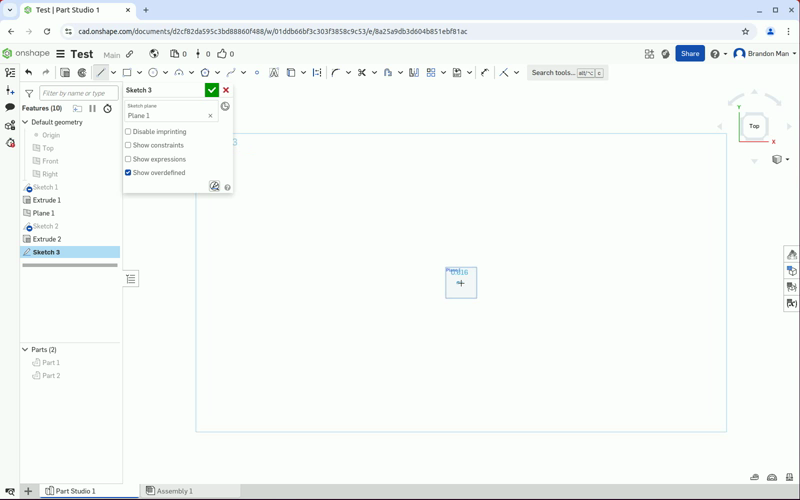
scroll(6)
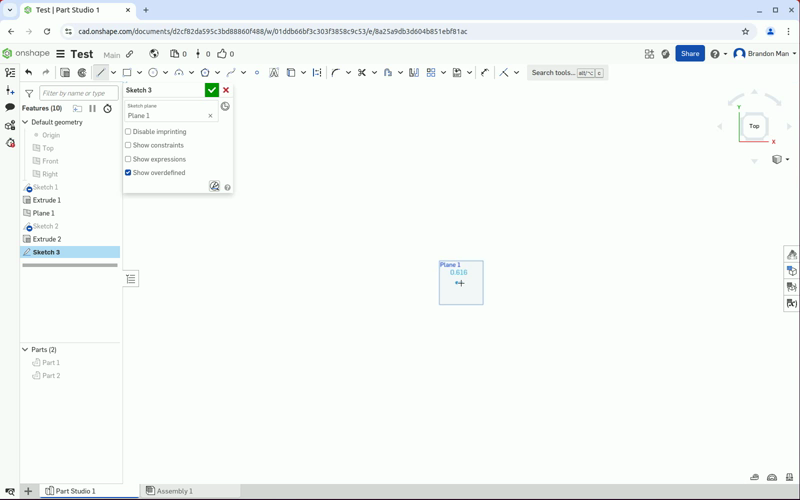
scroll(6)
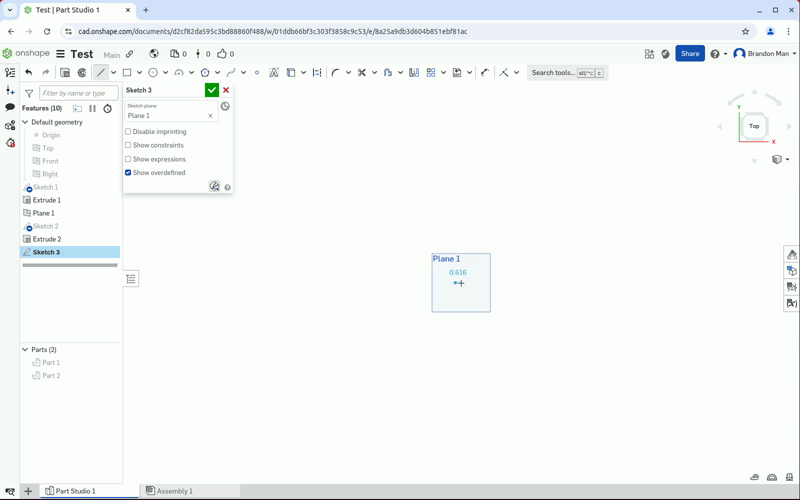
scroll(6)
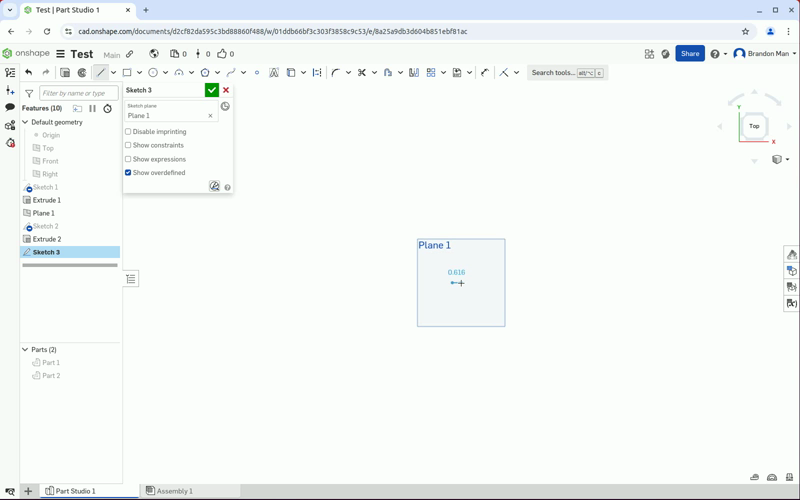
scroll(6)
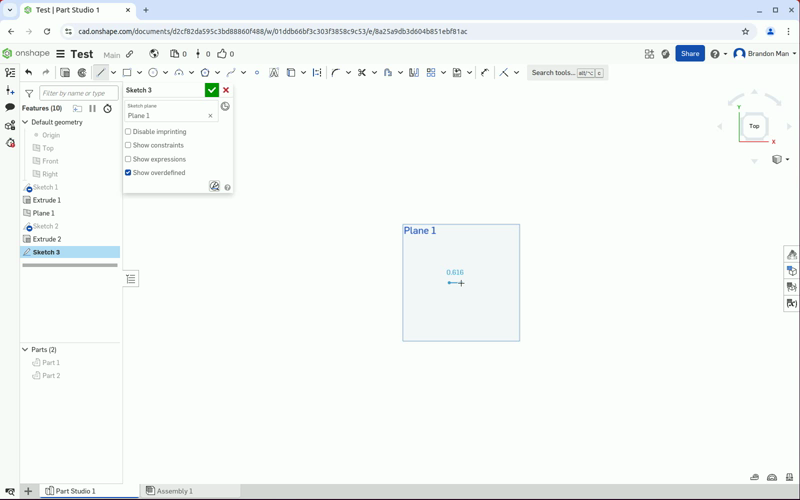
scroll(6)
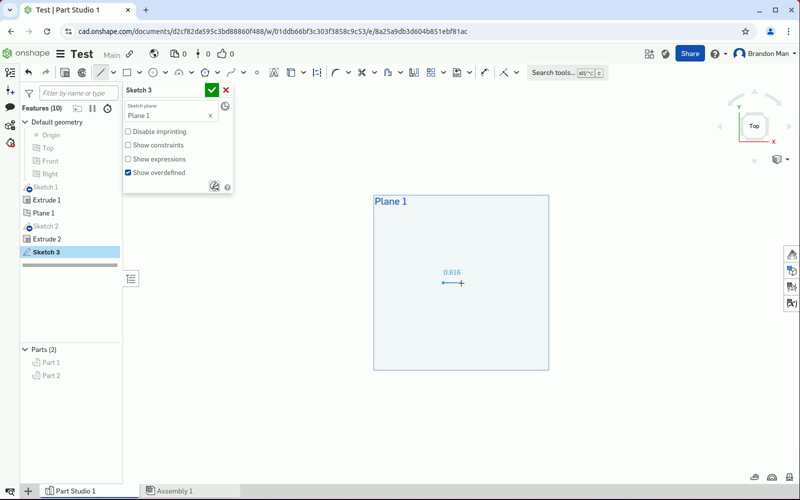
scroll(6)
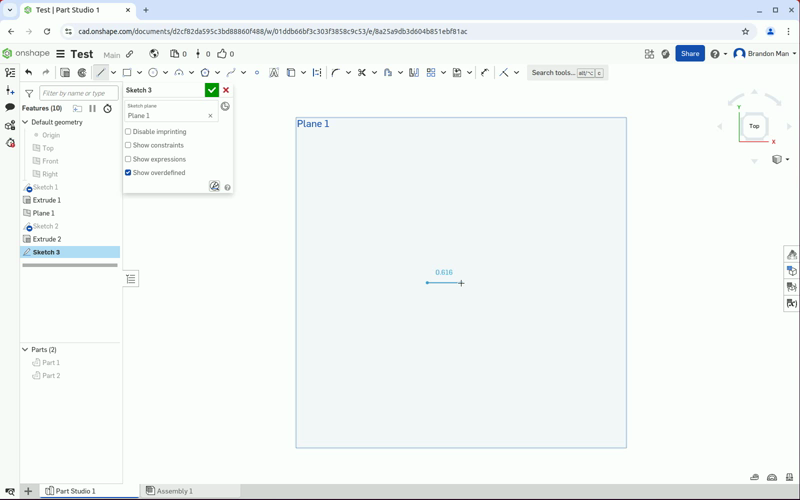
click(461, 282)
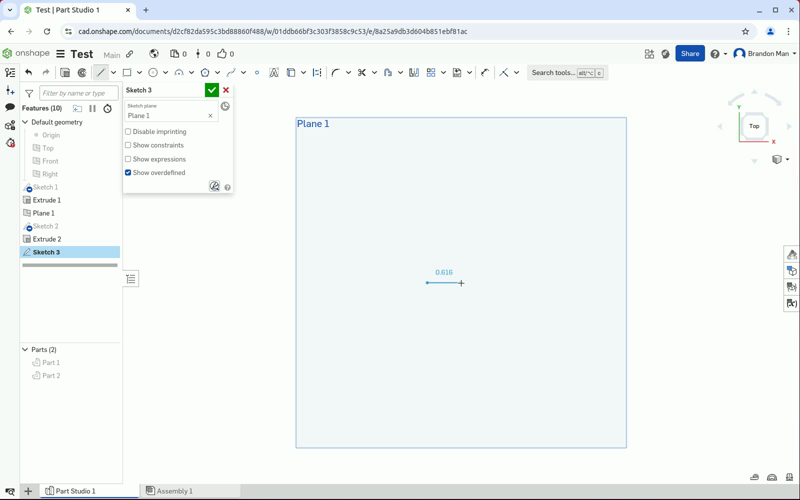
scroll(-6)
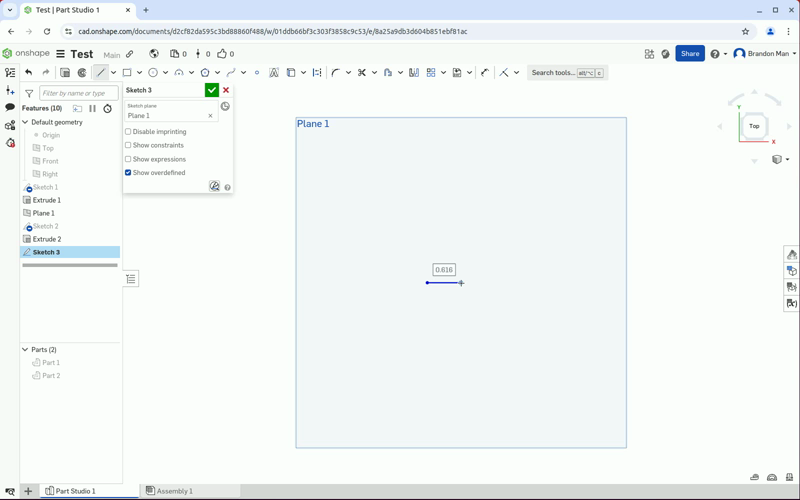
scroll(-6)
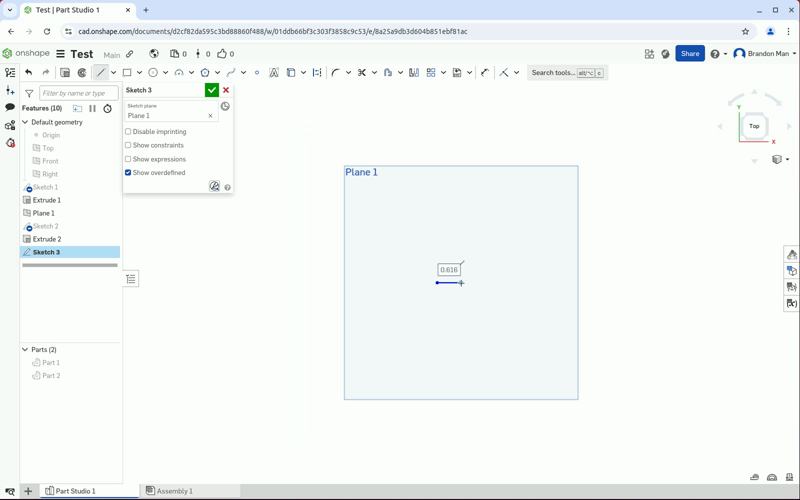
scroll(-6)
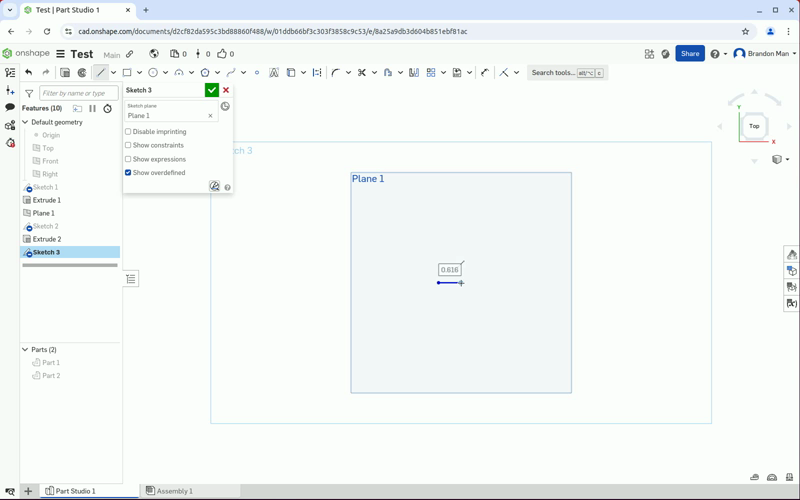
scroll(-6)
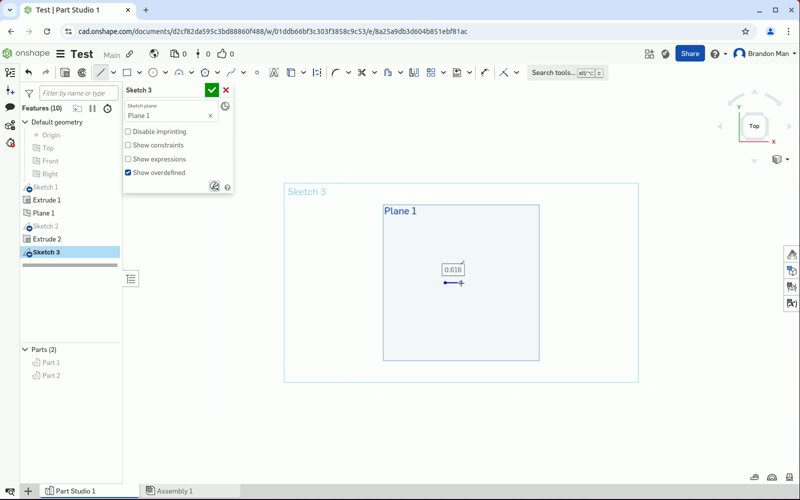
scroll(-6)
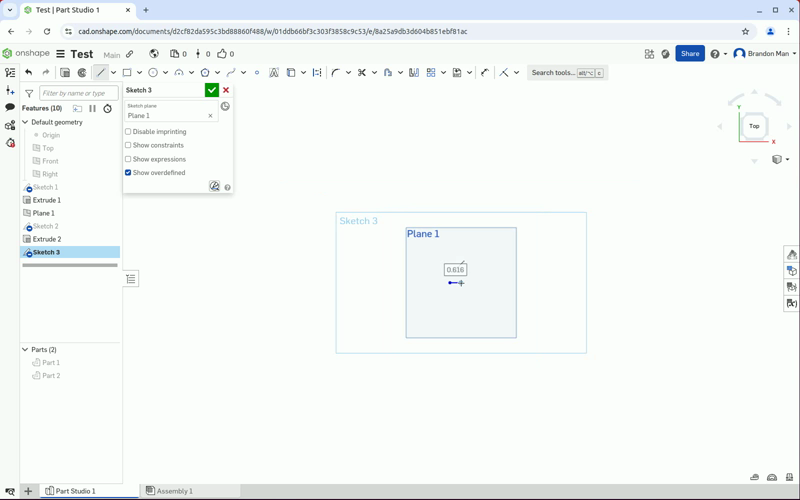
scroll(-6)
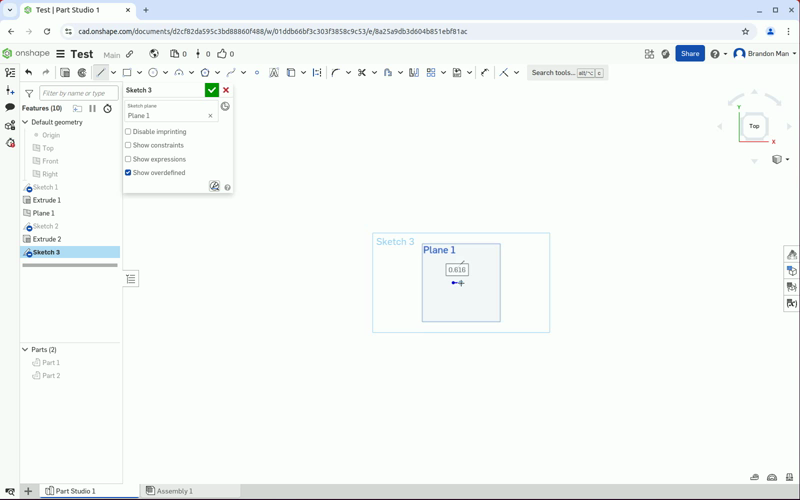
scroll(-6)
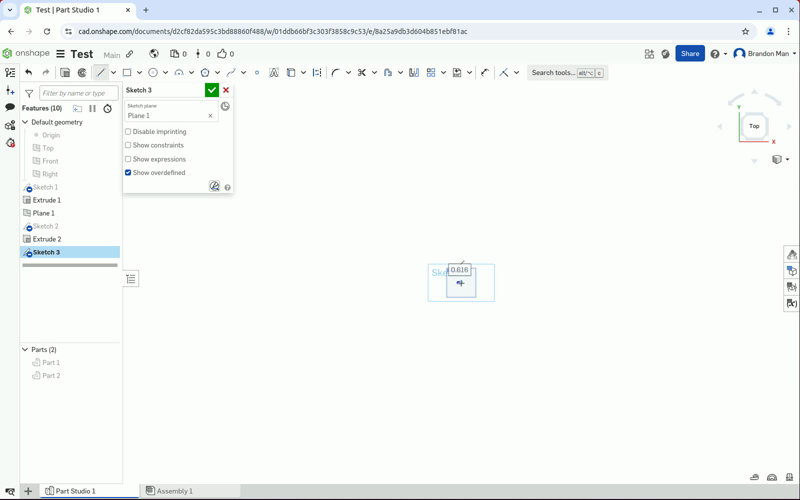
key_up(shift)
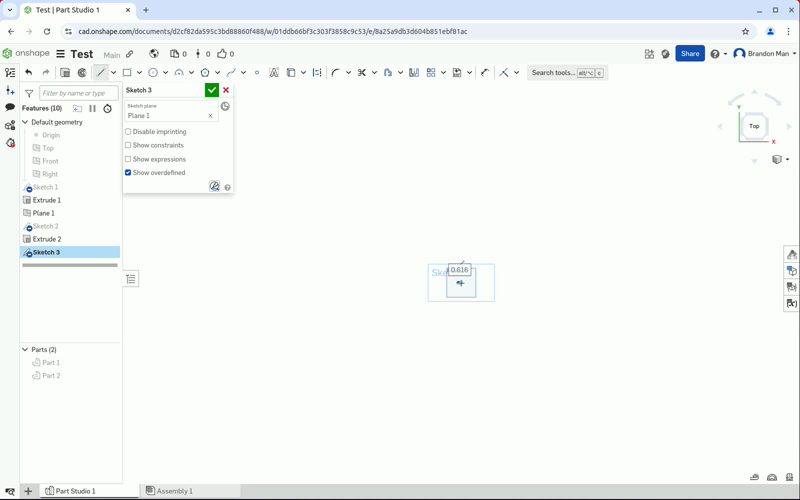
key_down(shift)
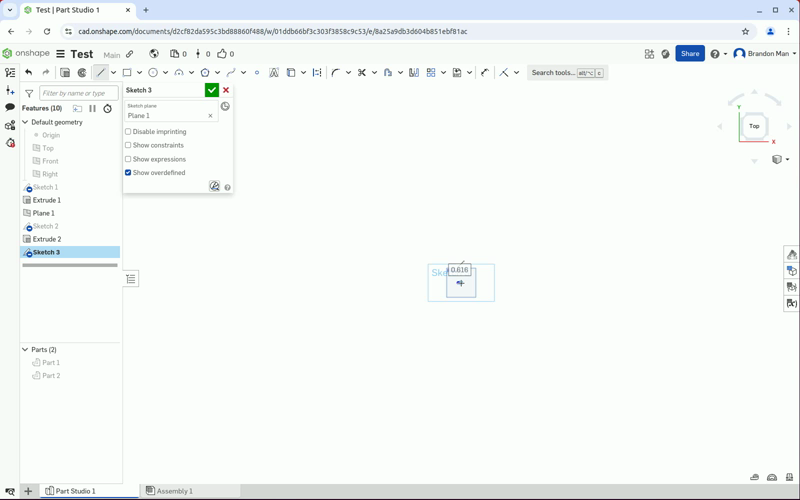
mouse_move(491, 282)
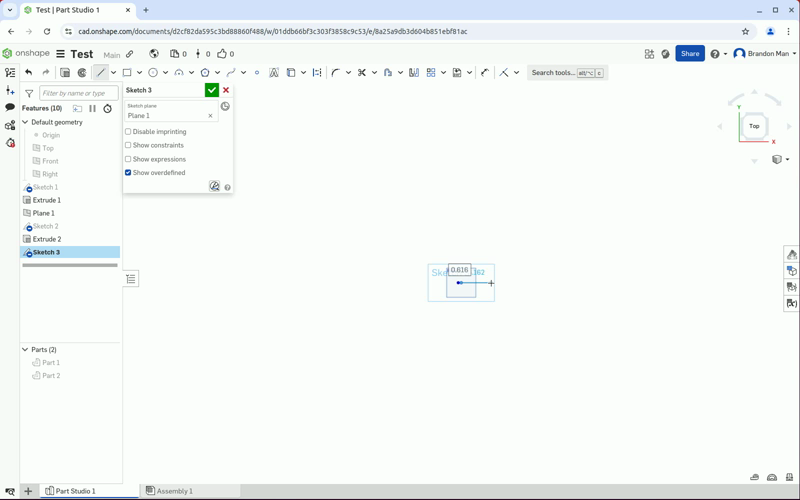
mouse_move(461, 278)
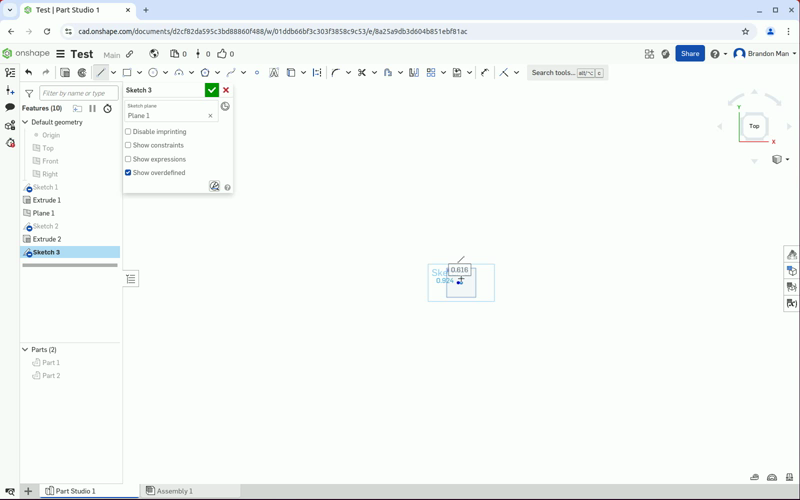
scroll(6)
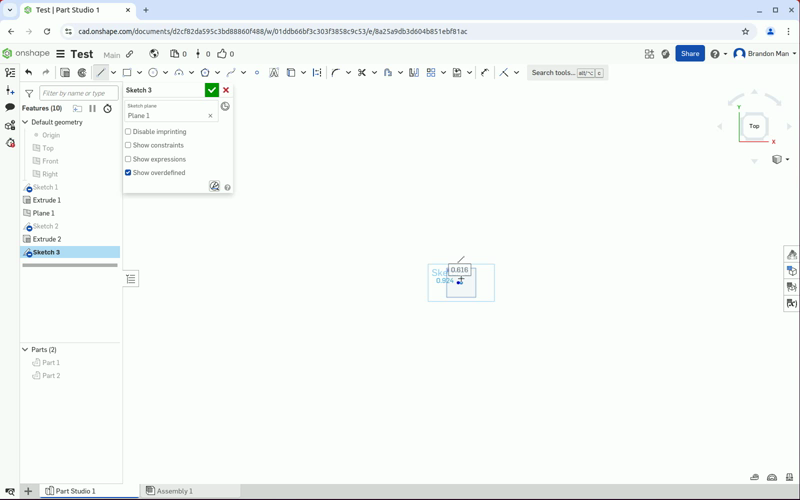
scroll(6)
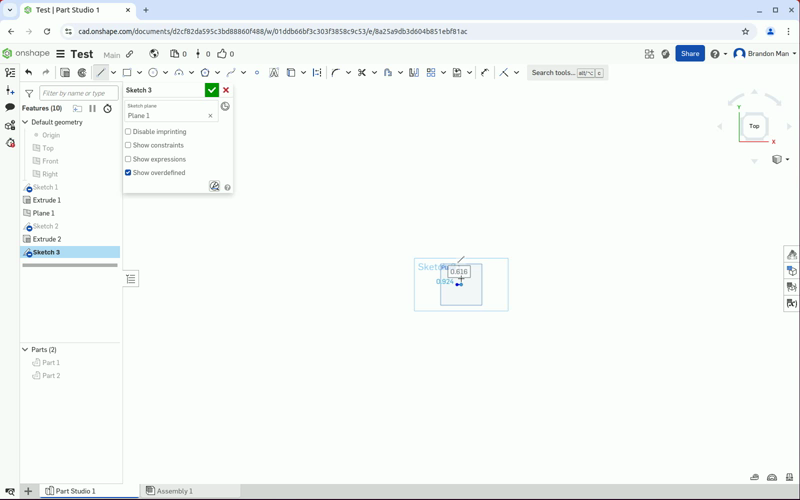
scroll(6)
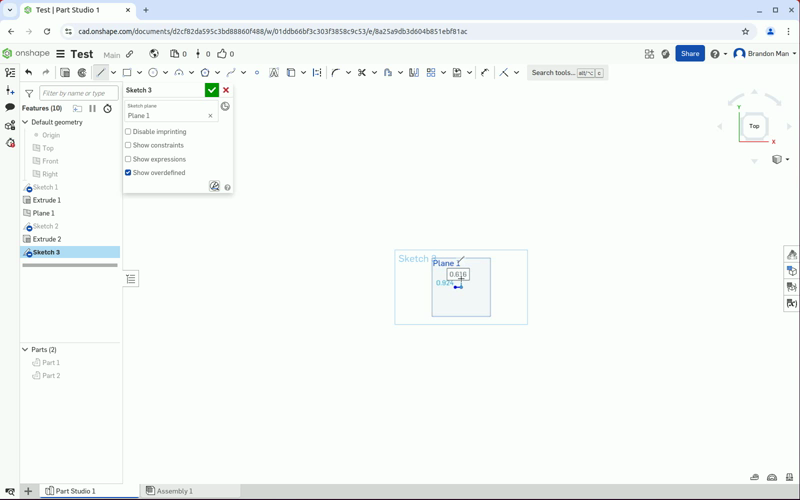
scroll(6)
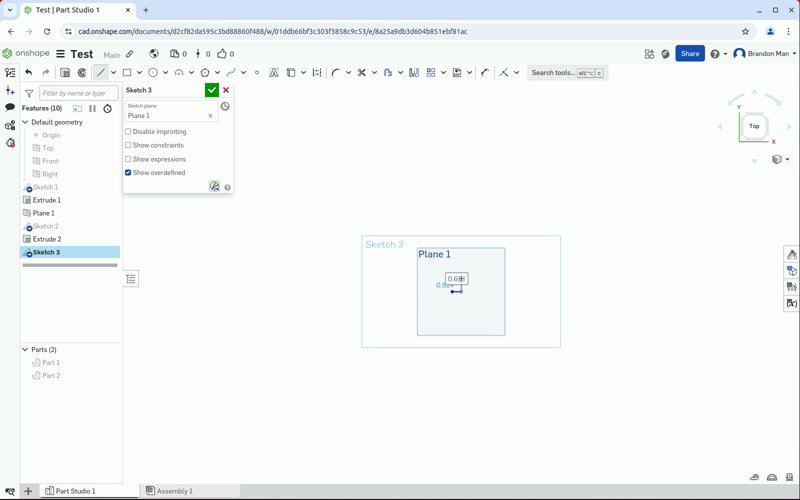
scroll(6)
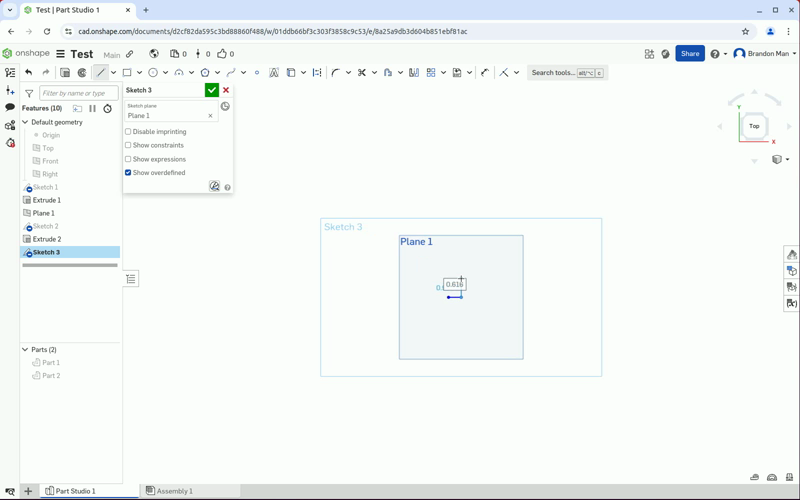
scroll(6)
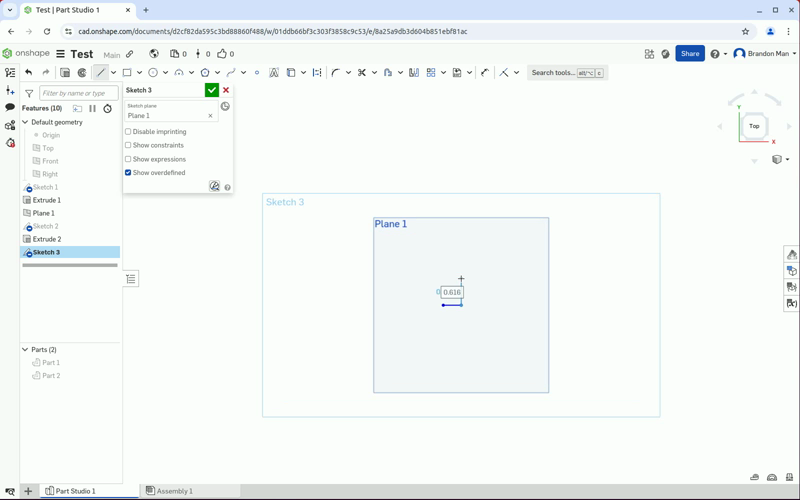
scroll(6)
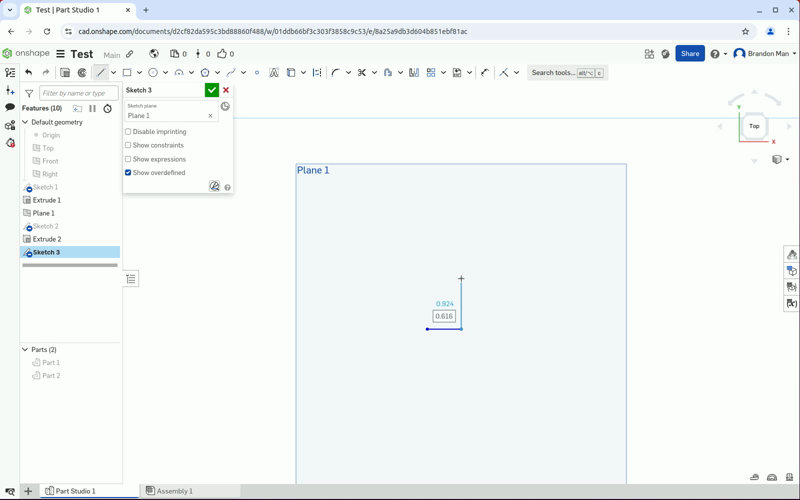
click(461, 278)
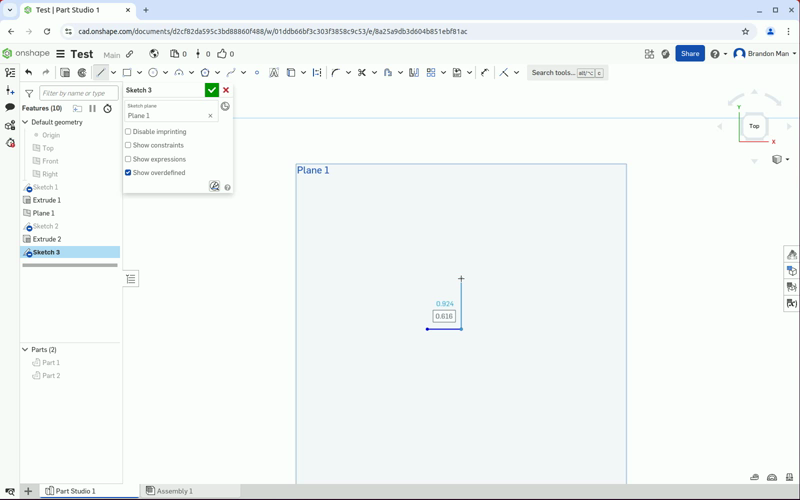
scroll(-6)
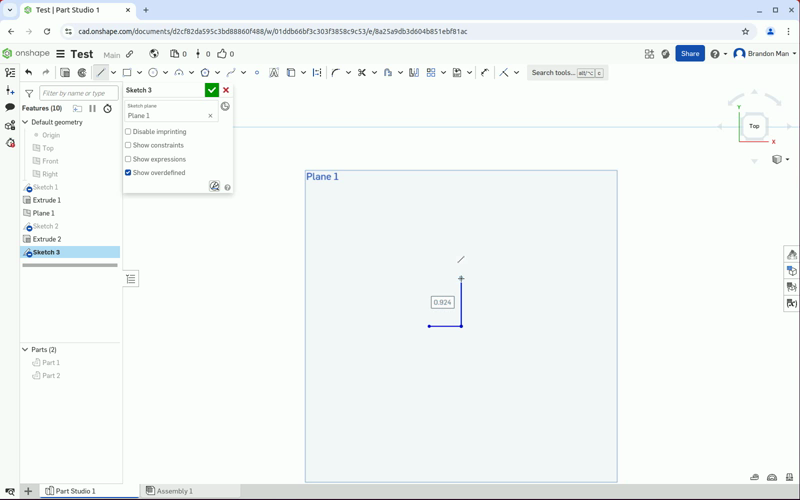
scroll(-6)
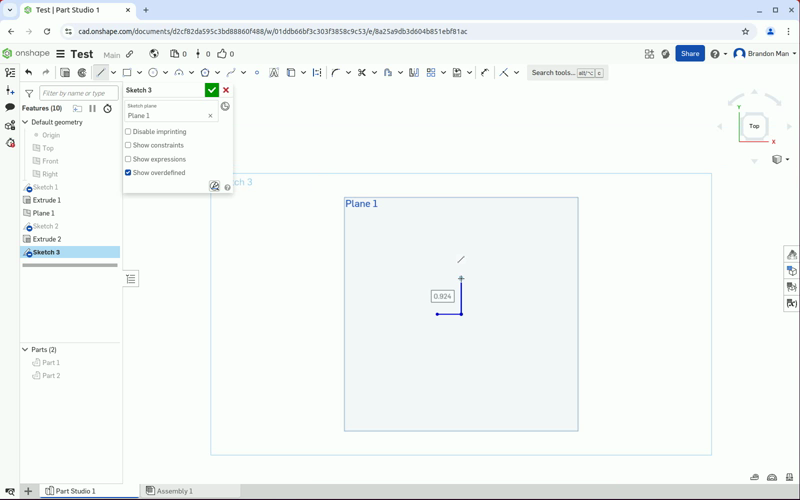
scroll(-6)
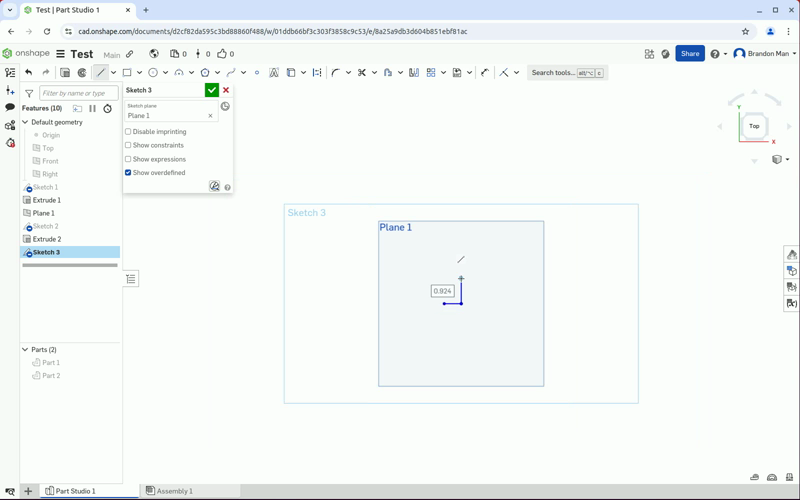
scroll(-6)
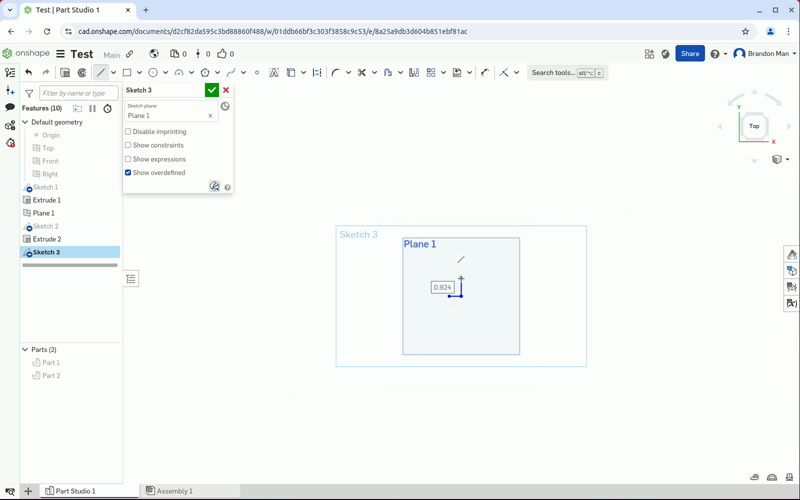
scroll(-6)
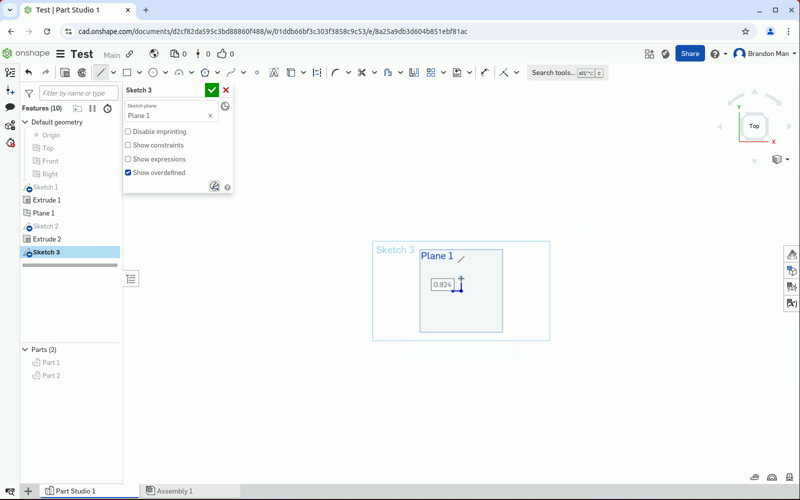
scroll(-6)
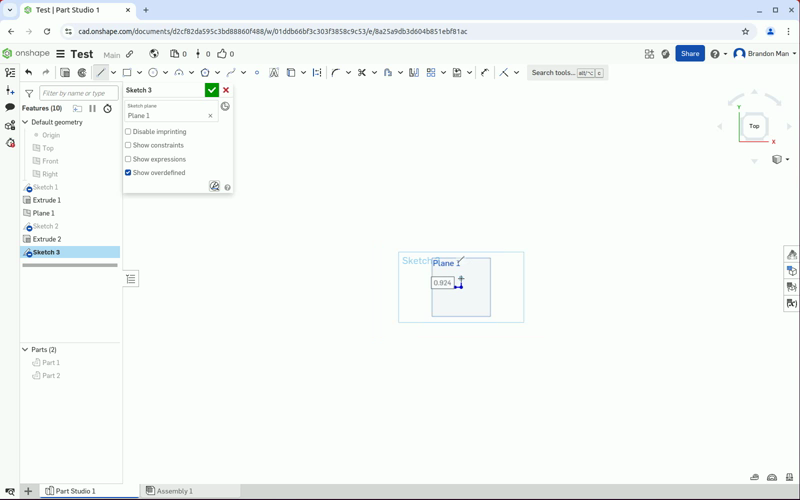
scroll(-6)
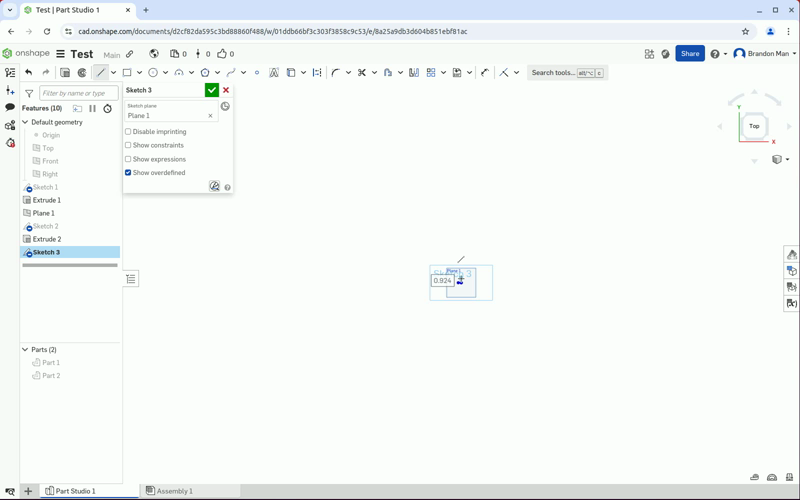
key_up(shift)
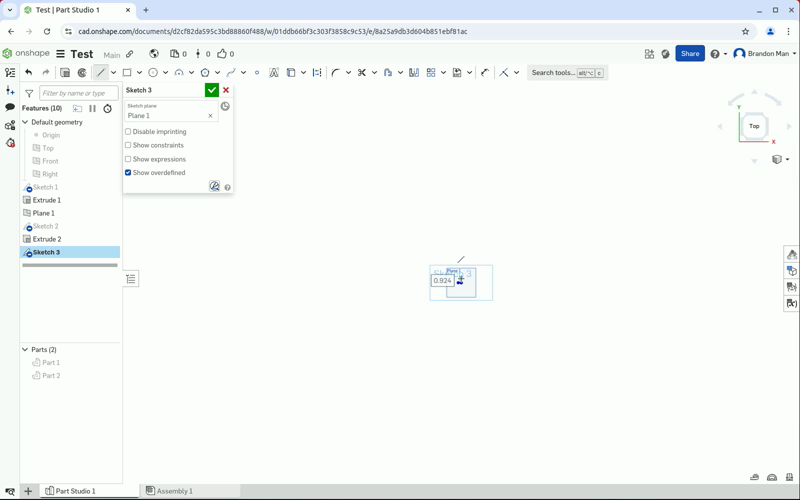
key_down(shift)
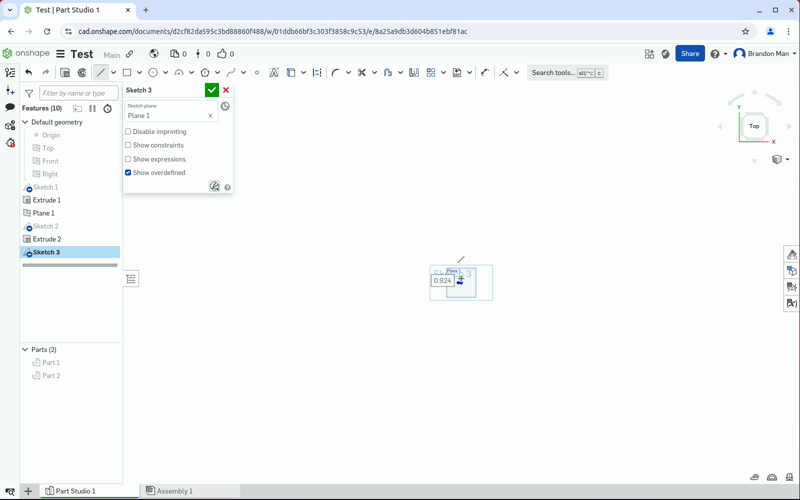
mouse_move(491, 278)
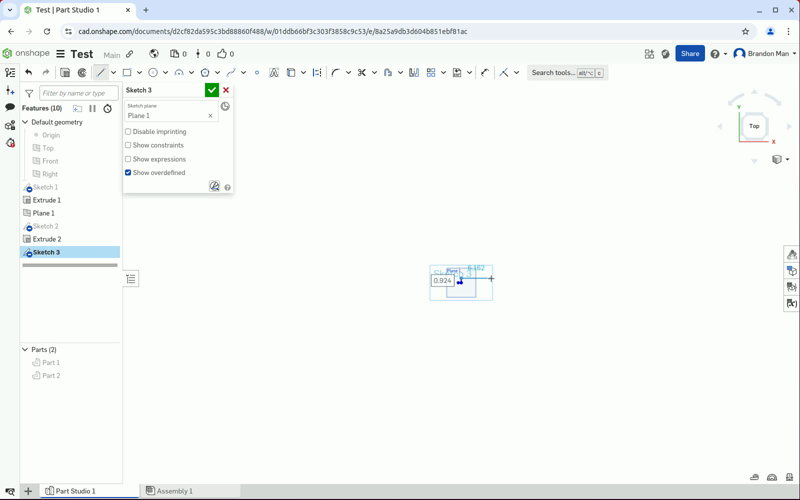
mouse_move(458, 278)
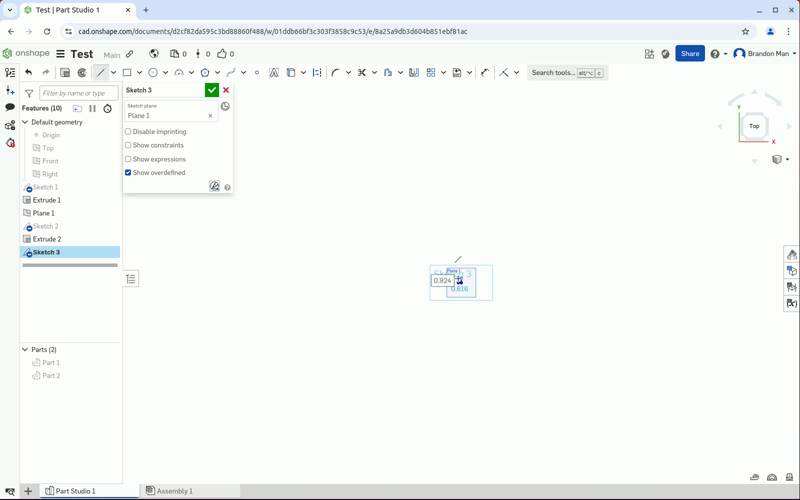
scroll(6)
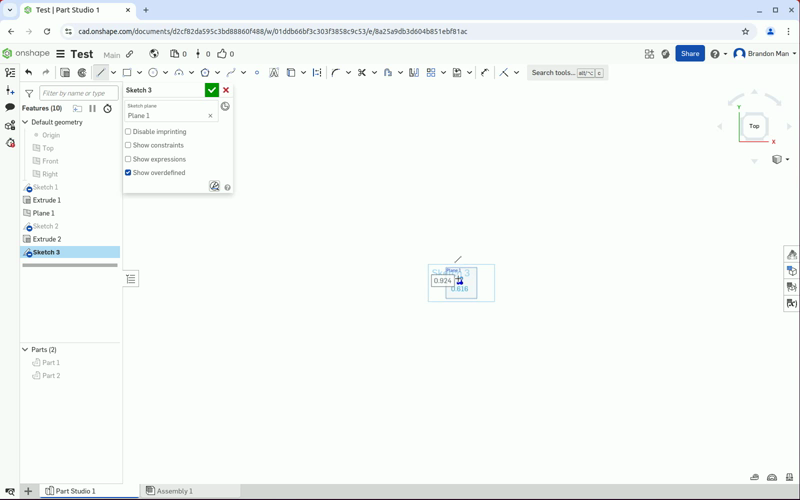
scroll(6)
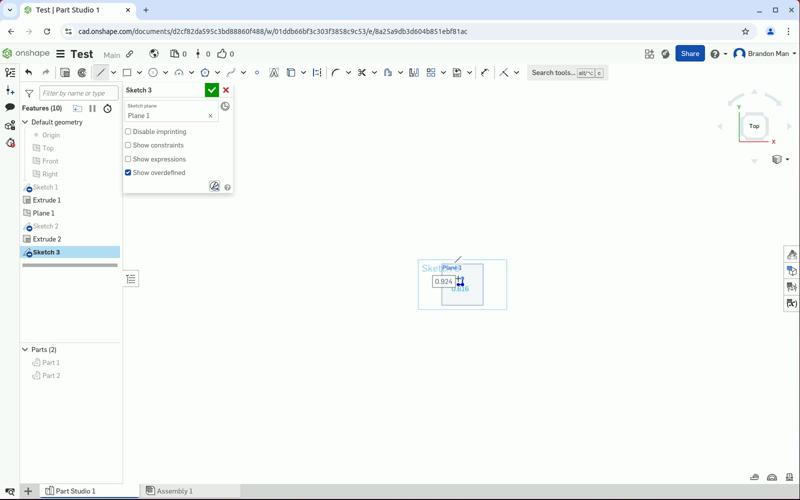
scroll(6)
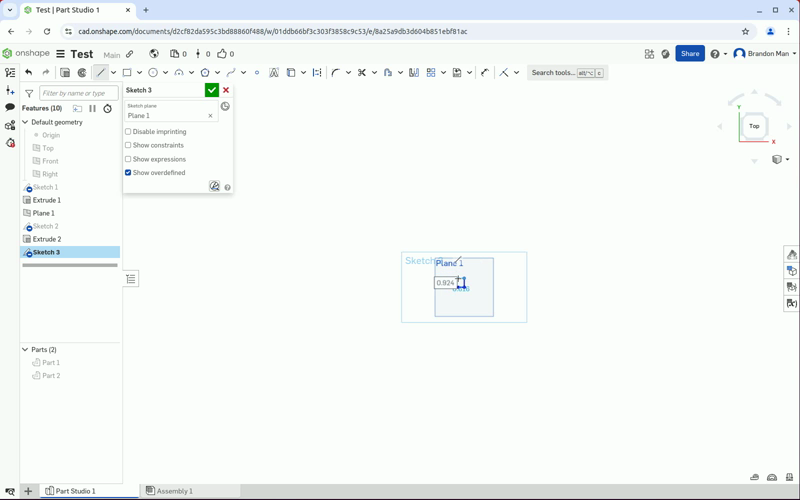
scroll(6)
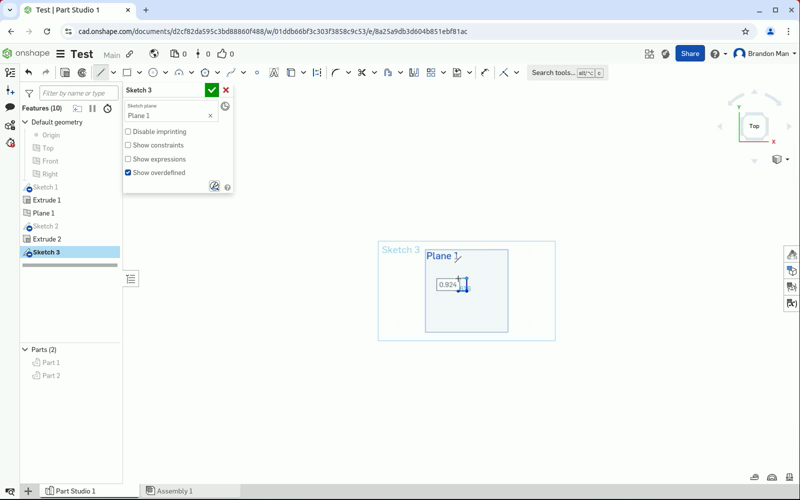
scroll(6)
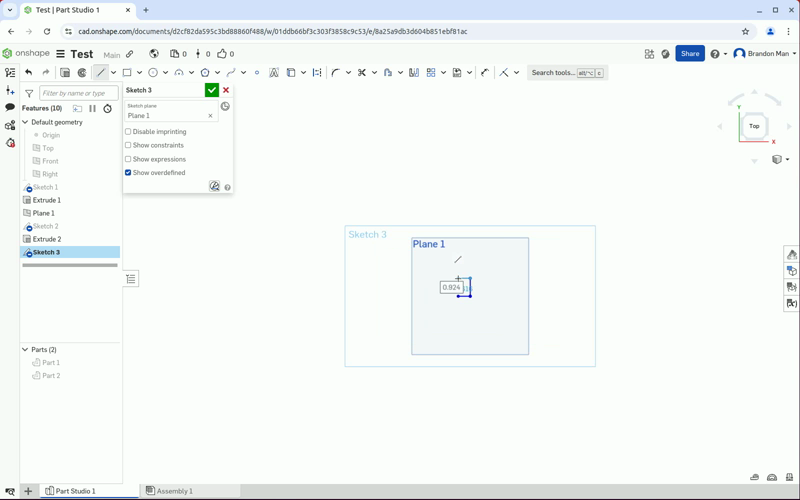
scroll(6)
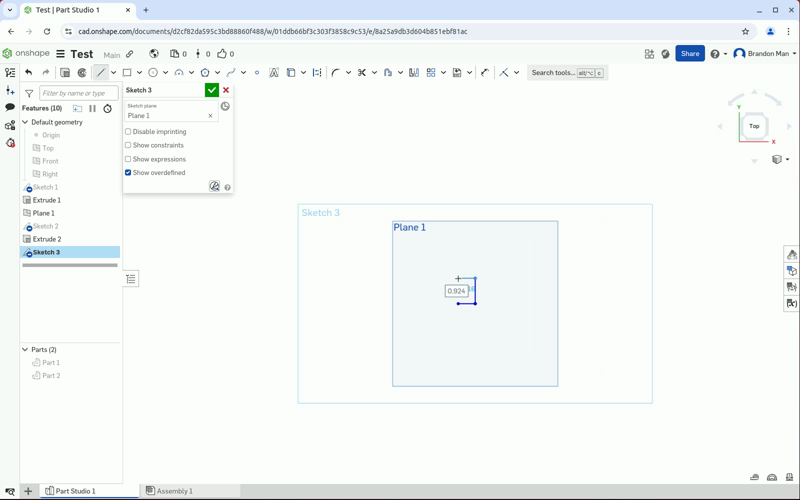
scroll(6)
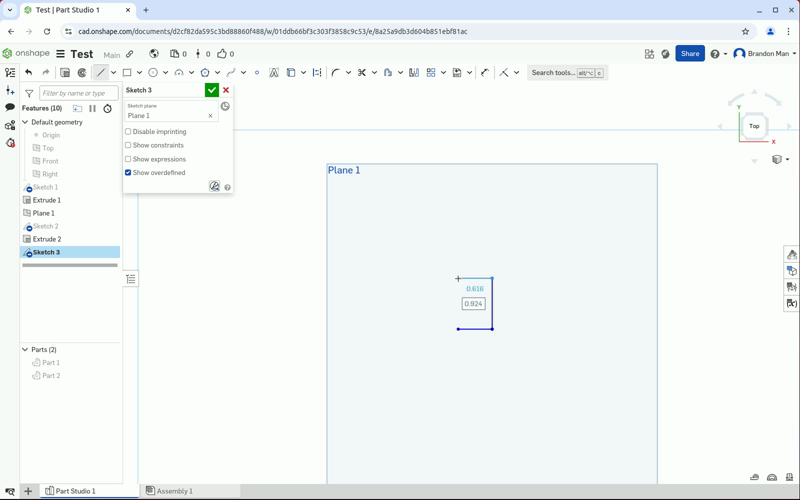
click(458, 278)
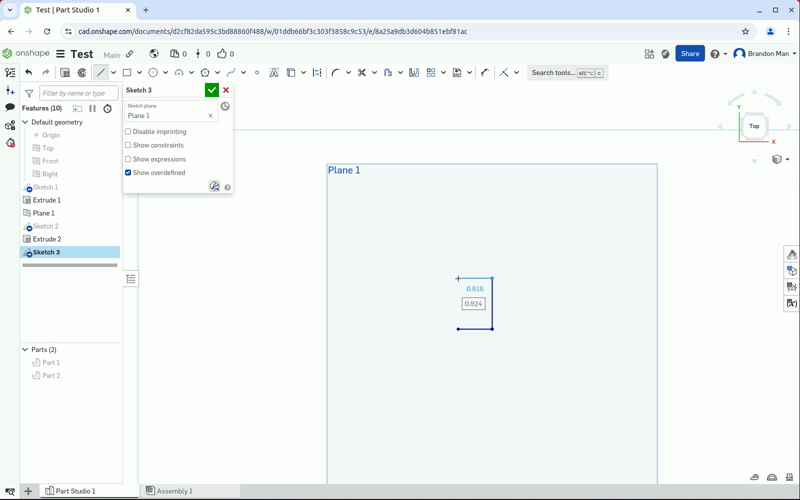
scroll(-6)
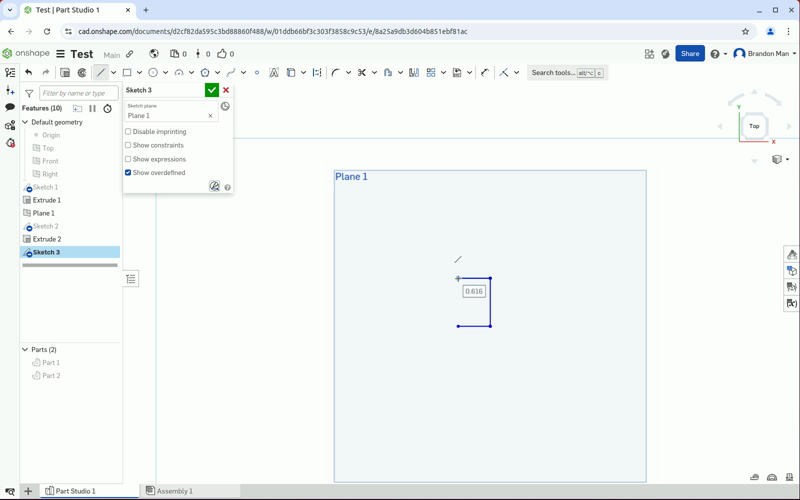
scroll(-6)
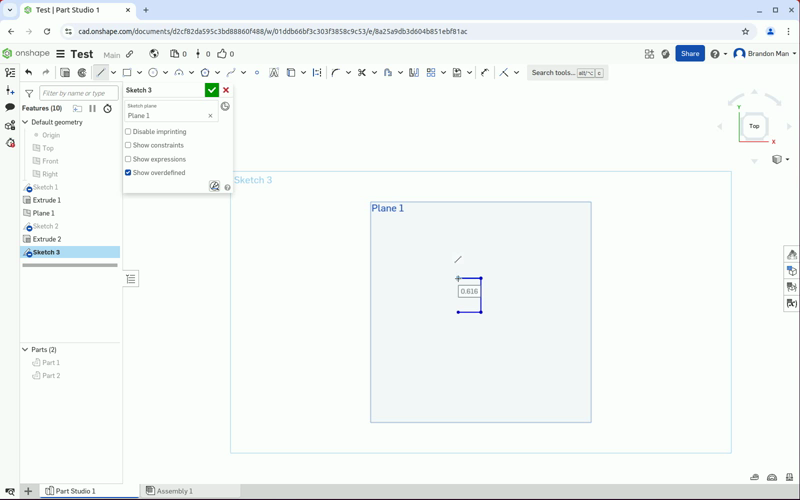
scroll(-6)
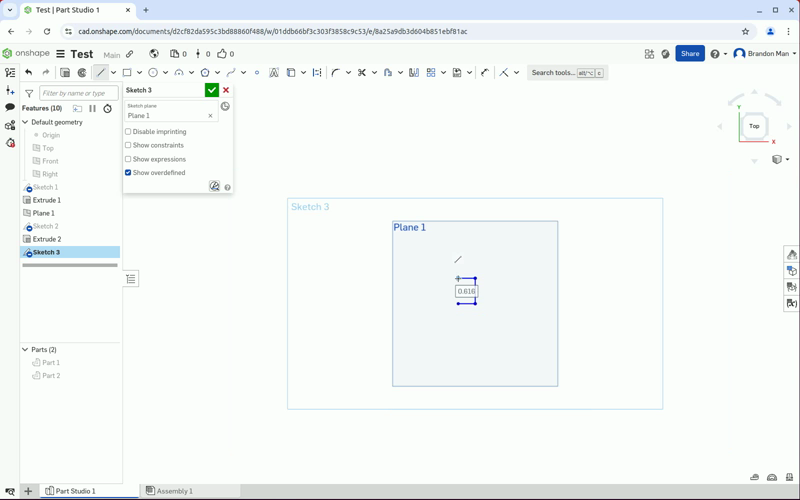
scroll(-6)
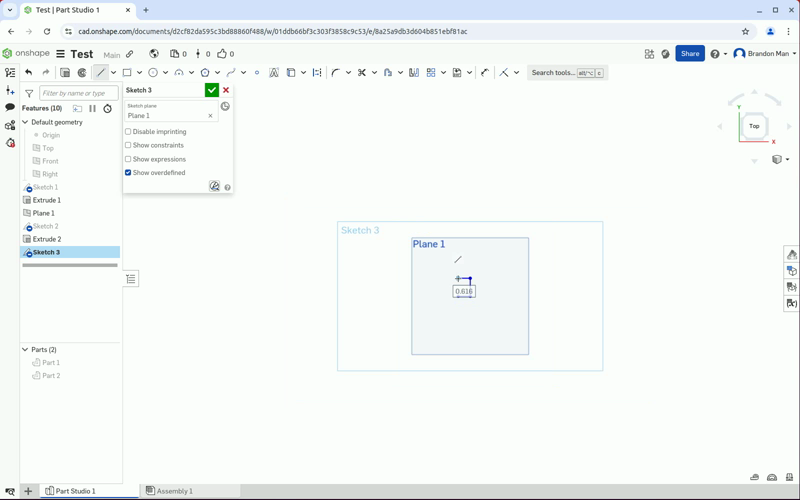
scroll(-6)
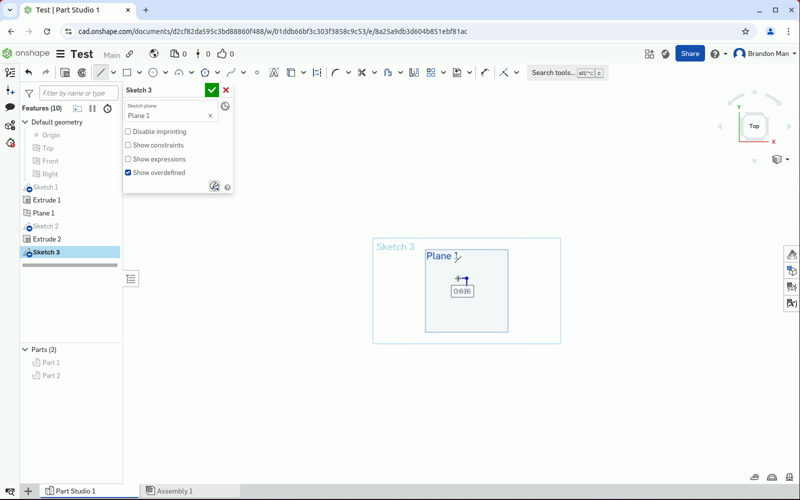
scroll(-6)
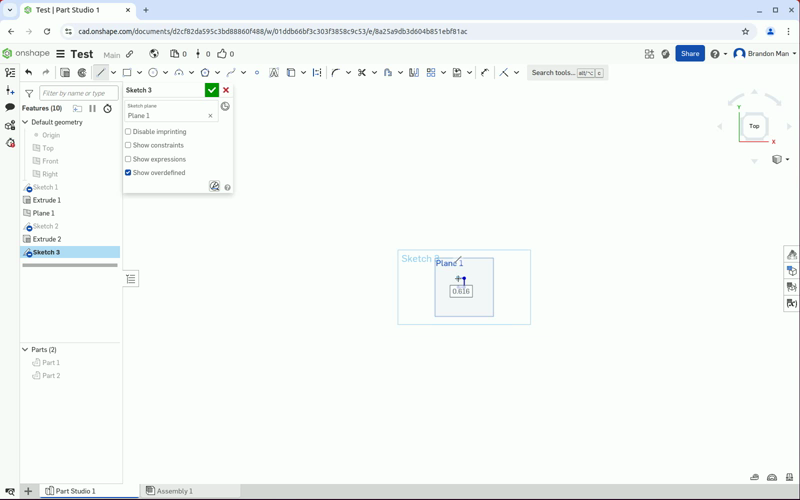
scroll(-6)
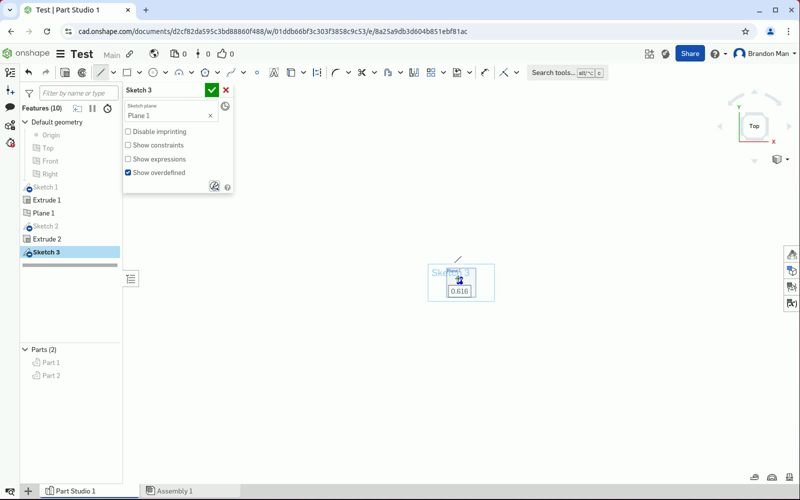
key_up(shift)
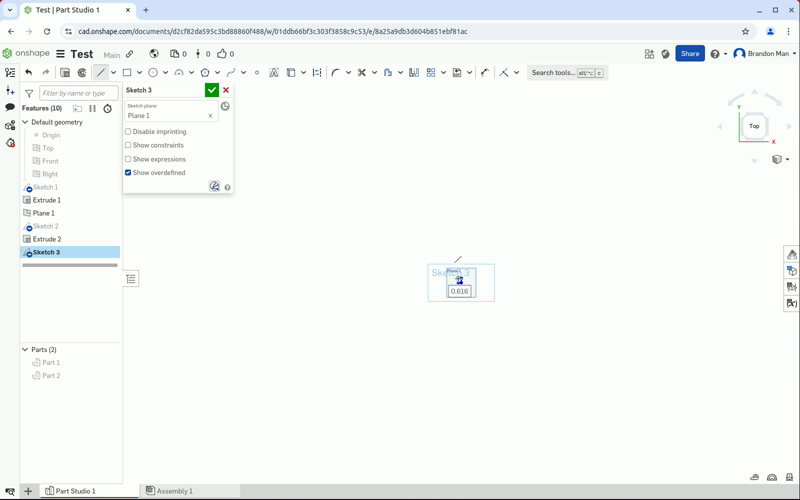
mouse_move(488, 278)
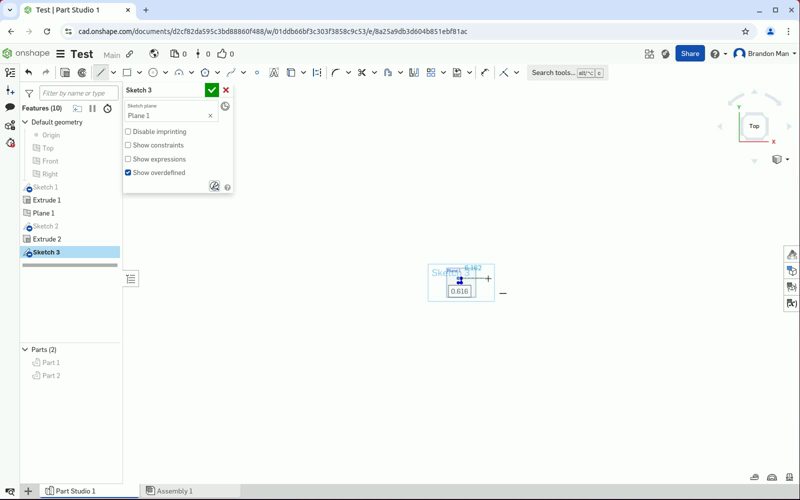
key_down(shift)
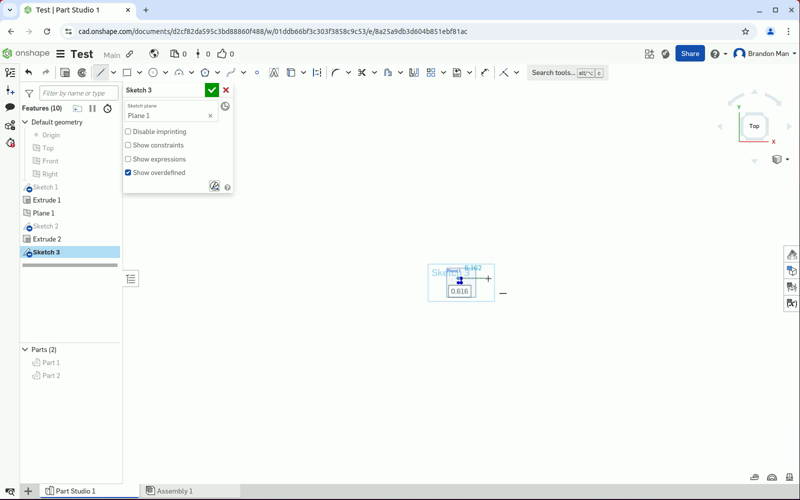
mouse_move(458, 282)
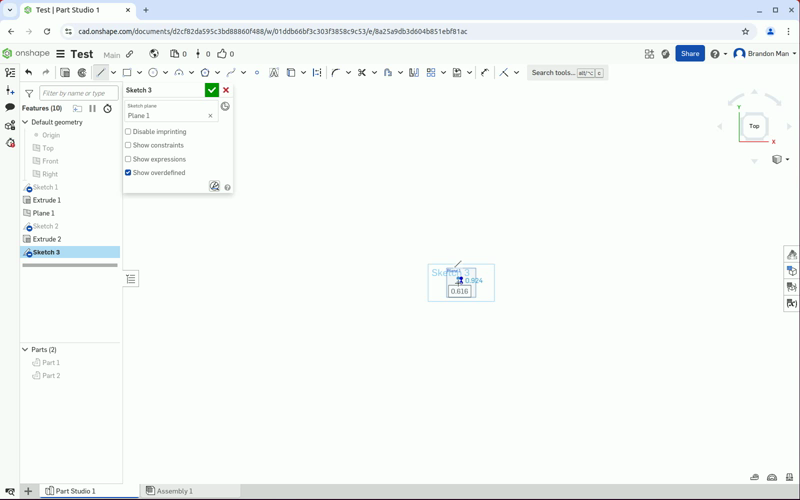
scroll(6)
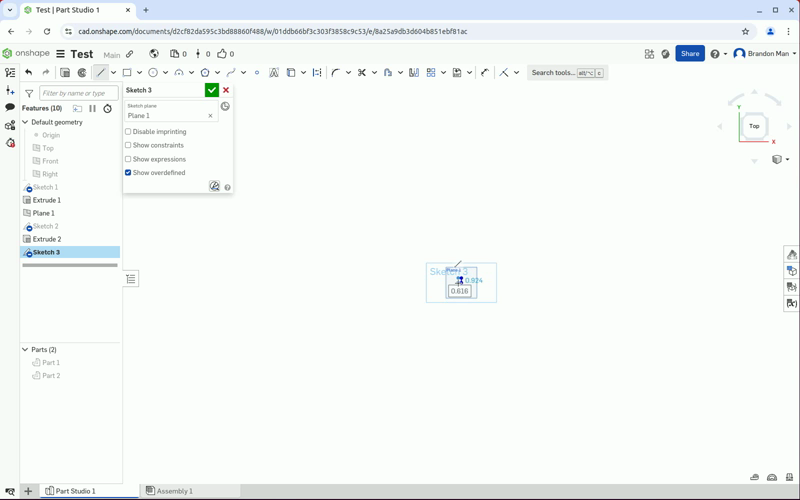
scroll(6)
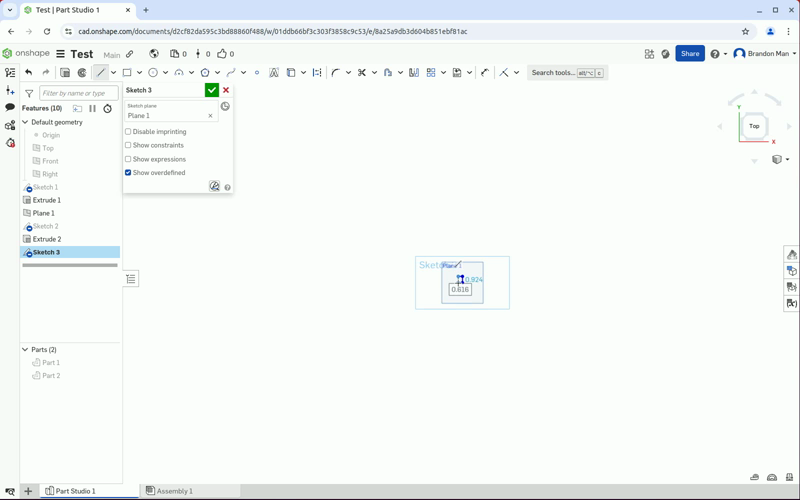
scroll(6)
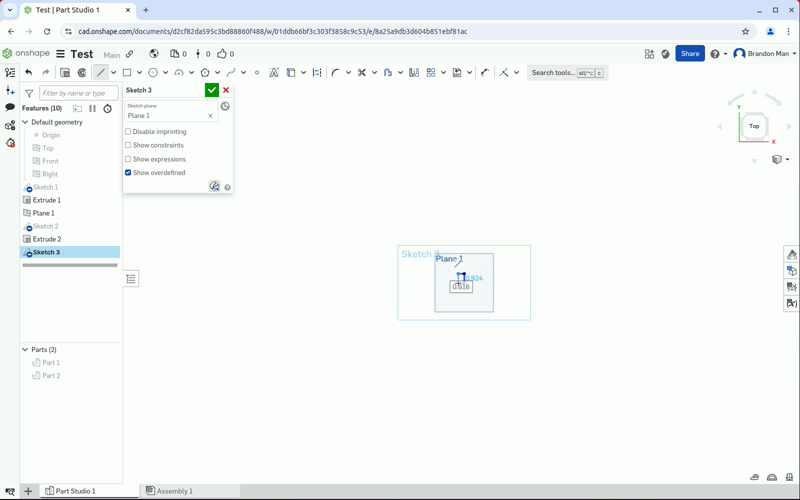
scroll(6)
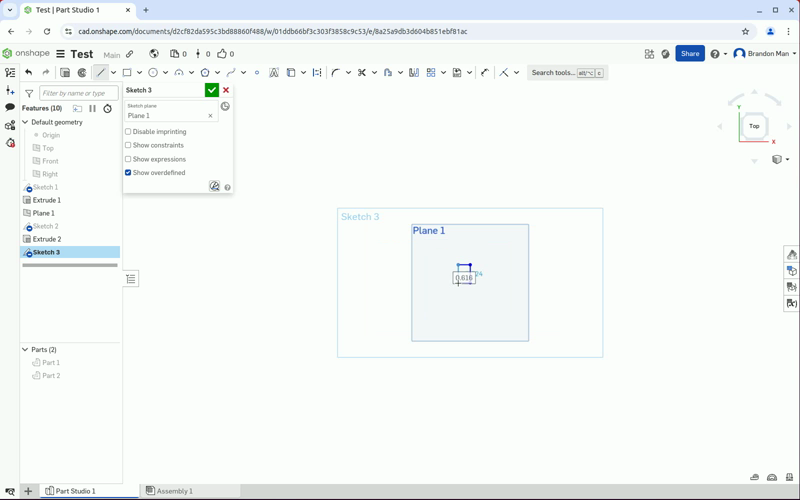
scroll(6)
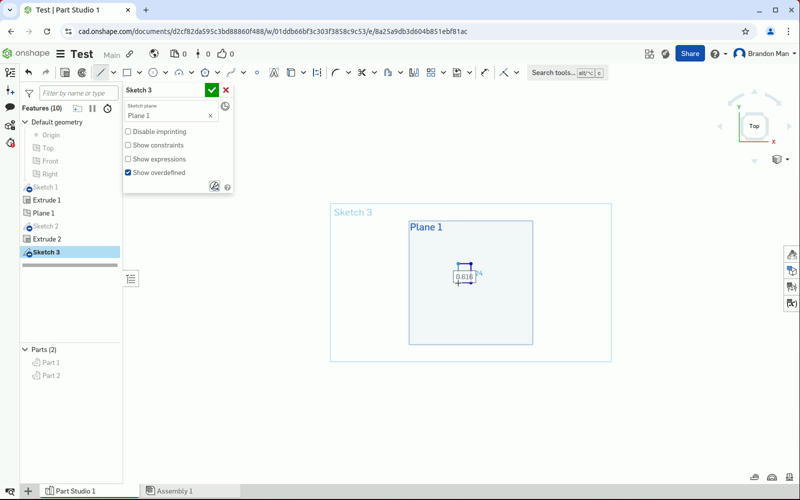
scroll(6)
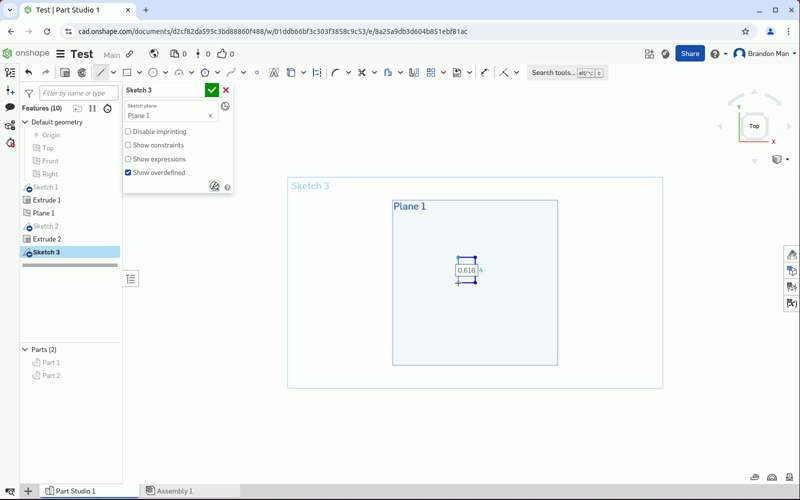
scroll(6)
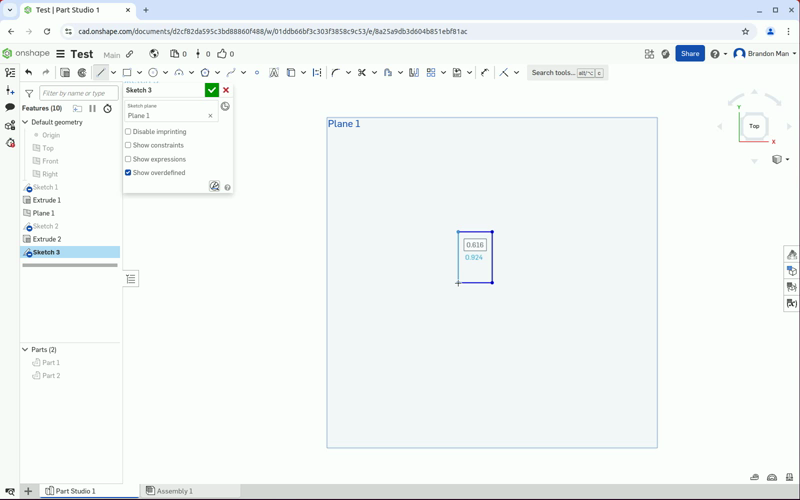
key_up(shift)
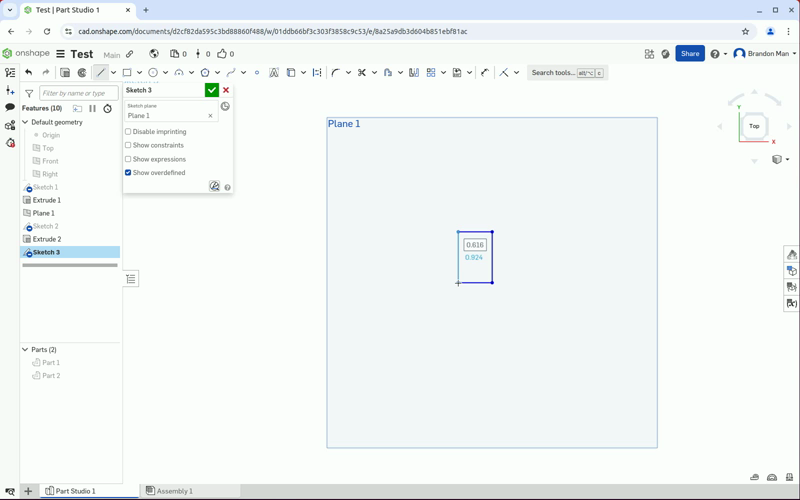
click(458, 282)
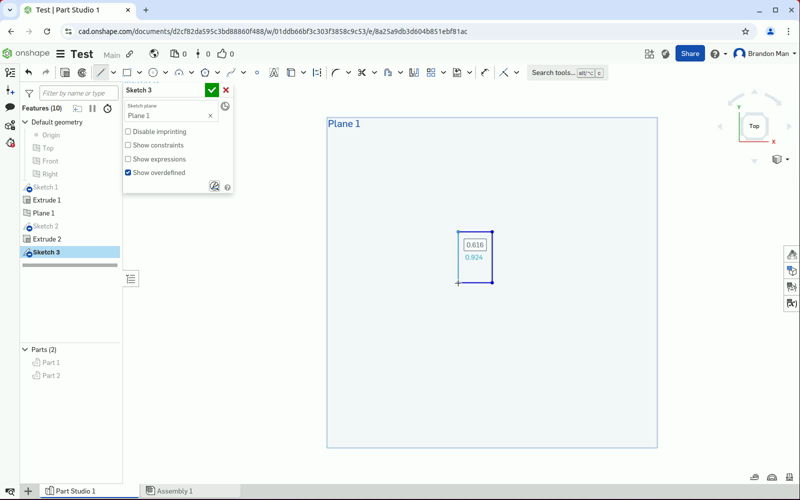
scroll(-6)
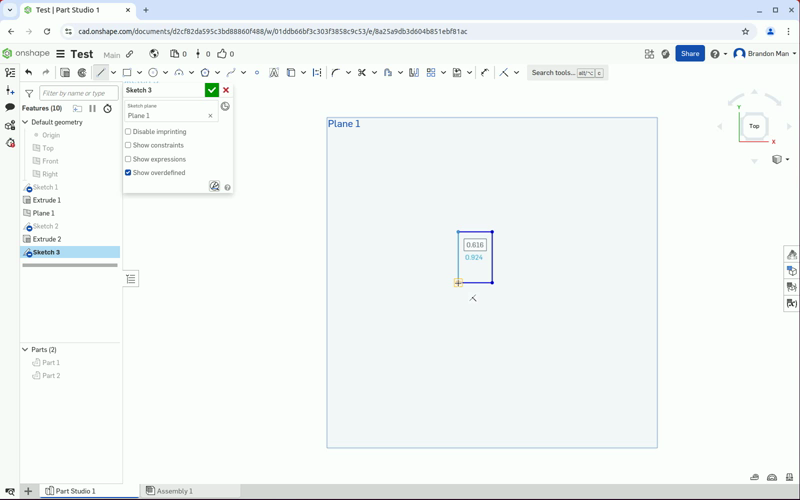
scroll(-6)
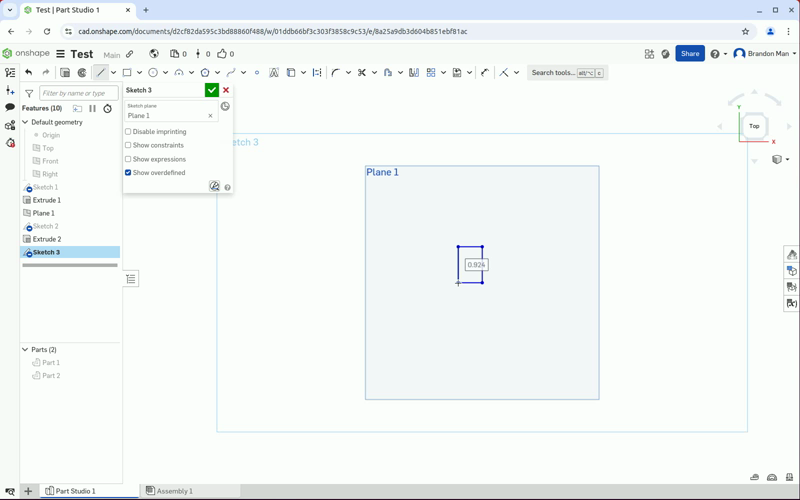
scroll(-6)
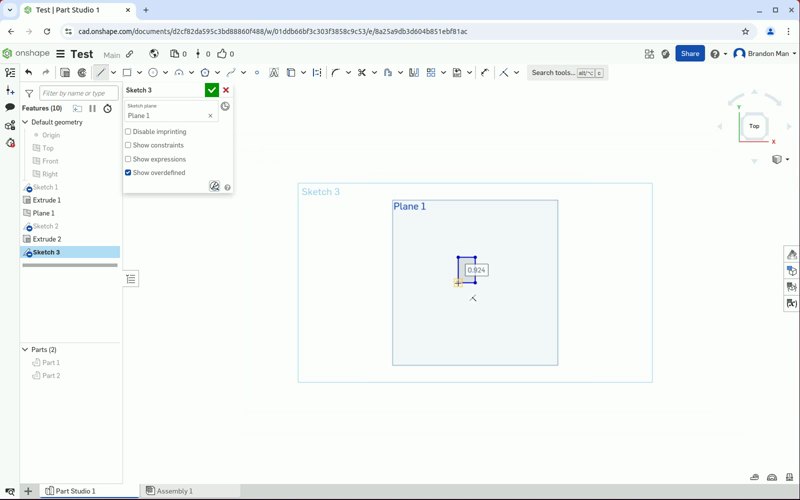
scroll(-6)
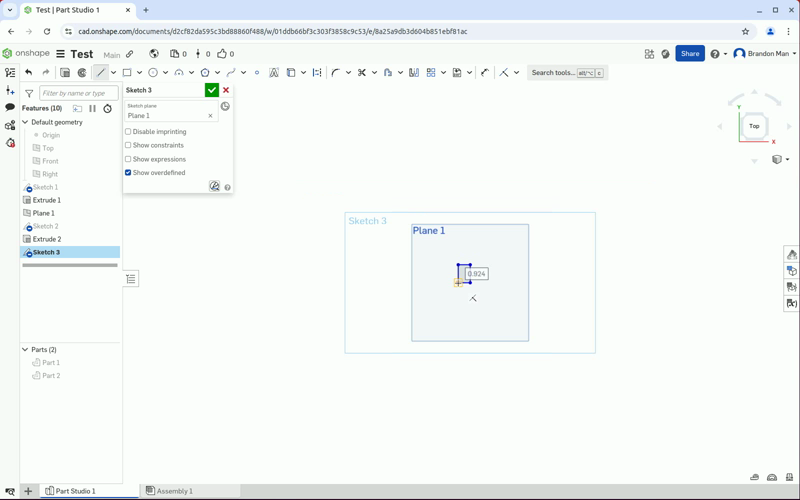
scroll(-6)
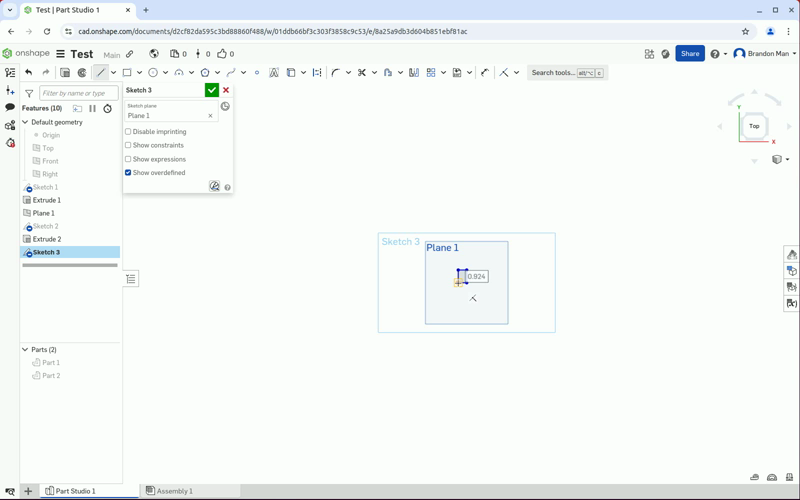
scroll(-6)
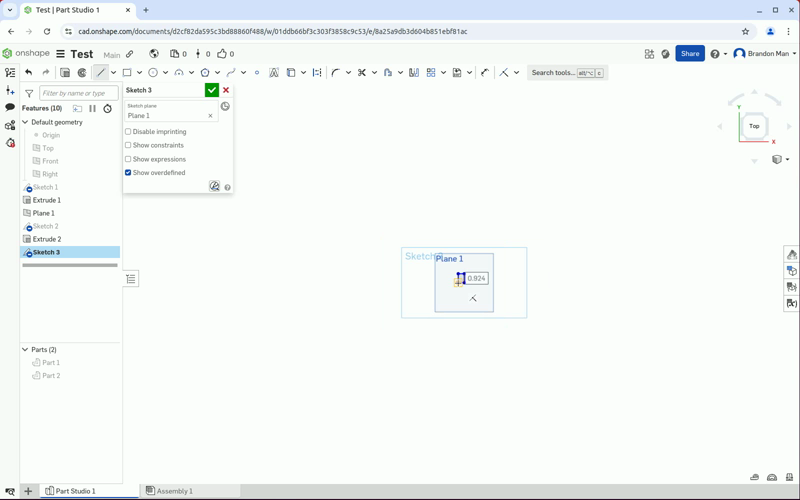
scroll(-6)
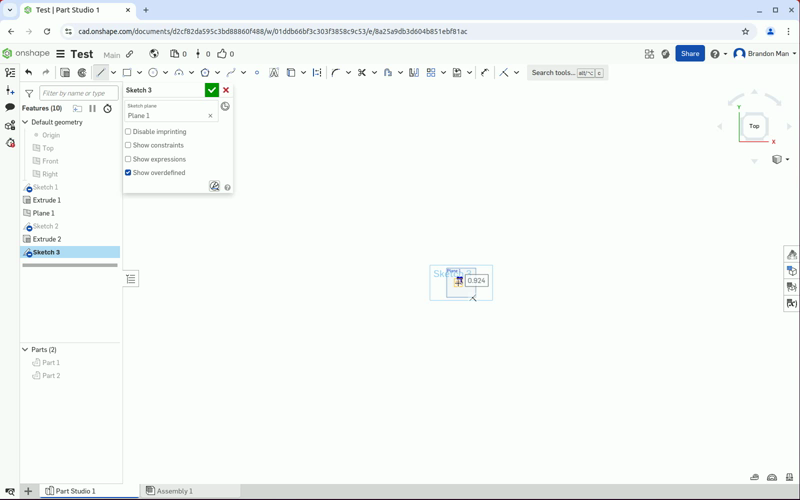
key(esc)
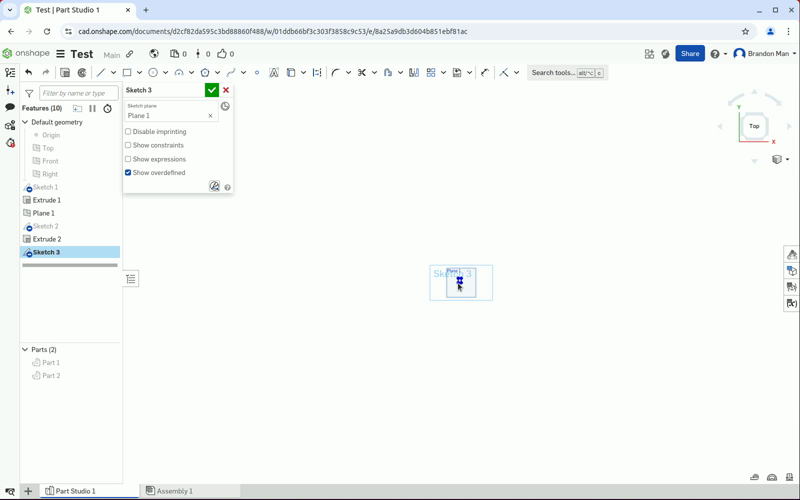
mouse_move(460, 281)
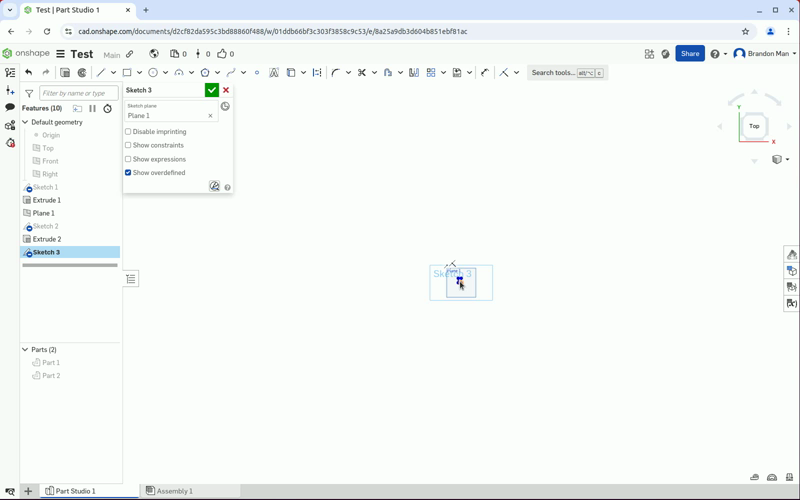
scroll(6)
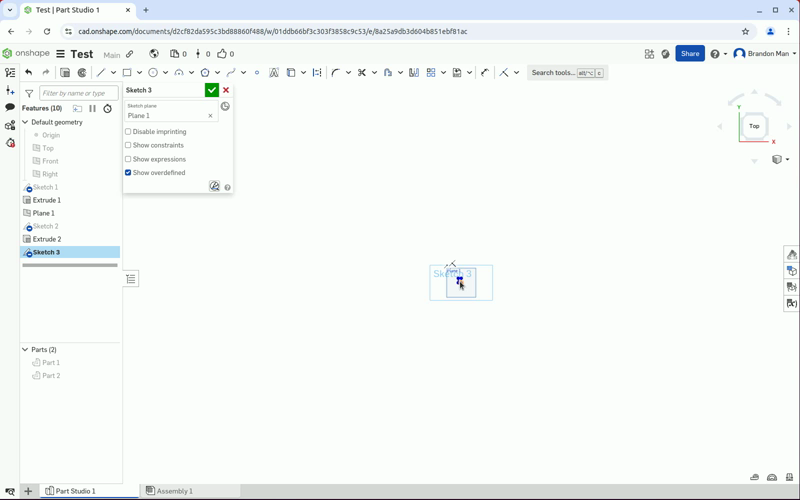
scroll(6)
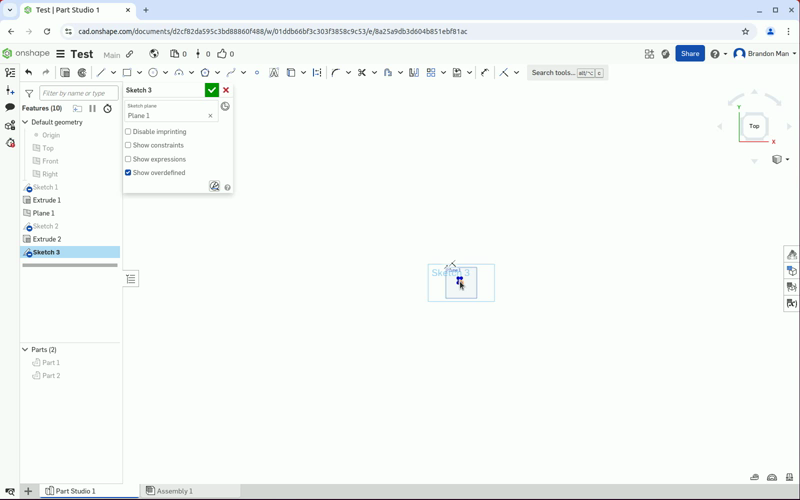
scroll(6)
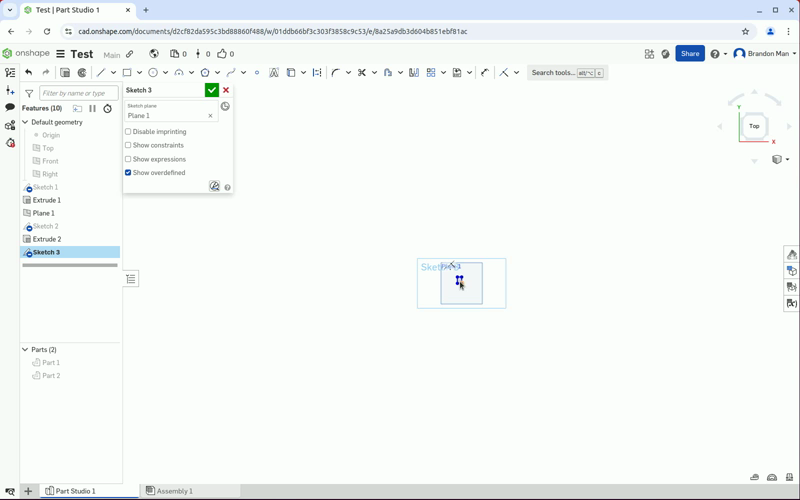
scroll(6)
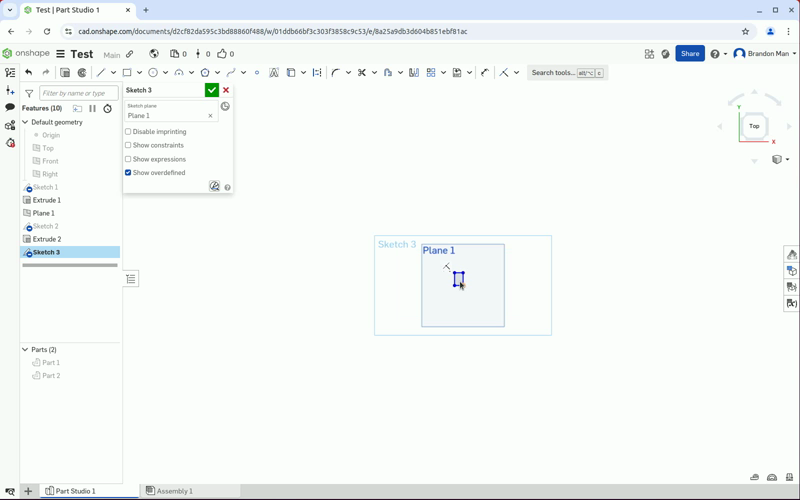
scroll(6)
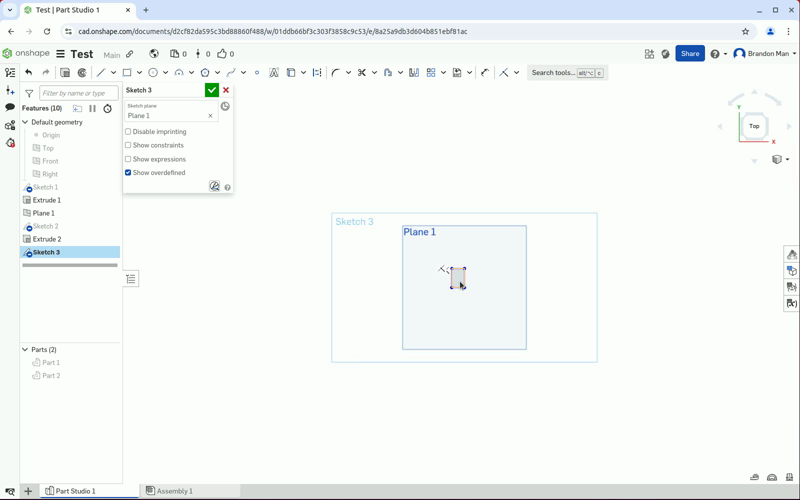
scroll(6)
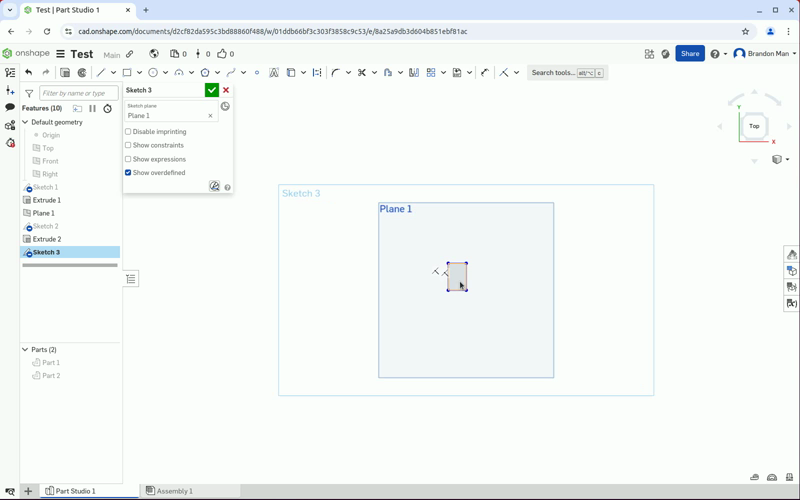
scroll(6)
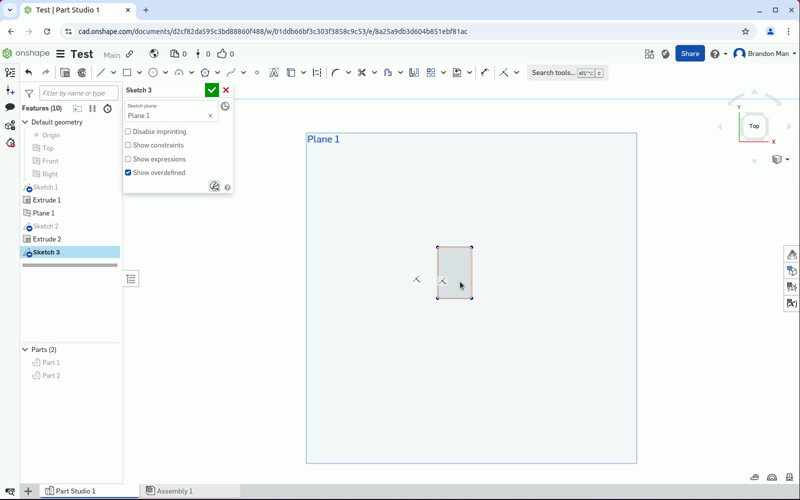
click(460, 281)
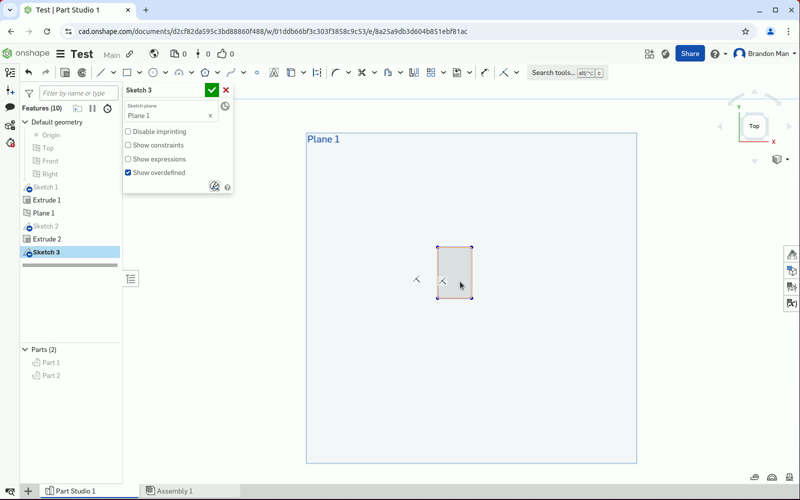
scroll(-6)
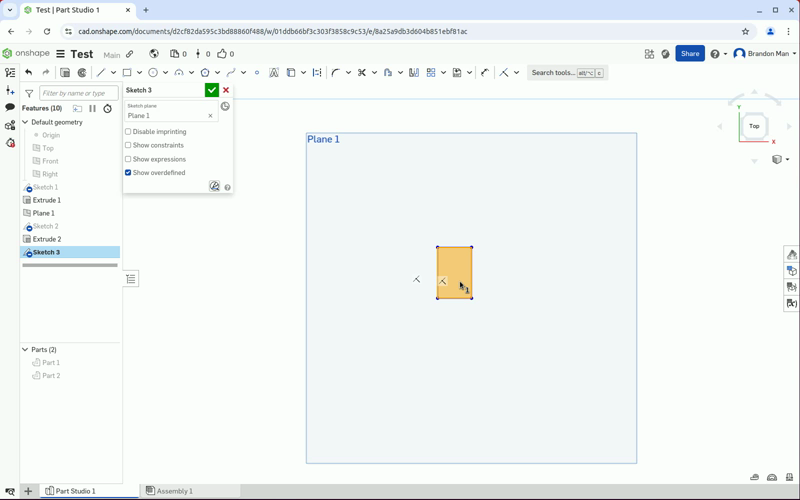
scroll(-6)
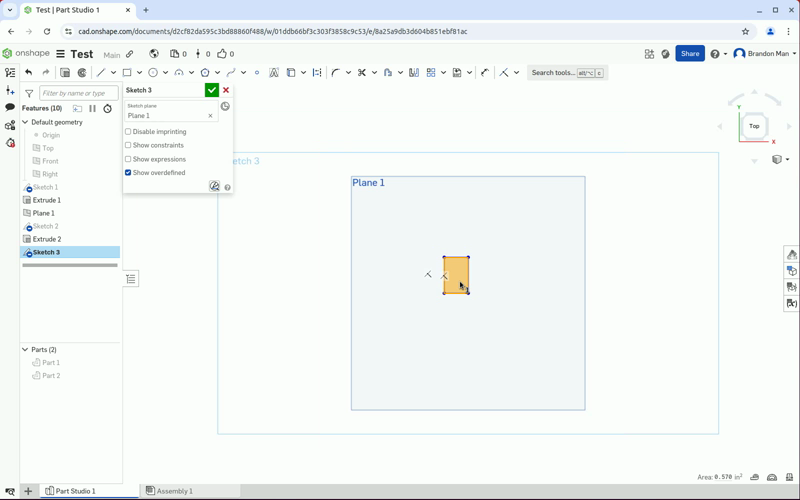
scroll(-6)
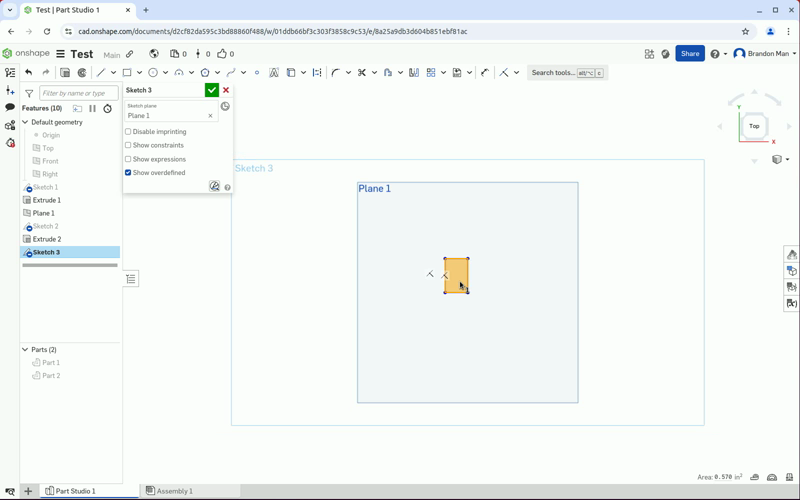
scroll(-6)
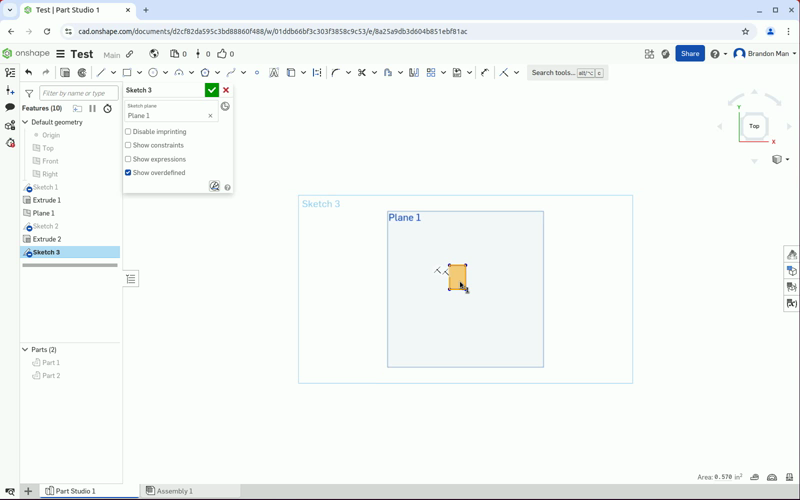
scroll(-6)
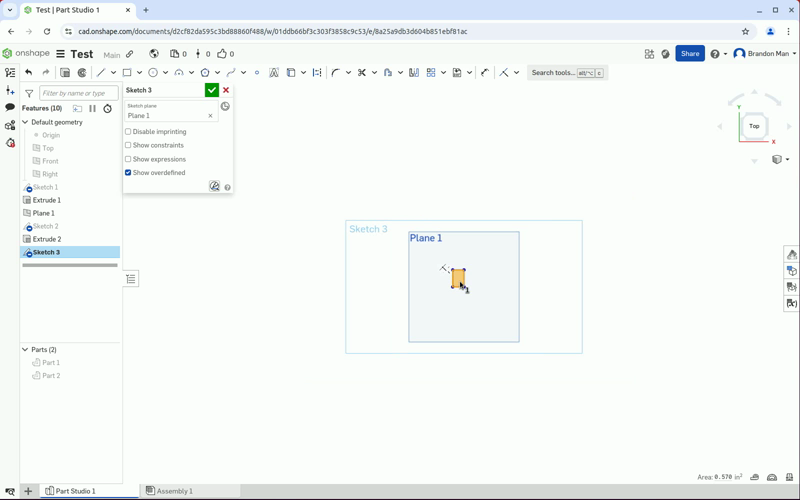
scroll(-6)
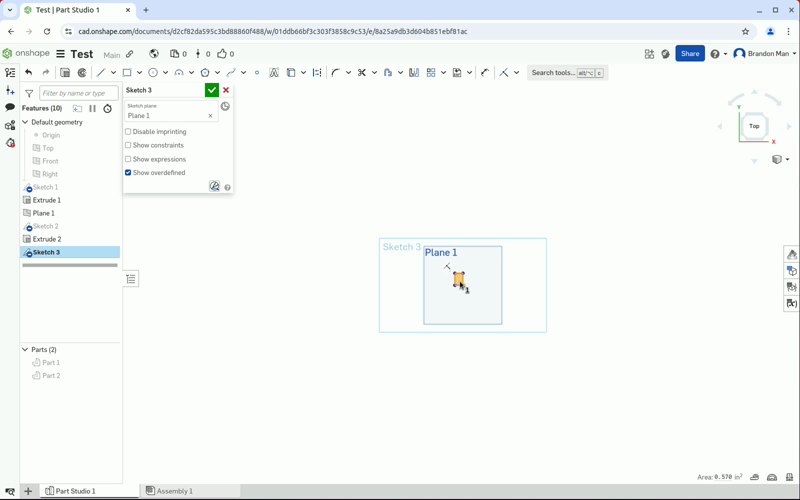
scroll(-6)
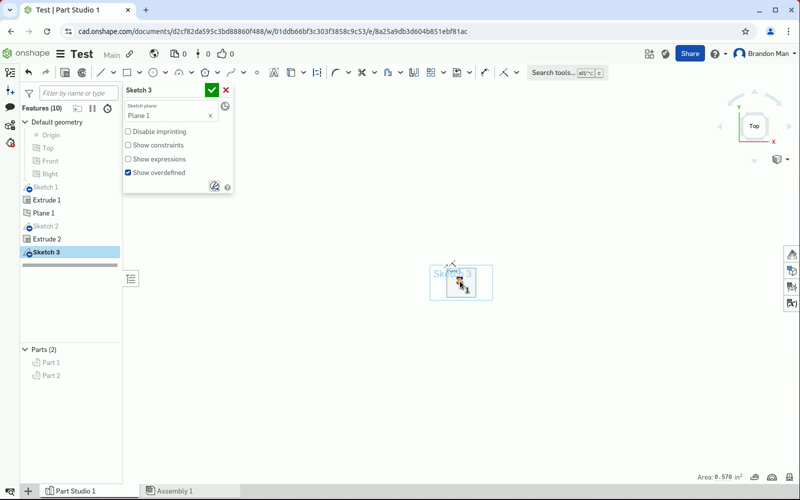
mouse_move(73, 352)
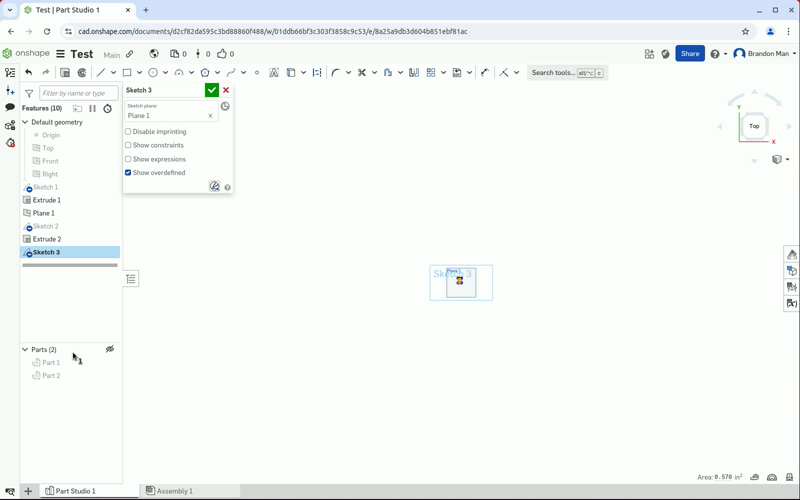
key(shift+y)
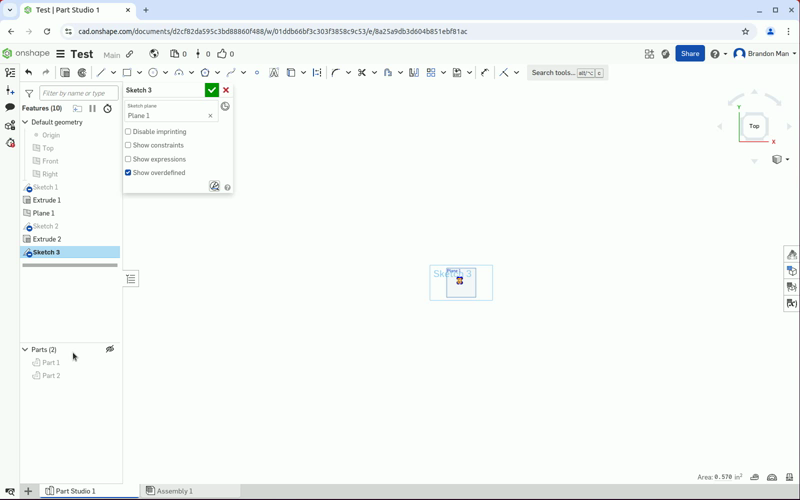
key(shift+e)
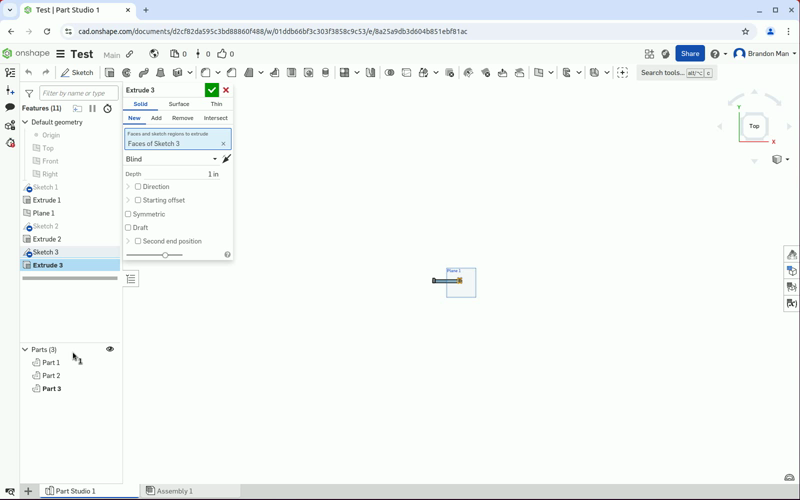
mouse_move(143, 106)
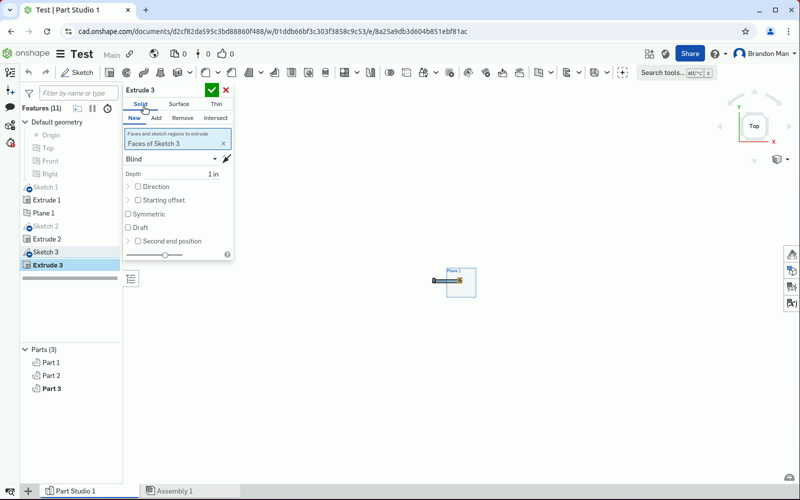
click(143, 106)
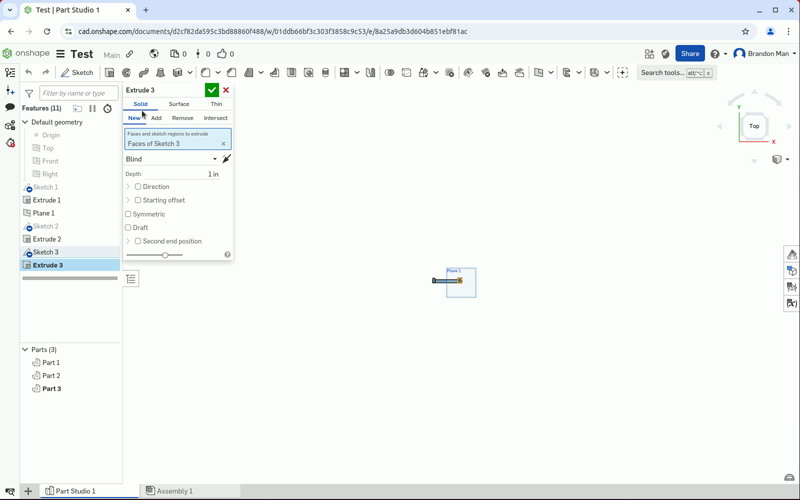
mouse_move(137, 120)
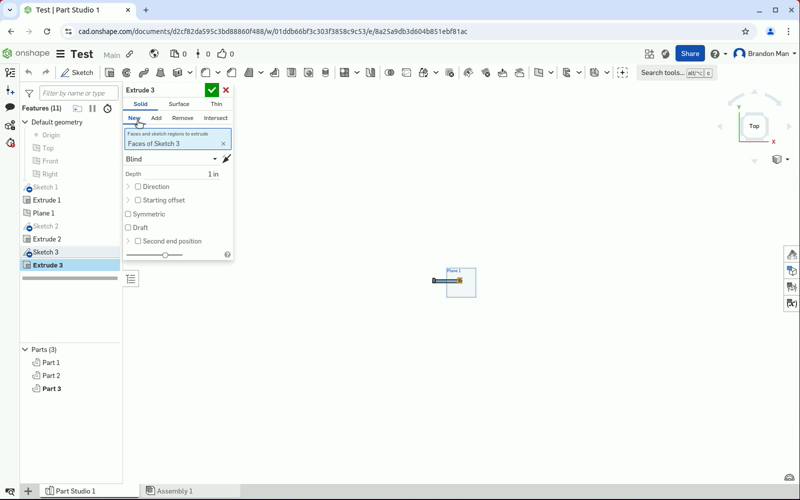
click(137, 120)
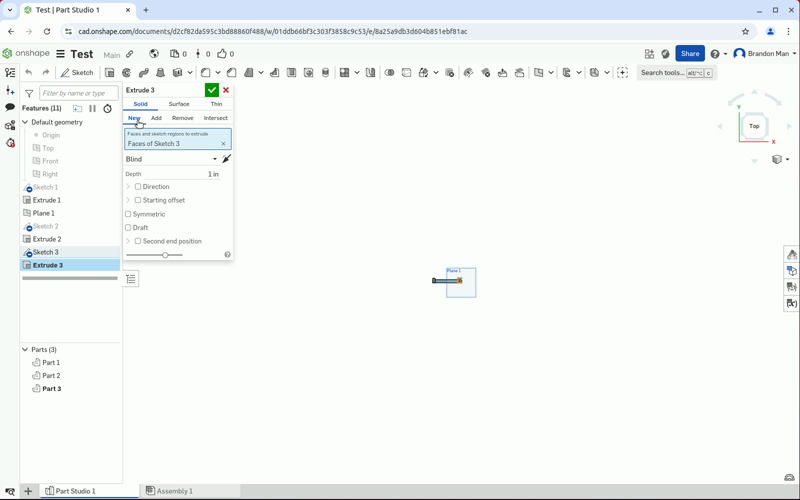
key(tab, 4)
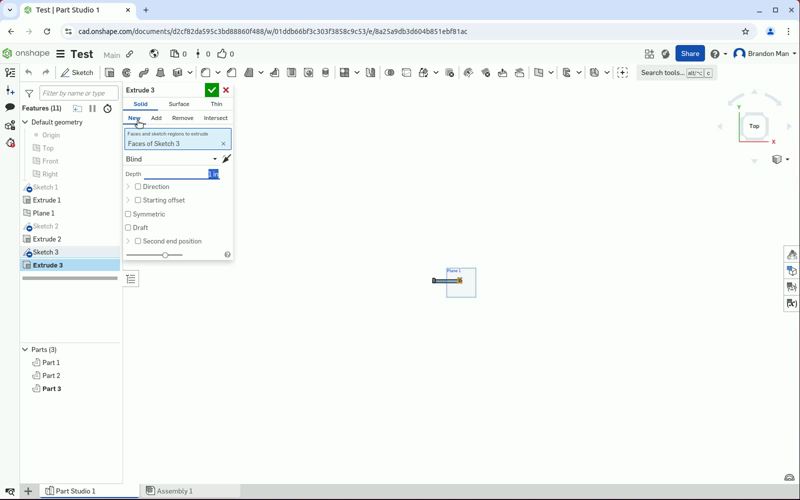
text(22.386)
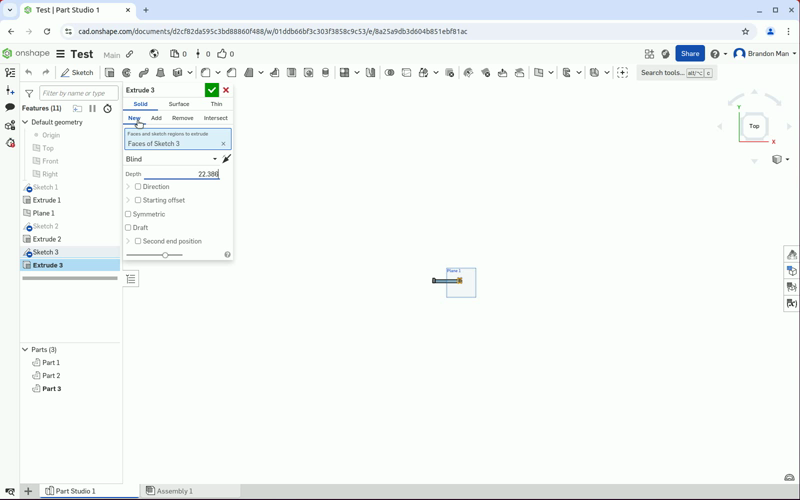
key(enter)
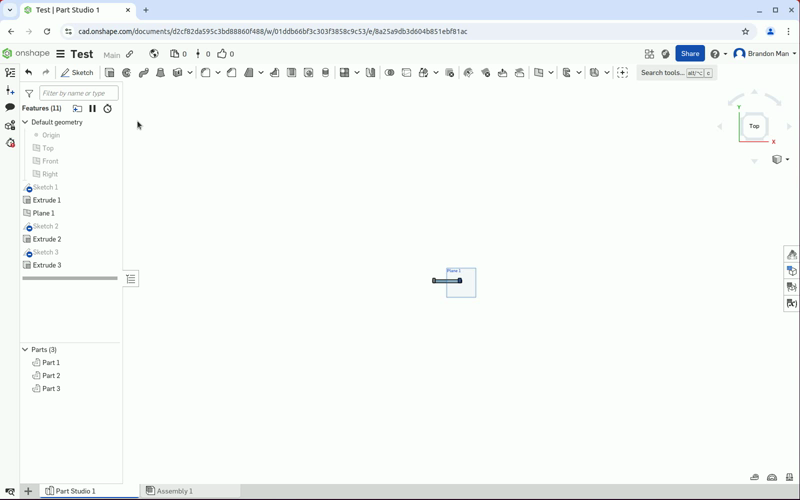
key(shift+h)
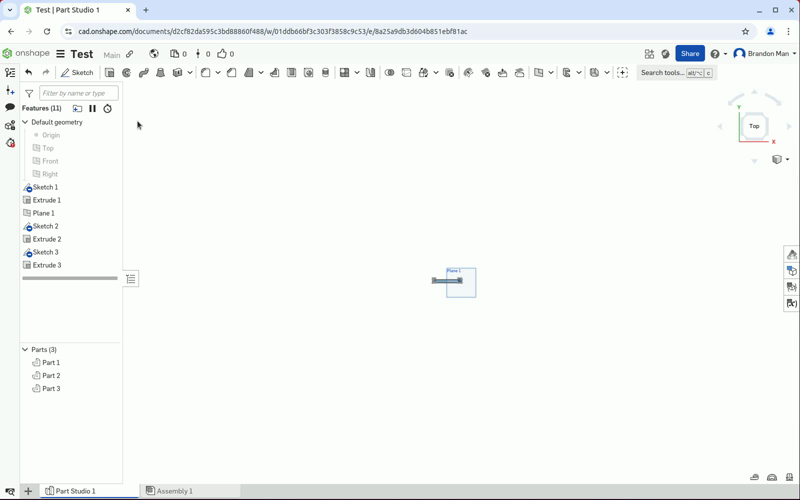
key(shift+h)
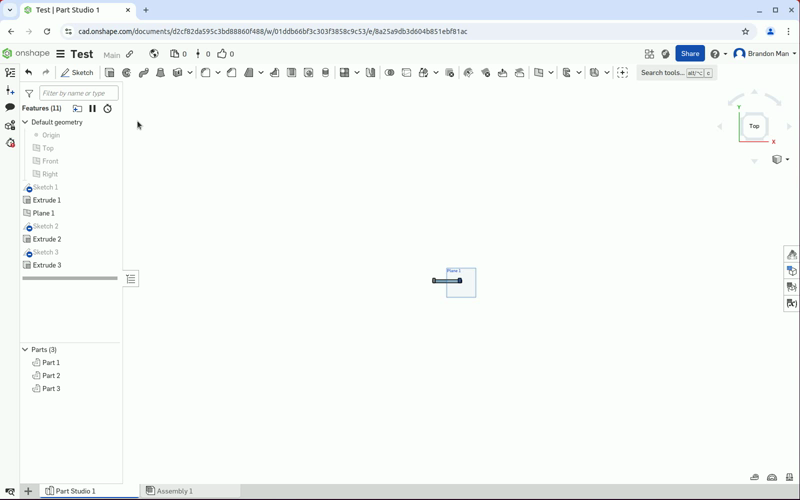
mouse_move(73, 189)
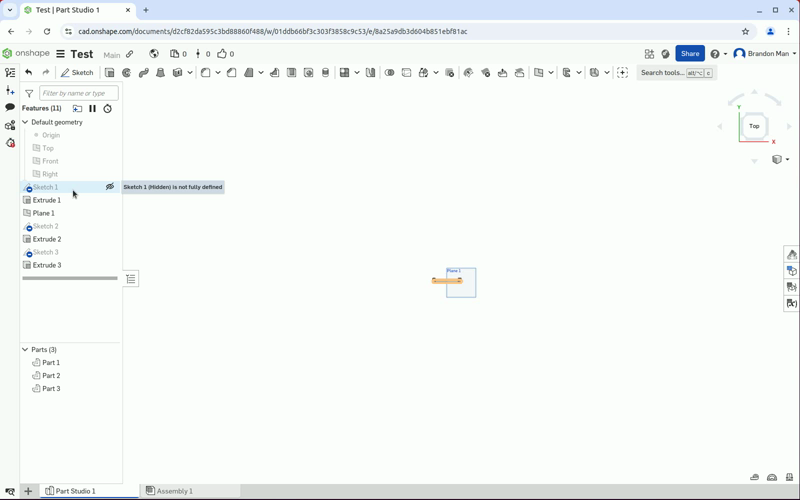
click(73, 189)
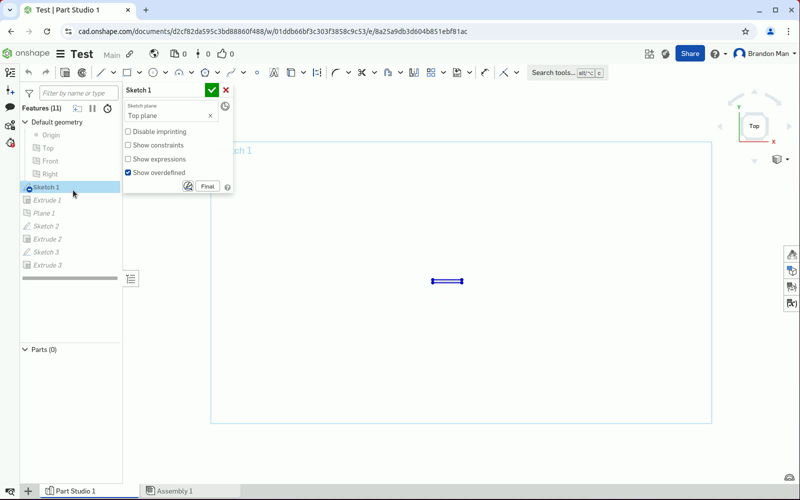
mouse_move(229, 92)
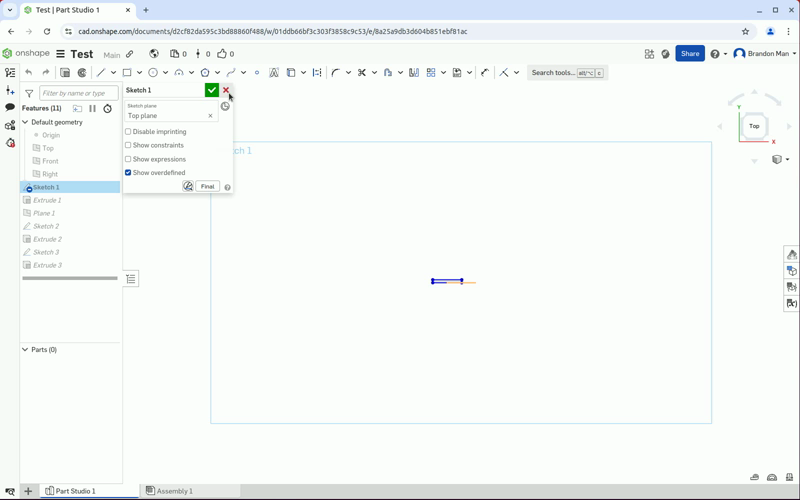
click(229, 92)
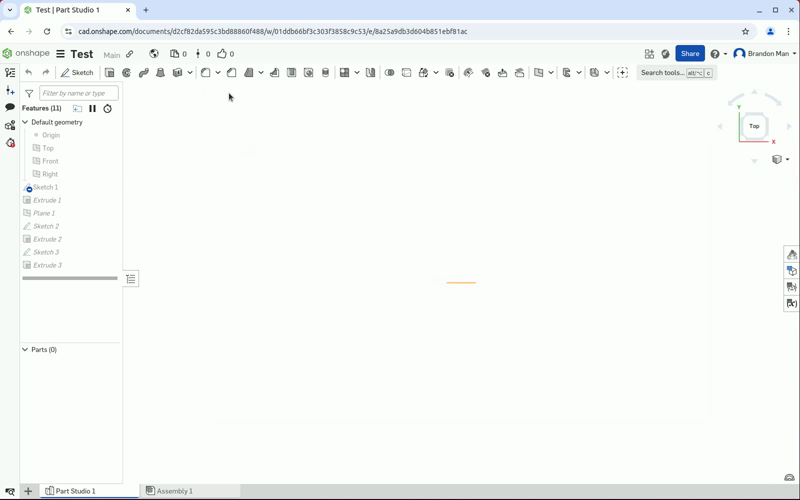
key(shift+s)
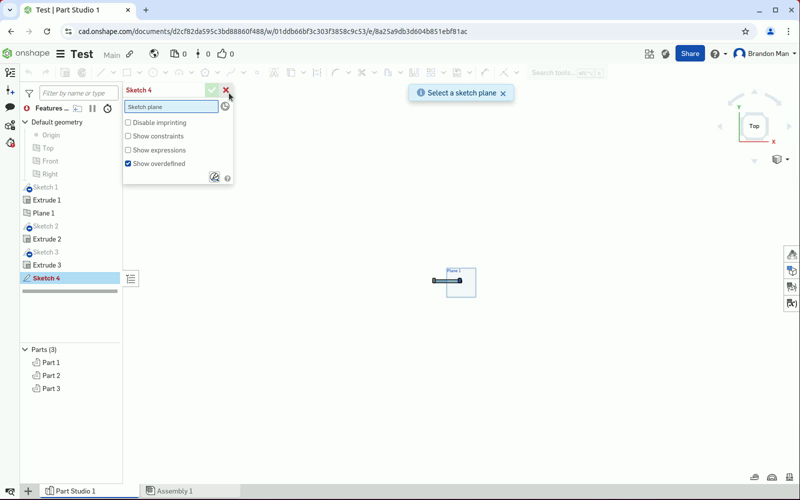
mouse_move(73, 215)
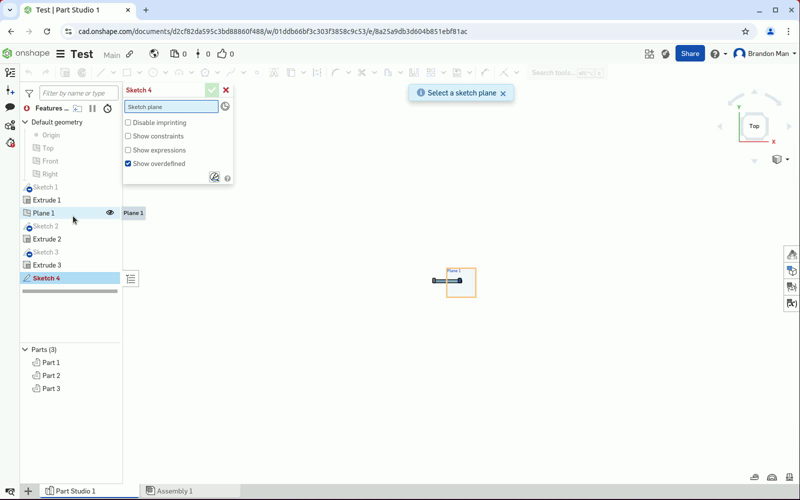
click(73, 215)
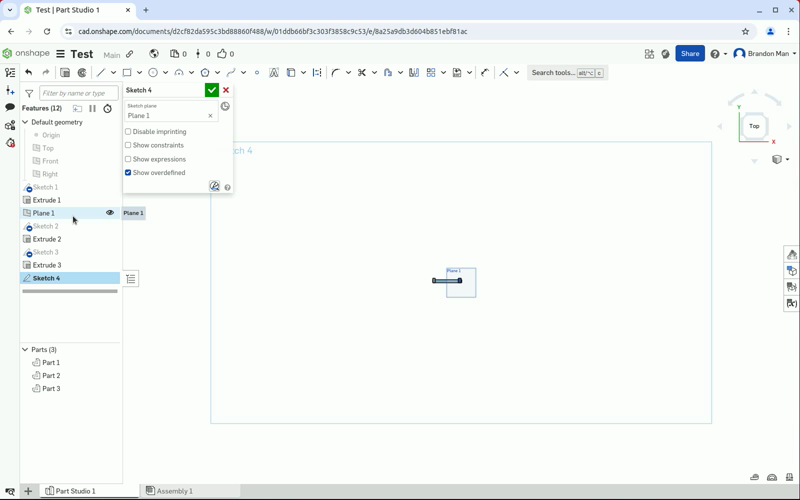
mouse_move(73, 352)
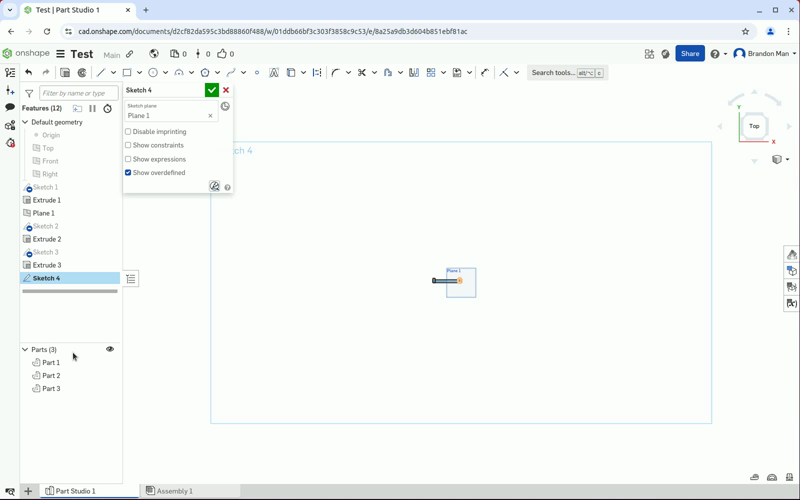
key(y)
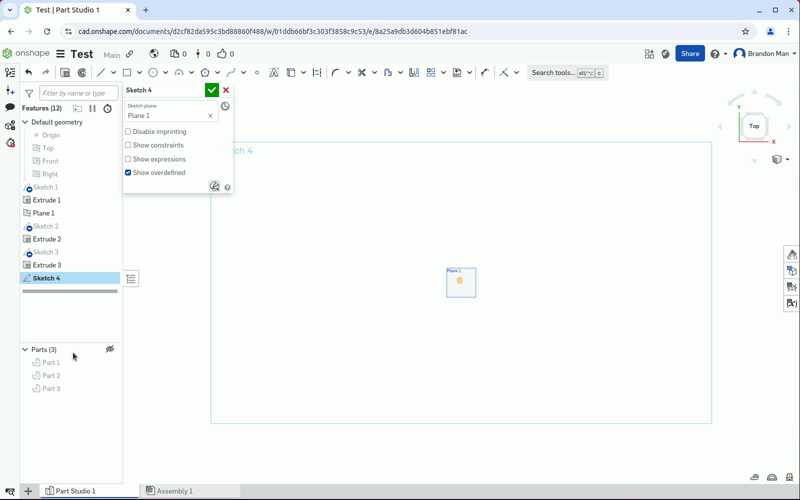
key(l)
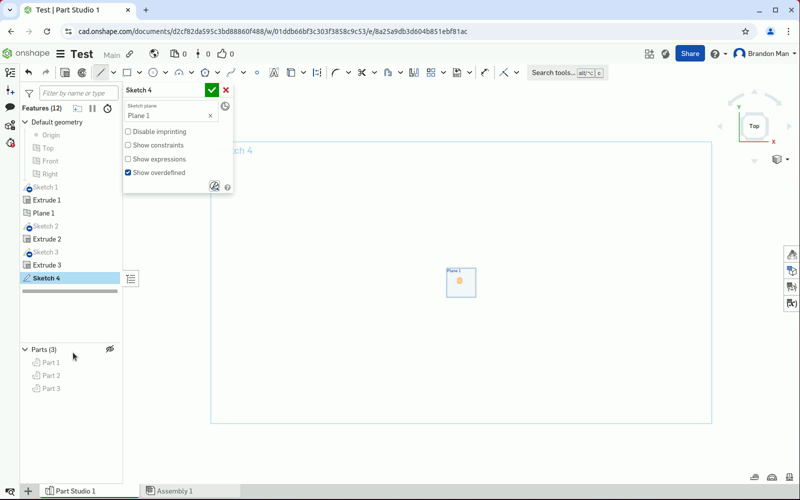
key_down(shift)
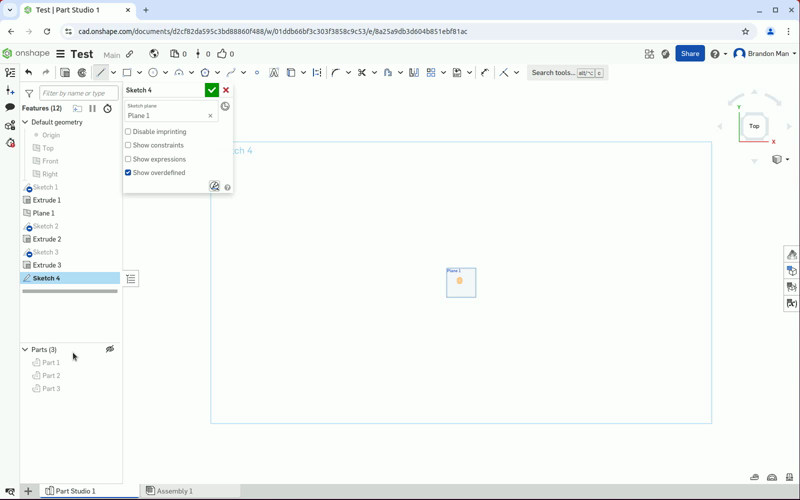
mouse_move(445, 282)
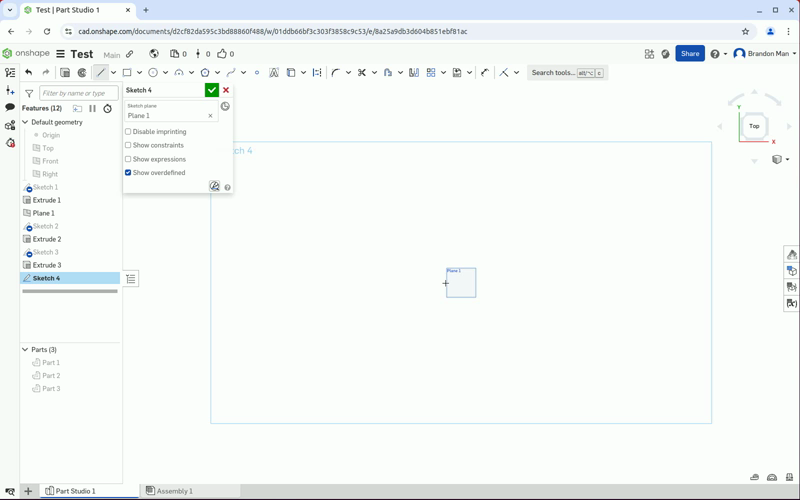
click(445, 282)
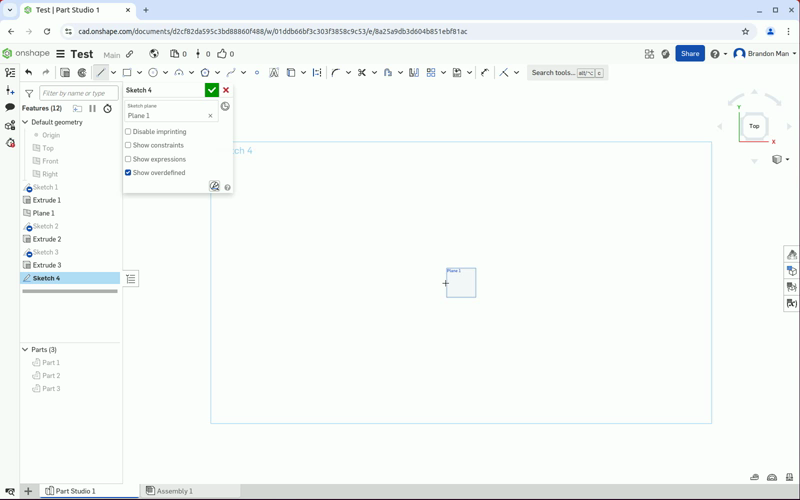
key_up(shift)
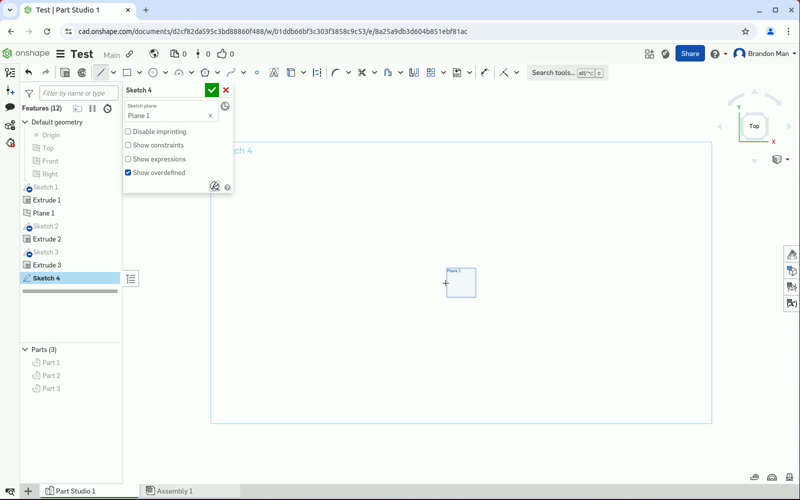
key_down(shift)
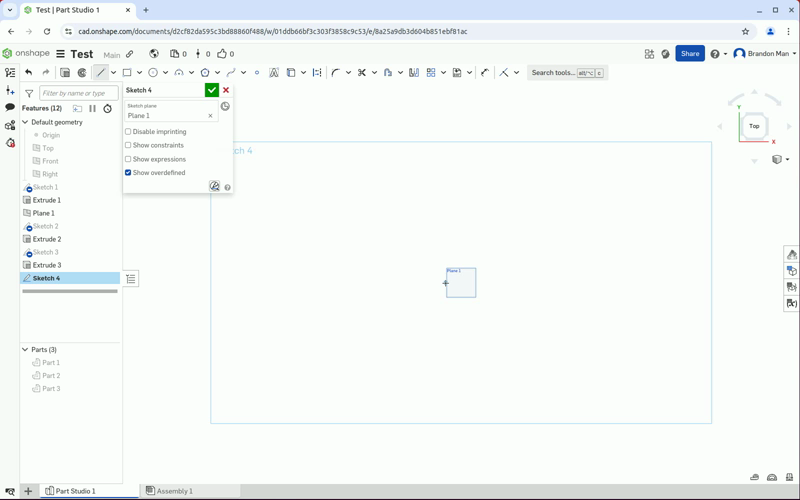
mouse_move(475, 282)
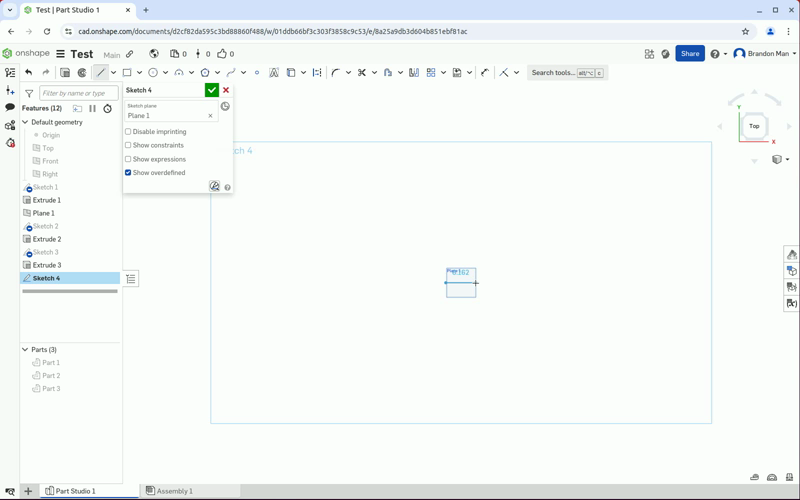
mouse_move(448, 282)
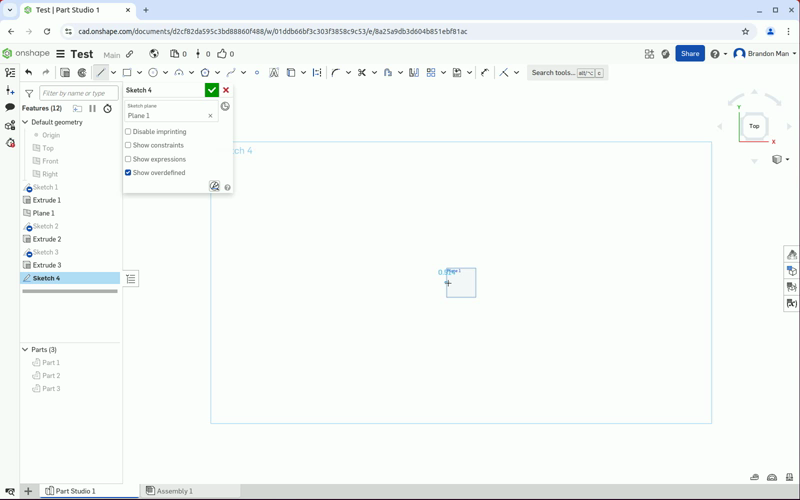
scroll(6)
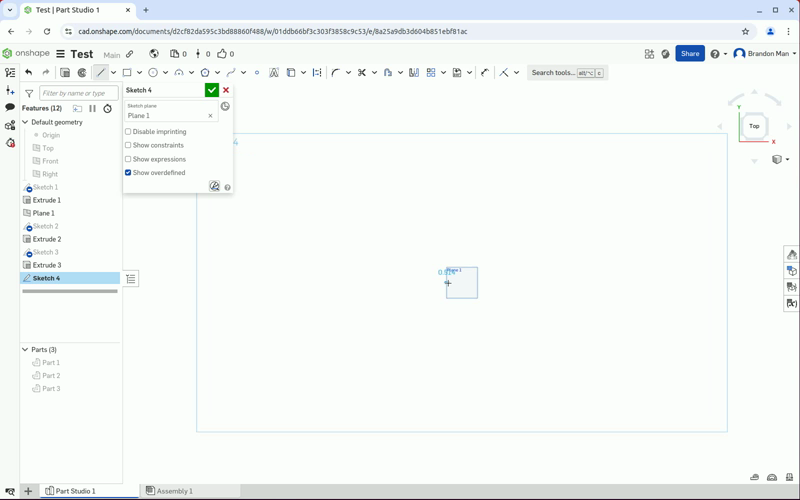
scroll(6)
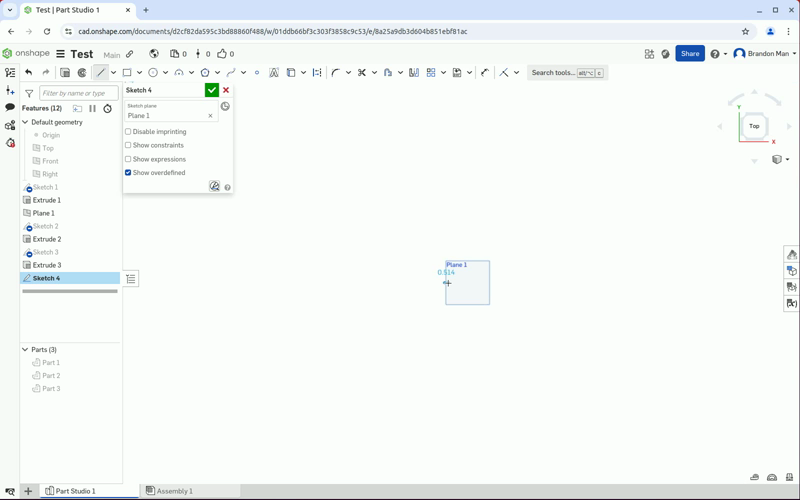
scroll(6)
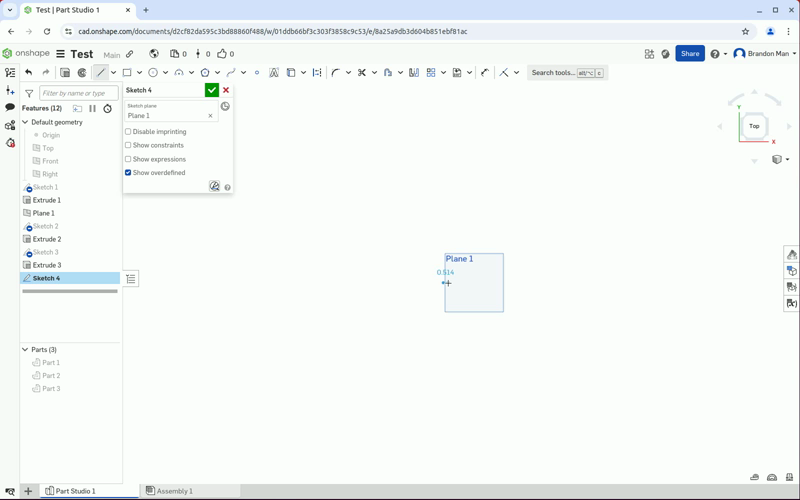
scroll(6)
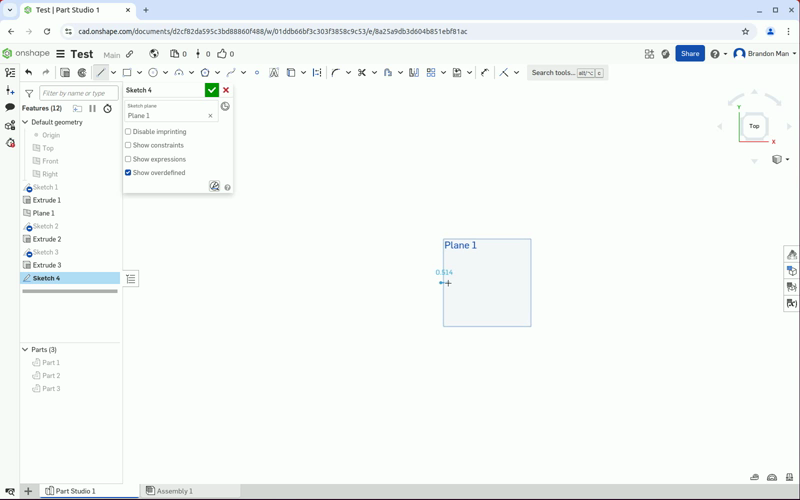
scroll(6)
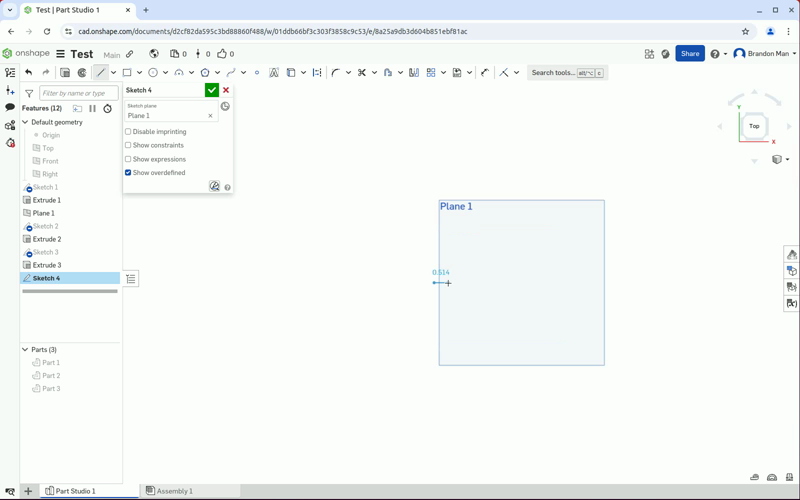
scroll(6)
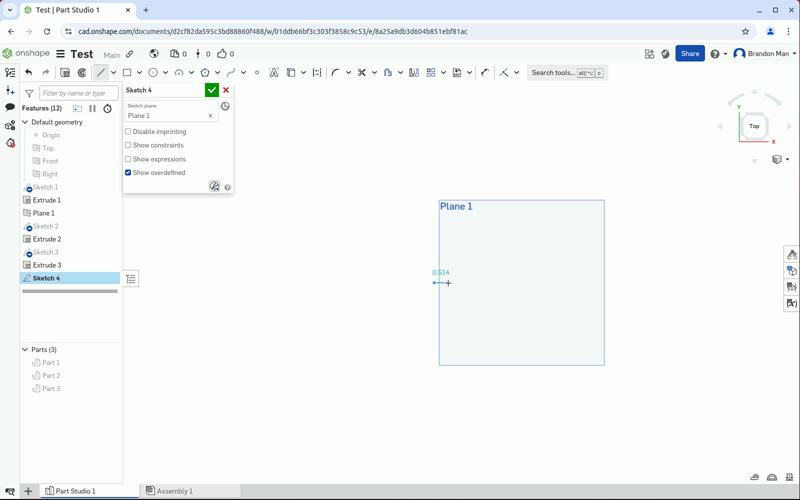
scroll(6)
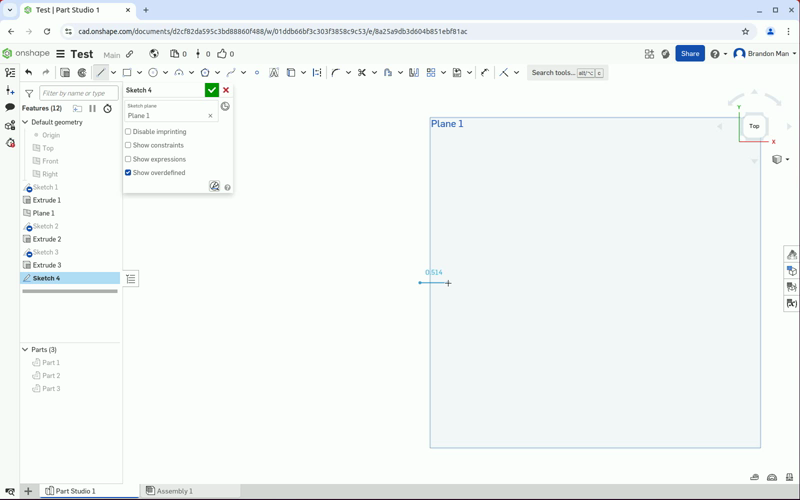
click(448, 282)
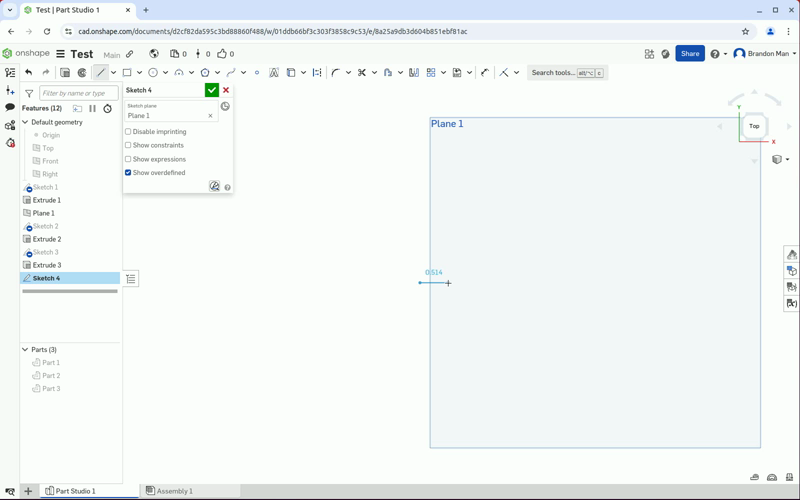
scroll(-6)
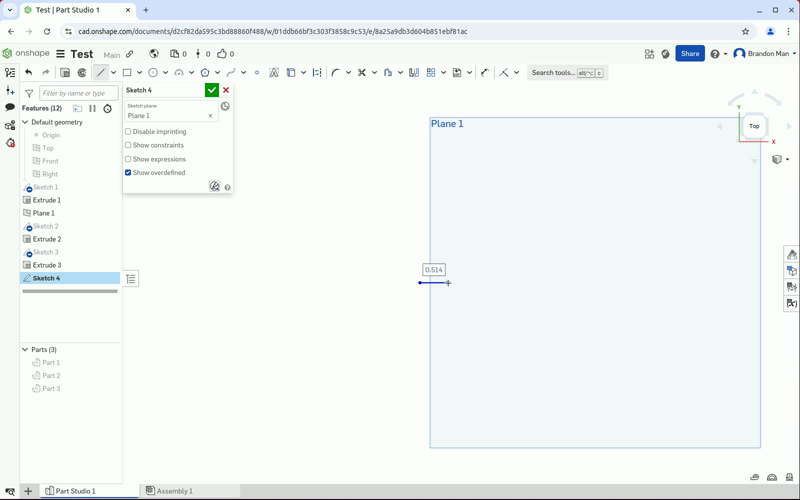
scroll(-6)
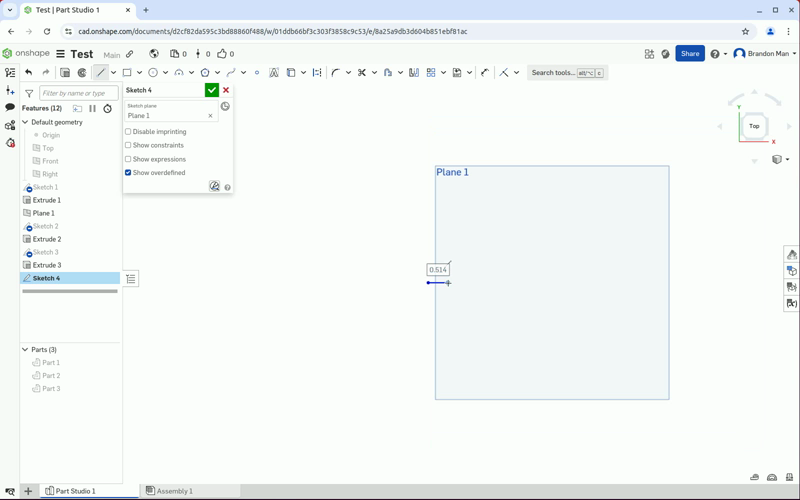
scroll(-6)
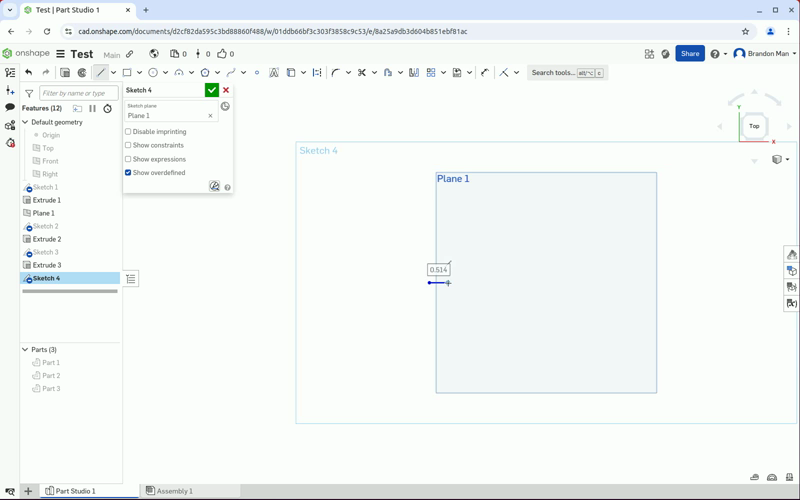
scroll(-6)
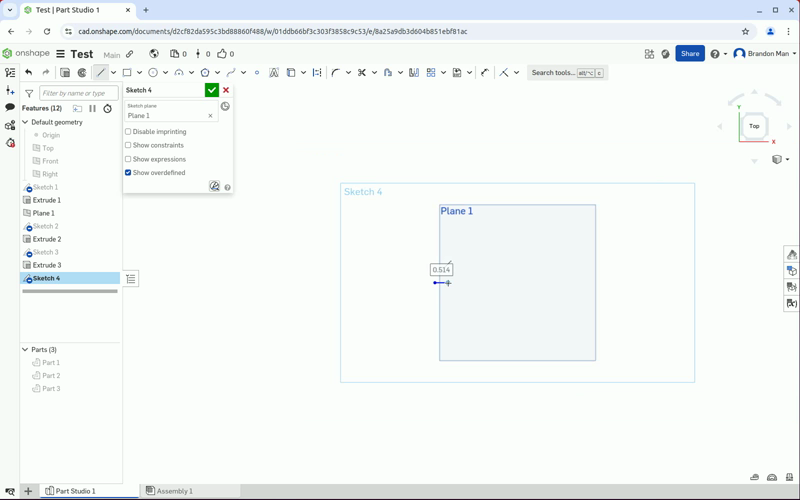
scroll(-6)
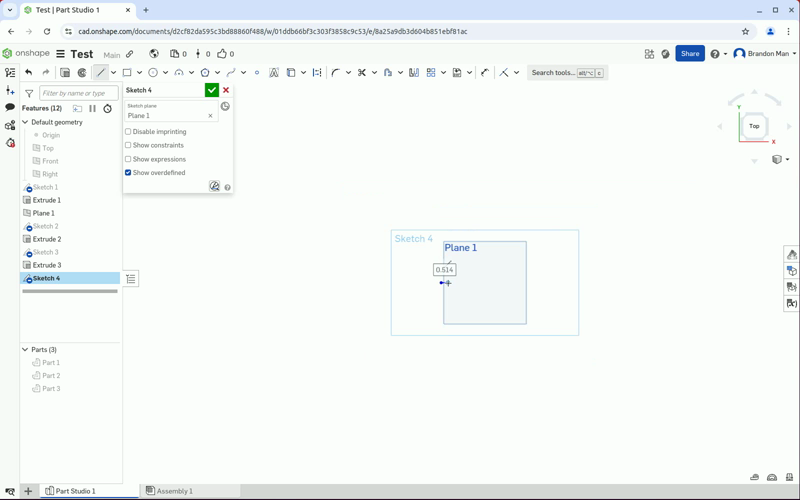
scroll(-6)
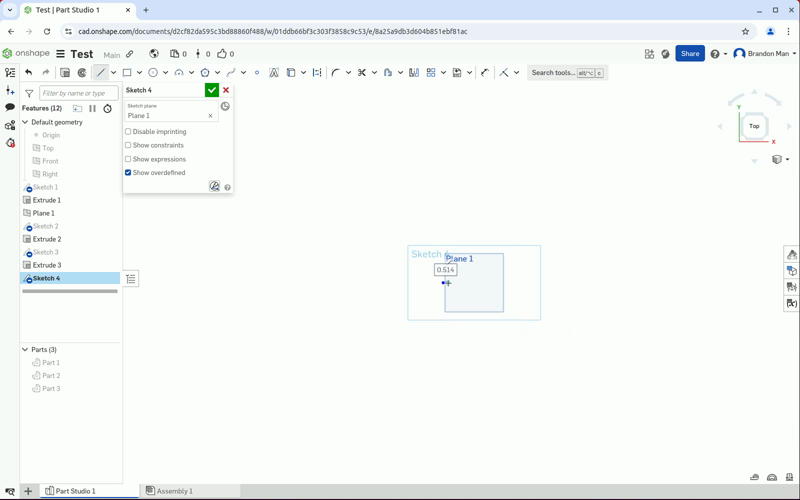
scroll(-6)
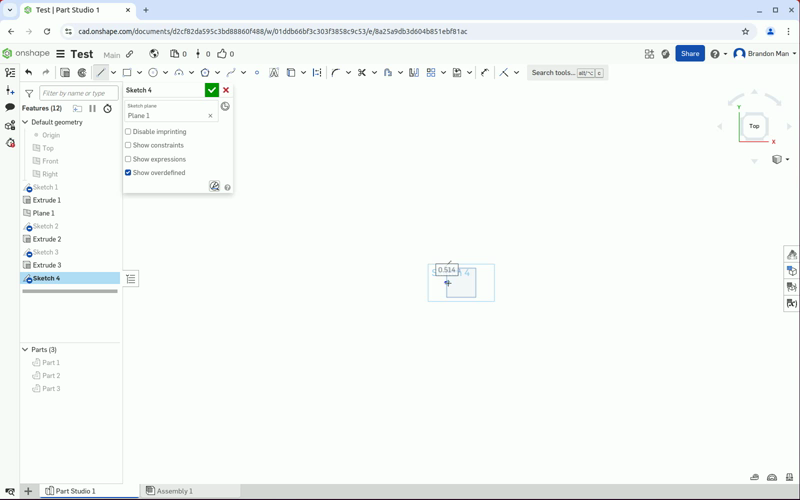
key_up(shift)
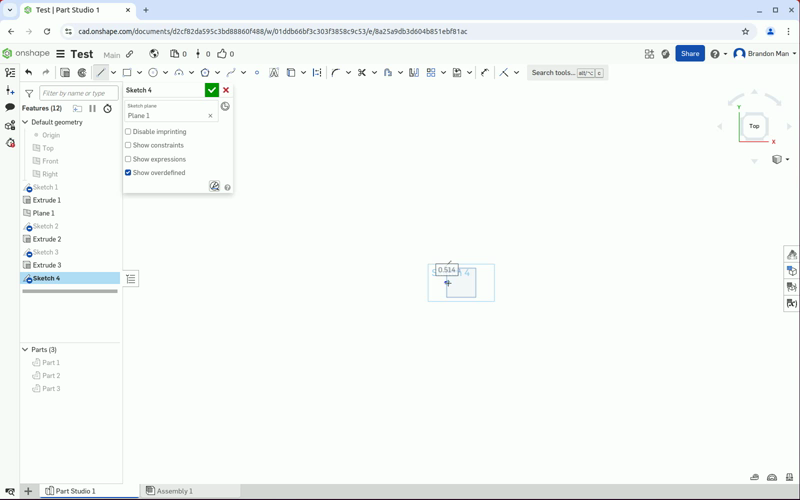
key_down(shift)
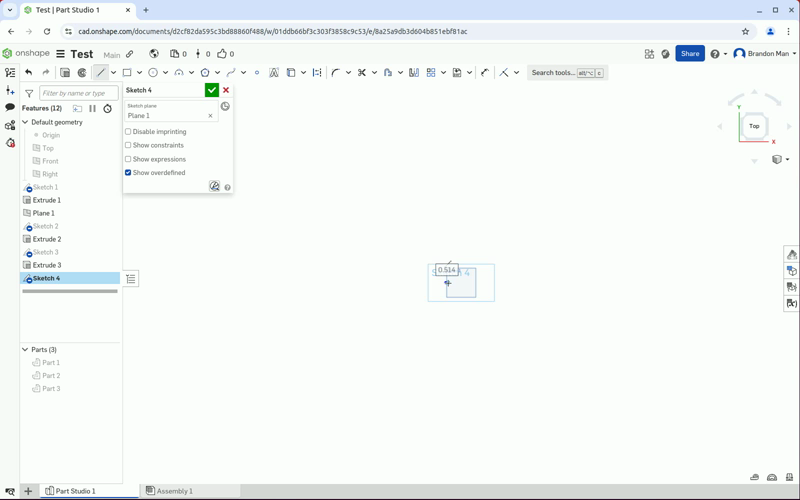
mouse_move(478, 282)
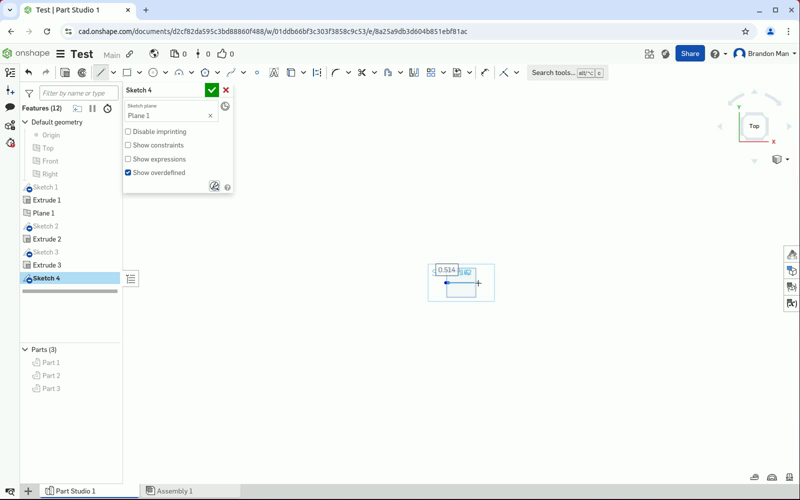
mouse_move(448, 278)
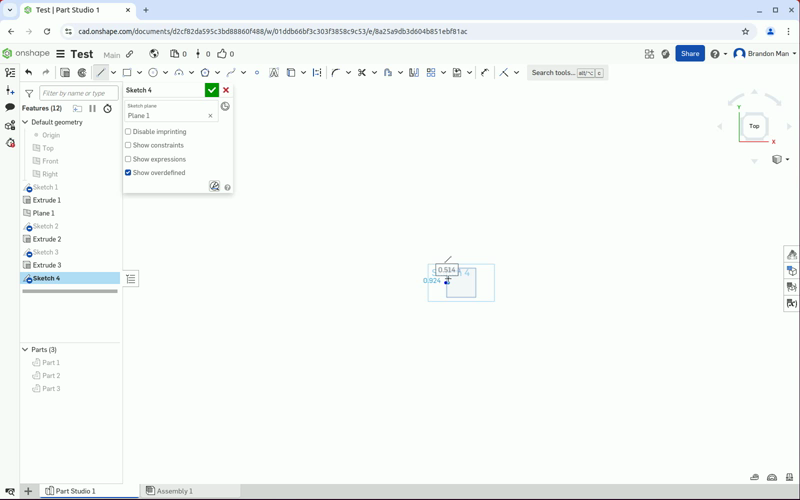
scroll(6)
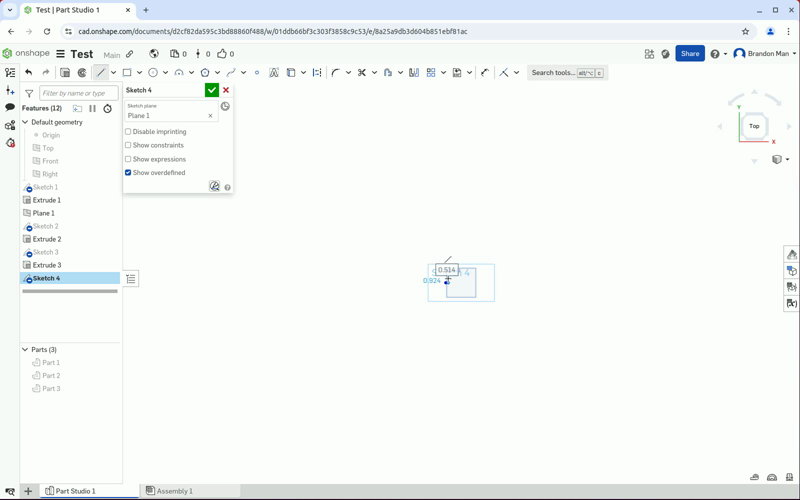
scroll(6)
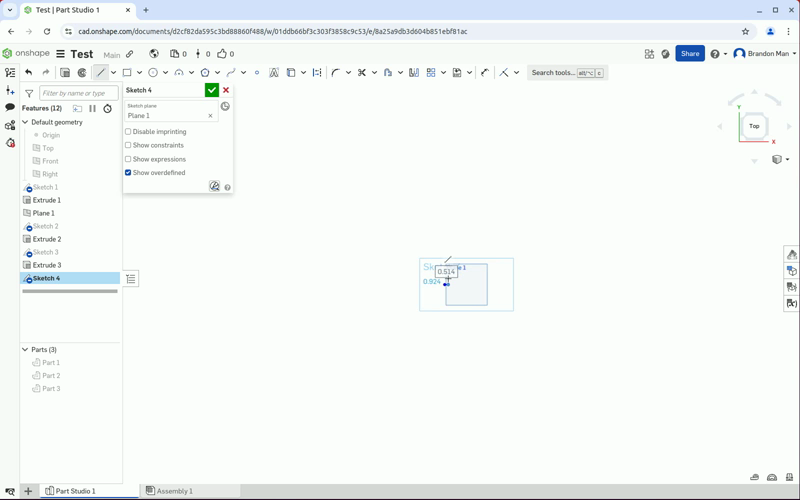
scroll(6)
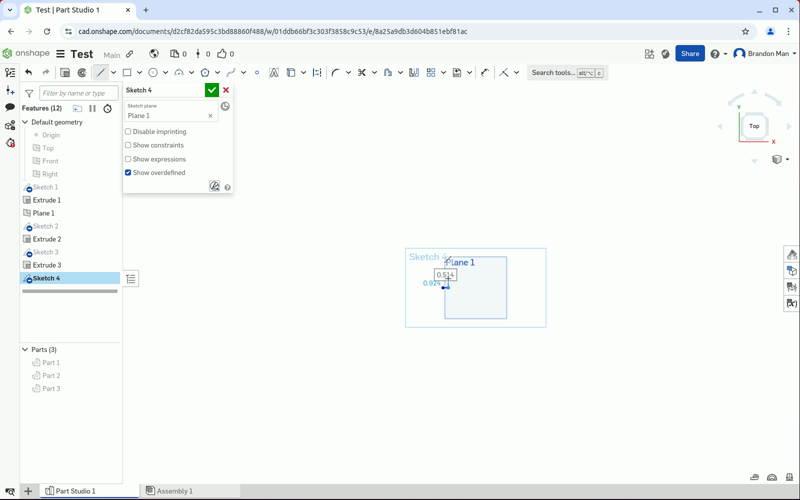
scroll(6)
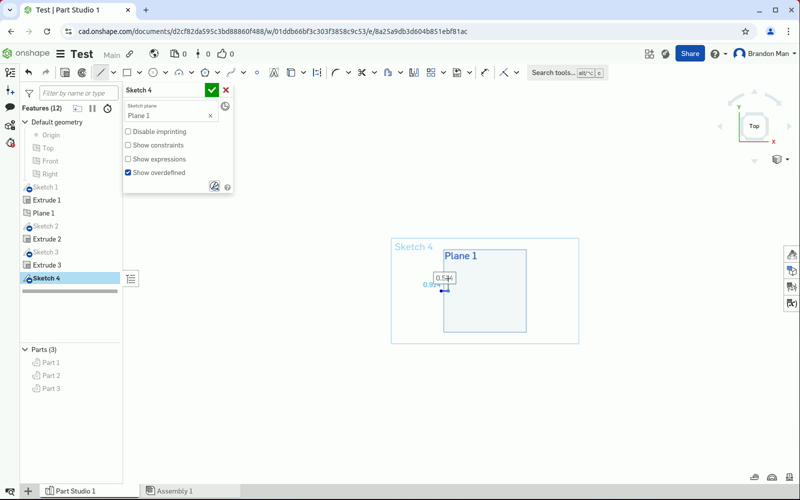
scroll(6)
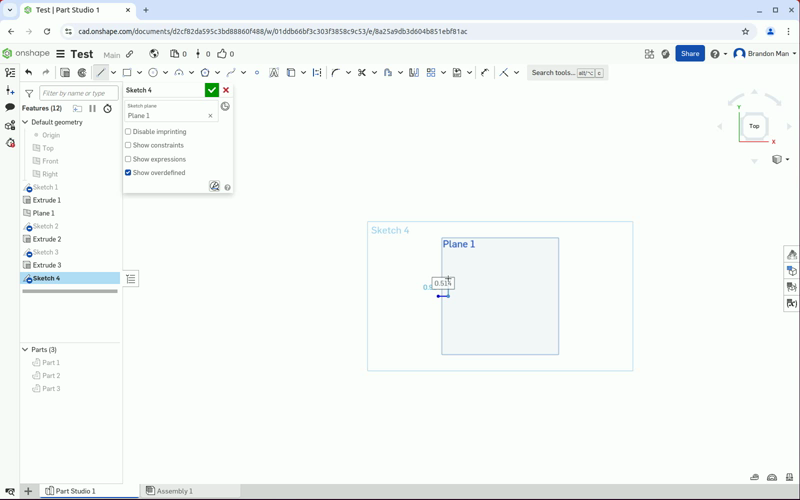
scroll(6)
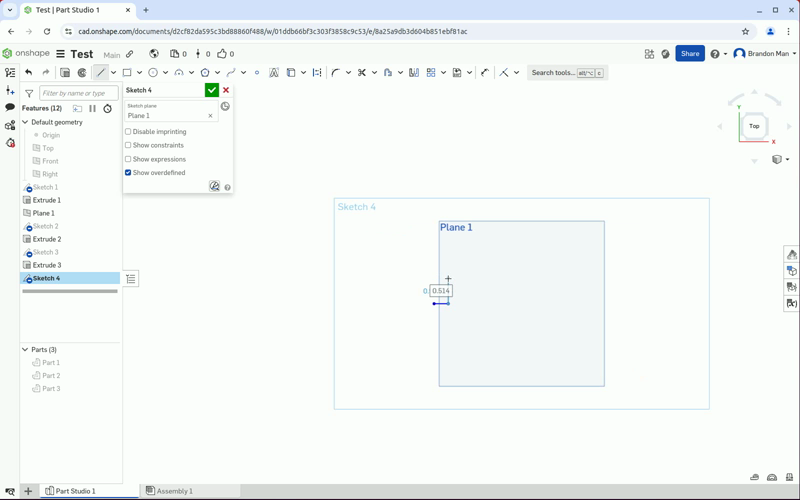
scroll(6)
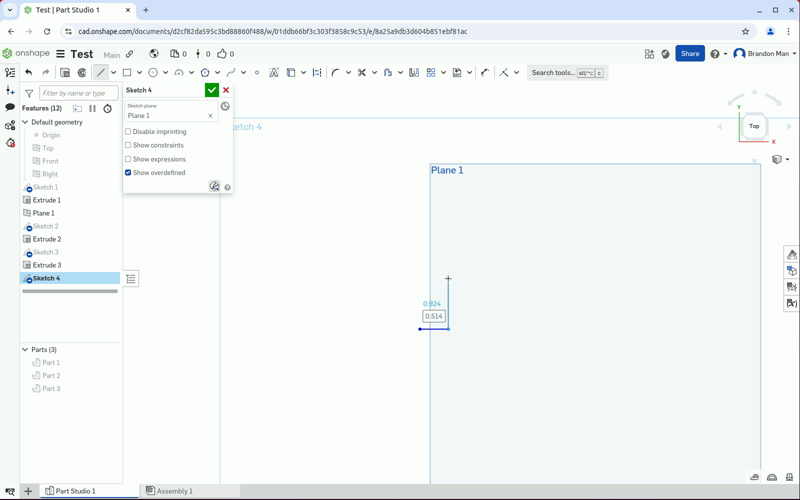
click(448, 278)
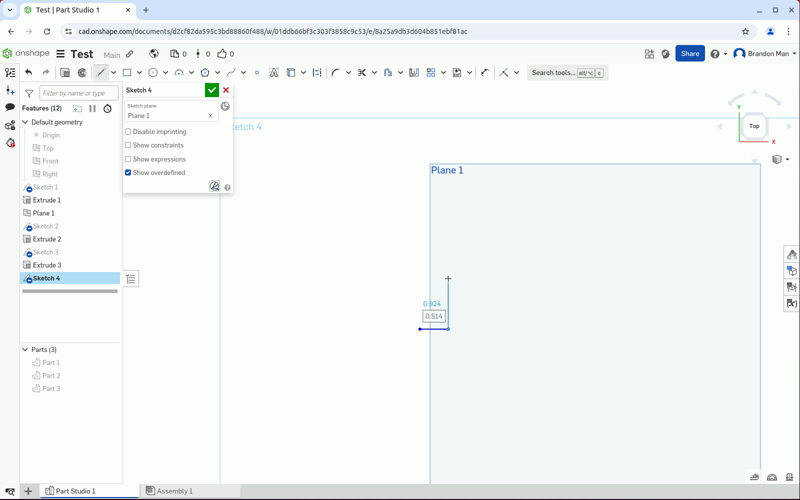
scroll(-6)
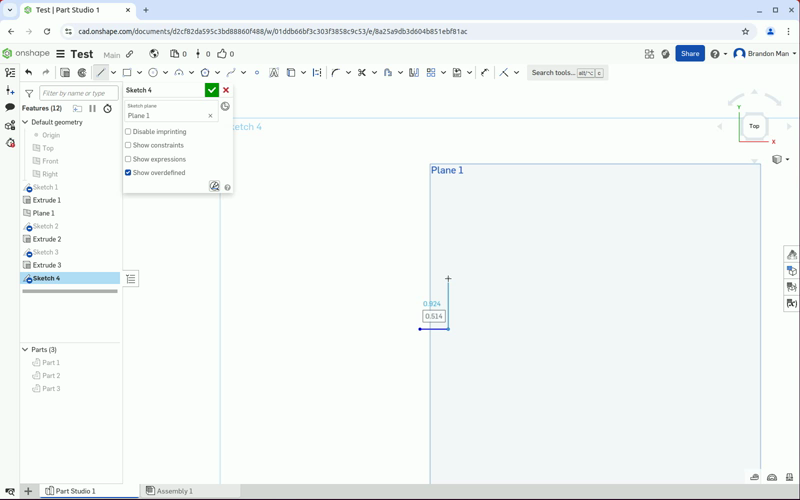
scroll(-6)
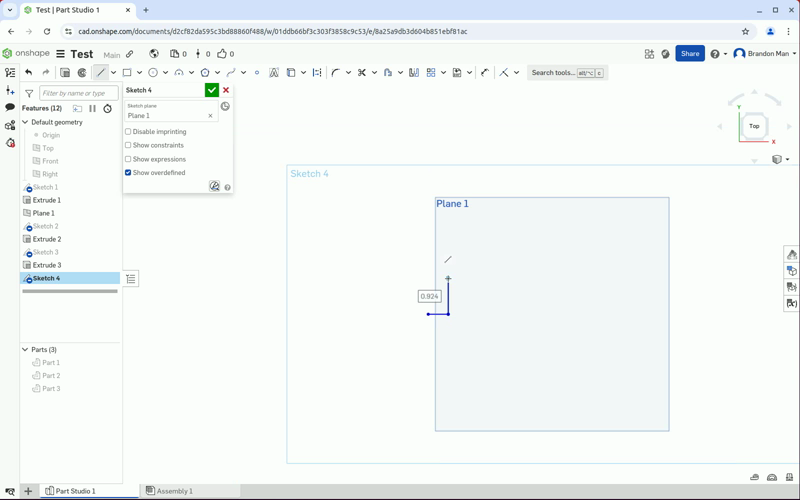
scroll(-6)
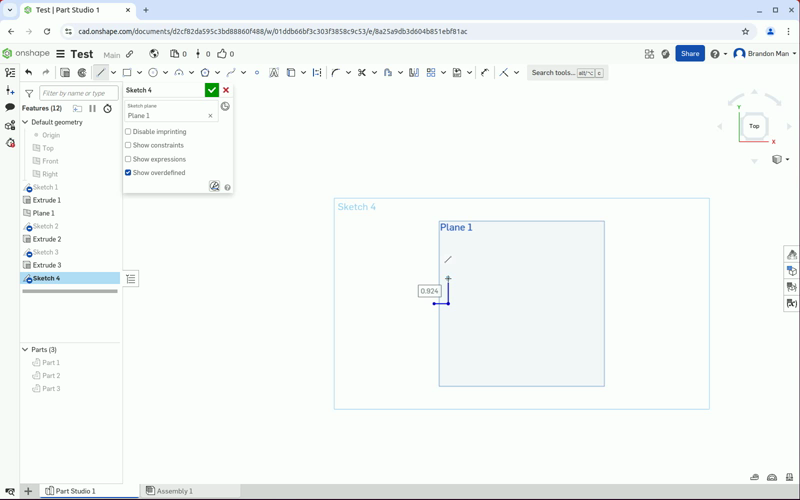
scroll(-6)
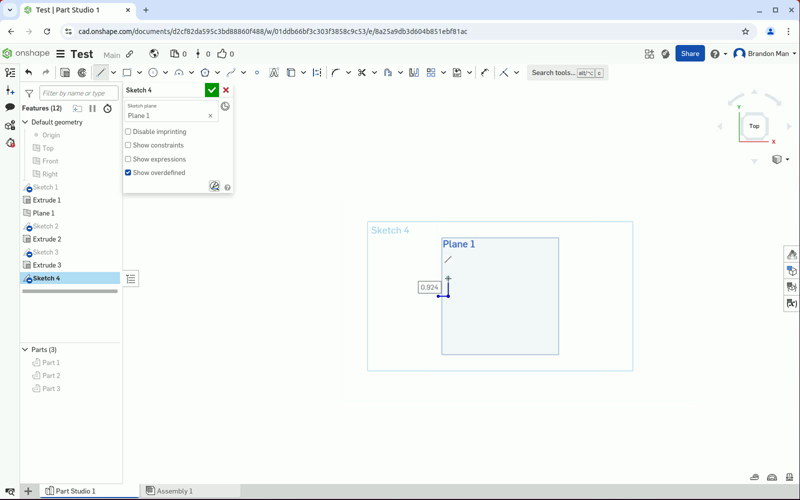
scroll(-6)
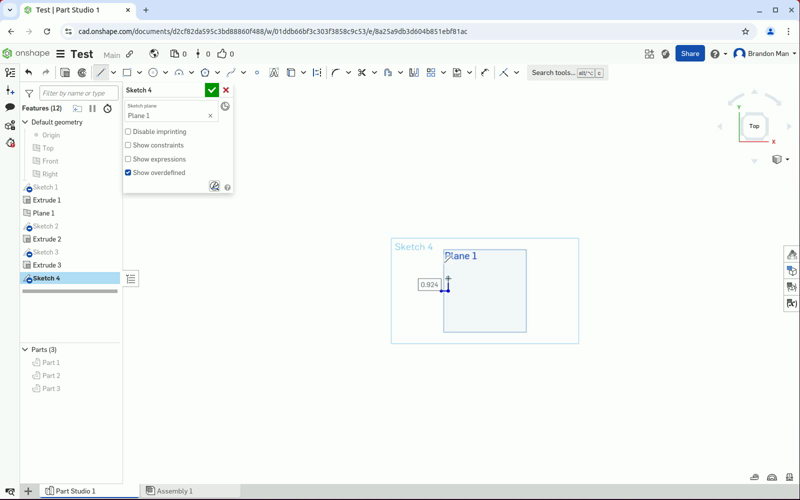
scroll(-6)
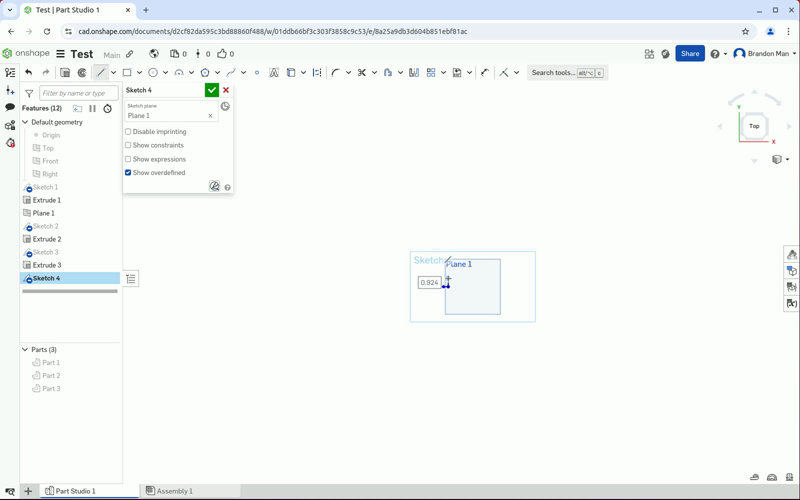
scroll(-6)
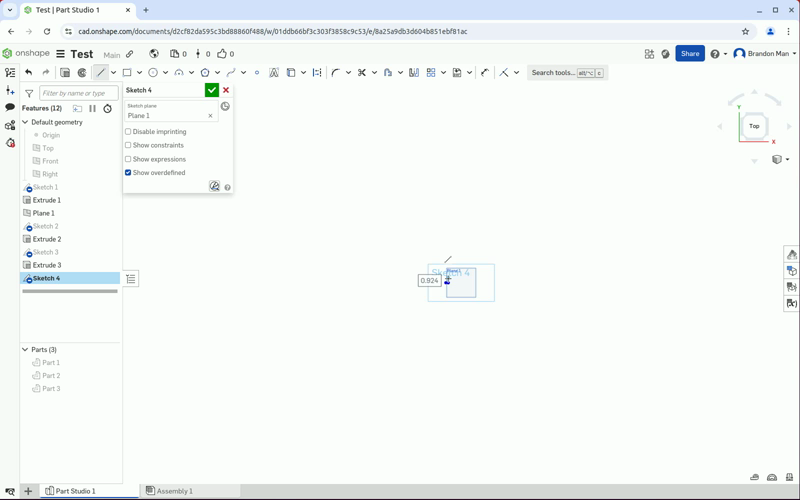
key_up(shift)
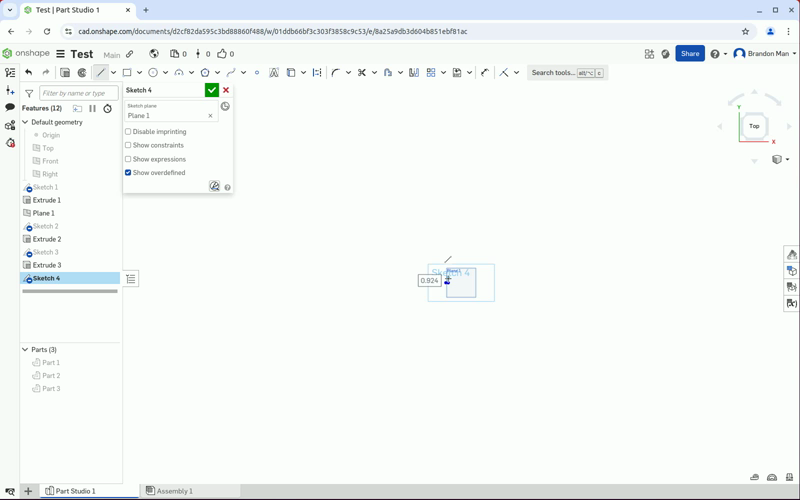
key_down(shift)
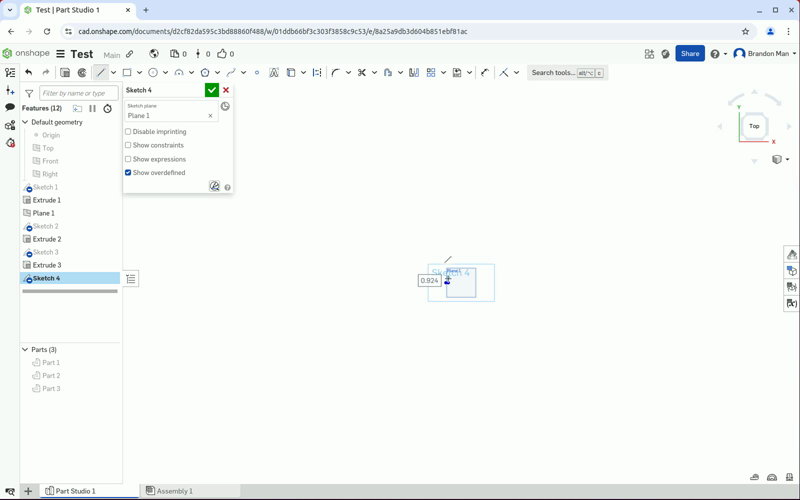
mouse_move(478, 278)
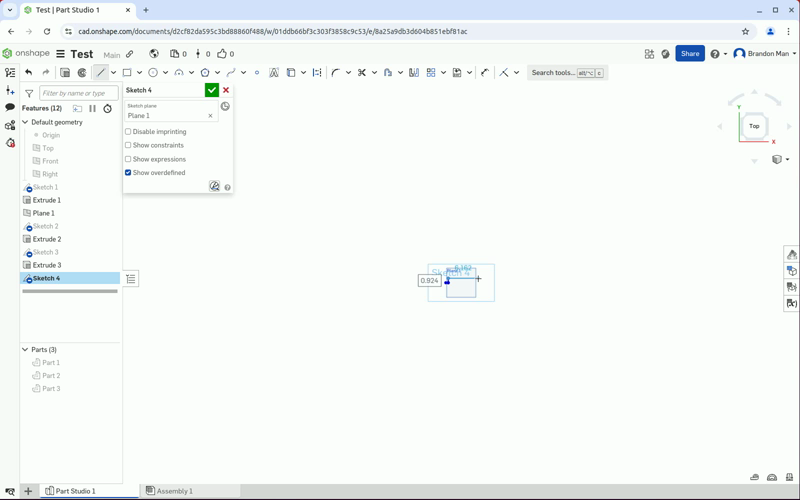
mouse_move(445, 278)
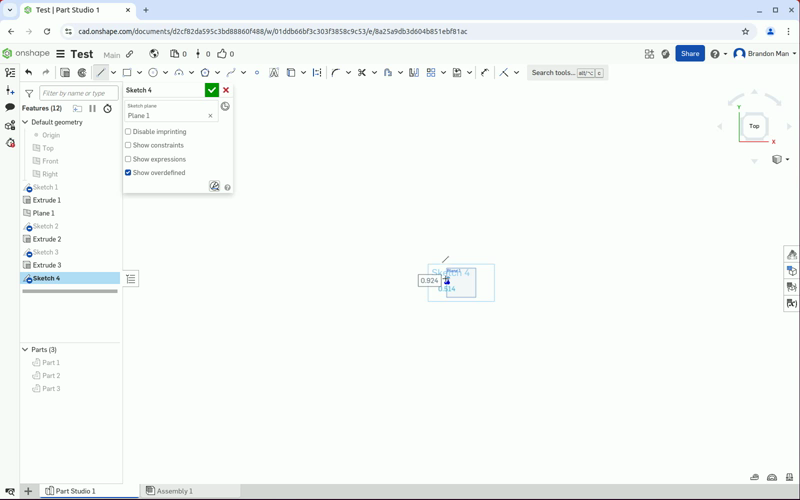
scroll(6)
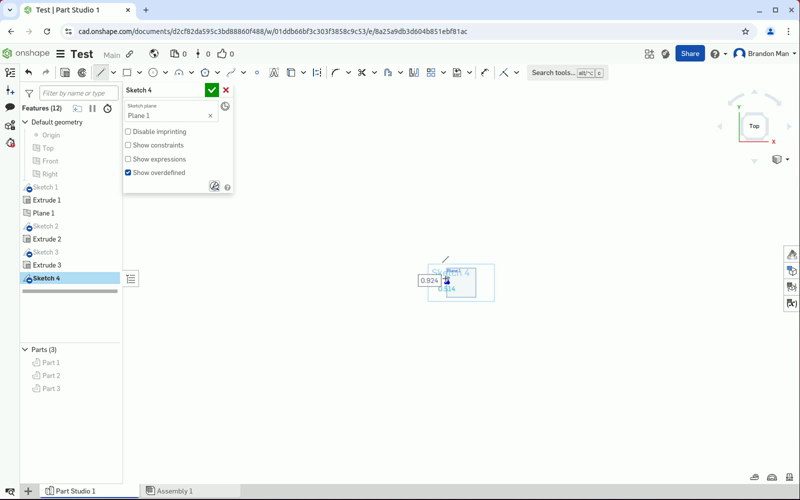
scroll(6)
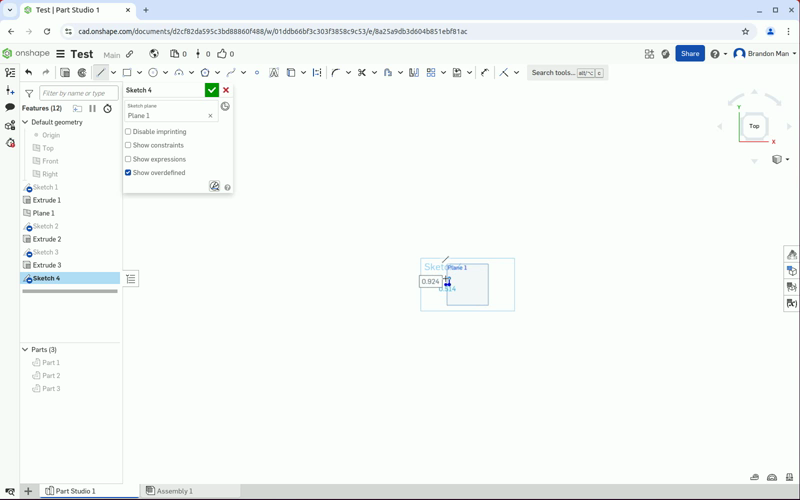
scroll(6)
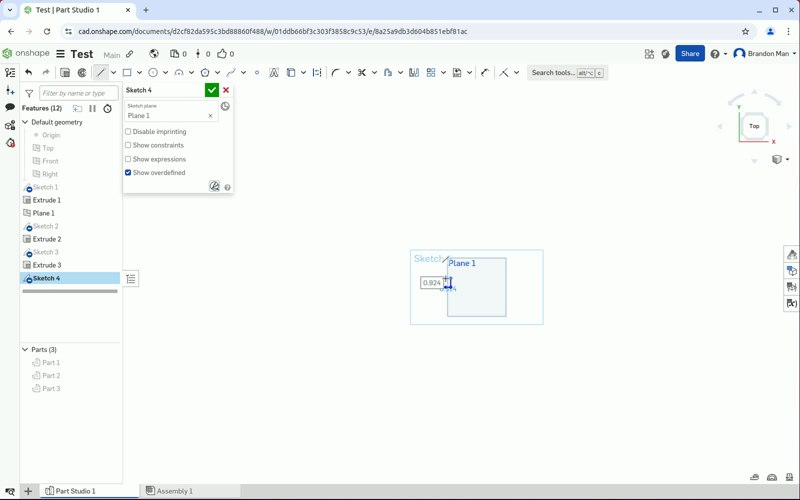
scroll(6)
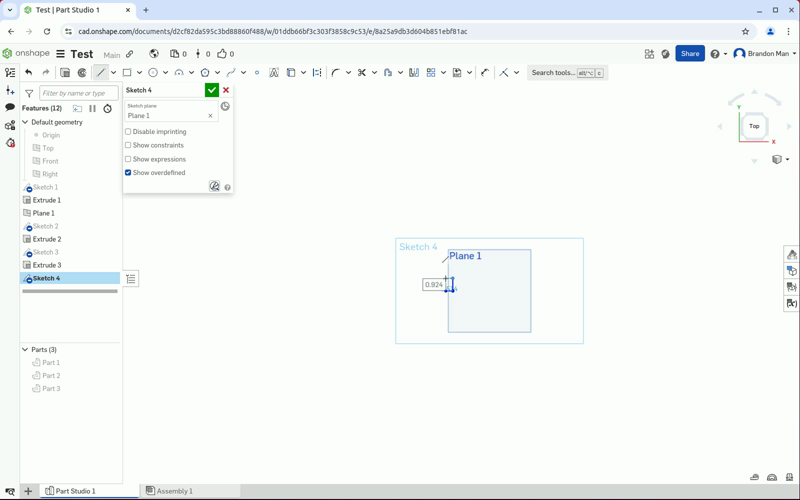
scroll(6)
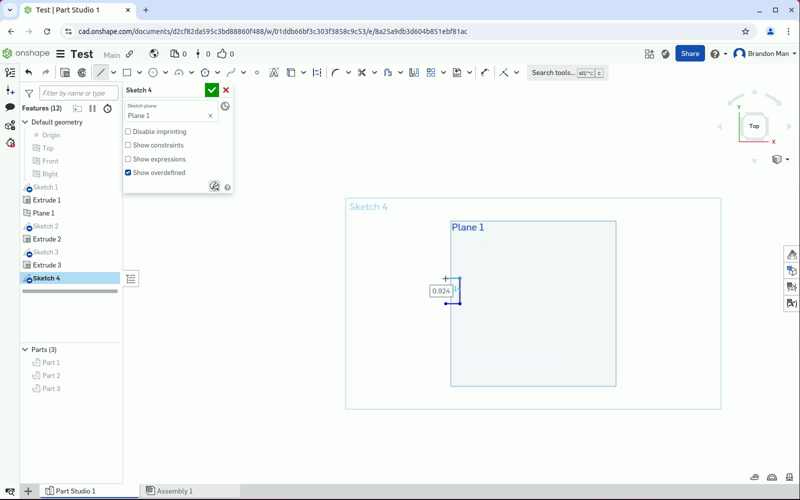
scroll(6)
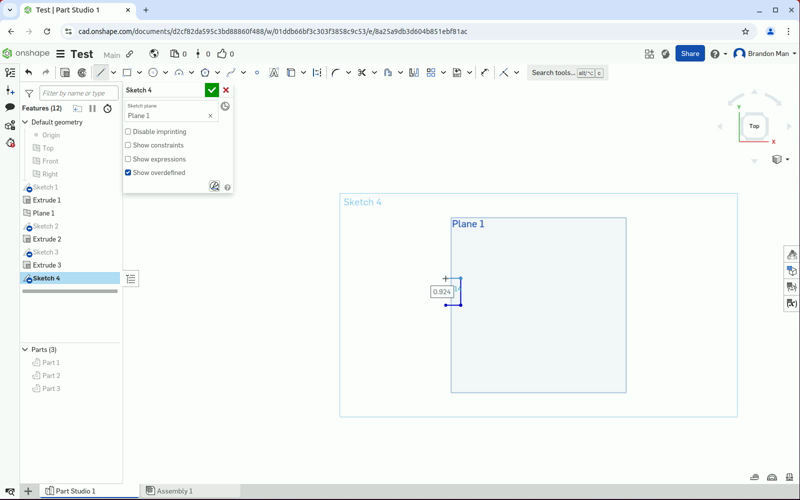
scroll(6)
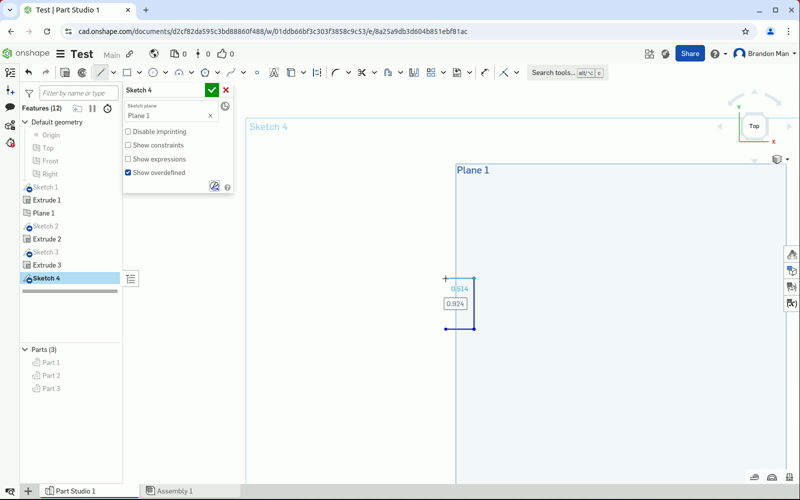
click(445, 278)
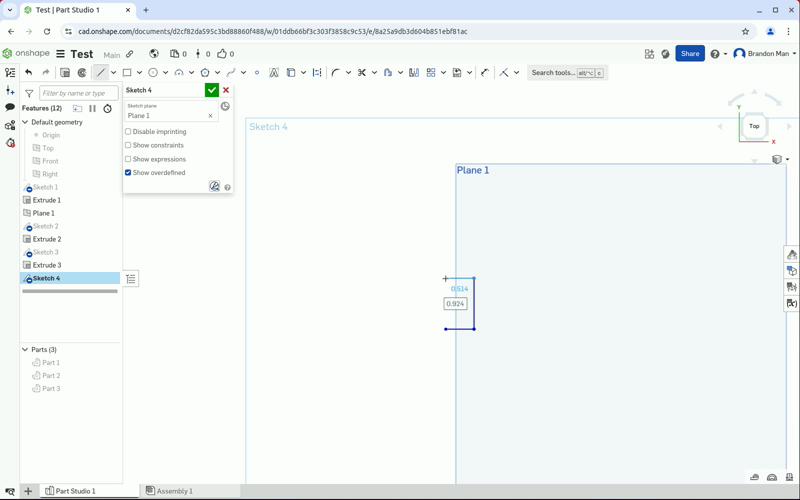
scroll(-6)
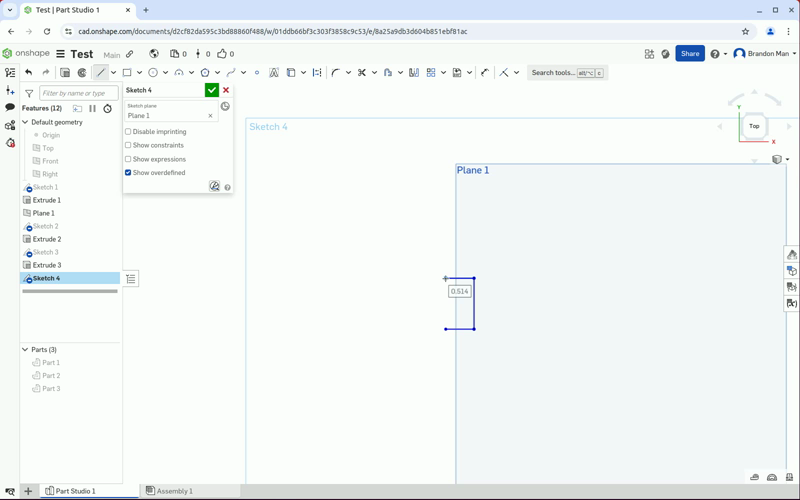
scroll(-6)
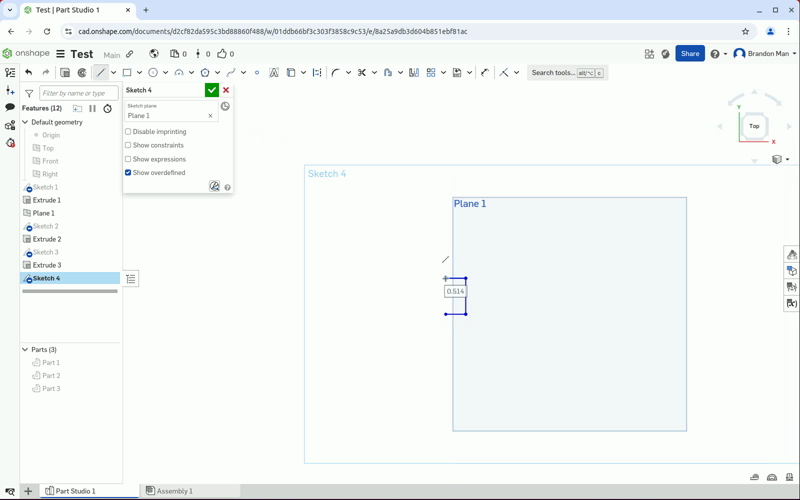
scroll(-6)
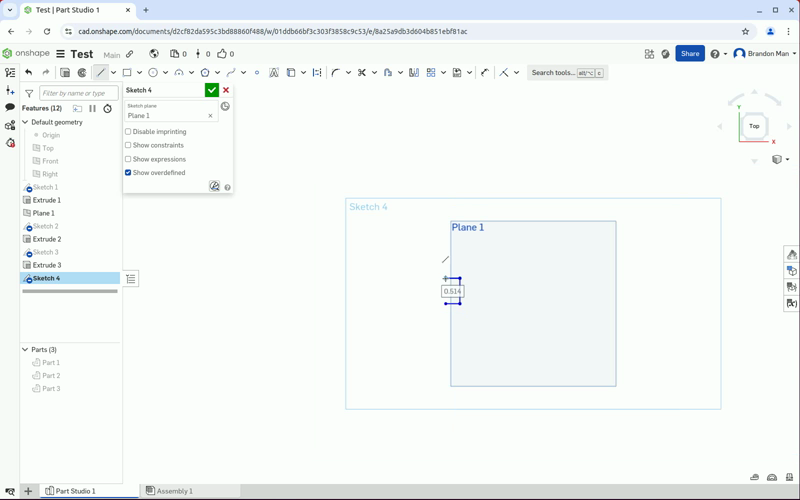
scroll(-6)
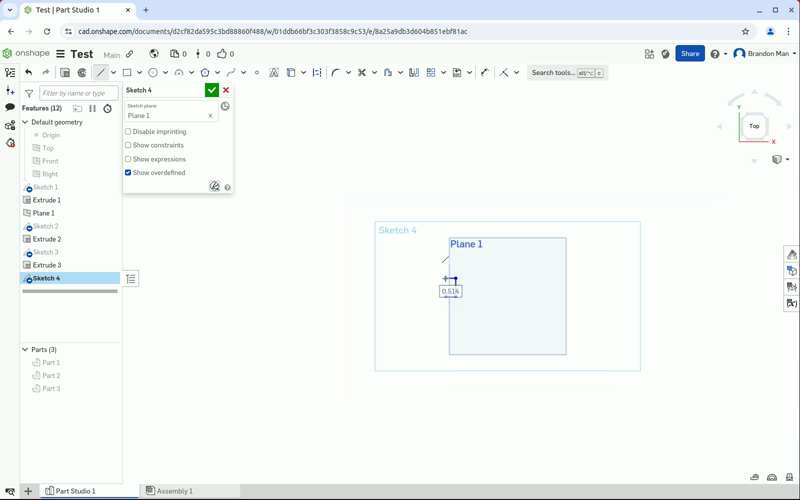
scroll(-6)
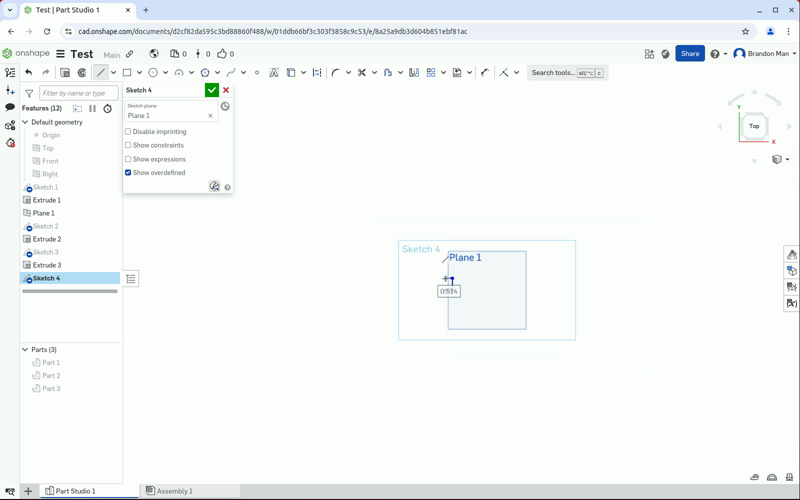
scroll(-6)
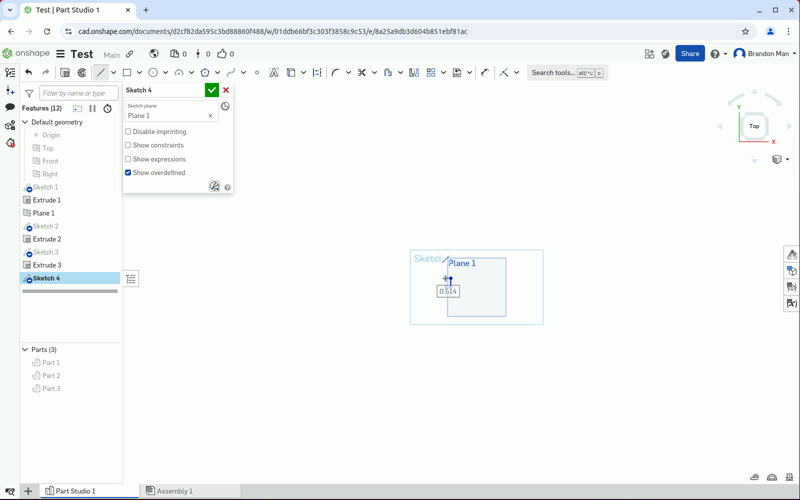
scroll(-6)
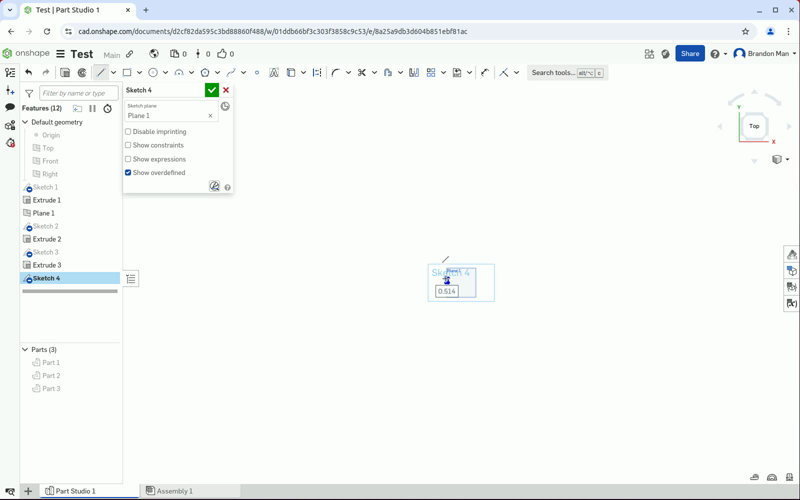
key_up(shift)
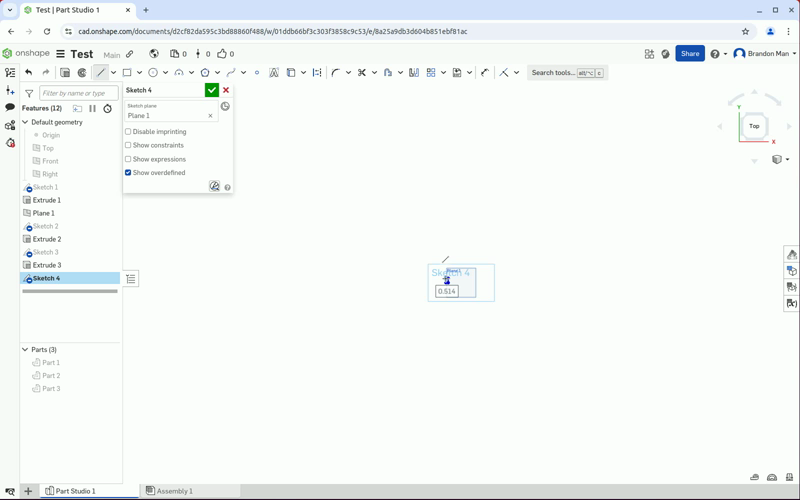
mouse_move(475, 278)
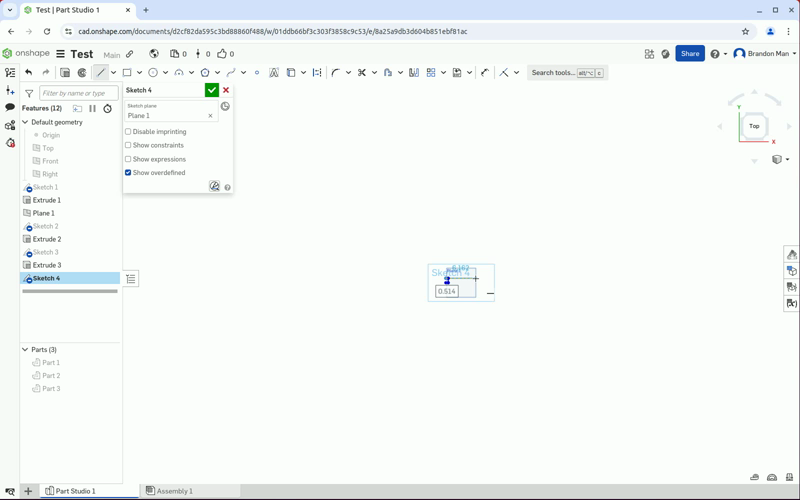
key_down(shift)
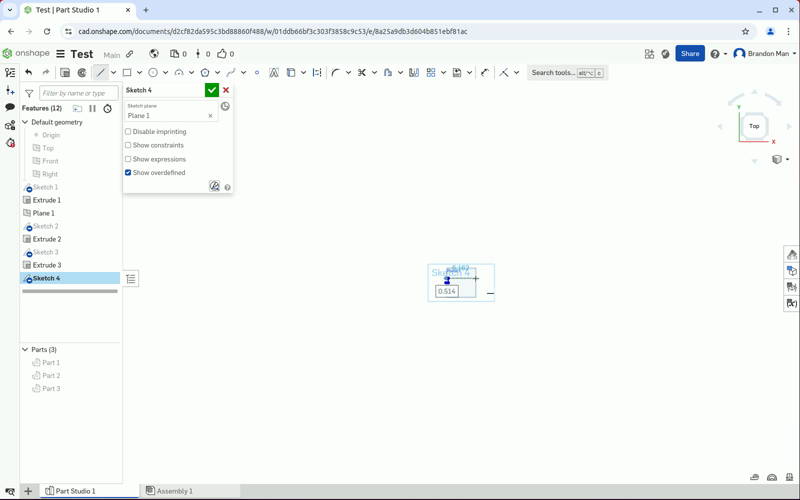
mouse_move(445, 282)
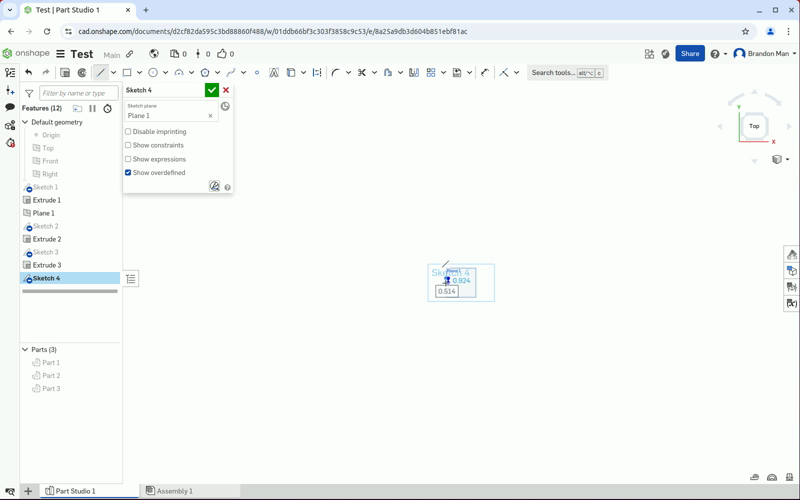
scroll(6)
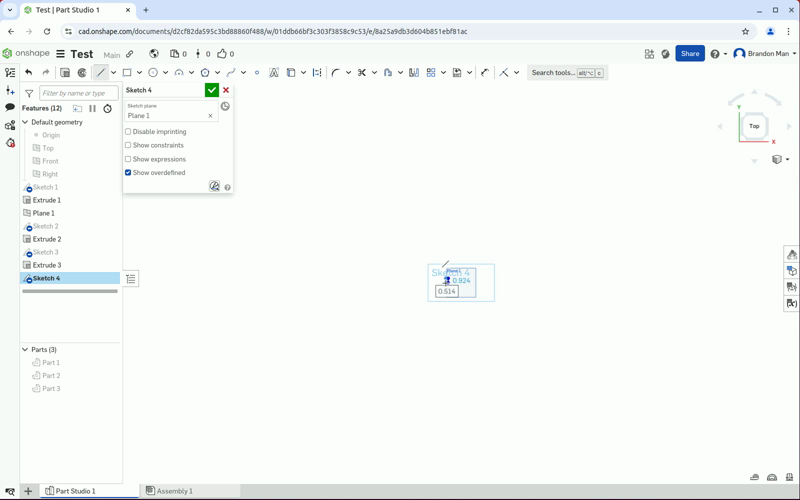
scroll(6)
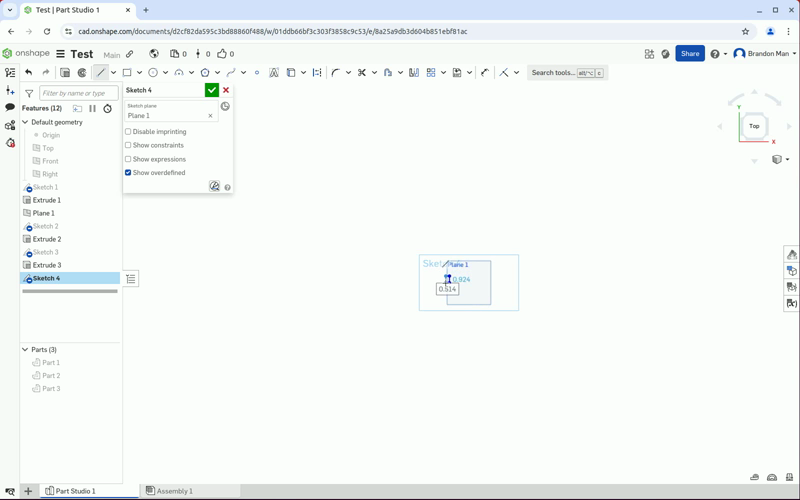
scroll(6)
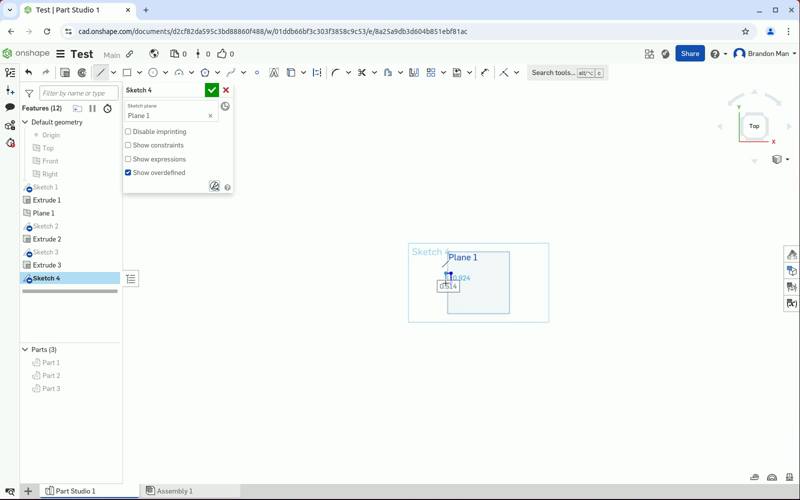
scroll(6)
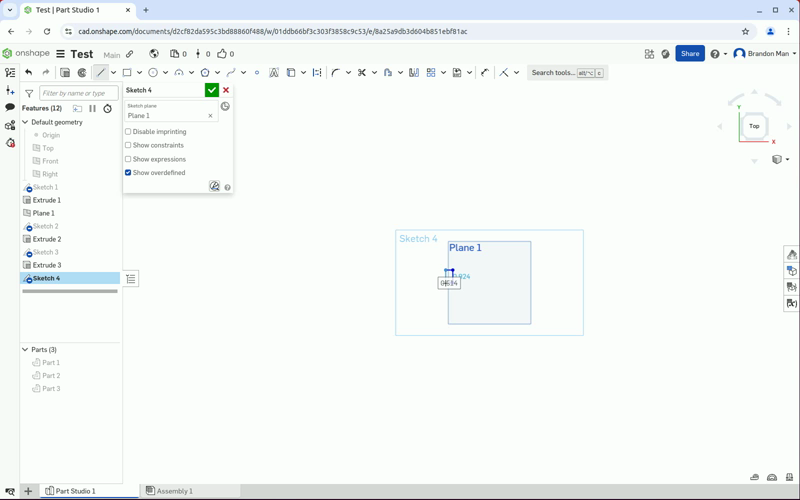
scroll(6)
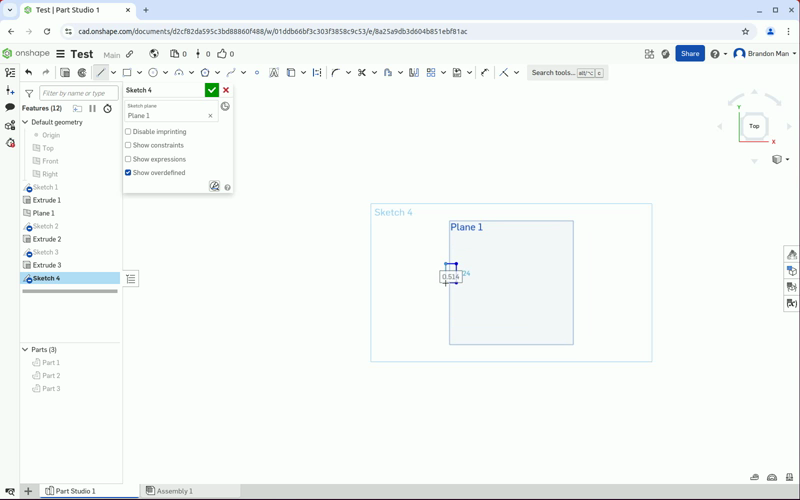
scroll(6)
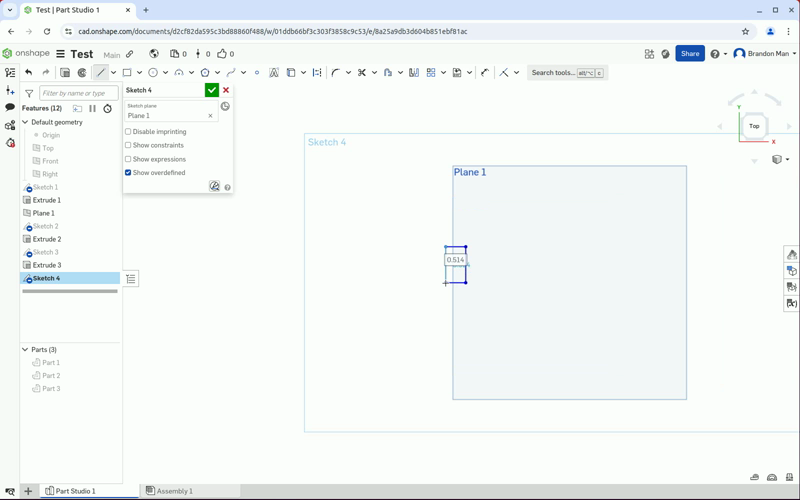
scroll(6)
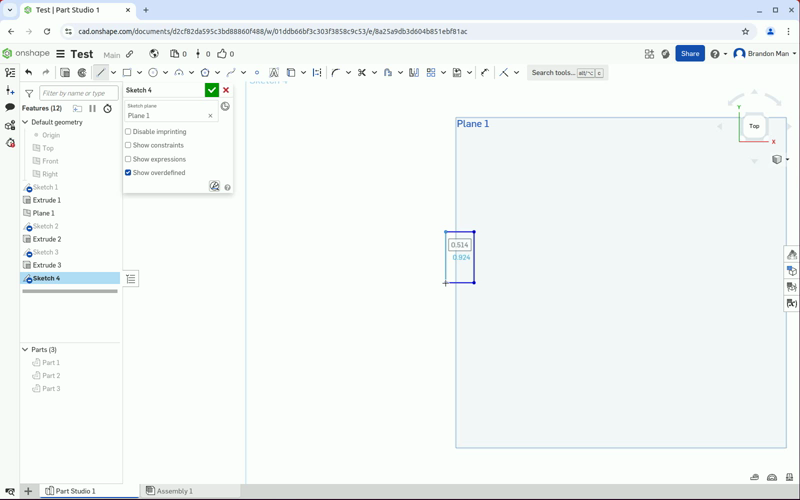
key_up(shift)
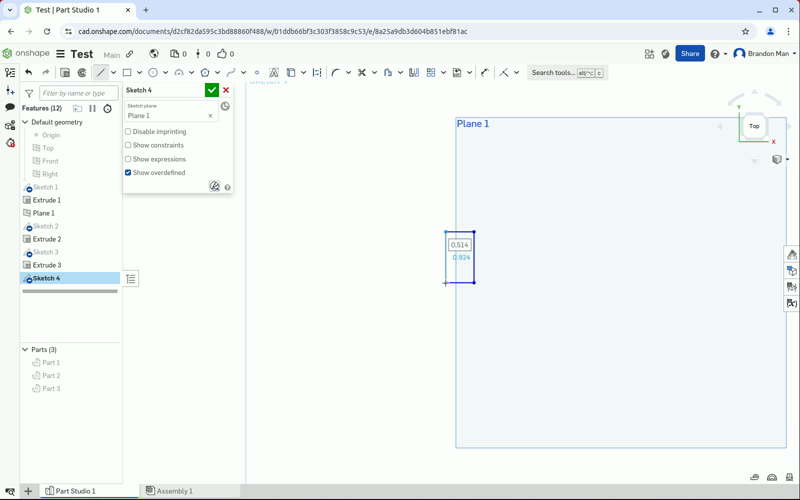
click(445, 282)
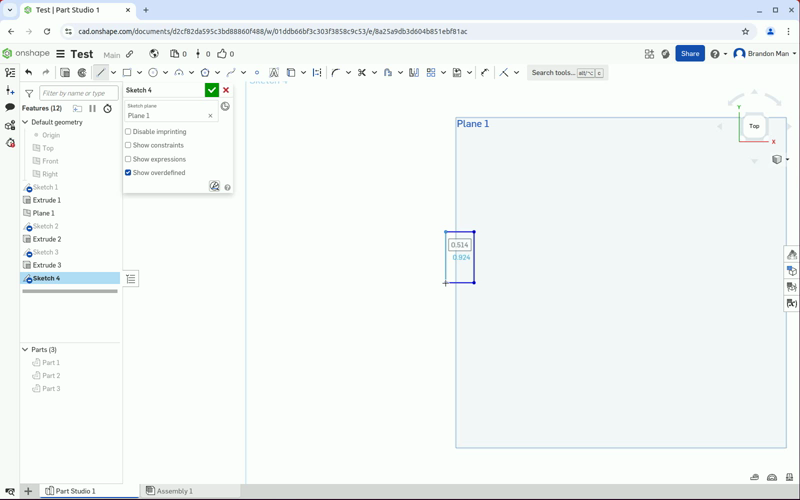
scroll(-6)
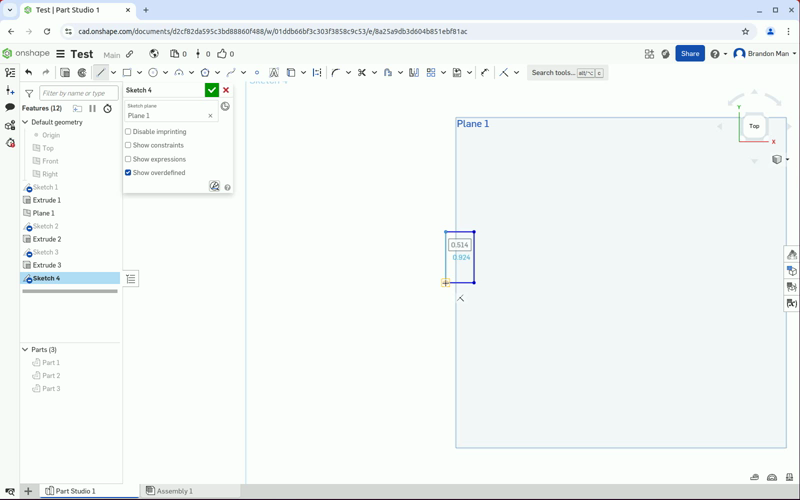
scroll(-6)
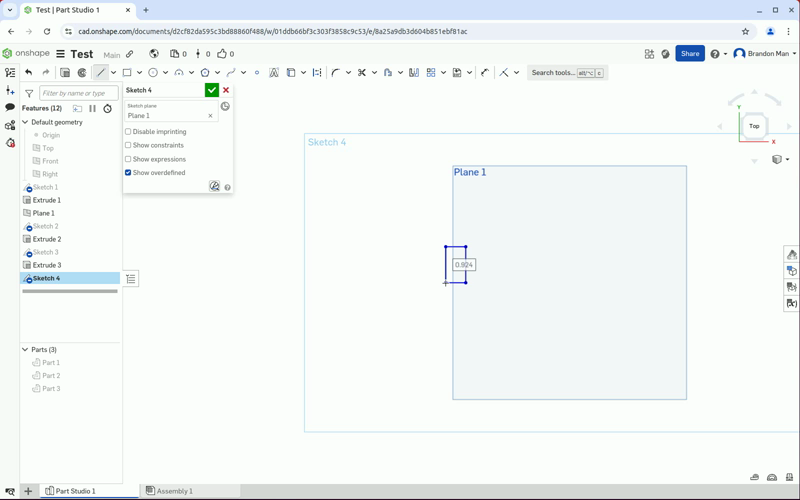
scroll(-6)
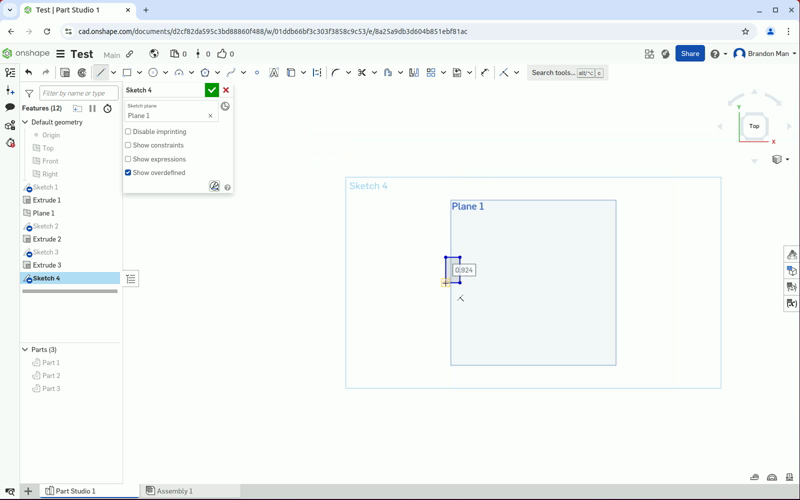
scroll(-6)
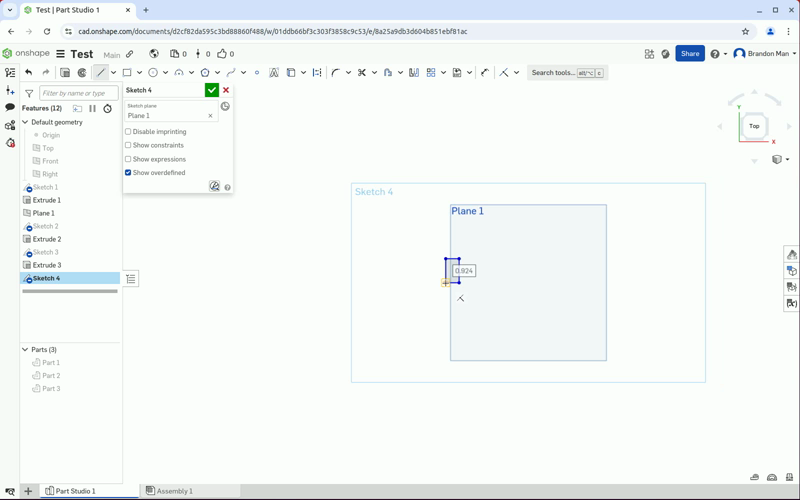
scroll(-6)
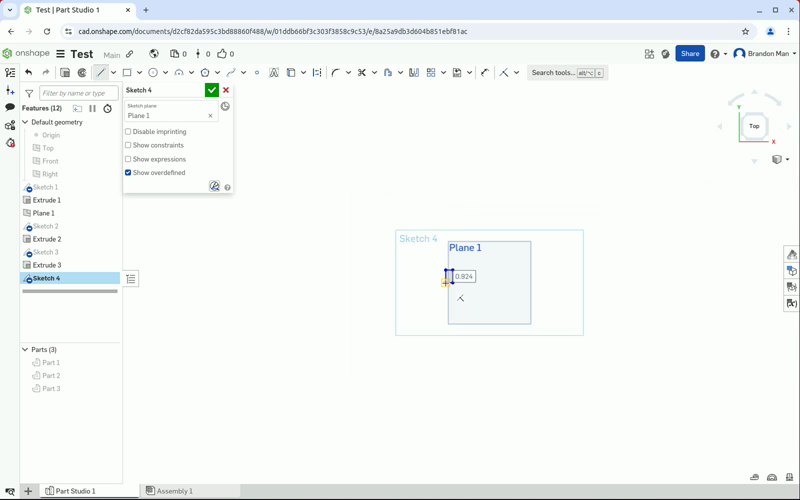
scroll(-6)
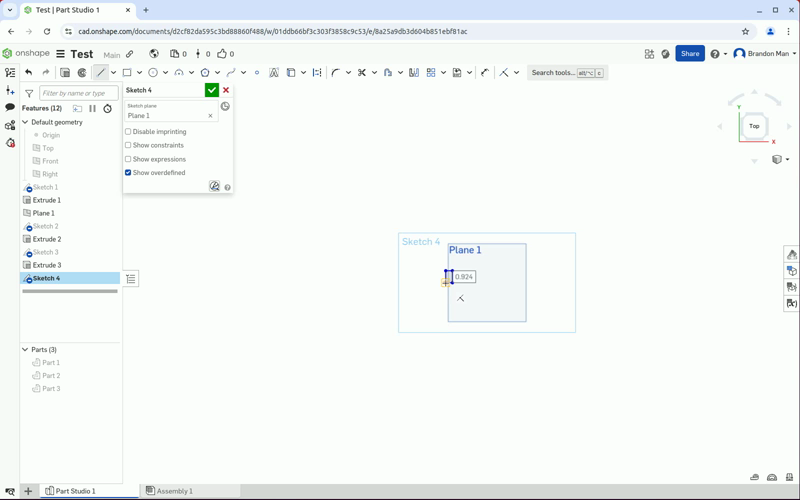
scroll(-6)
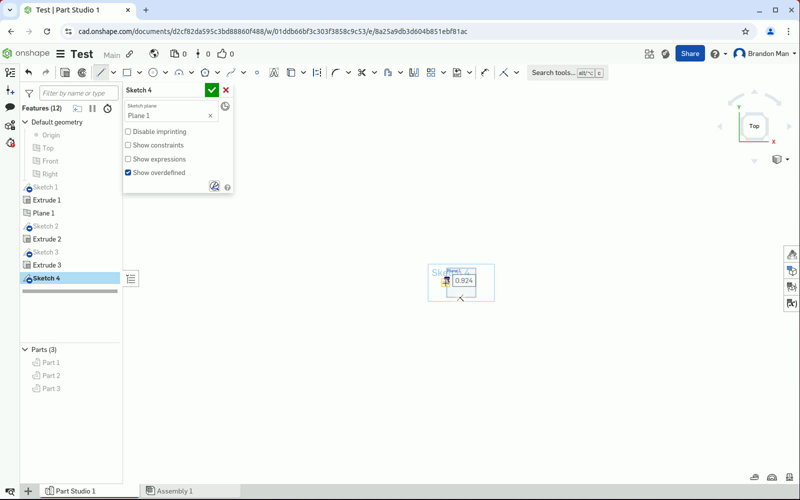
key(esc)
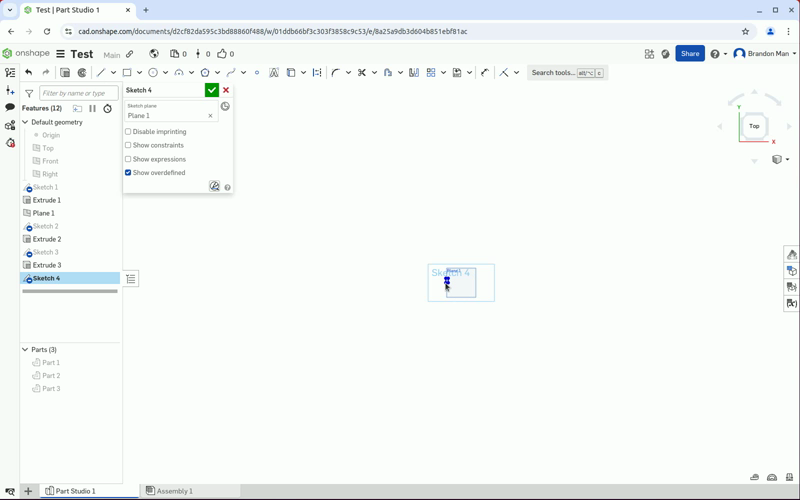
mouse_move(446, 280)
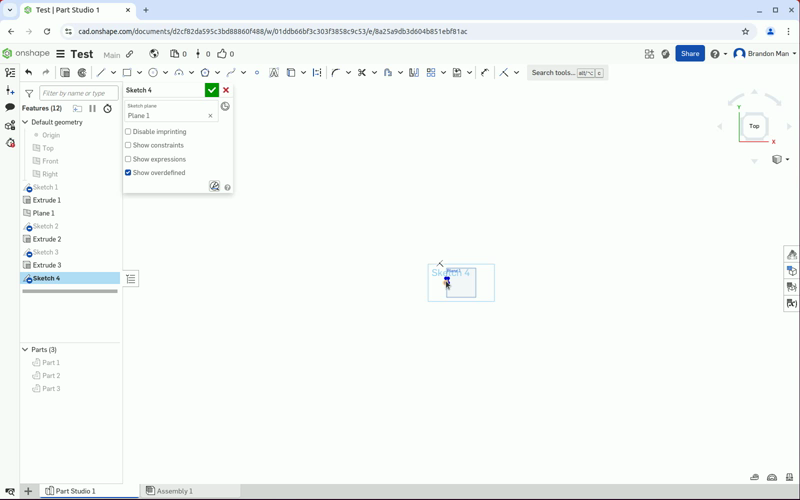
scroll(6)
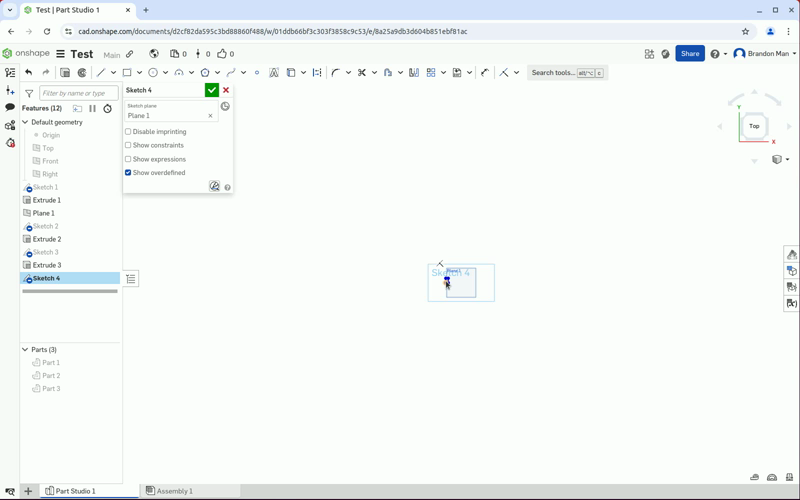
scroll(6)
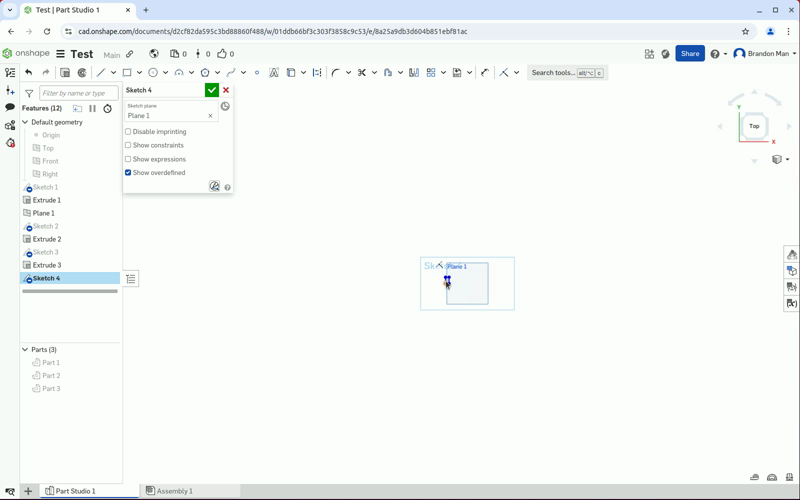
scroll(6)
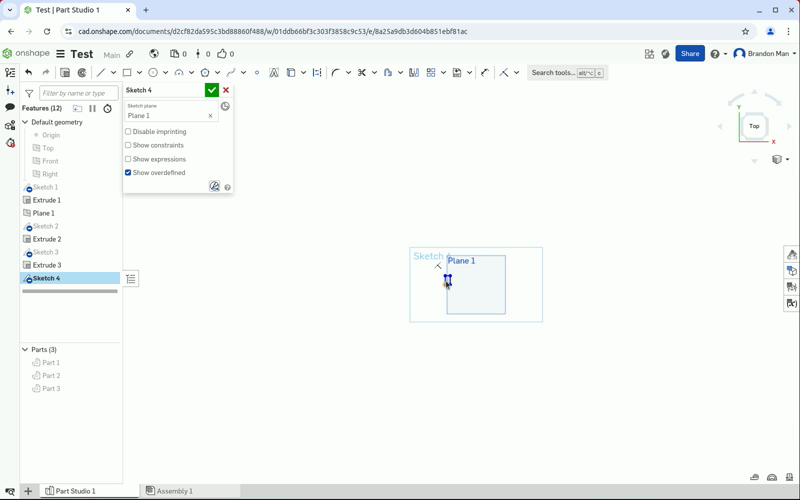
scroll(6)
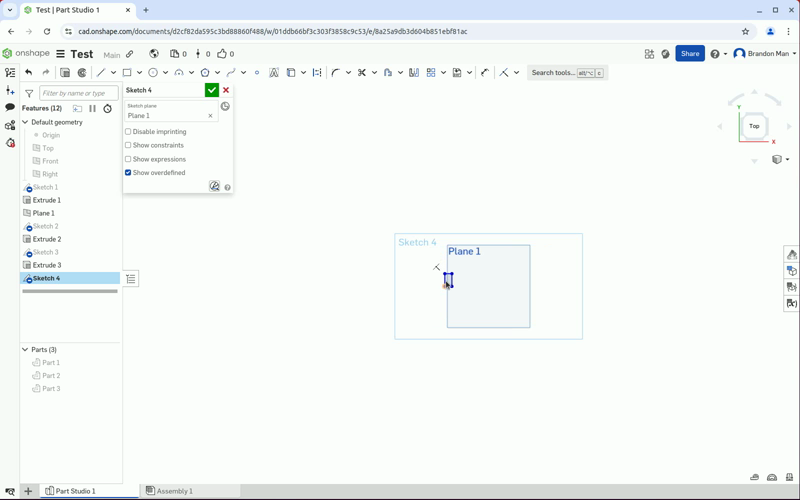
scroll(6)
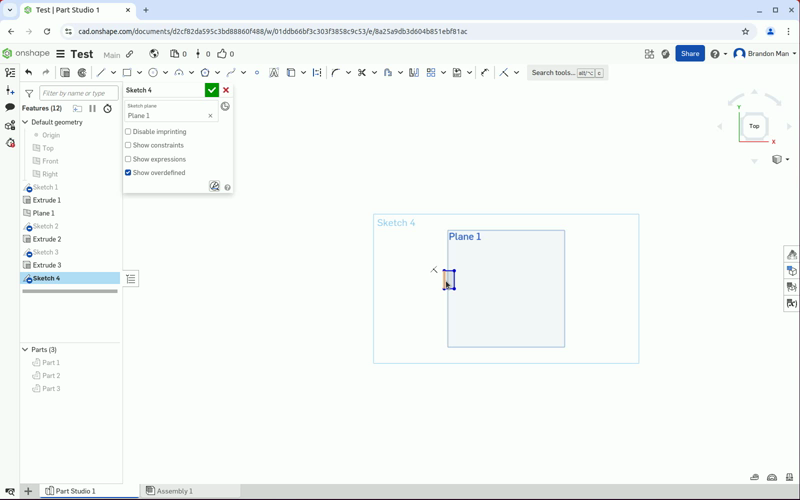
scroll(6)
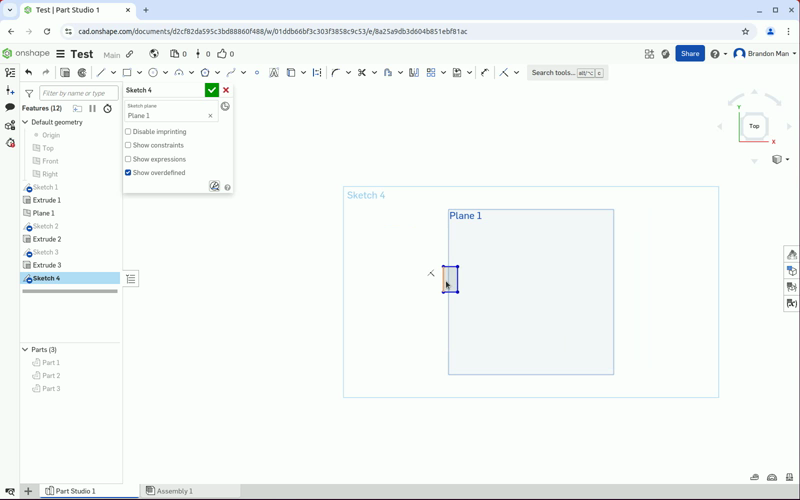
scroll(6)
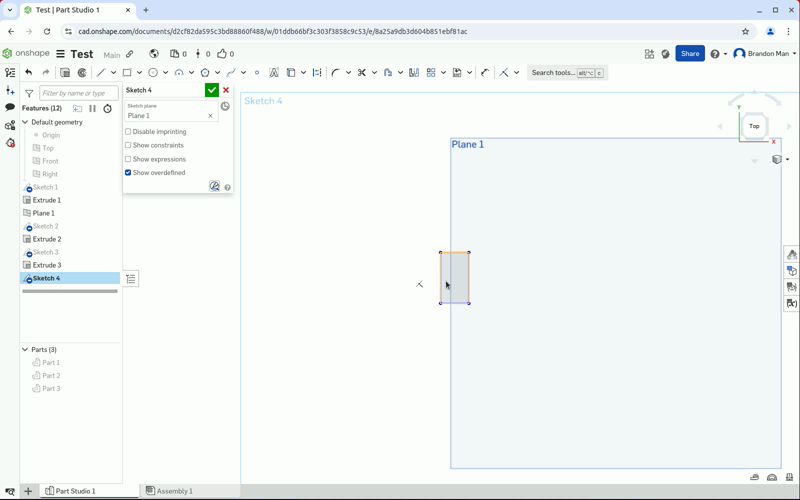
click(446, 280)
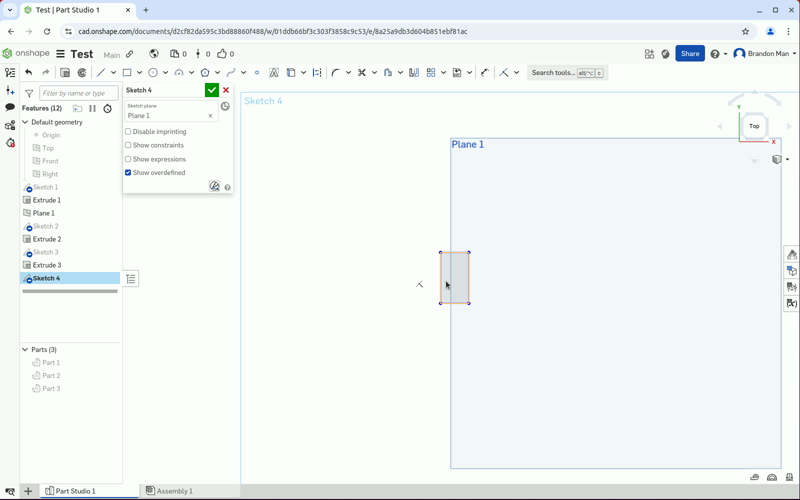
scroll(-6)
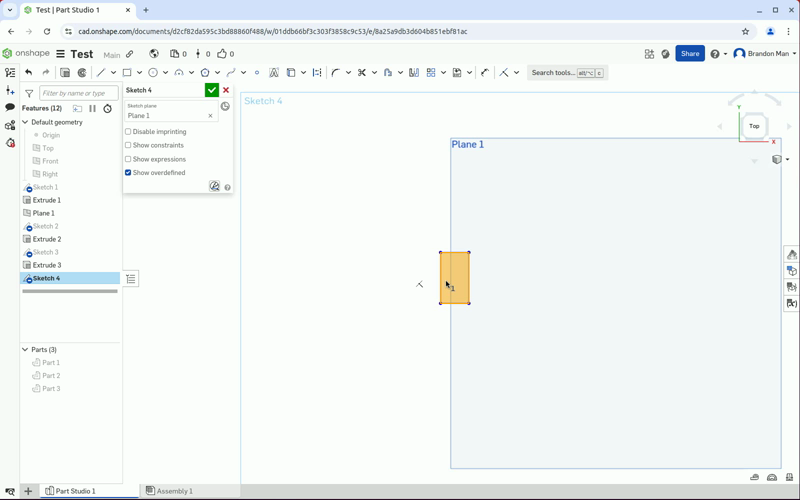
scroll(-6)
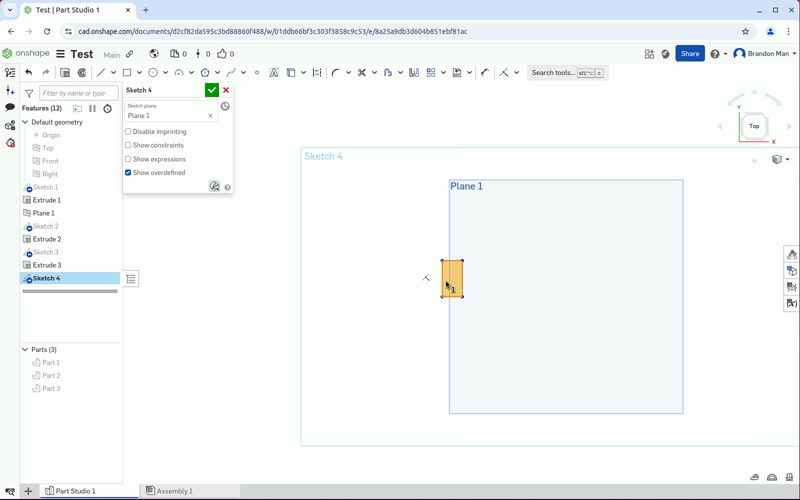
scroll(-6)
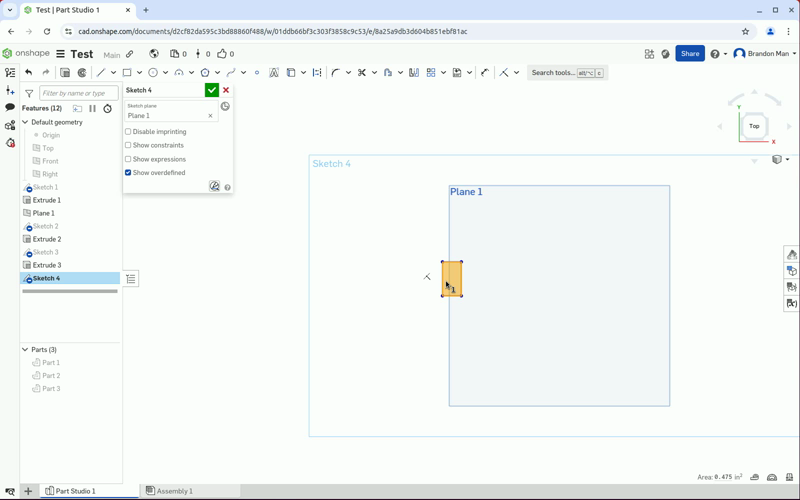
scroll(-6)
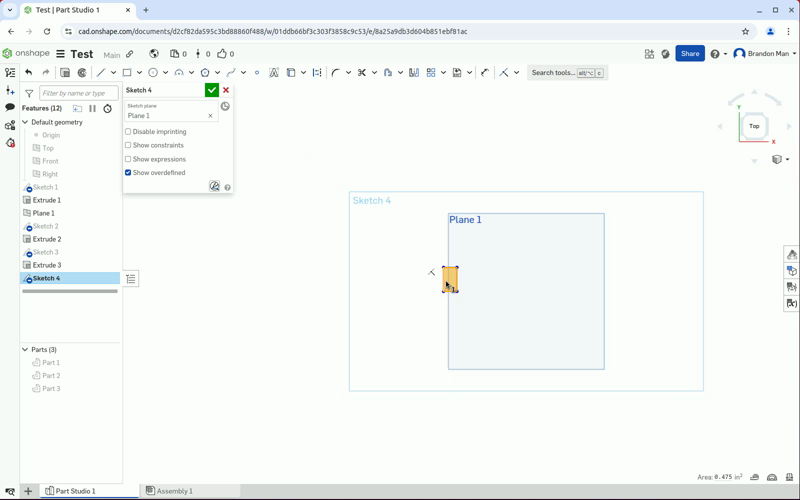
scroll(-6)
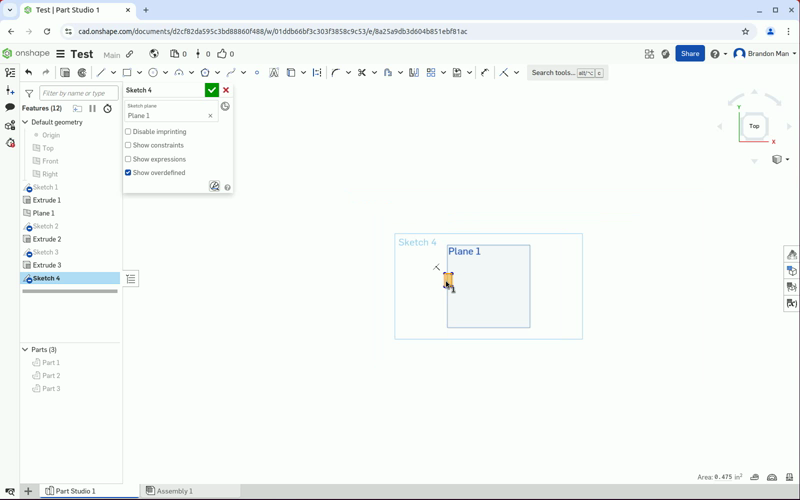
scroll(-6)
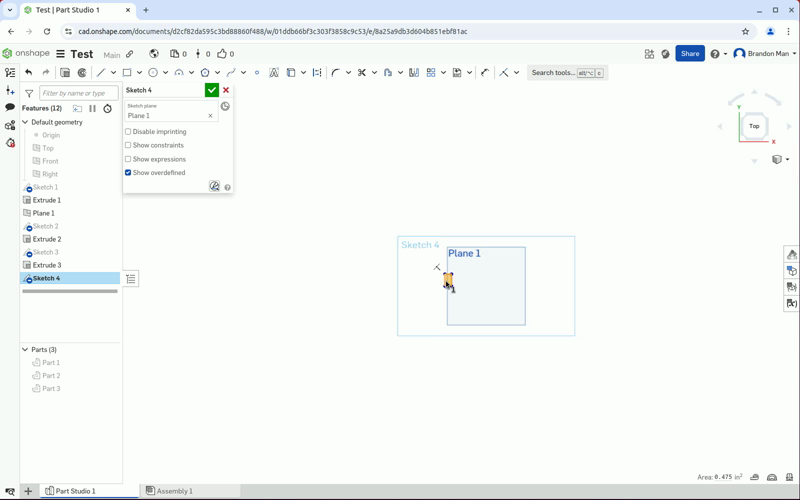
scroll(-6)
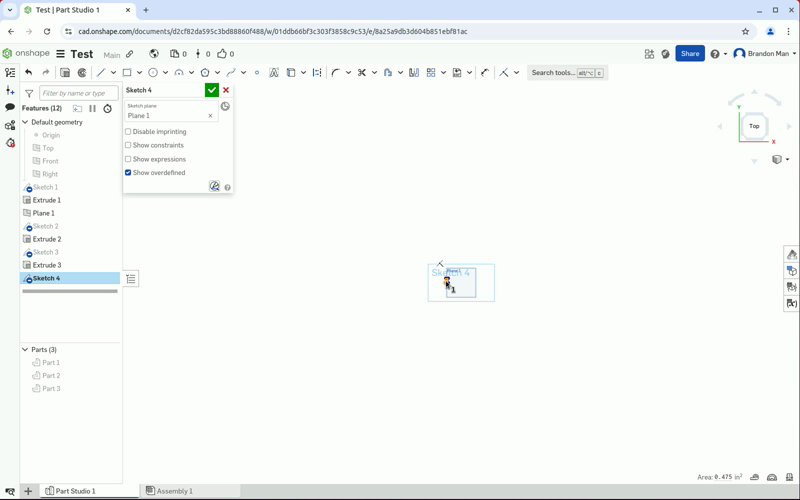
mouse_move(73, 352)
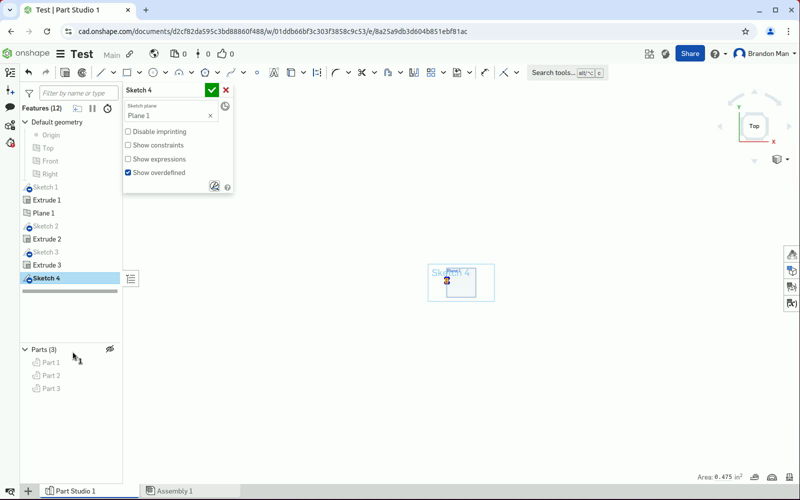
key(shift+y)
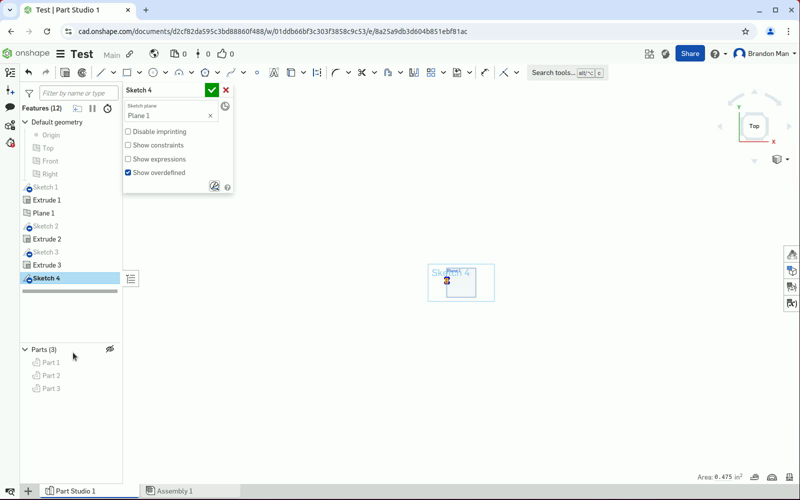
key(shift+e)
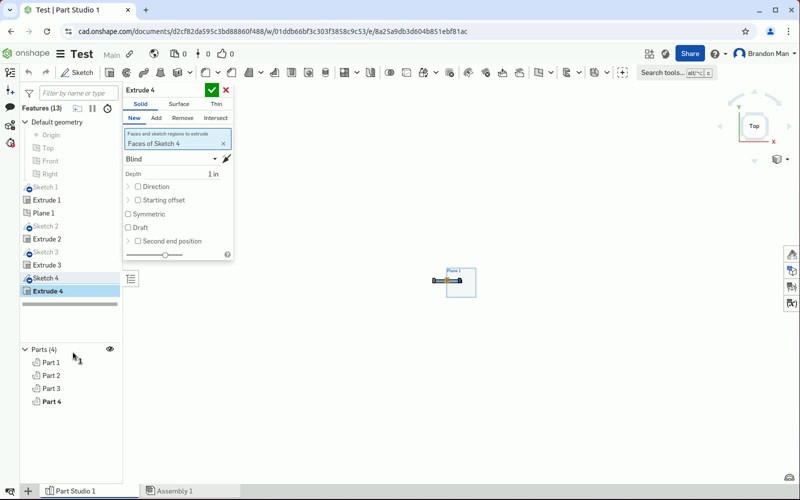
mouse_move(143, 106)
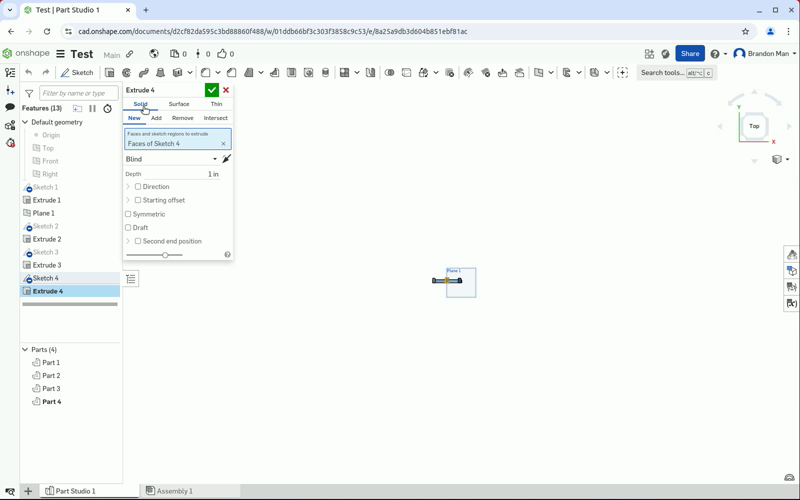
click(143, 106)
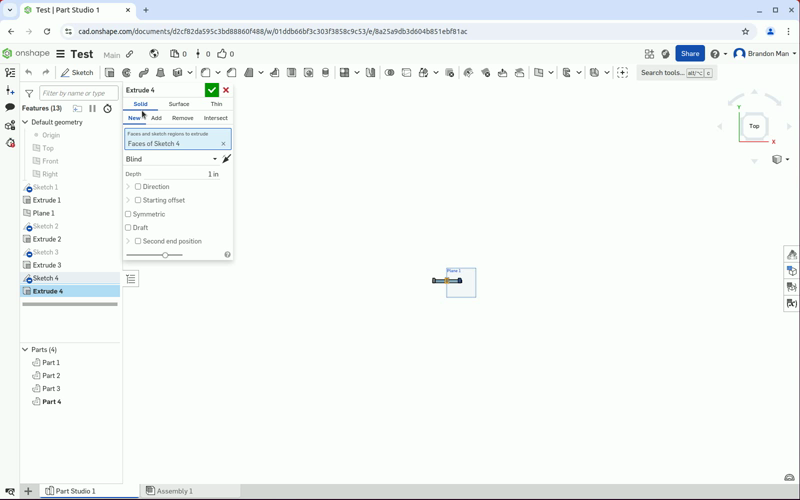
mouse_move(137, 120)
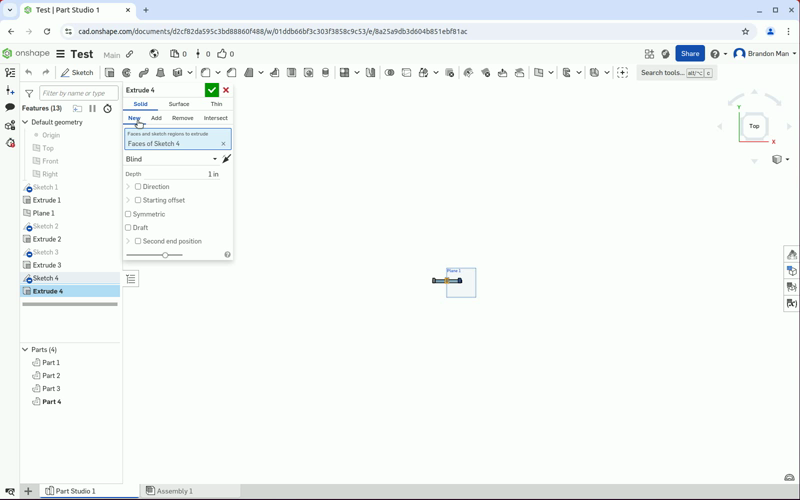
click(137, 120)
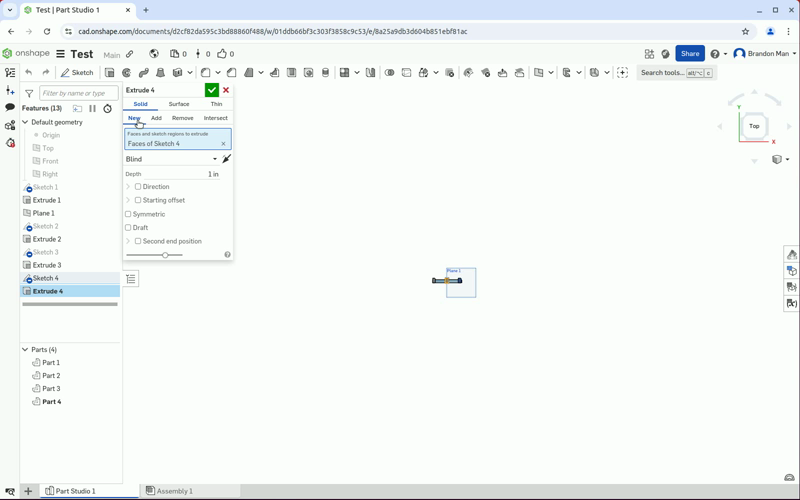
key(tab, 4)
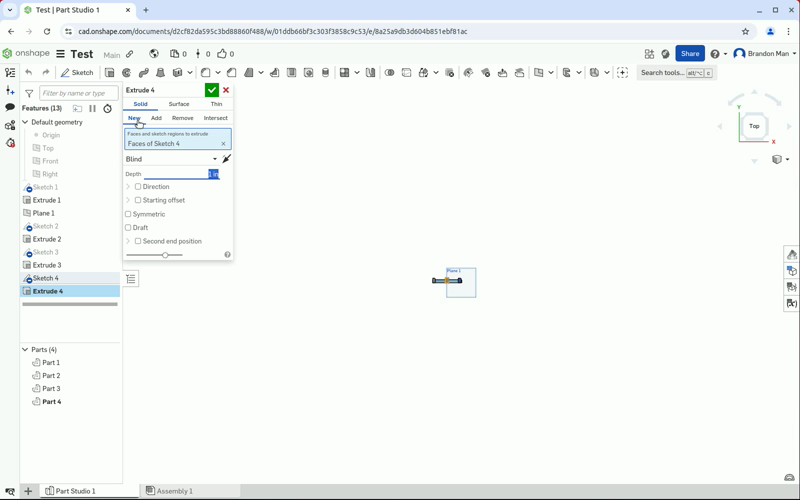
text(22.386)
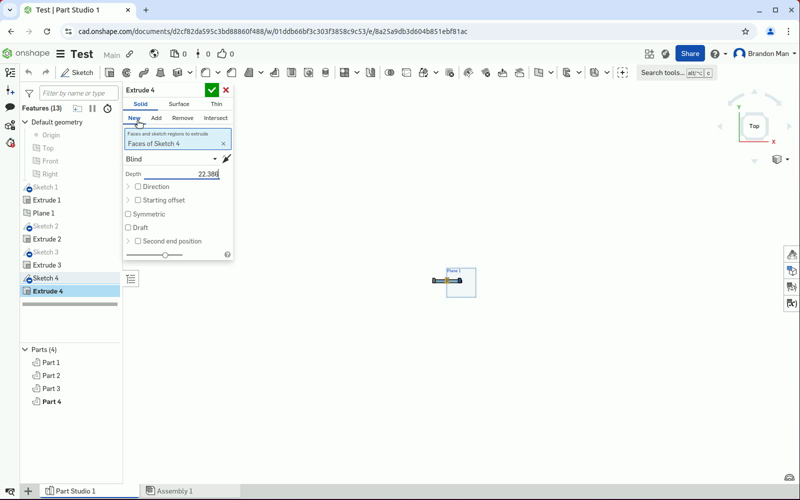
key(enter)
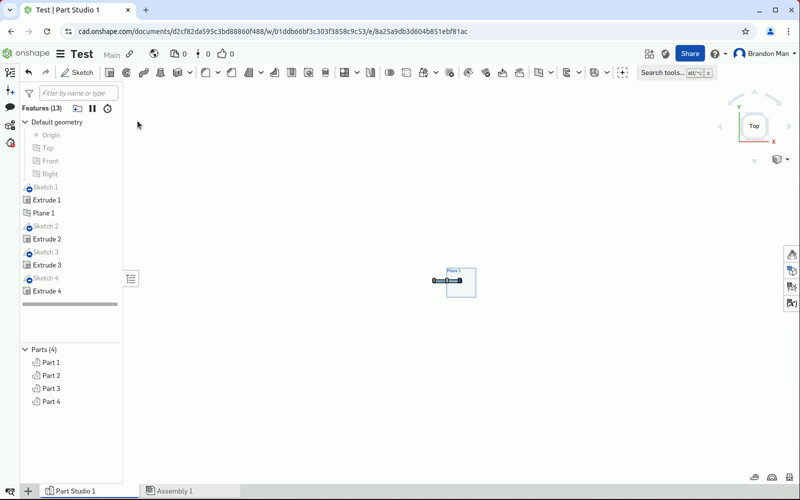
key(shift+h)
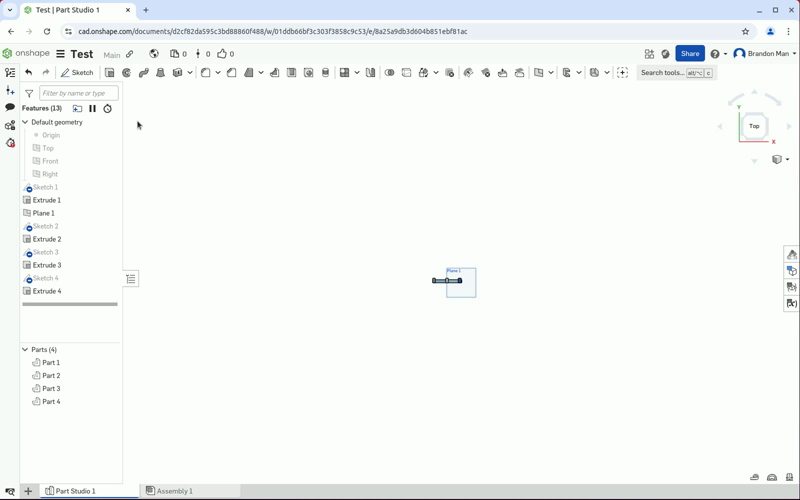
key(shift+h)
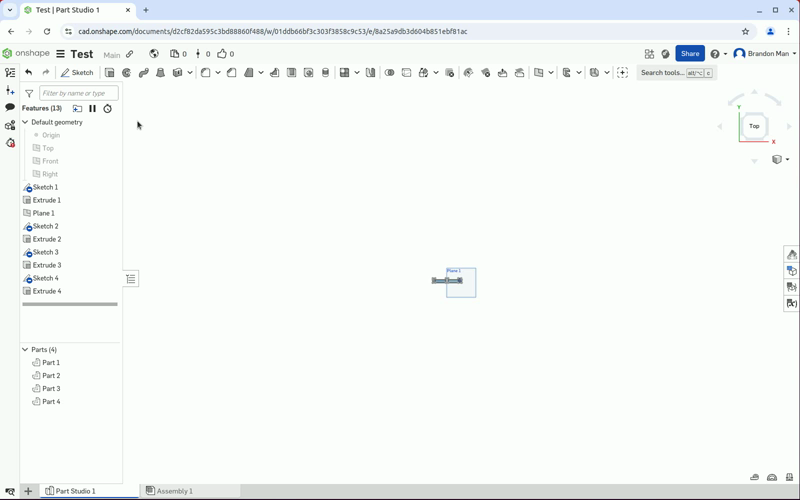
key(shift+7)
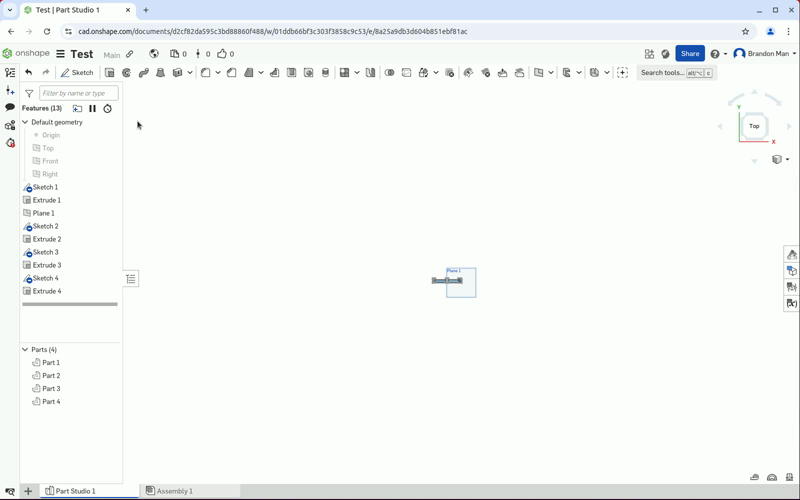
key(up, 3)
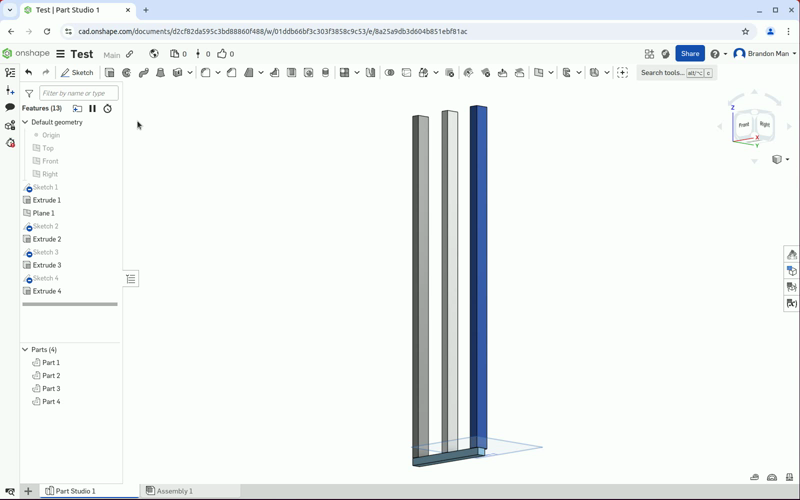
key(left, 3)
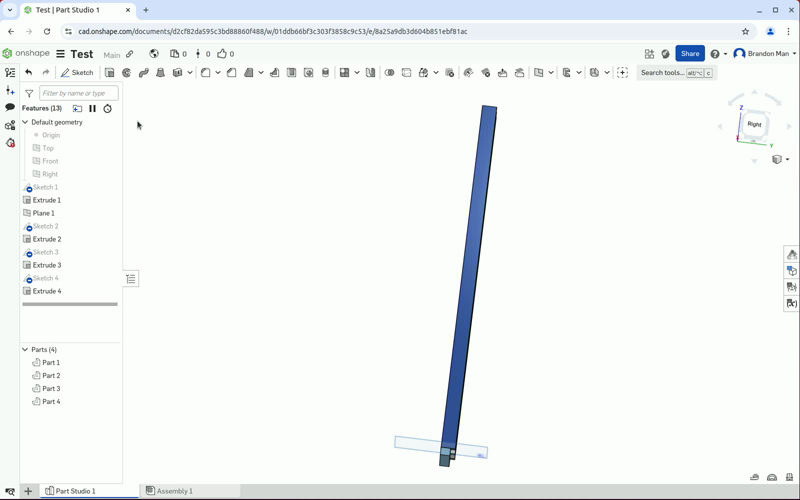
key(right, 3)
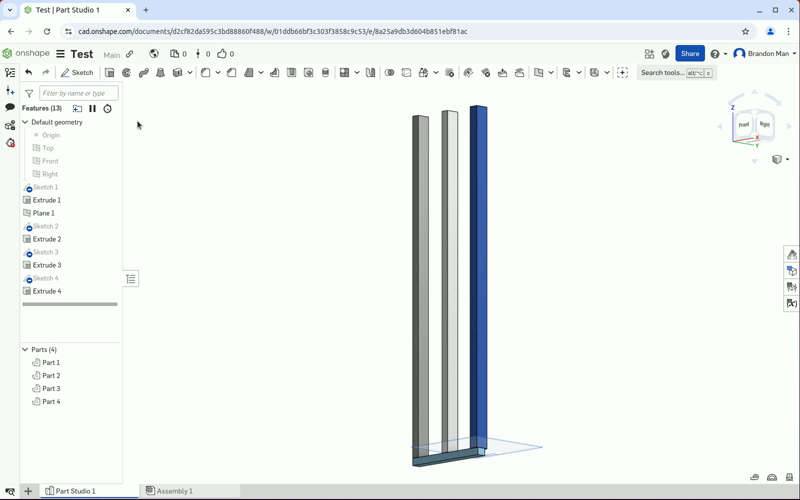
key(down, 3)
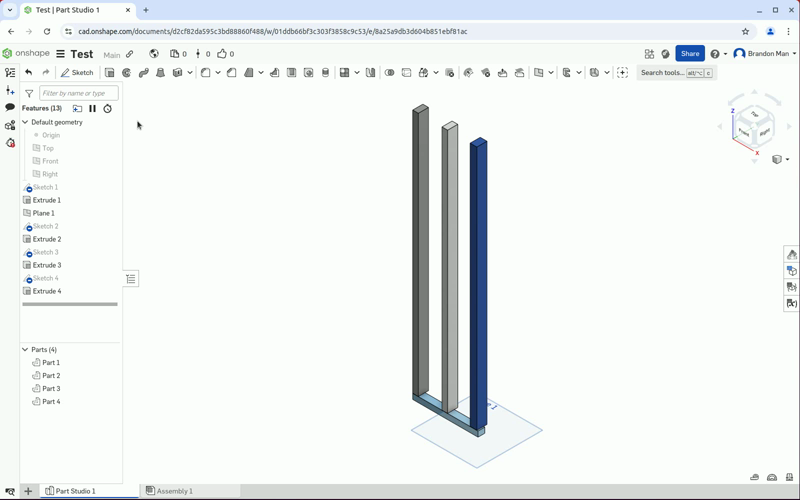
mouse_move(73, 189)
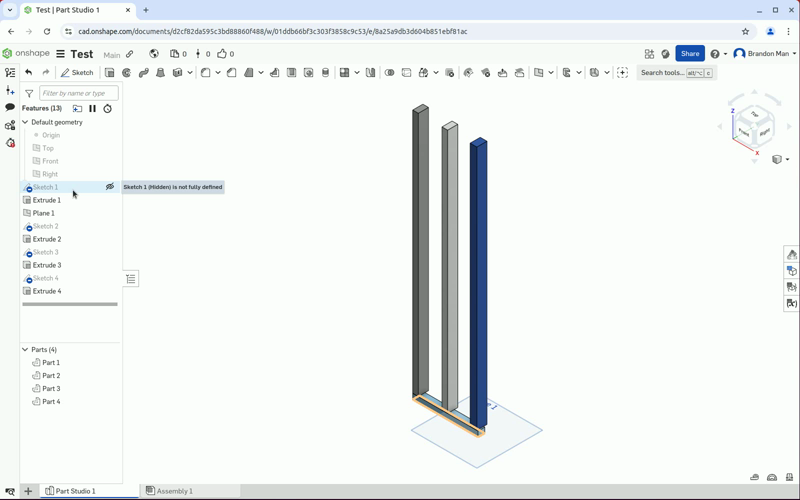
click(73, 189)